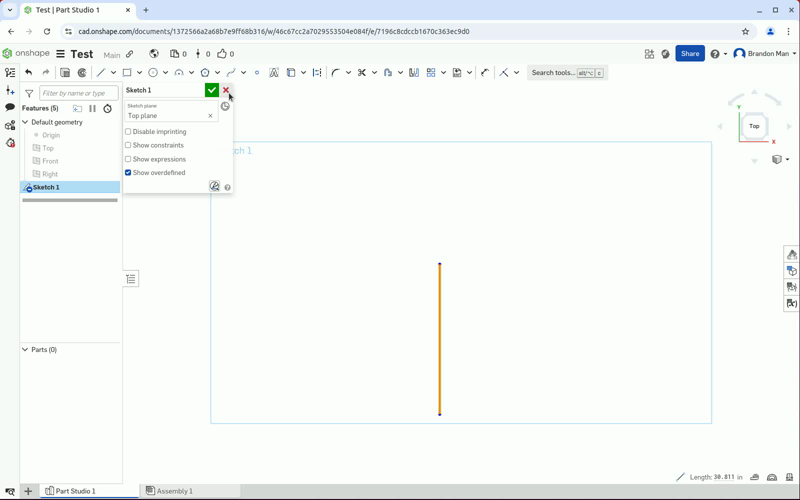
key(shift+h)
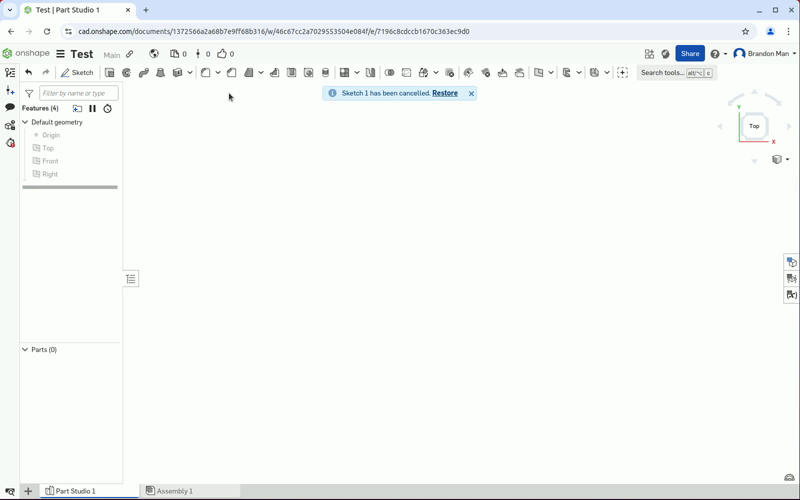
mouse_move(73, 352)
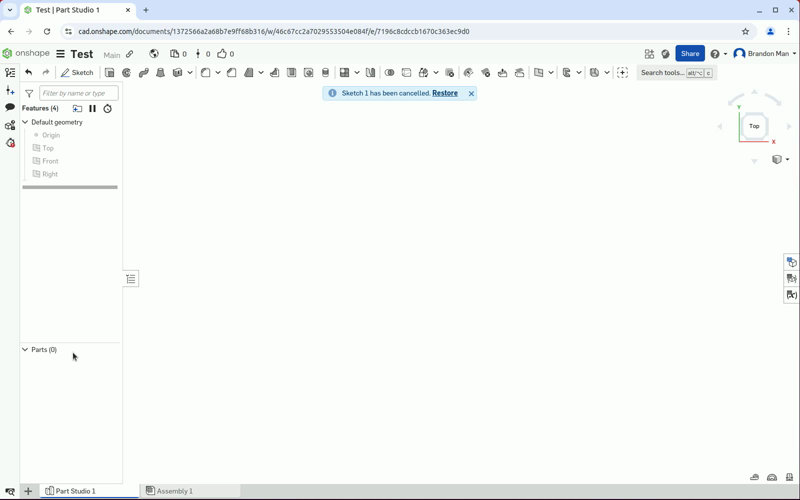
key(y)
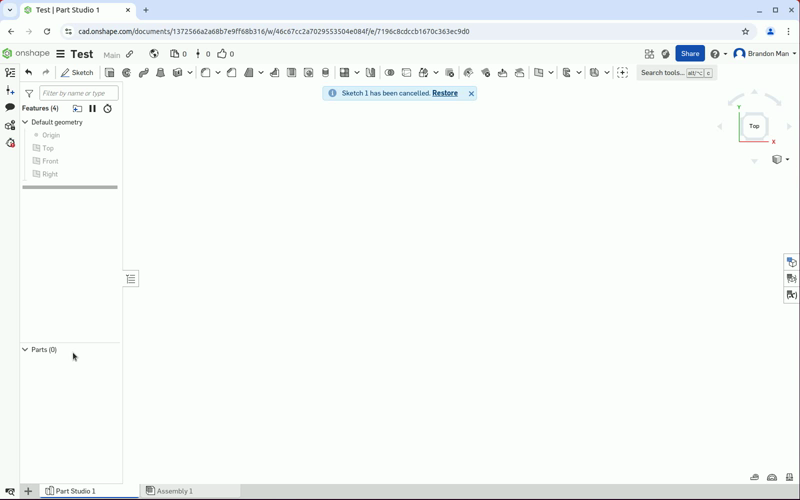
key(shift+p)
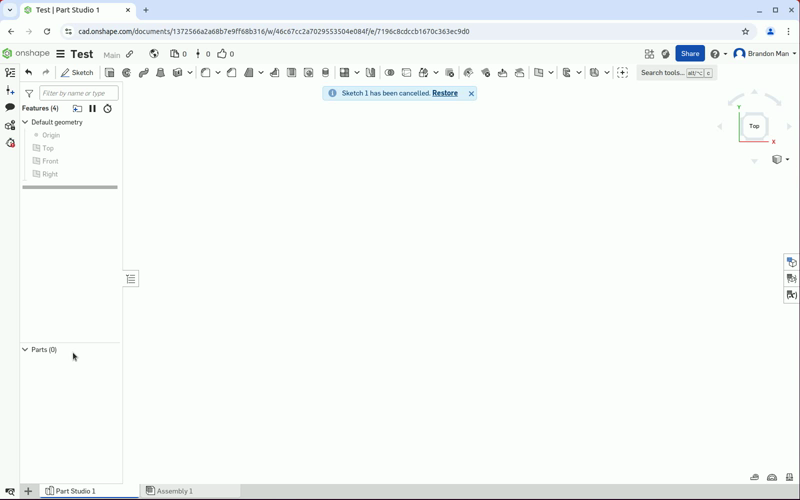
key(space)
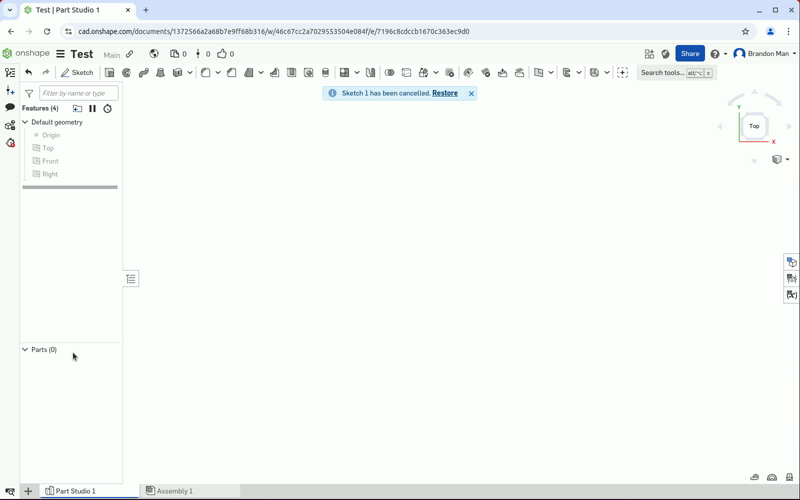
key_down(shift)
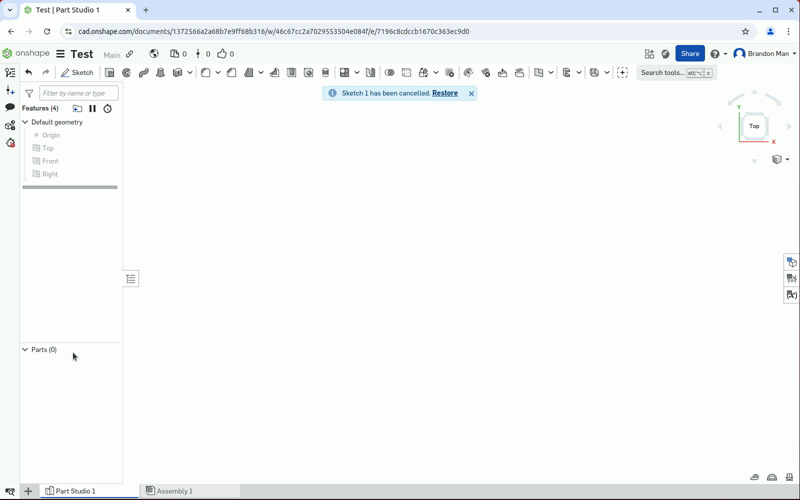
key(up)
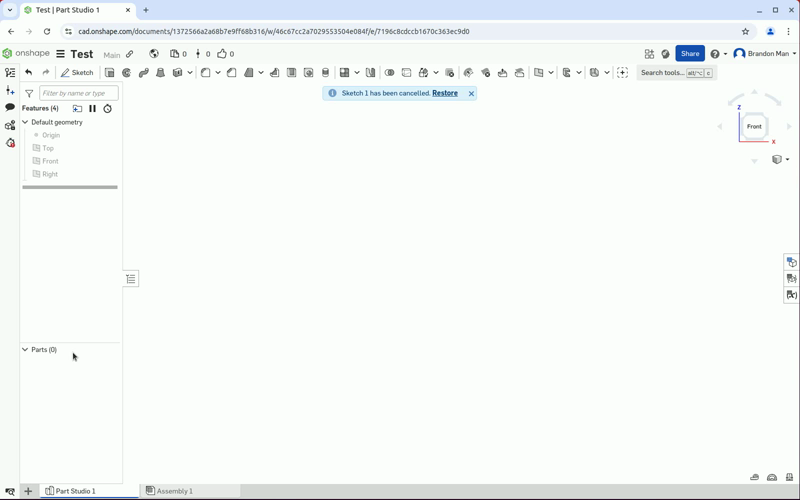
key_up(shift)
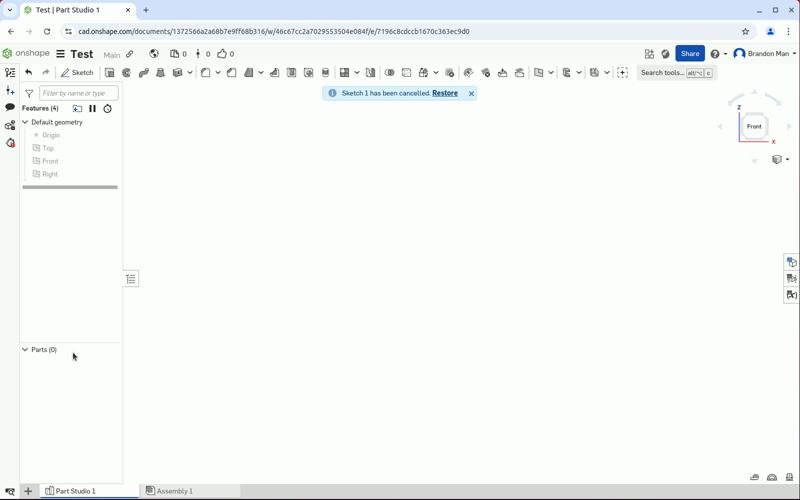
mouse_move(73, 352)
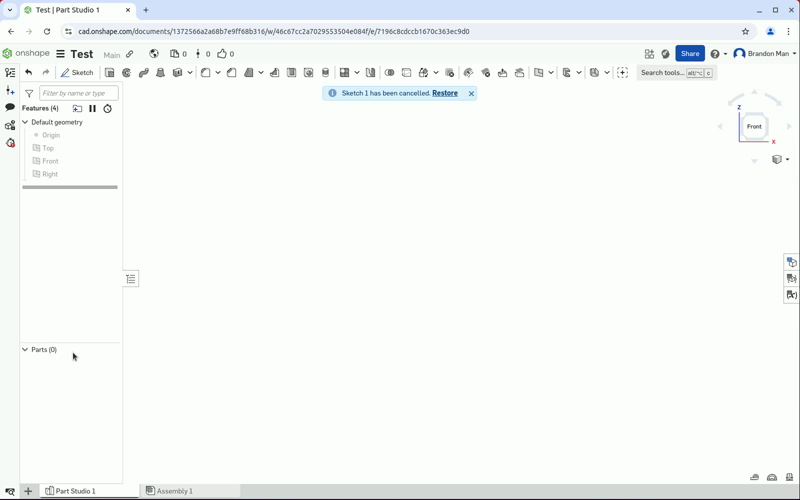
key(shift+y)
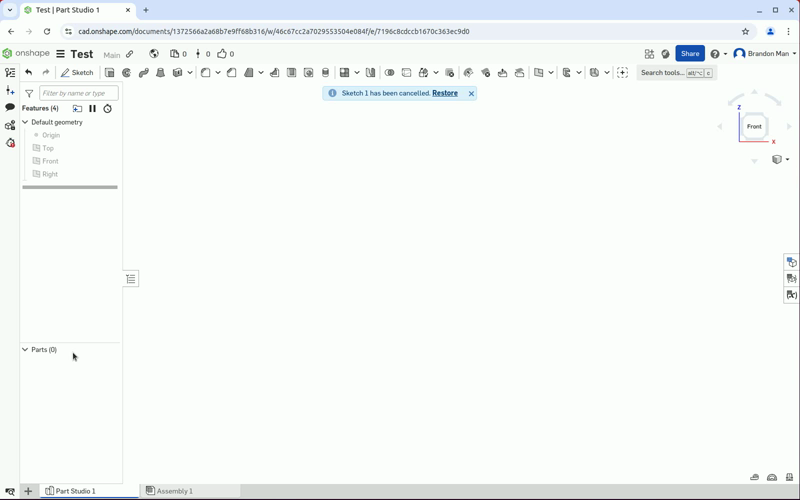
key(shift+s)
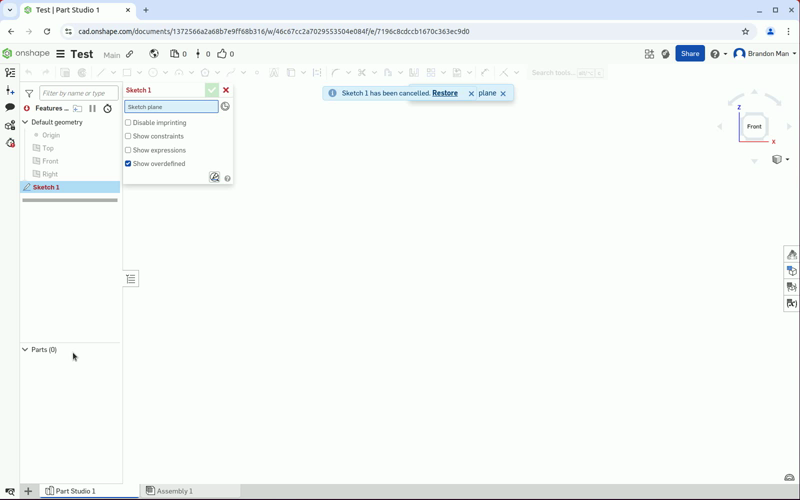
mouse_move(73, 163)
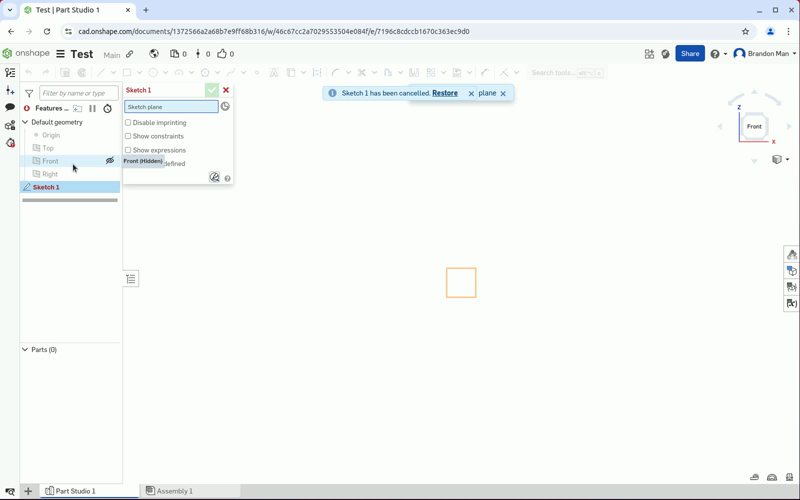
click(73, 163)
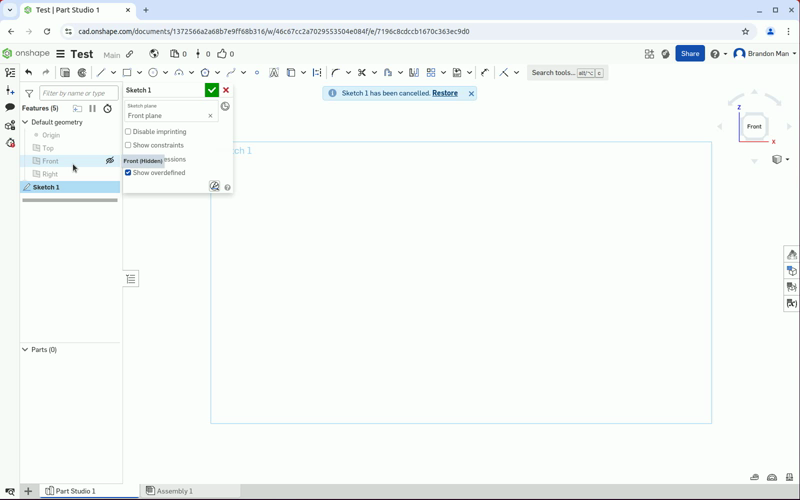
mouse_move(73, 352)
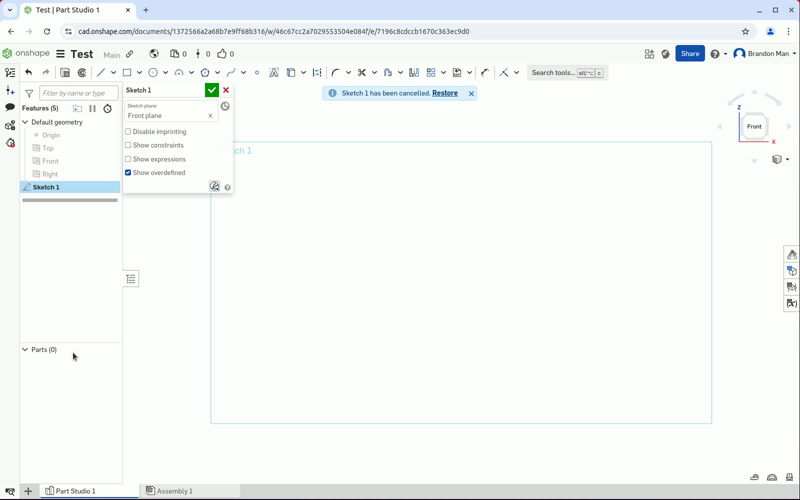
key(y)
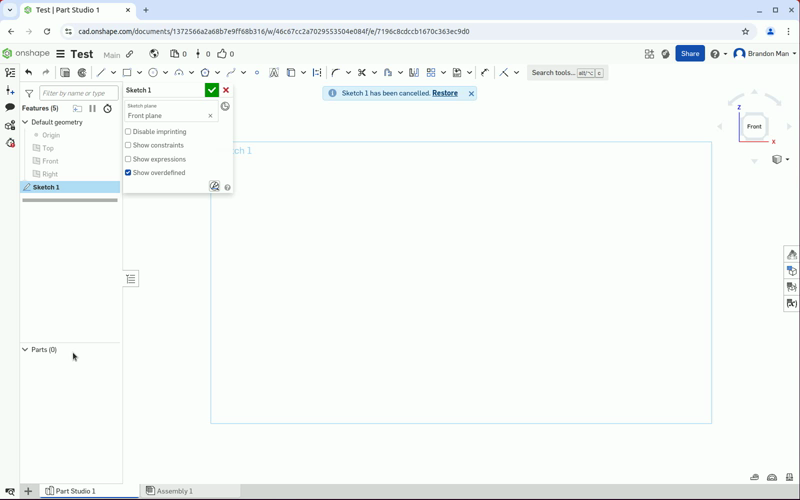
key(c)
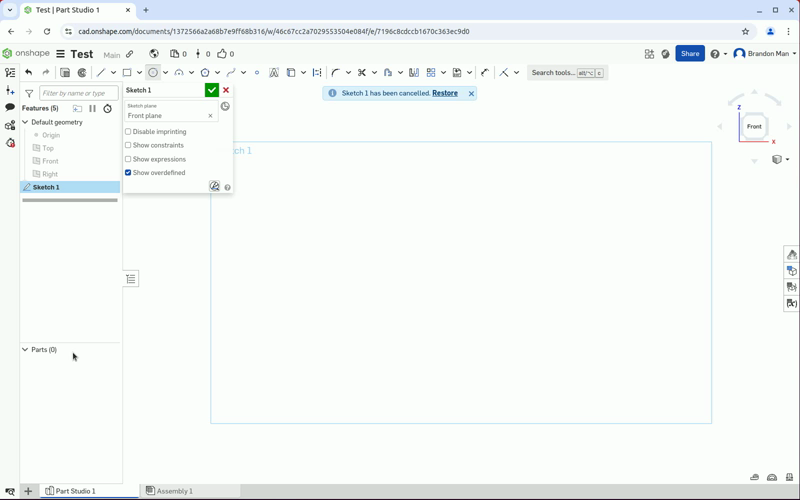
key_down(shift)
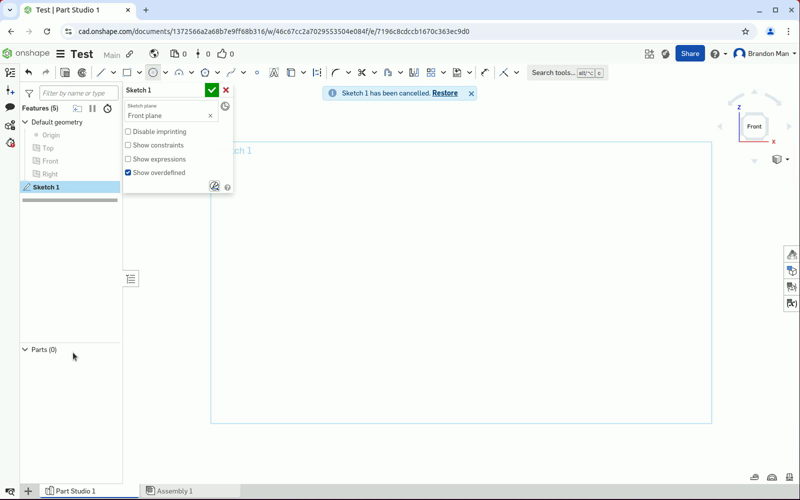
mouse_move(404, 282)
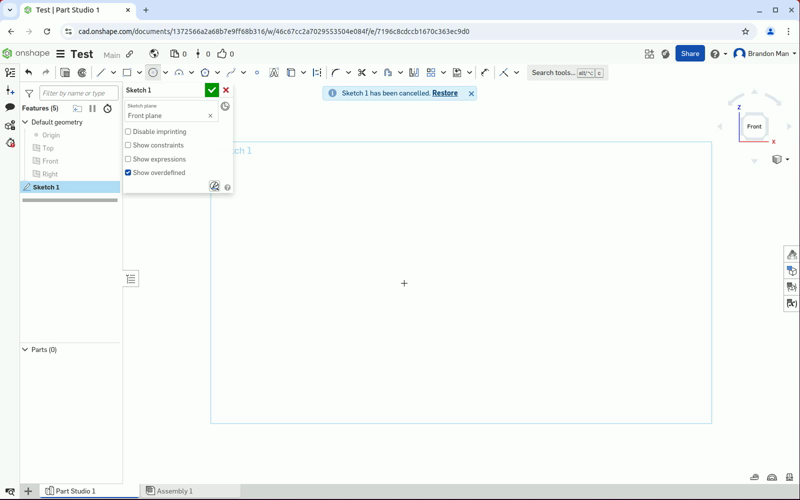
click(404, 282)
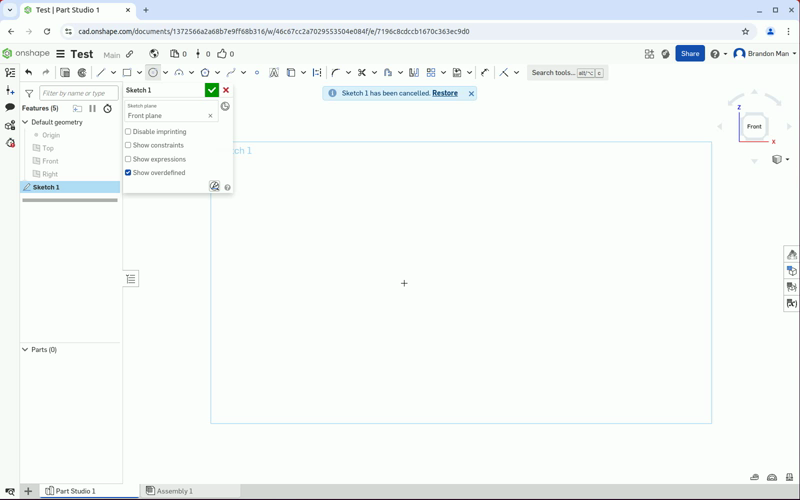
key_up(shift)
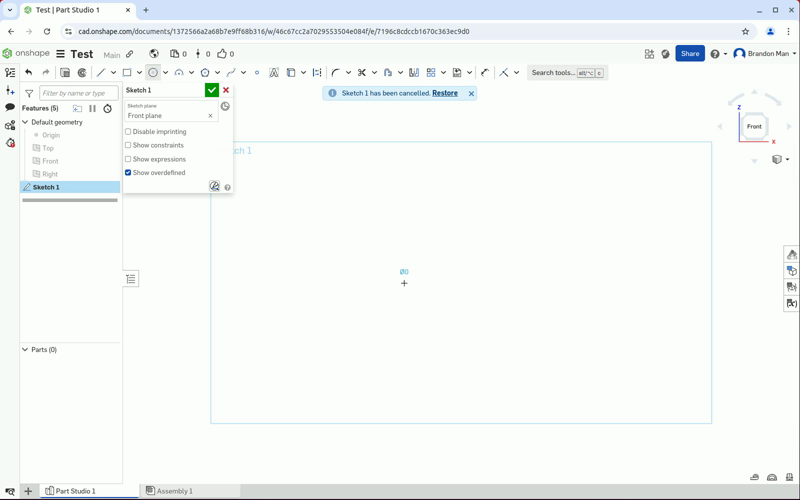
mouse_move(432, 282)
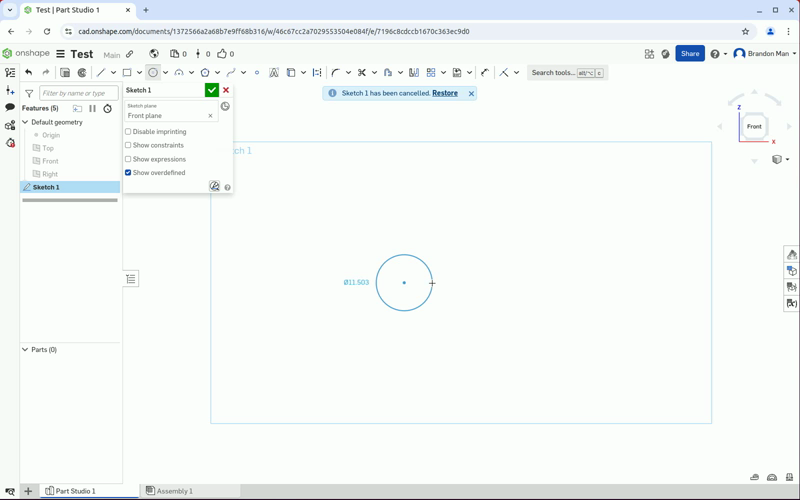
click(432, 282)
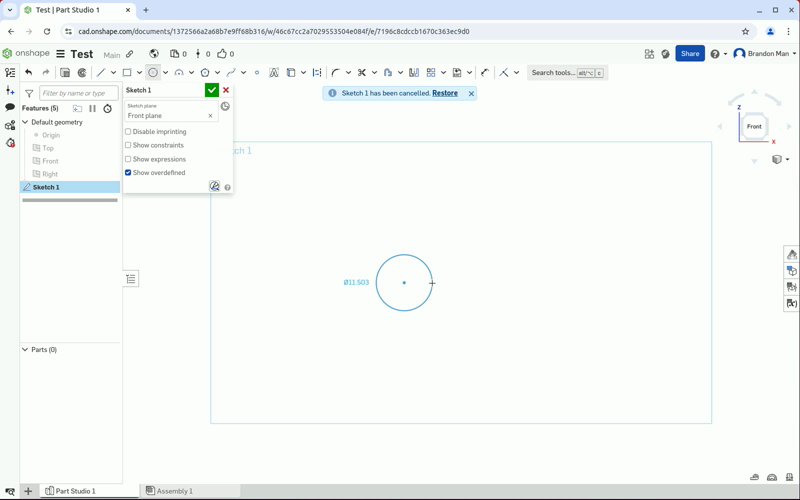
key(esc)
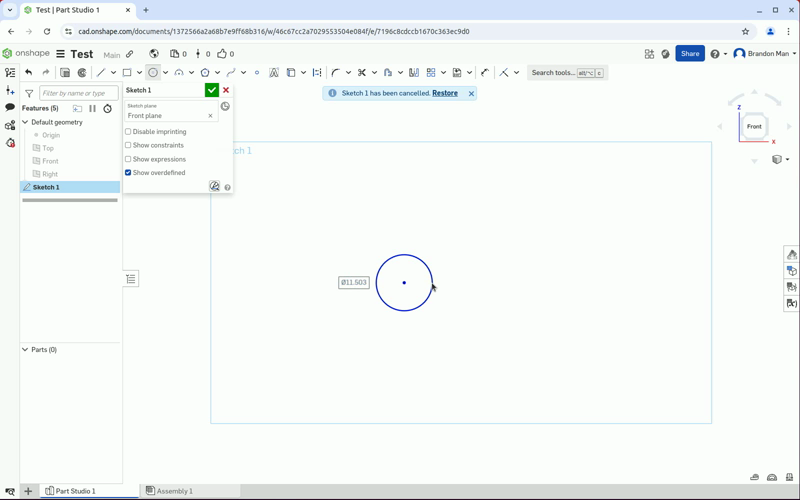
mouse_move(409, 291)
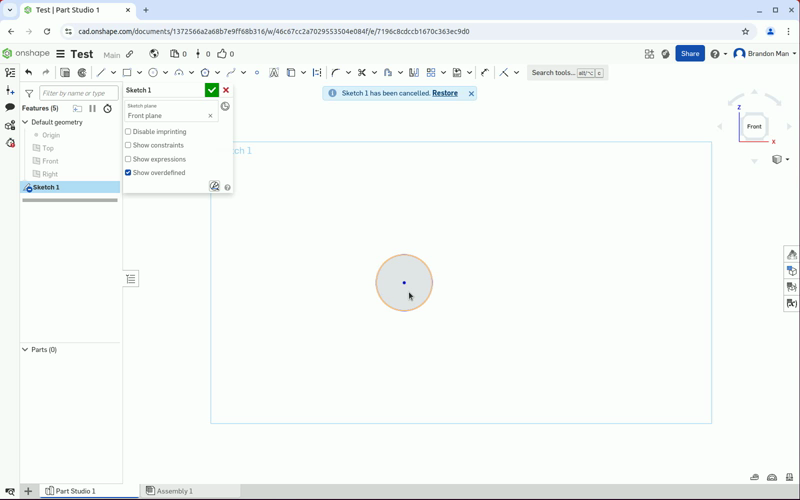
click(409, 291)
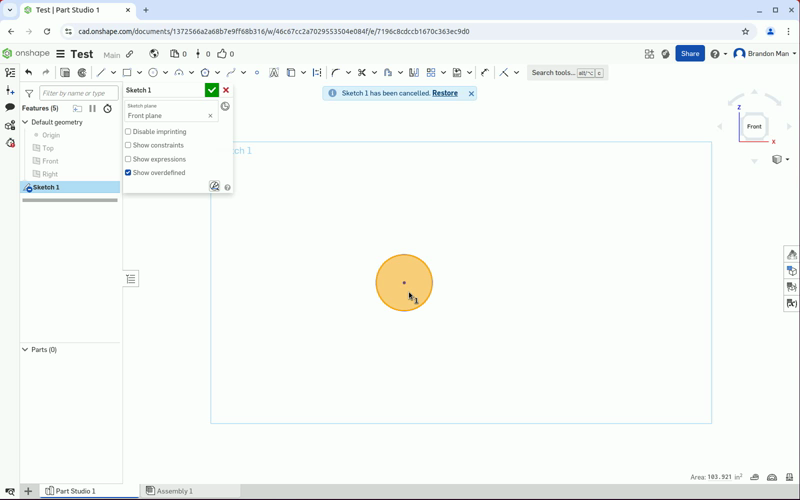
mouse_move(73, 352)
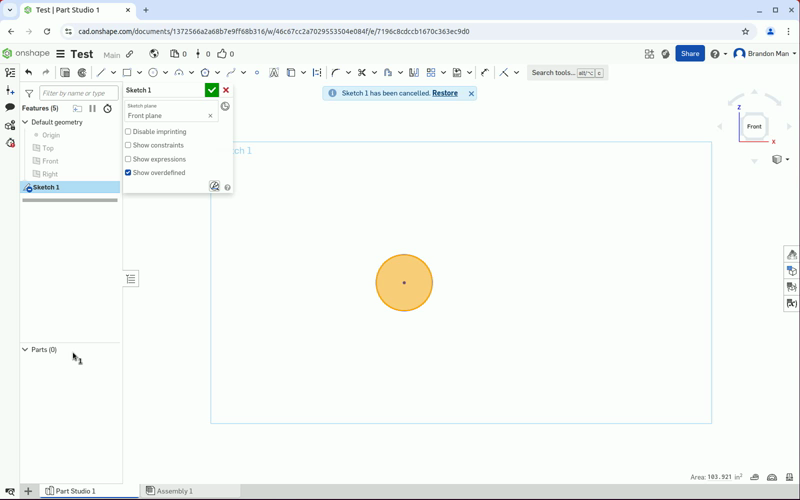
key(shift+y)
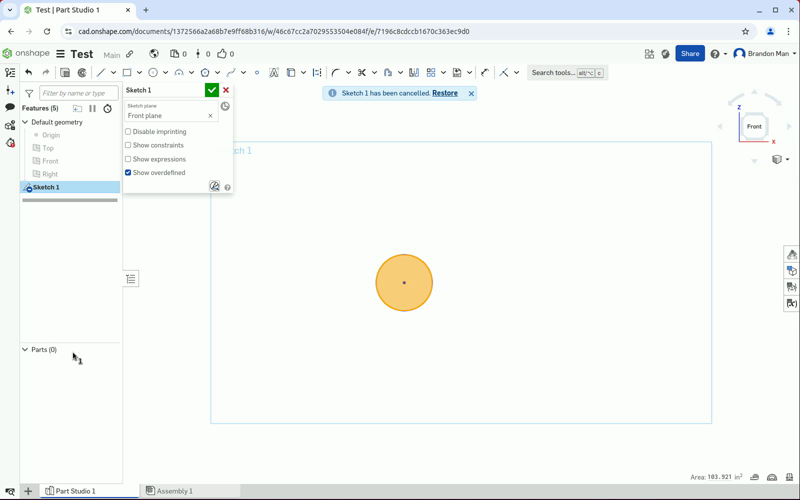
key(shift+e)
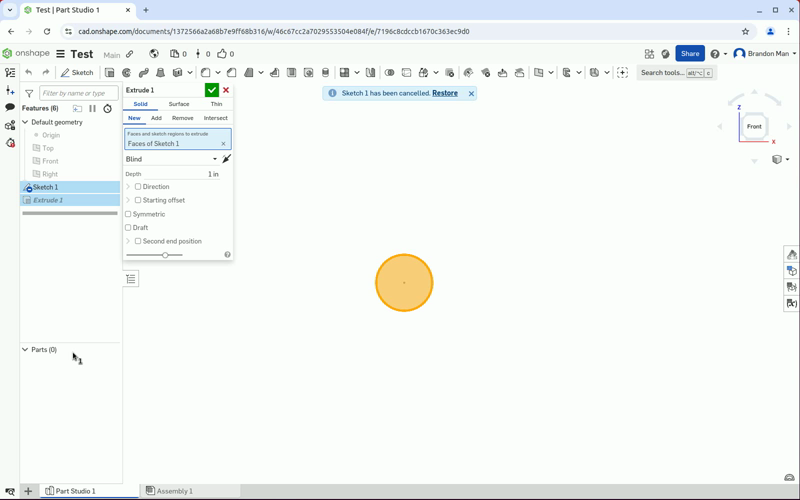
mouse_move(143, 106)
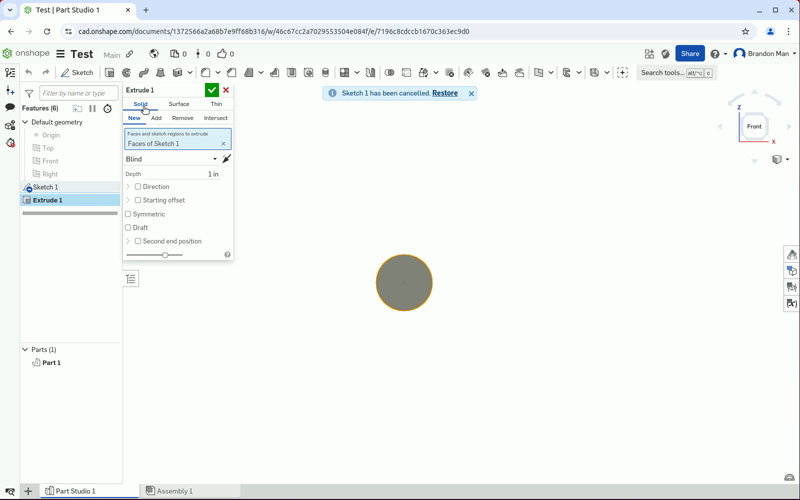
click(143, 106)
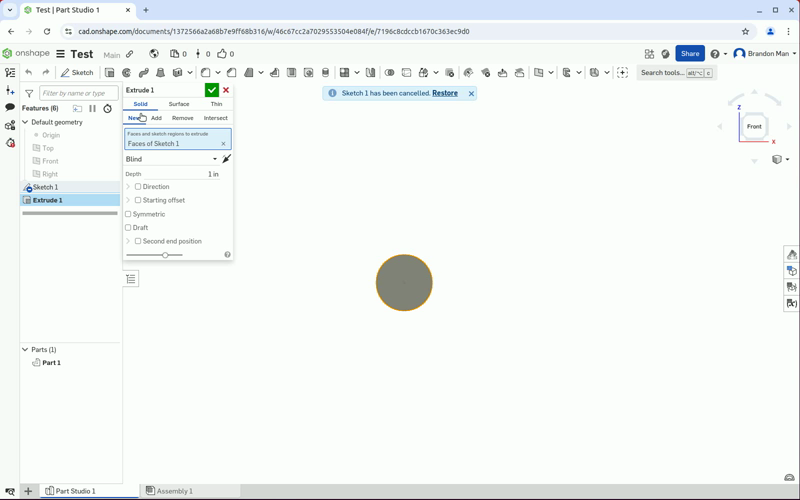
mouse_move(137, 120)
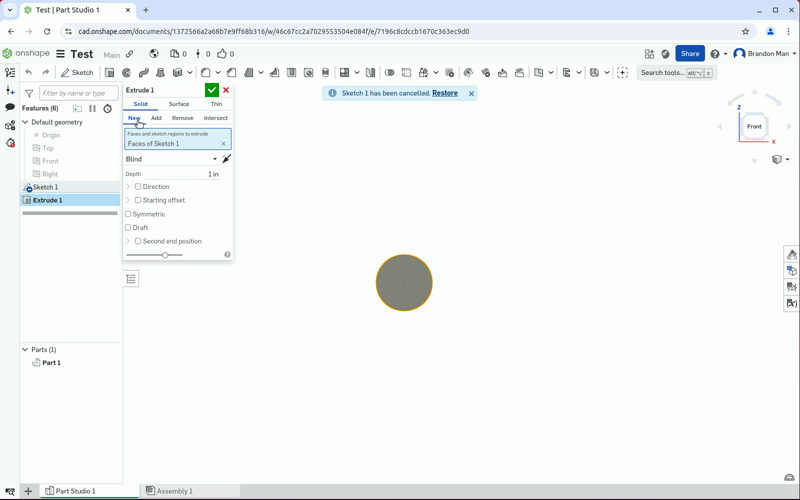
click(137, 120)
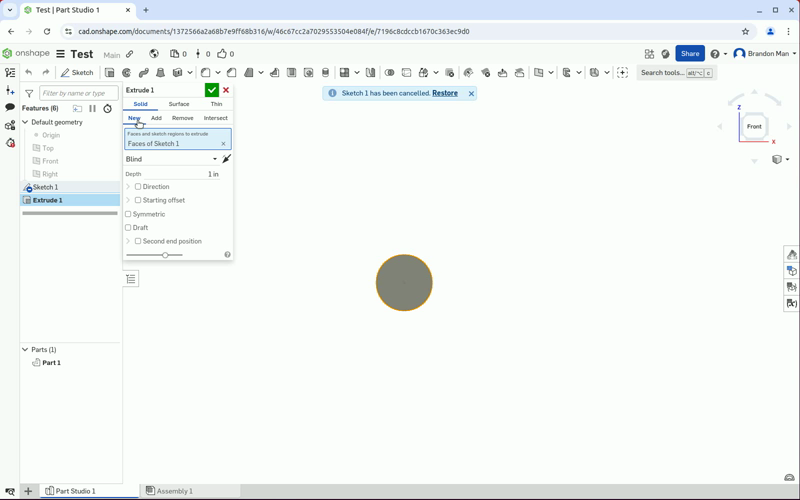
key(tab, 4)
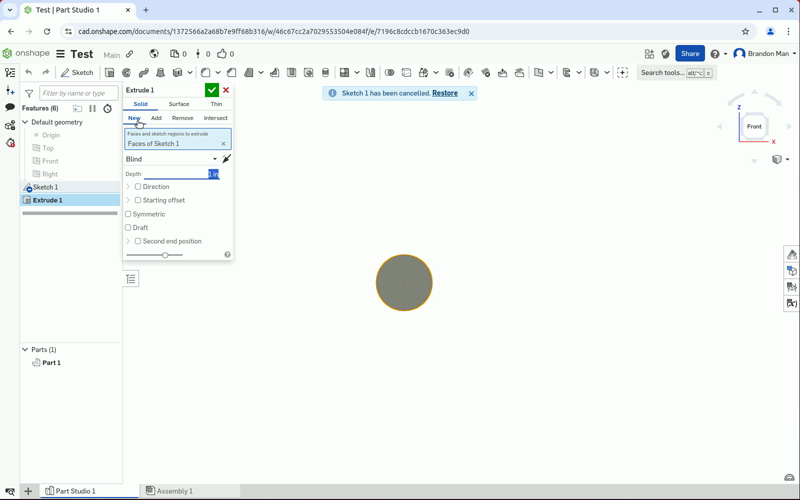
text(-11.073)
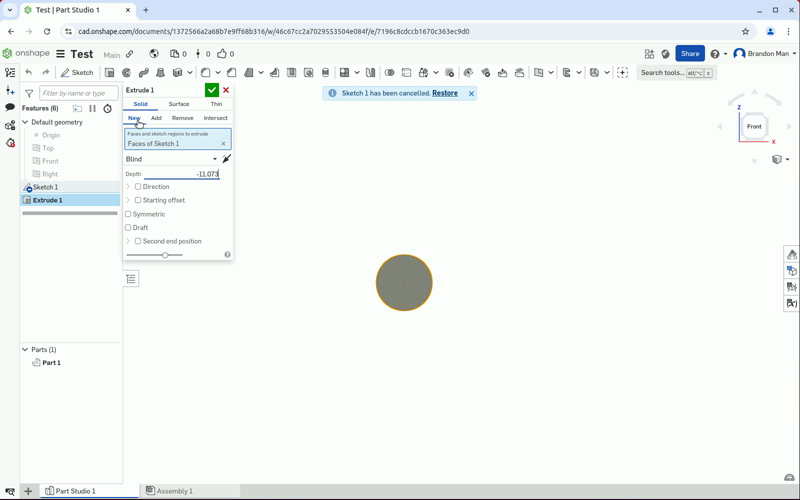
key(enter)
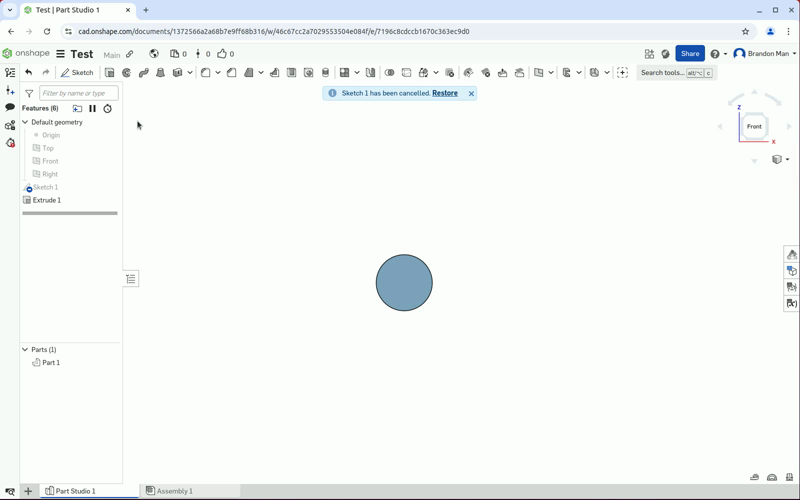
key(shift+h)
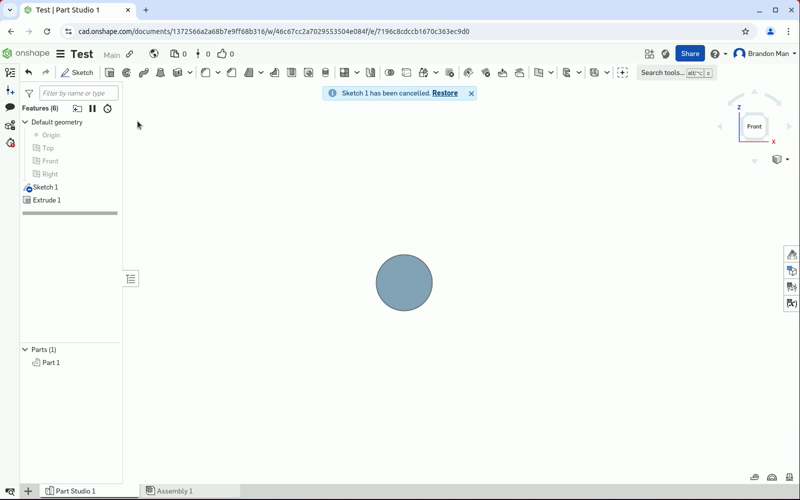
key(shift+h)
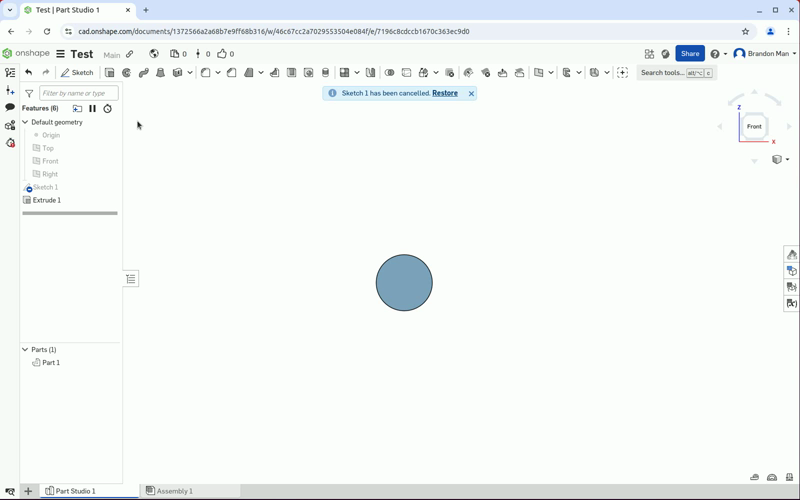
mouse_move(73, 189)
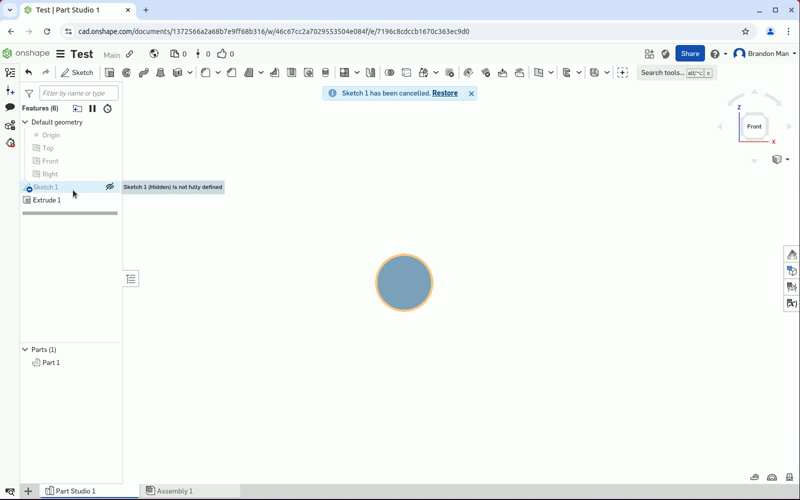
click(73, 189)
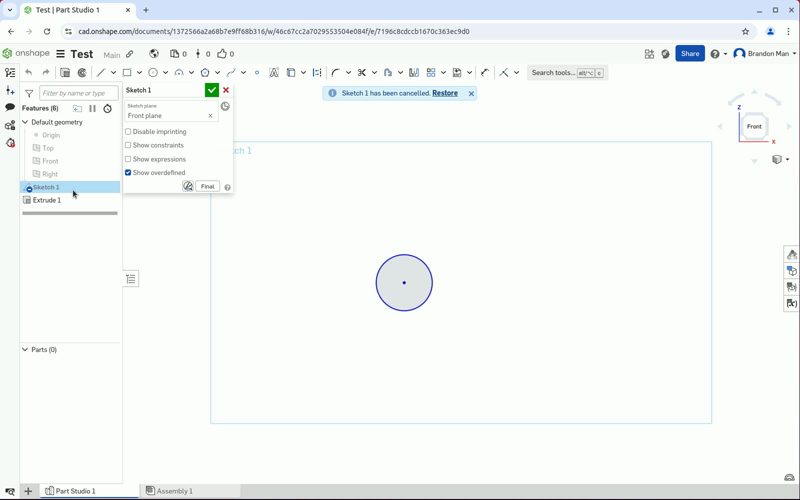
mouse_move(229, 92)
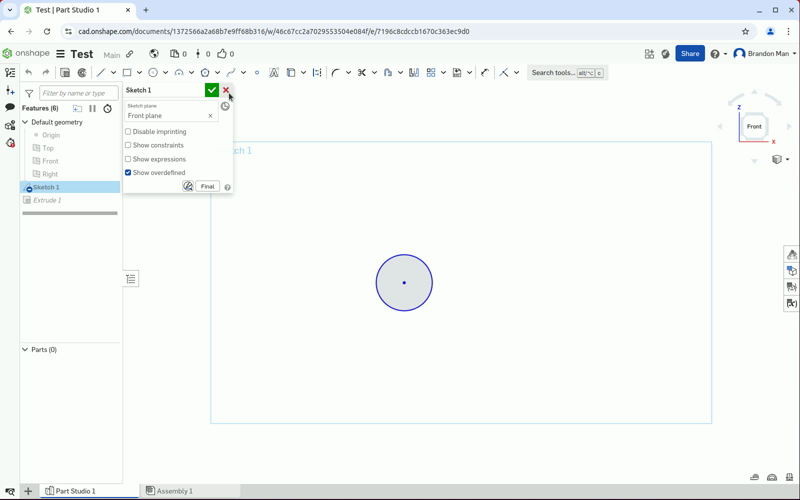
click(229, 92)
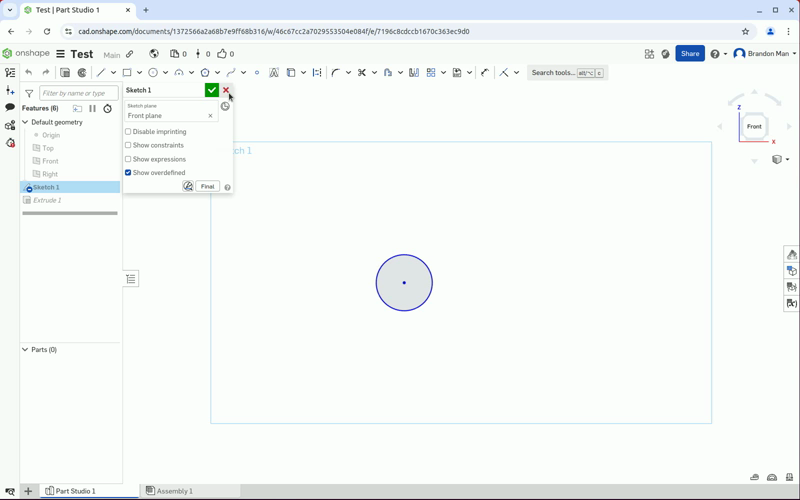
key(shift+s)
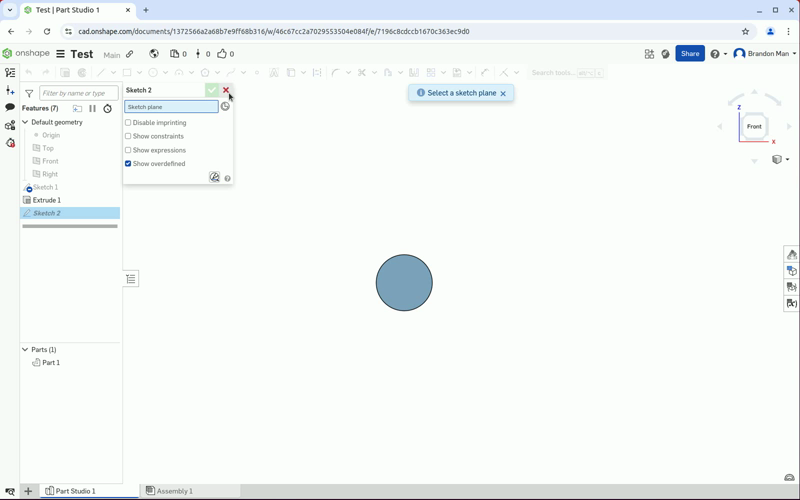
mouse_move(73, 163)
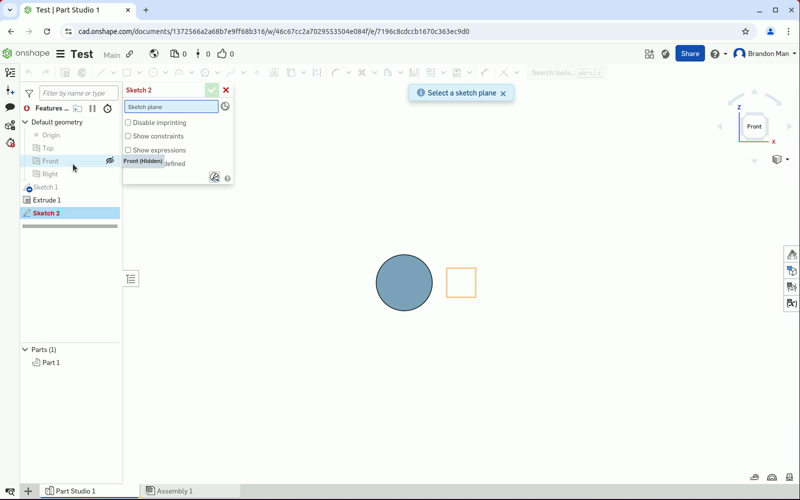
click(73, 163)
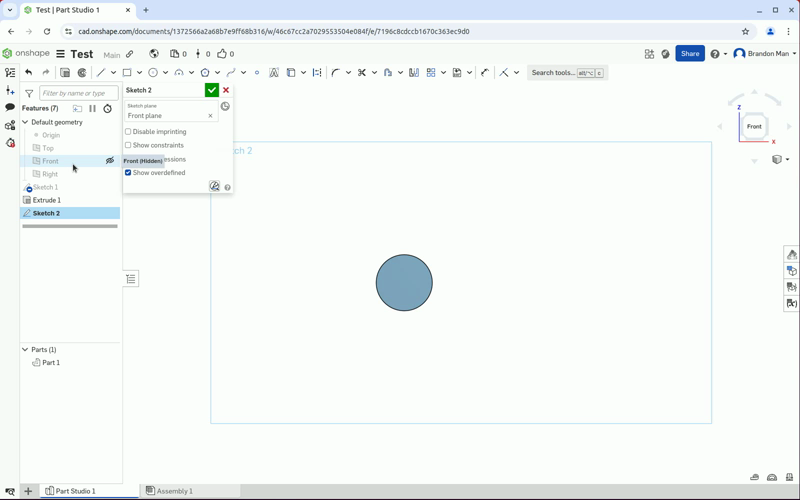
mouse_move(73, 352)
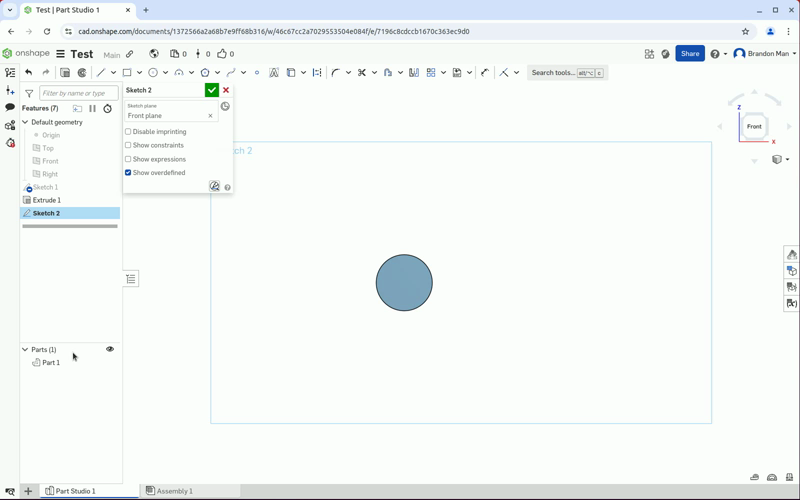
key(y)
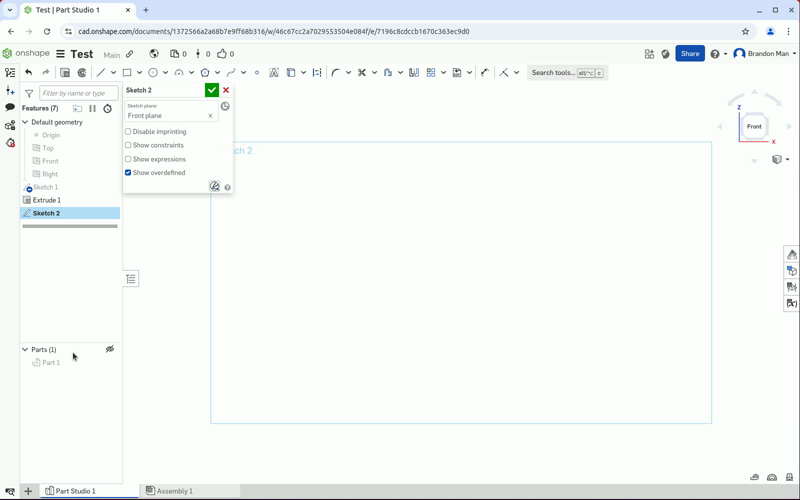
key(c)
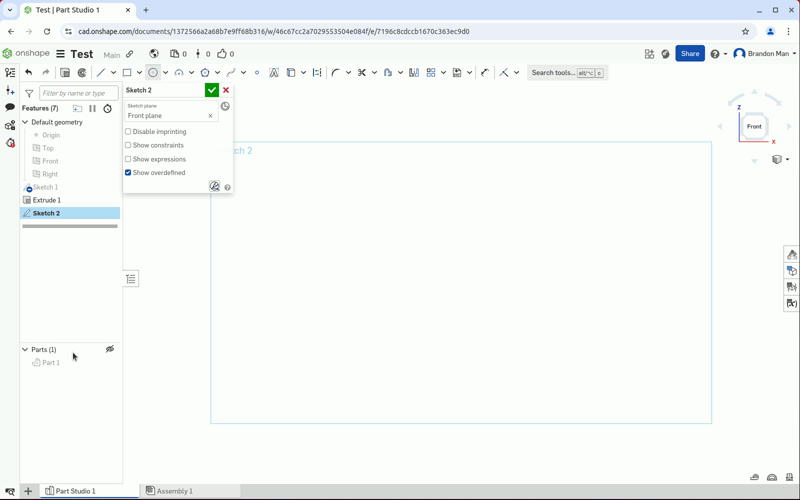
key_down(shift)
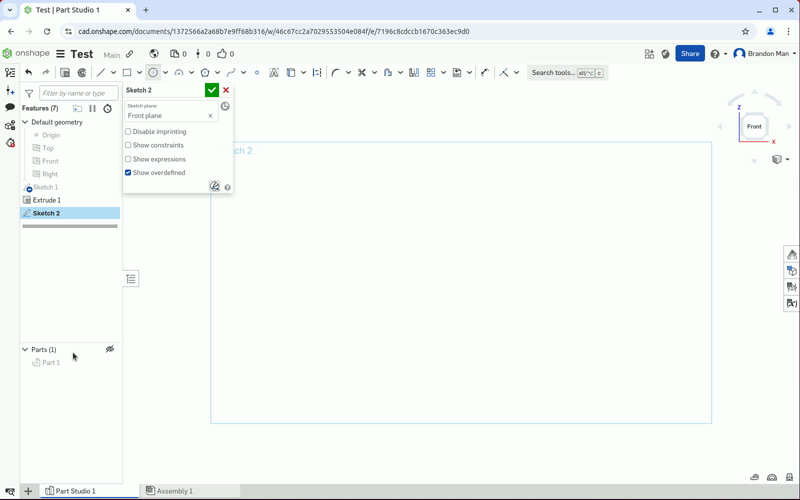
mouse_move(461, 282)
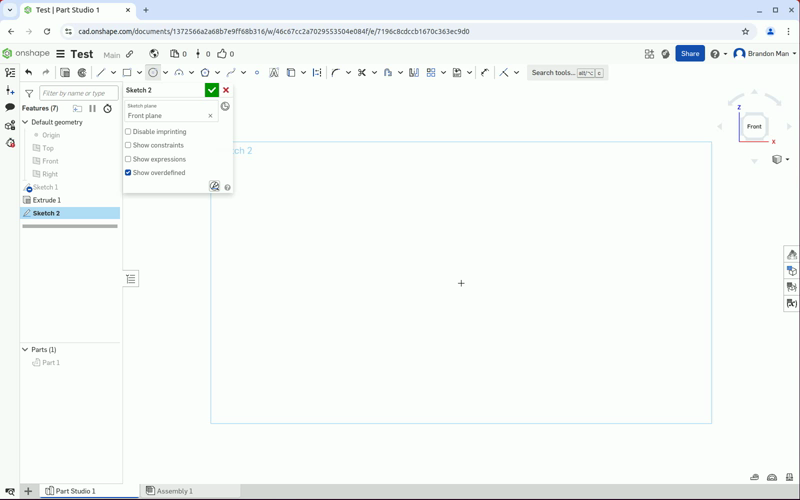
click(461, 282)
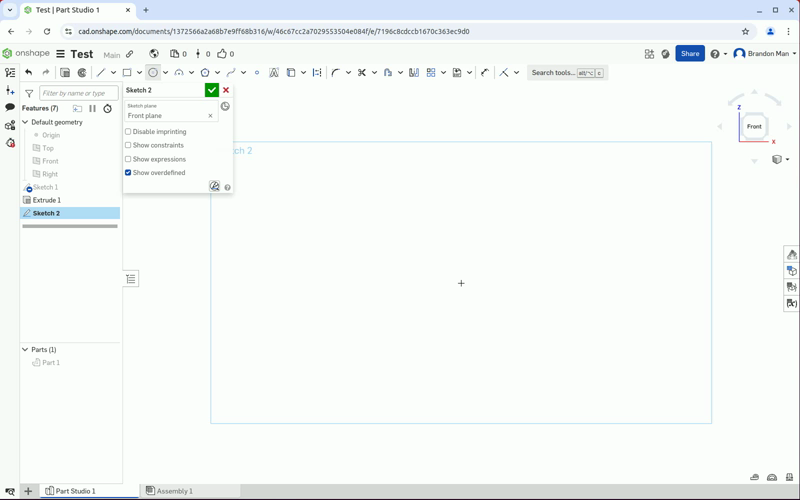
key_up(shift)
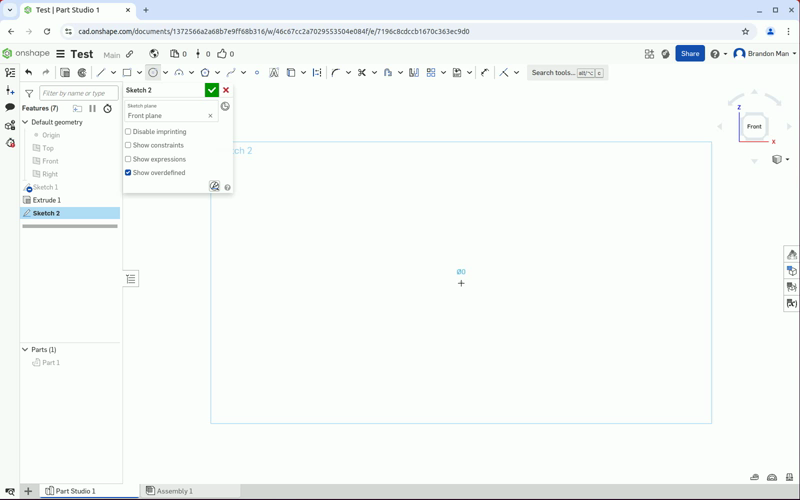
mouse_move(490, 282)
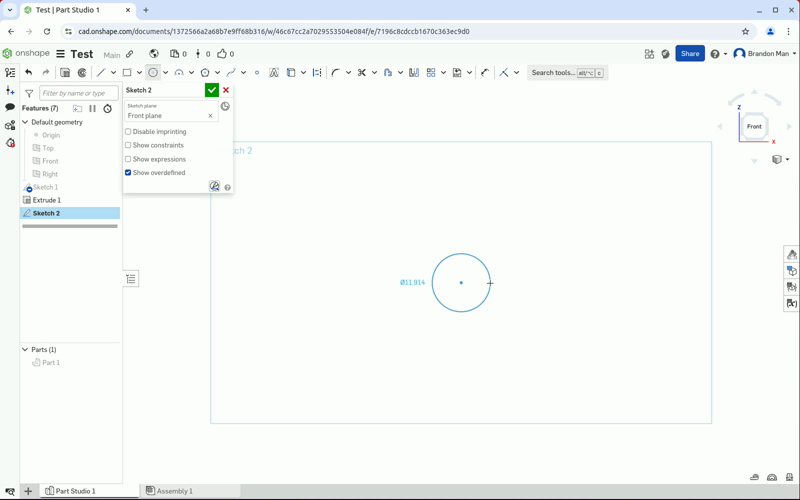
click(490, 282)
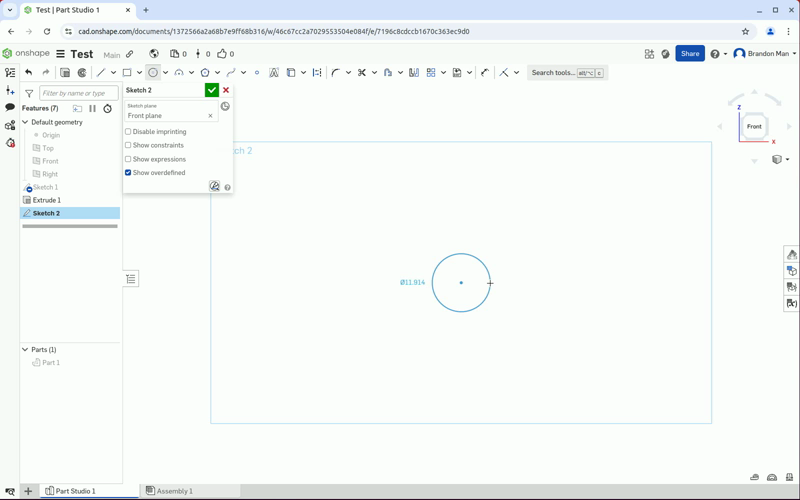
key(esc)
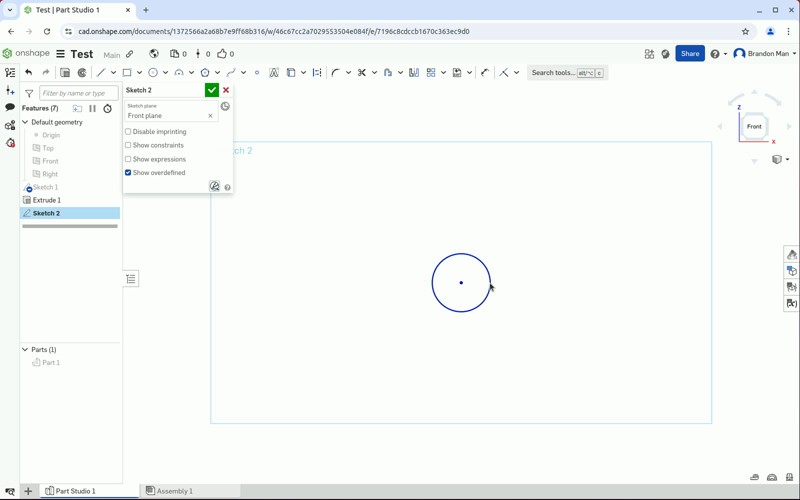
mouse_move(456, 295)
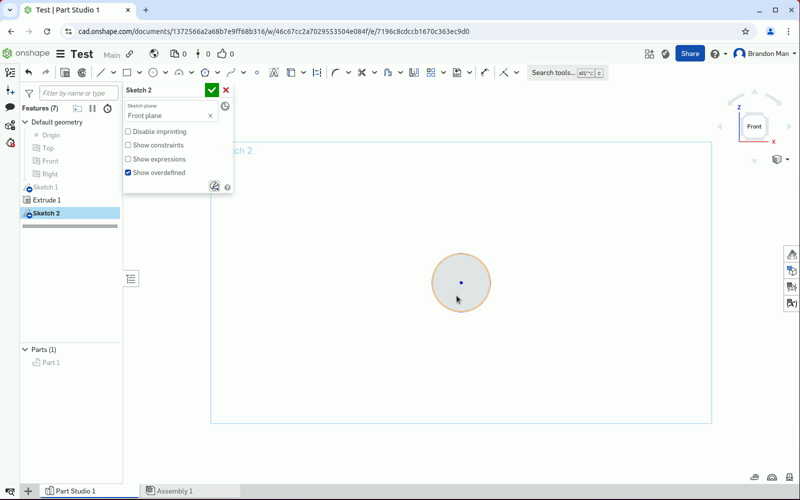
click(456, 295)
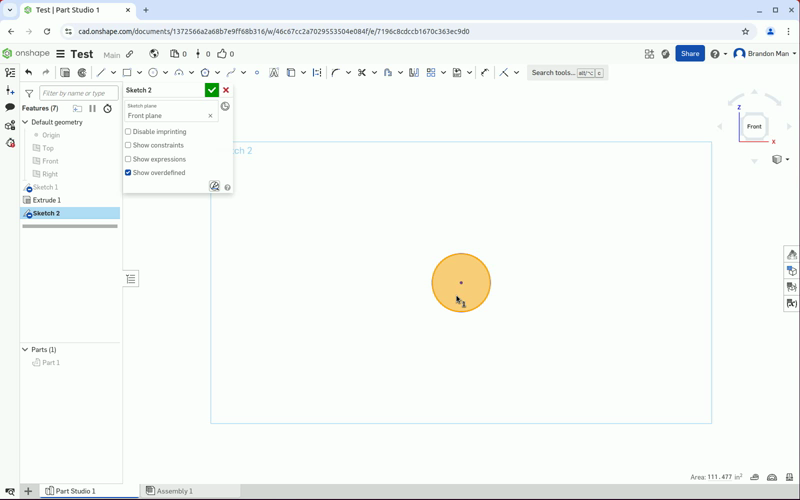
mouse_move(73, 352)
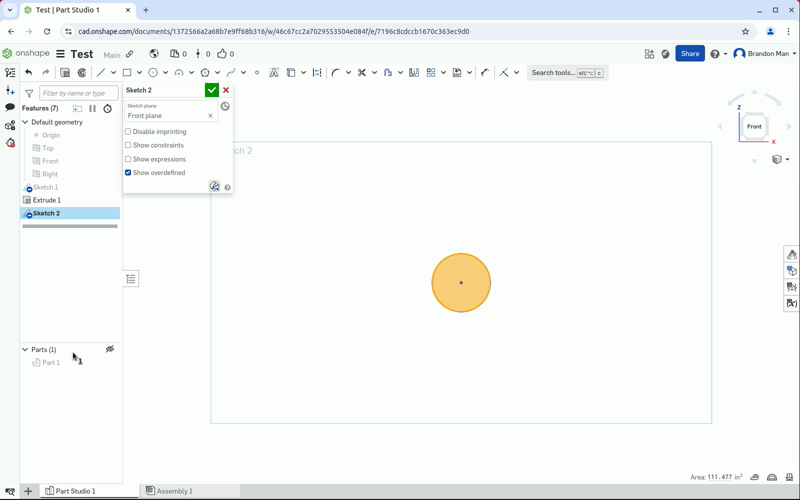
key(shift+y)
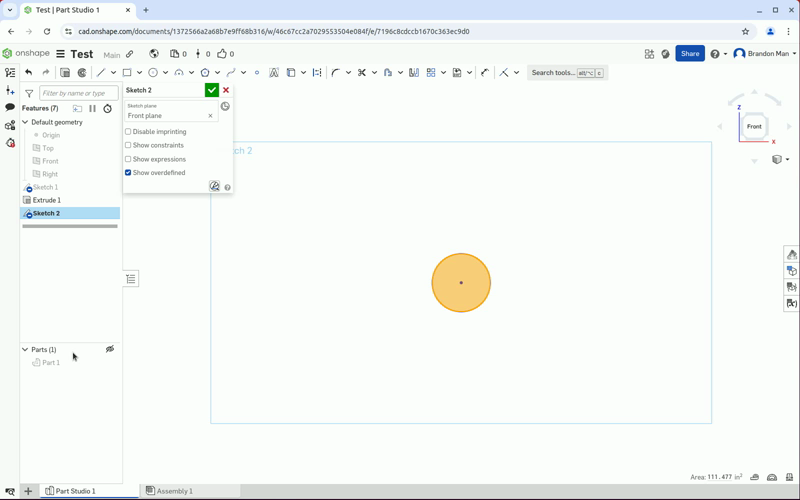
key(shift+e)
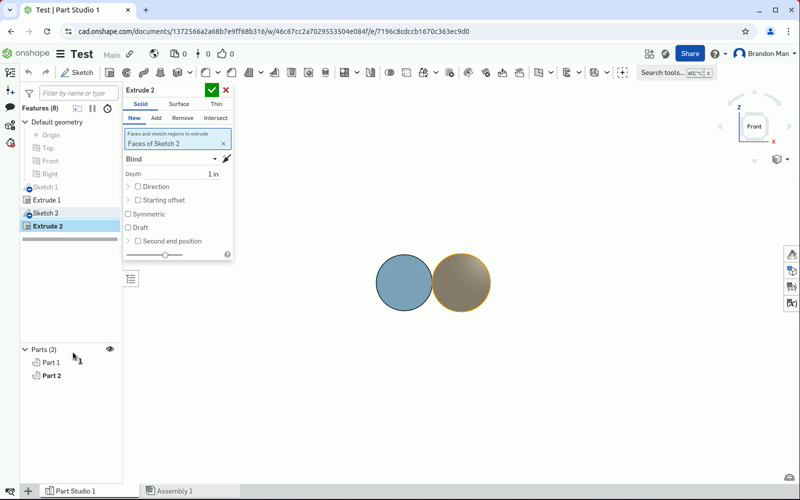
mouse_move(143, 106)
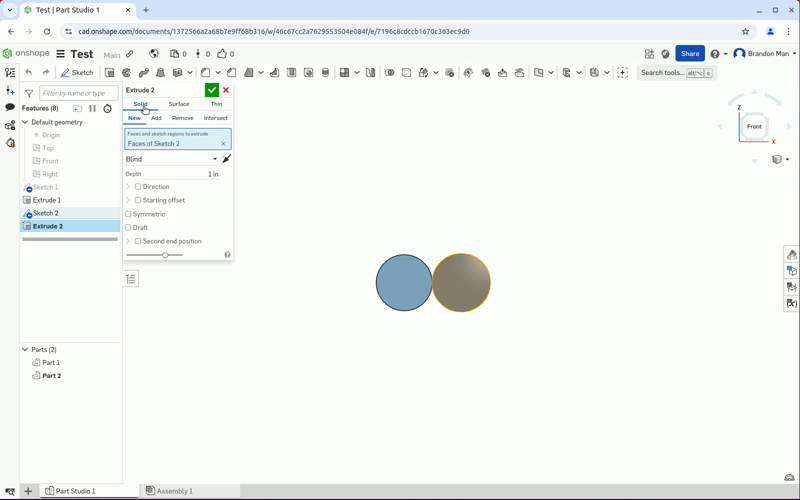
click(143, 106)
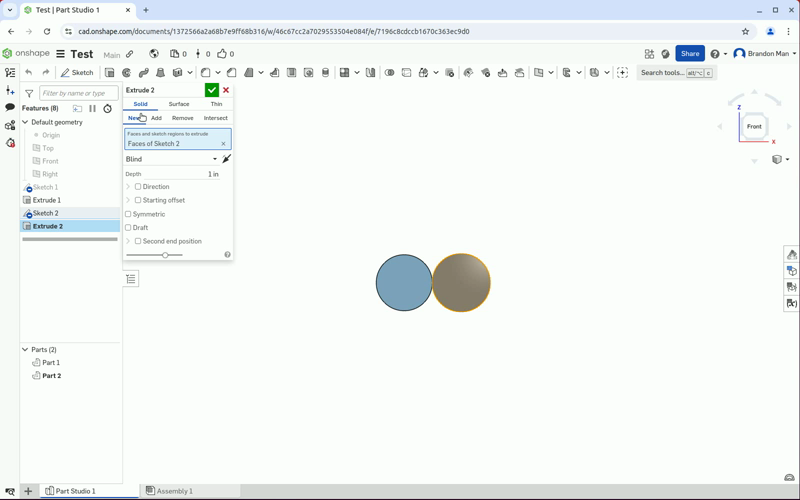
mouse_move(137, 120)
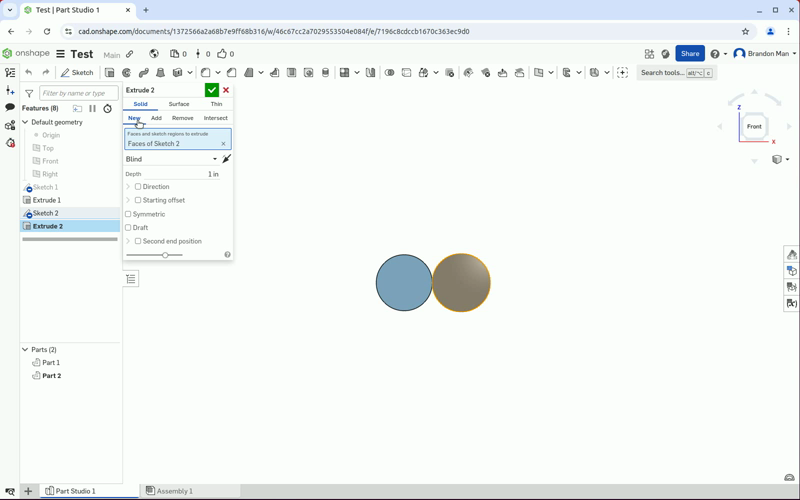
click(137, 120)
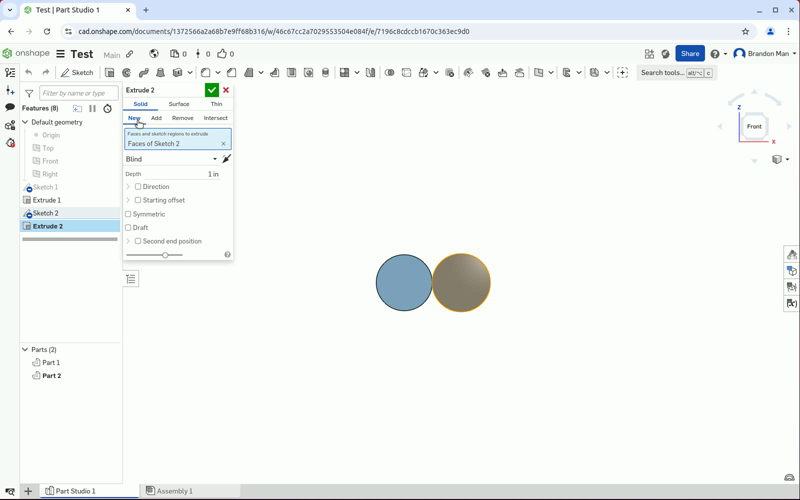
key(tab, 4)
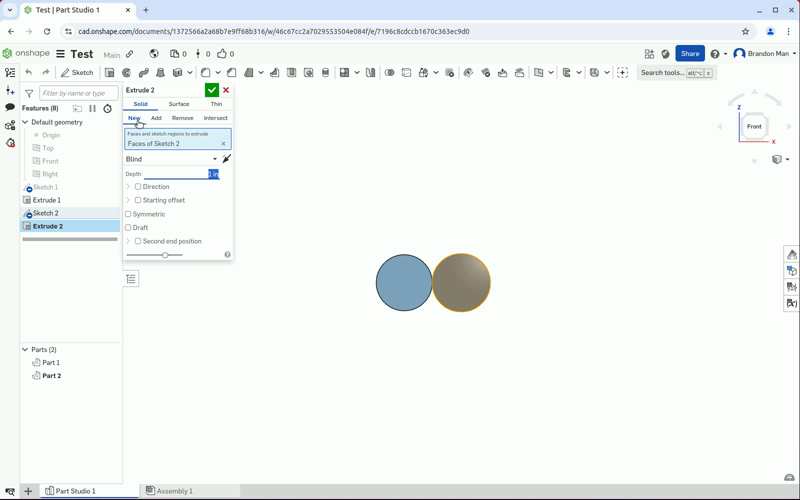
text(-11.073)
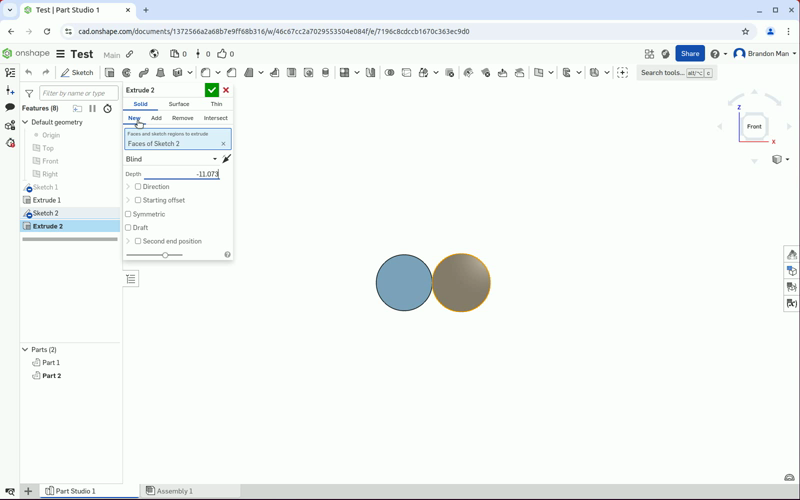
key(enter)
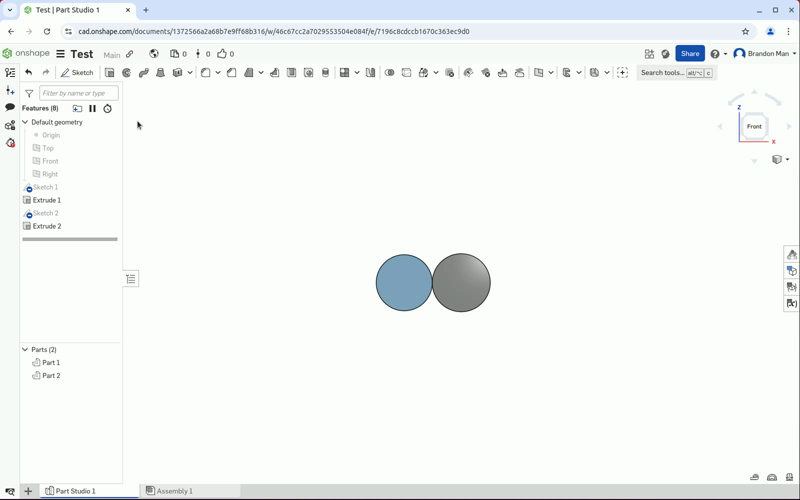
key(shift+h)
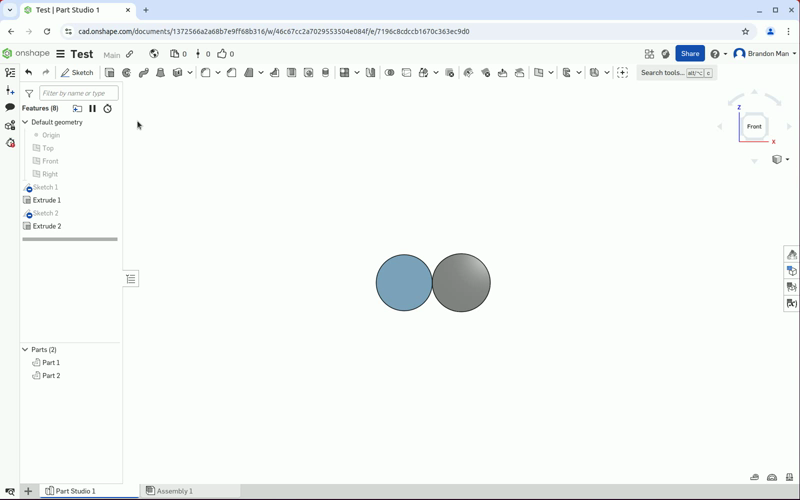
key(shift+h)
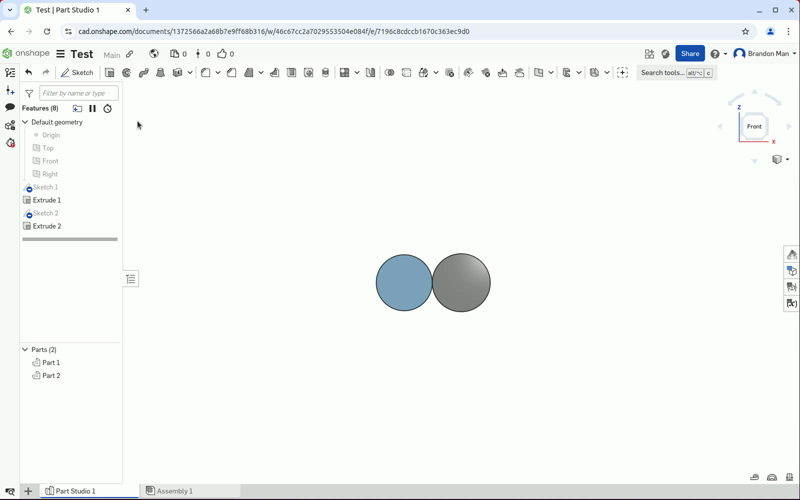
mouse_move(73, 189)
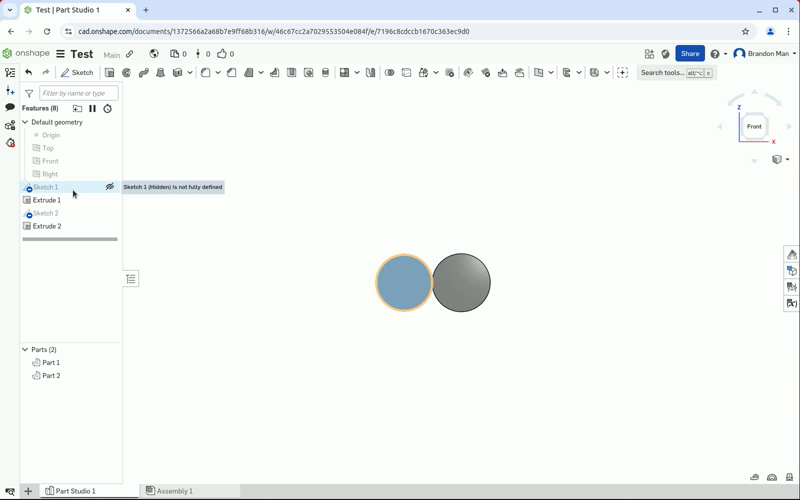
click(73, 189)
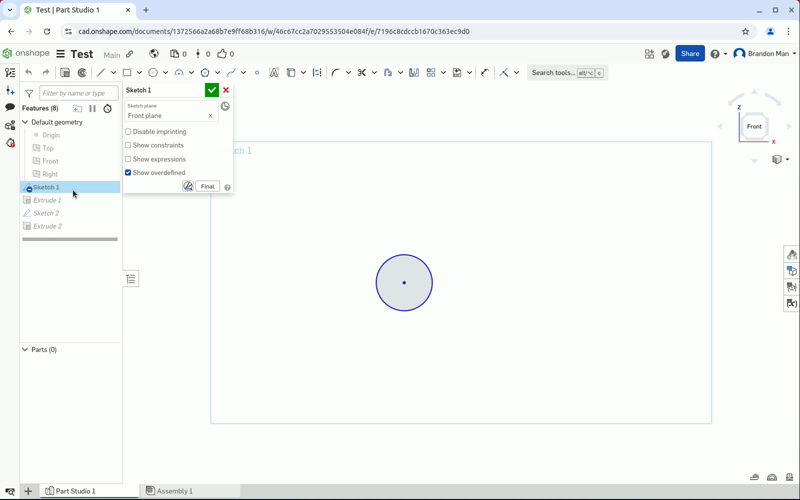
mouse_move(229, 92)
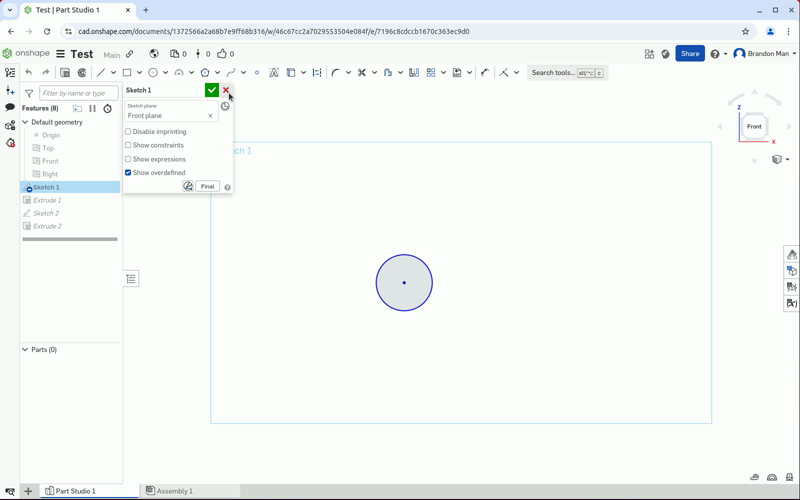
click(229, 92)
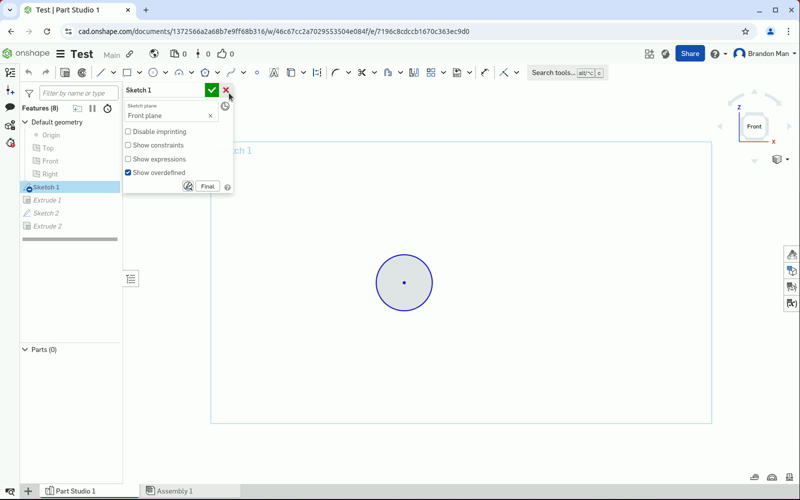
key(shift+s)
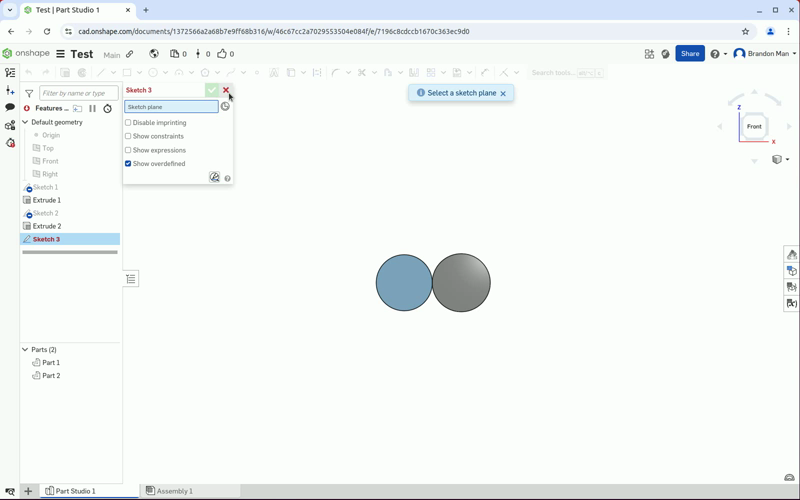
mouse_move(73, 163)
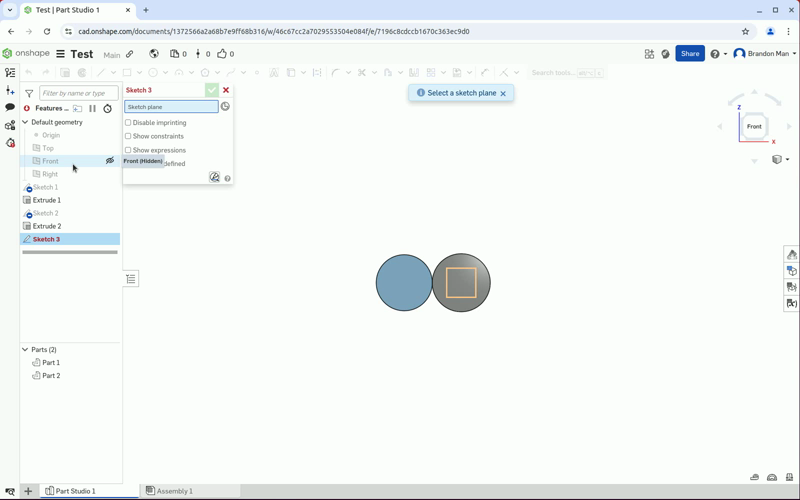
click(73, 163)
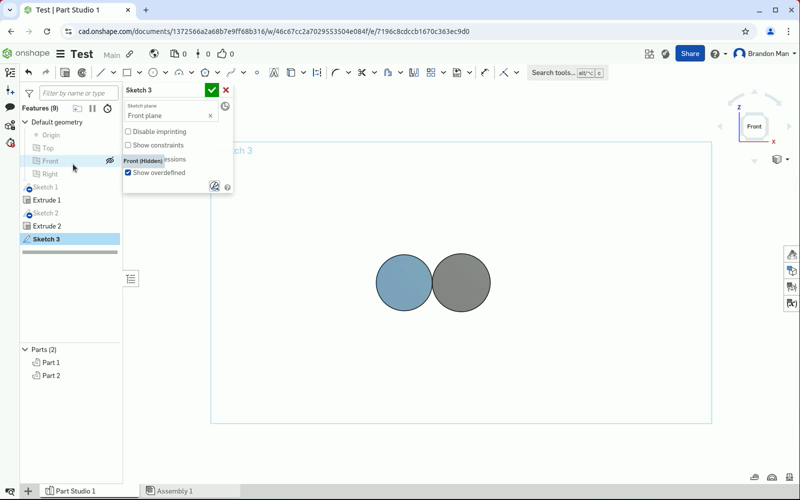
mouse_move(73, 352)
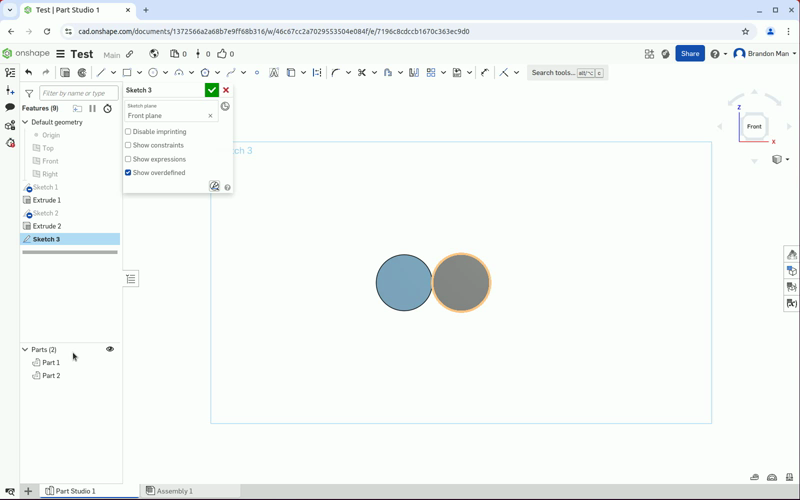
key(y)
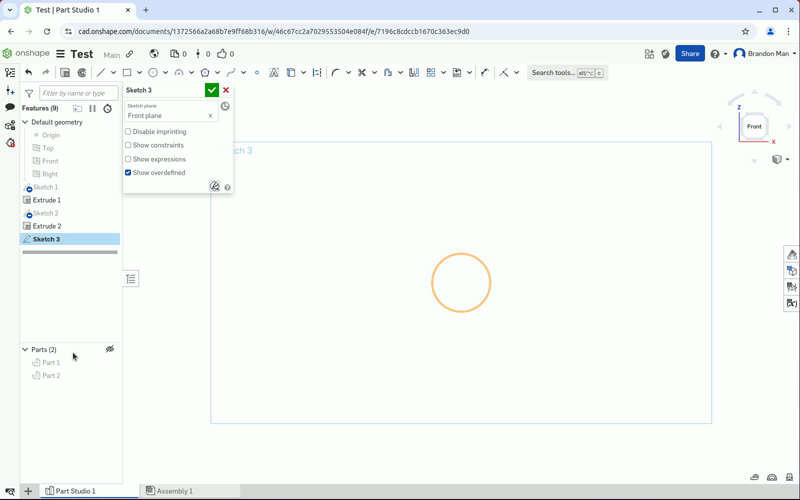
key(c)
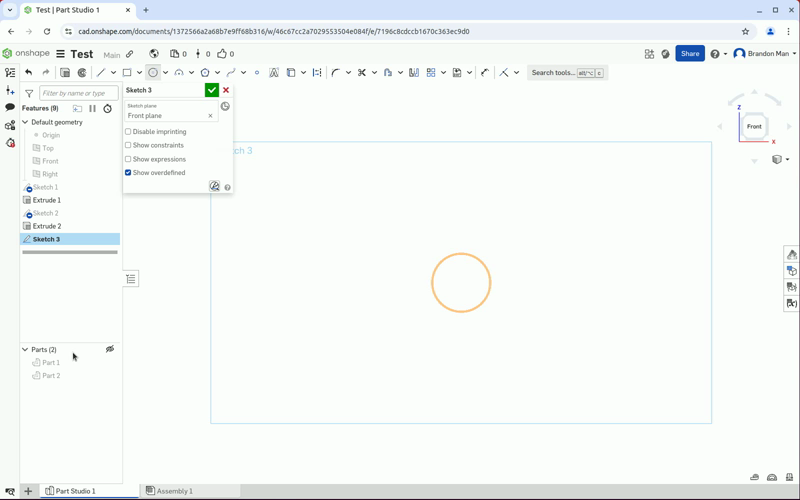
key_down(shift)
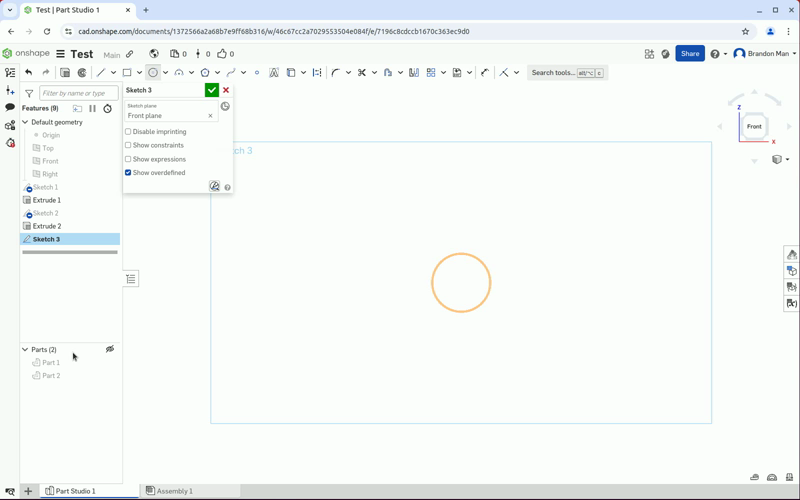
mouse_move(461, 282)
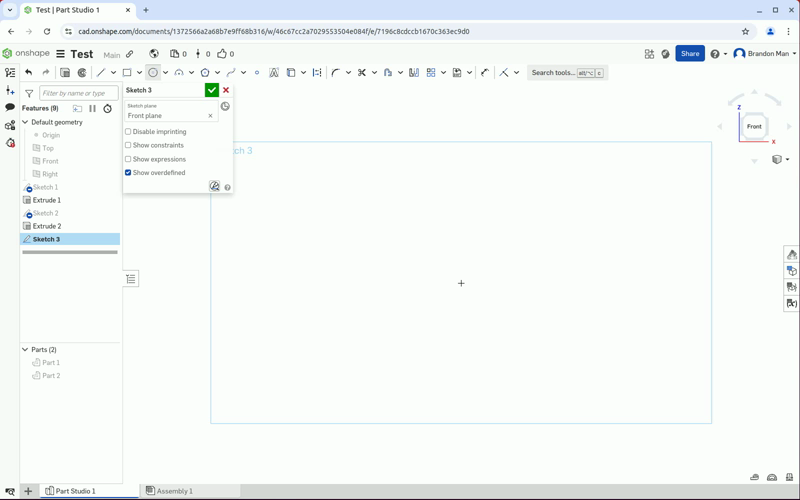
click(461, 282)
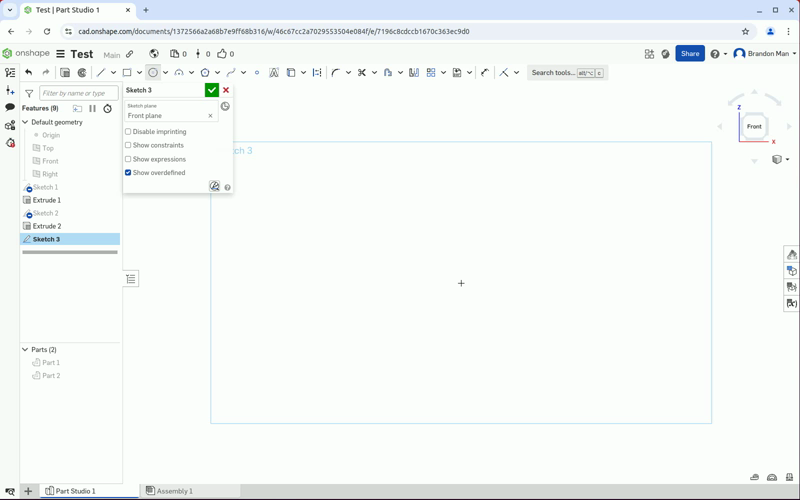
key_up(shift)
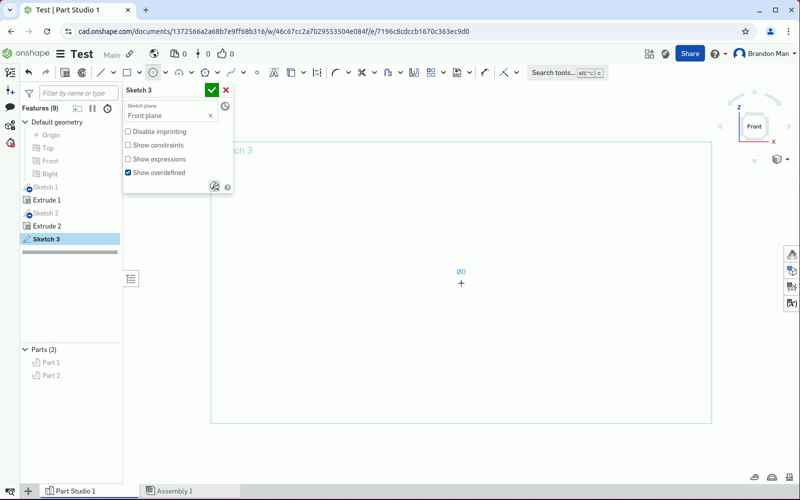
mouse_move(490, 282)
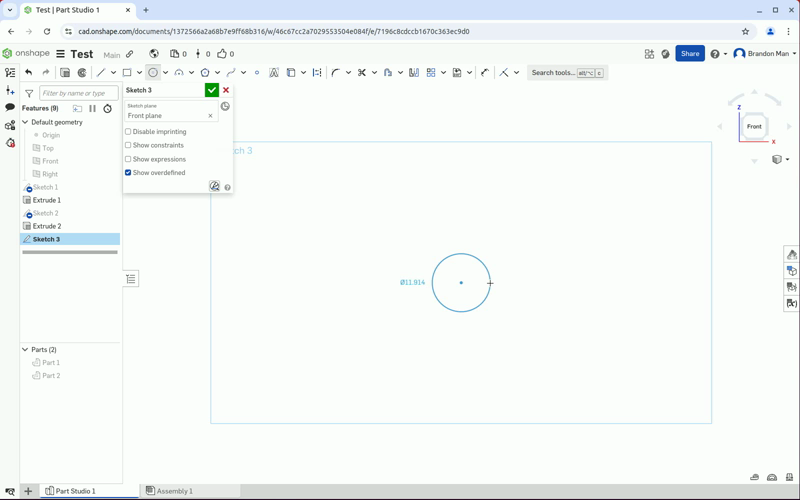
click(490, 282)
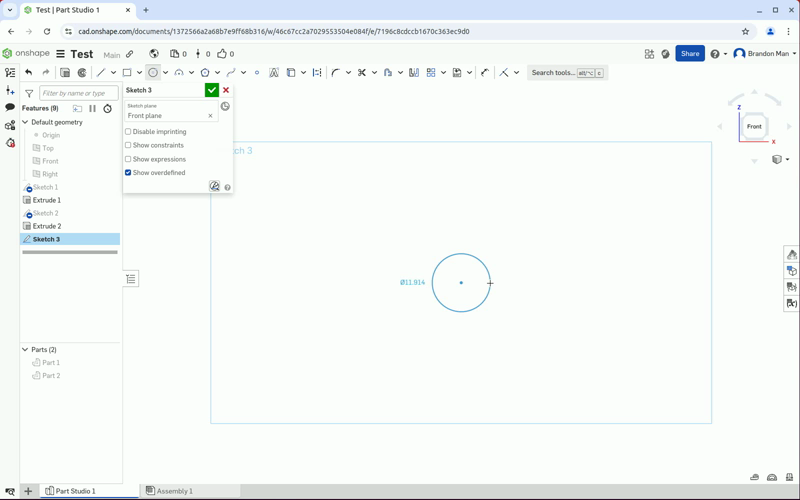
key(esc)
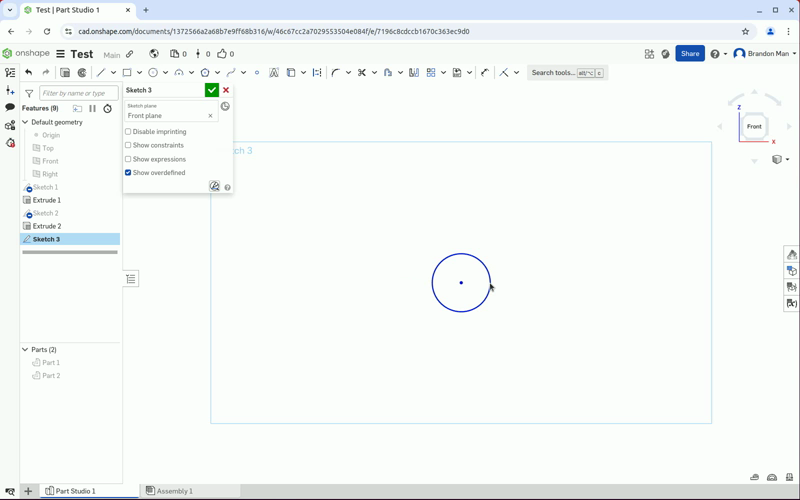
mouse_move(481, 296)
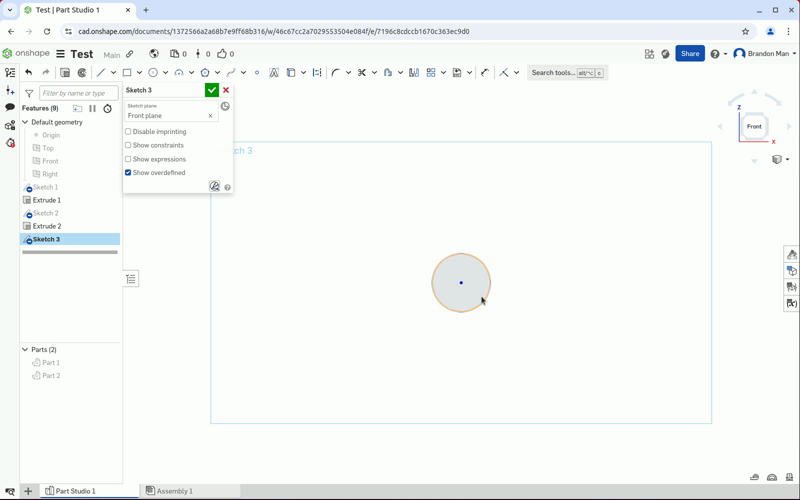
click(481, 296)
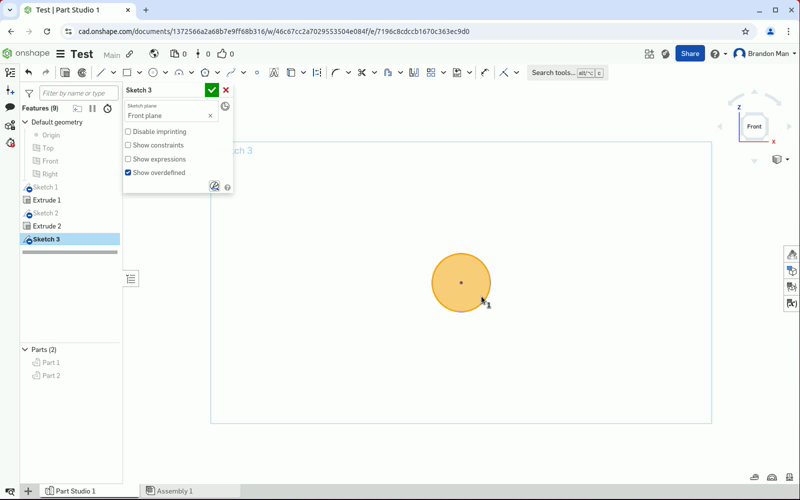
mouse_move(73, 352)
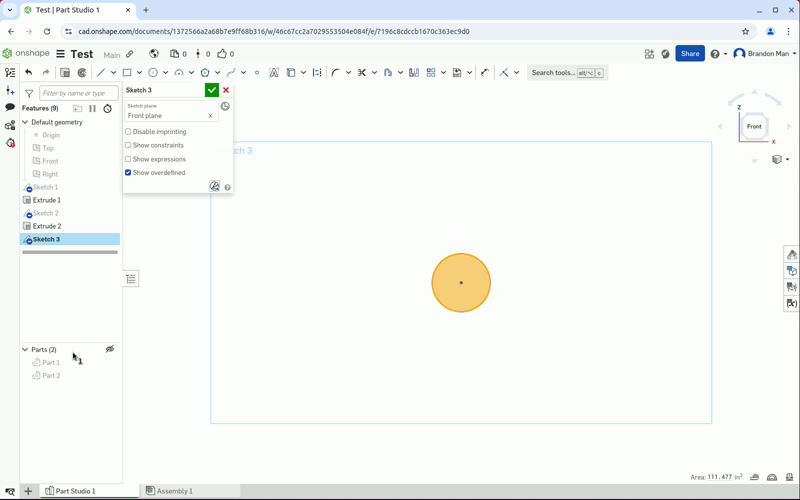
key(shift+y)
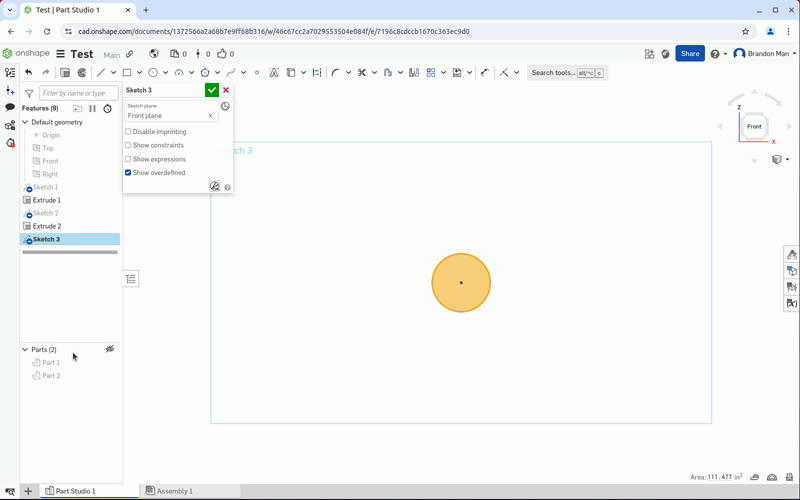
key(shift+e)
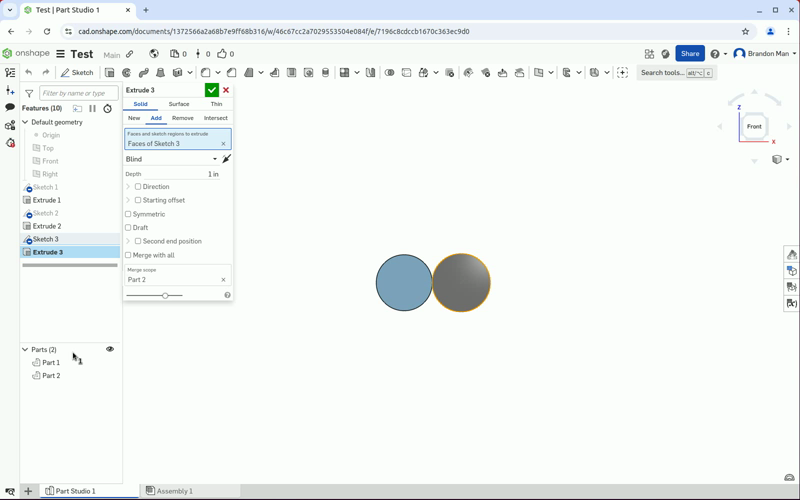
mouse_move(143, 106)
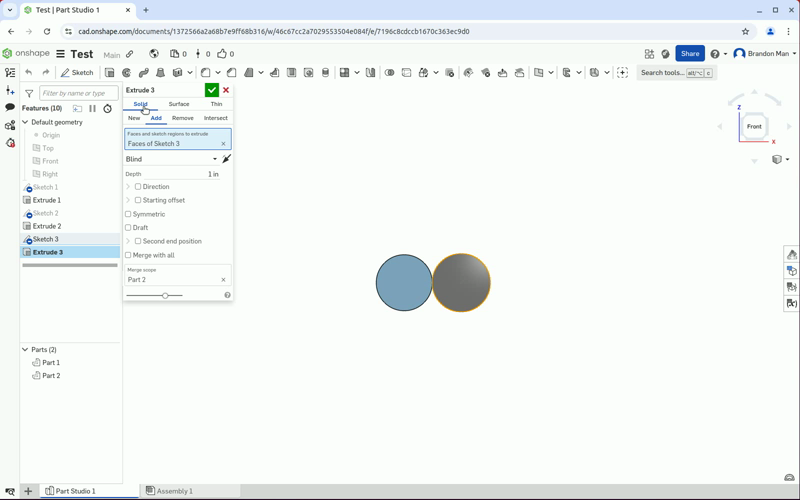
click(143, 106)
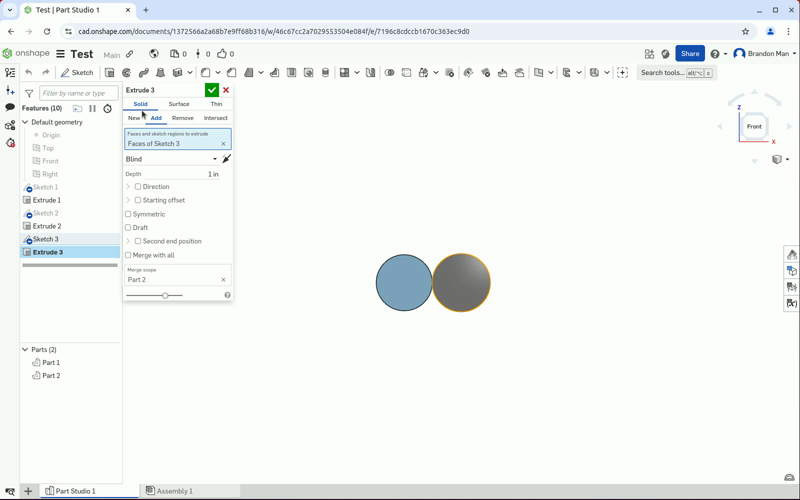
mouse_move(137, 120)
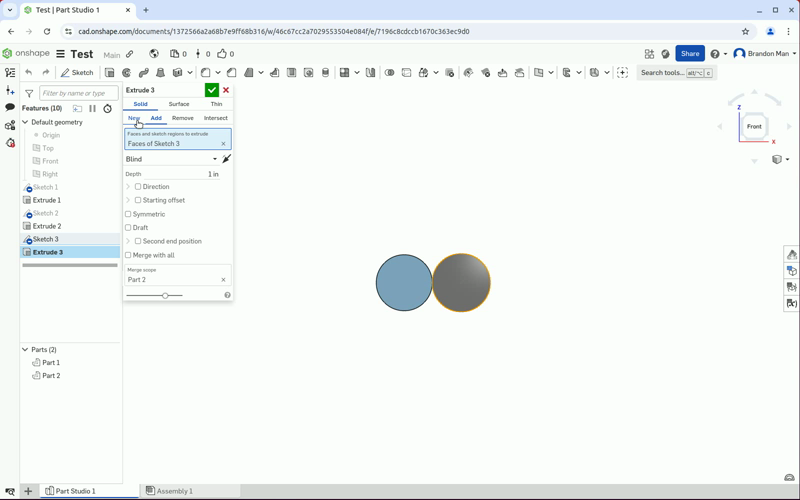
click(137, 120)
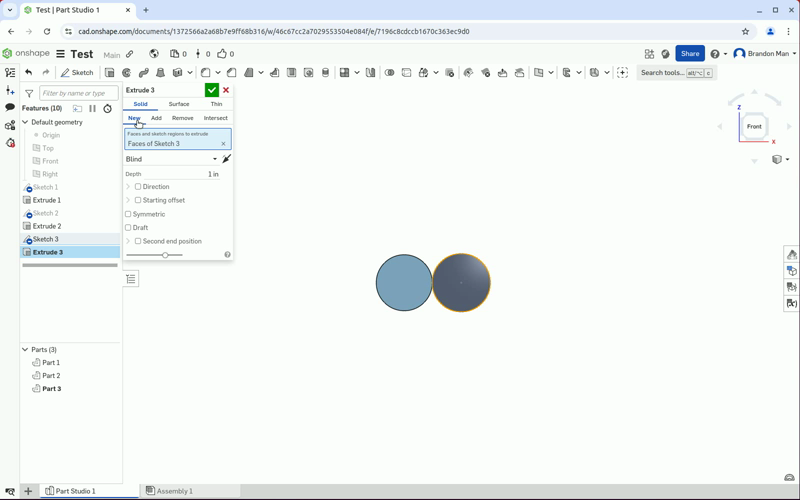
key(tab, 4)
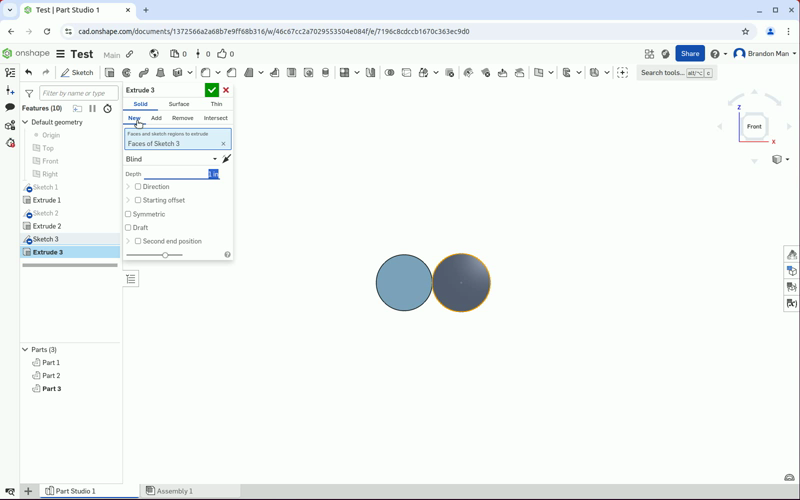
text(-11.073)
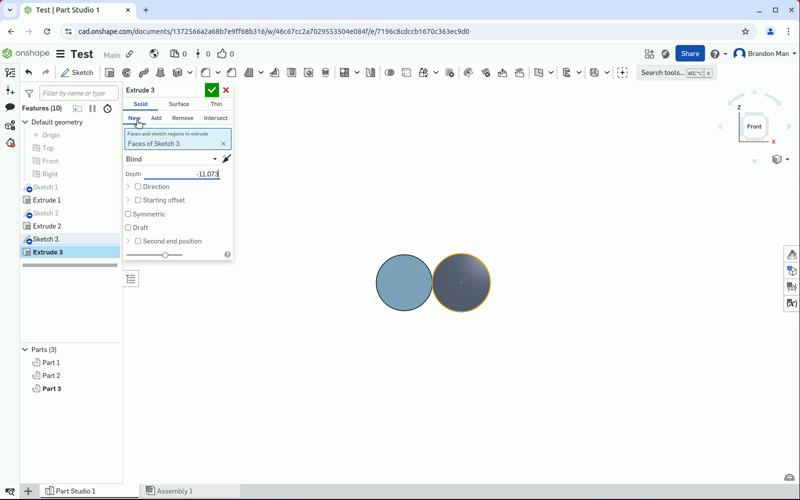
key(enter)
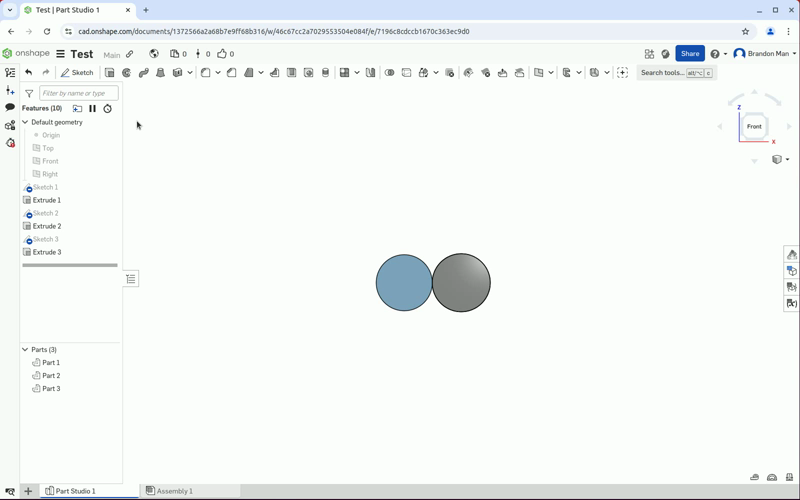
key(shift+h)
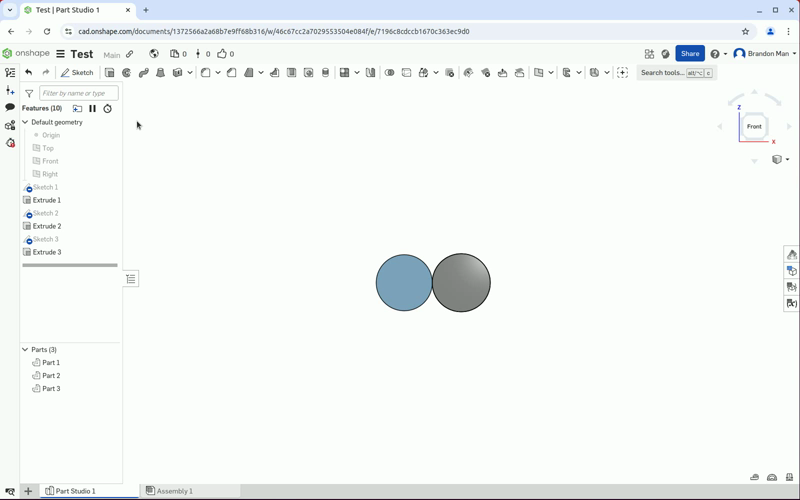
key(shift+h)
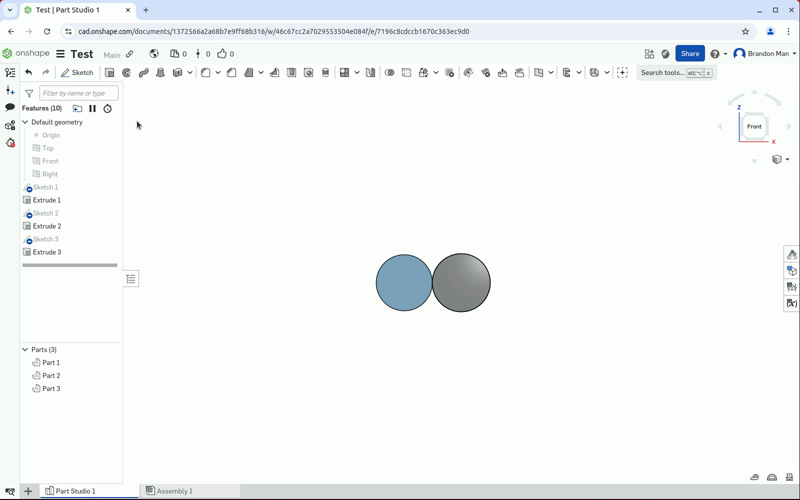
mouse_move(73, 189)
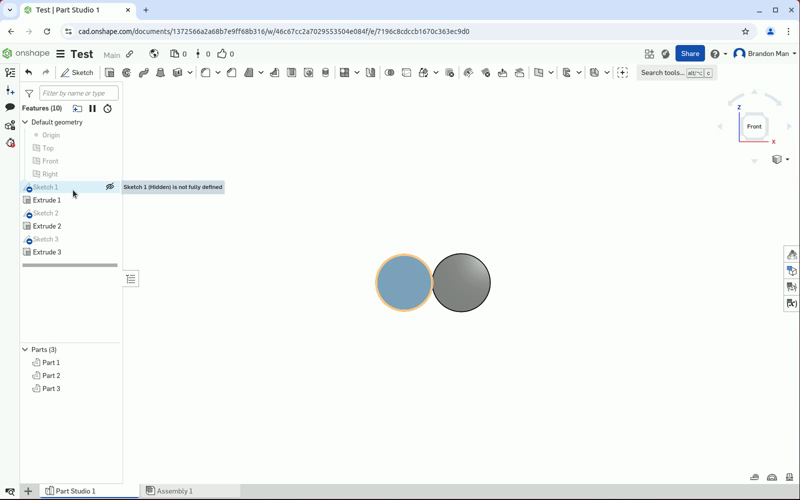
click(73, 189)
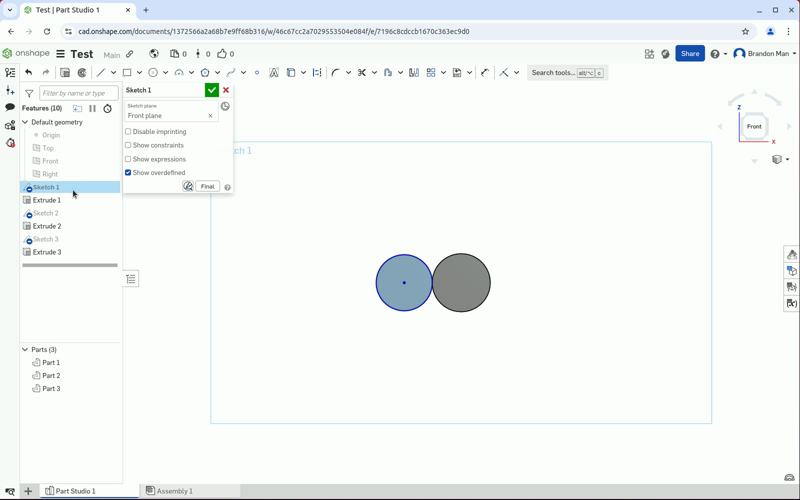
mouse_move(229, 92)
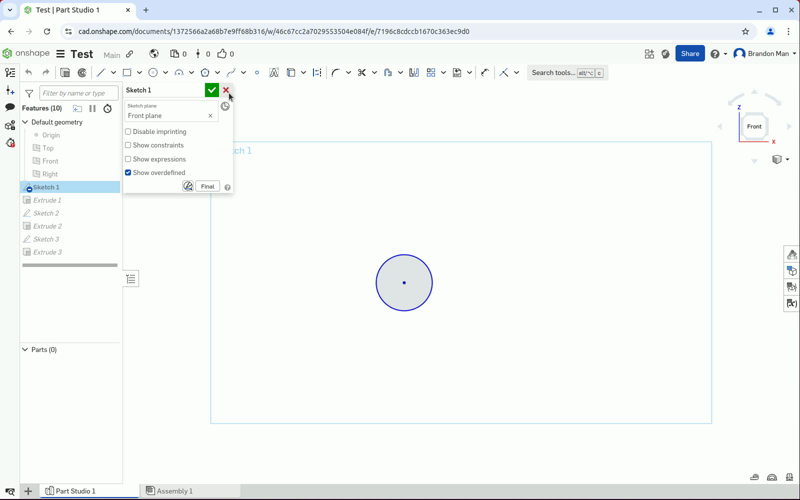
click(229, 92)
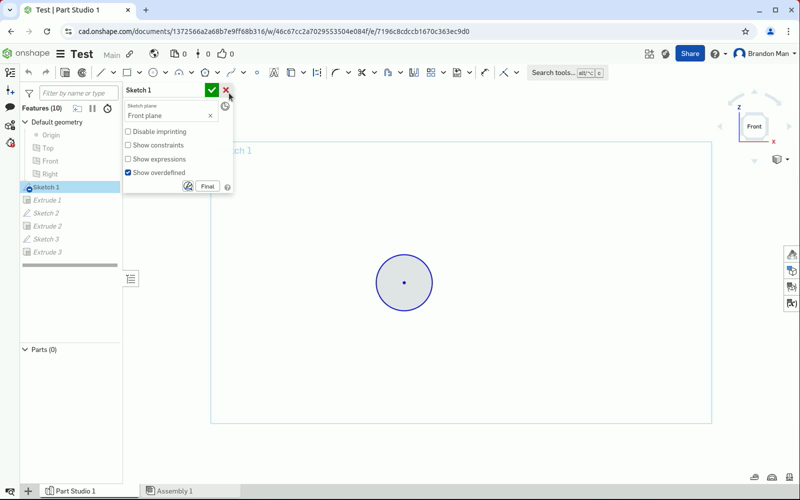
key(shift+s)
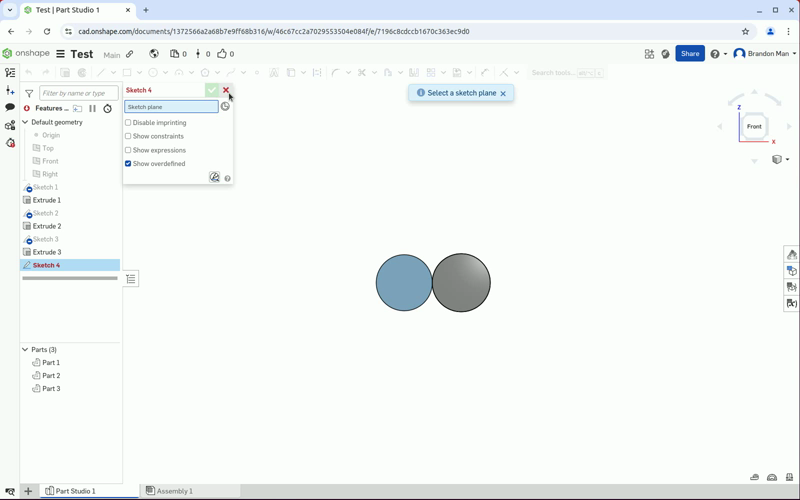
mouse_move(73, 163)
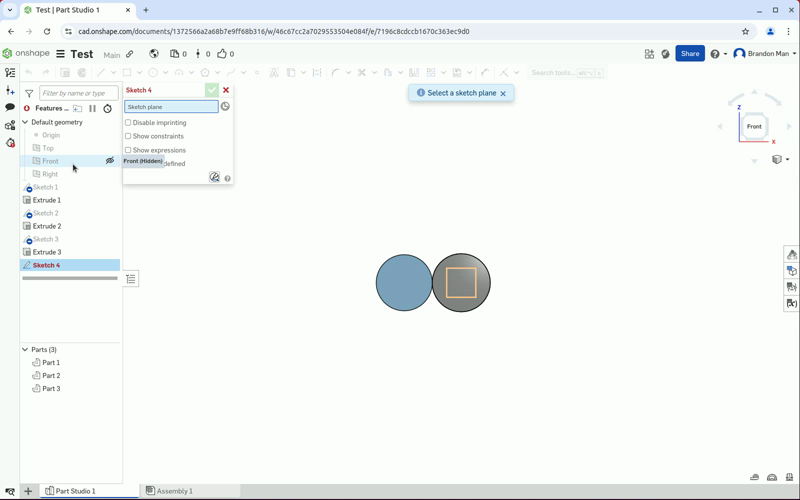
click(73, 163)
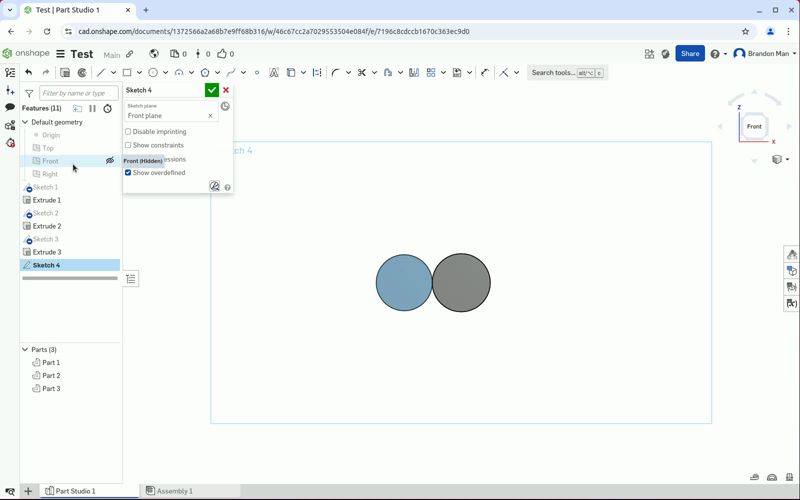
mouse_move(73, 352)
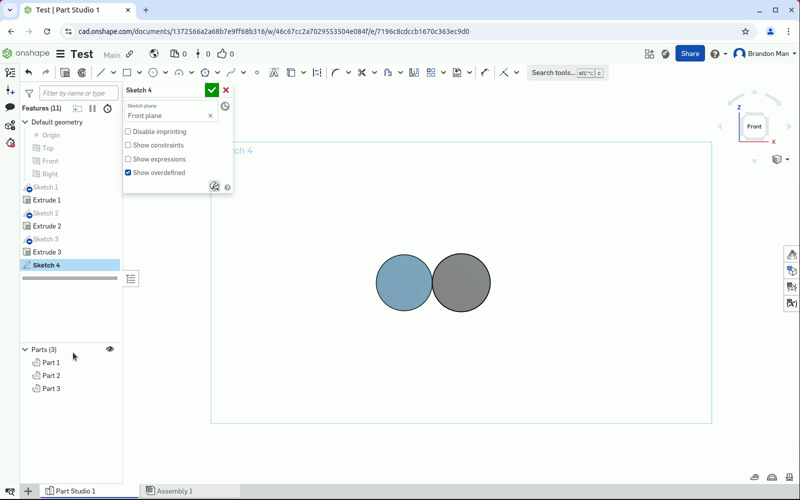
key(y)
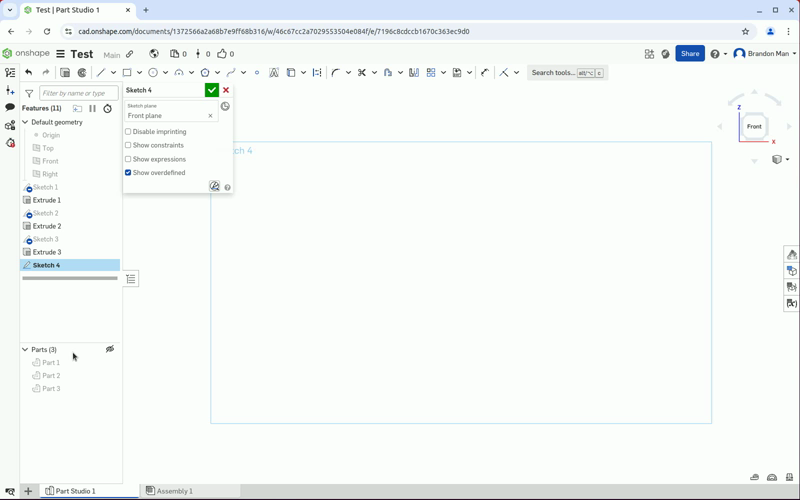
key(l)
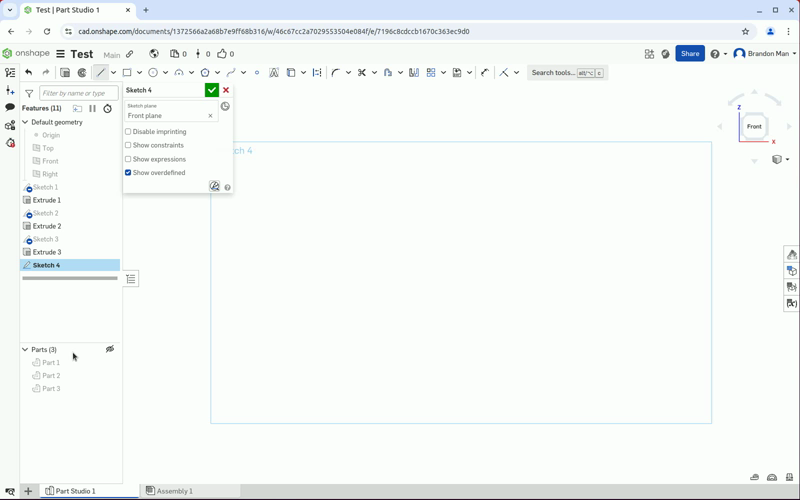
key_down(shift)
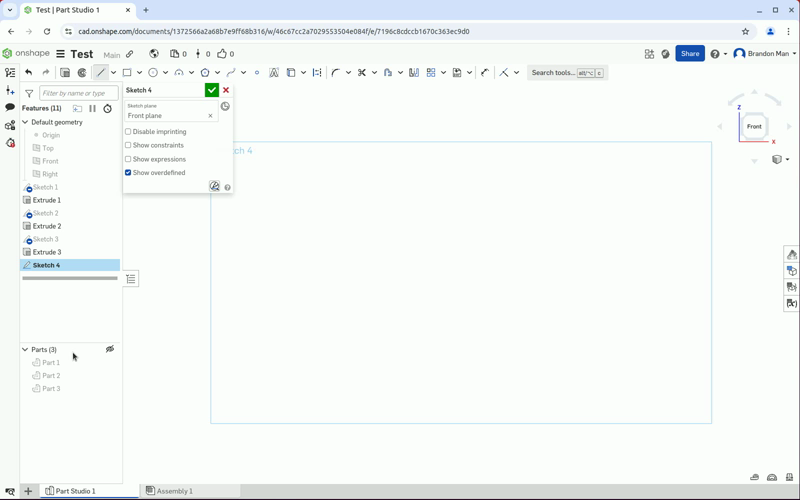
mouse_move(425, 260)
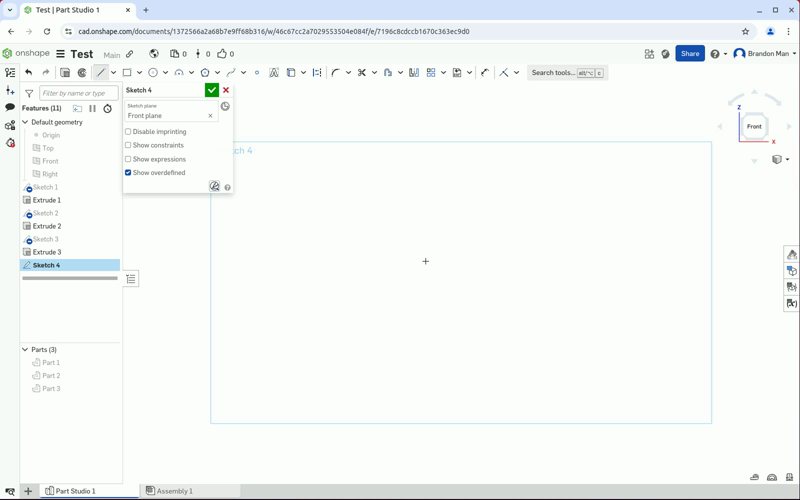
click(425, 260)
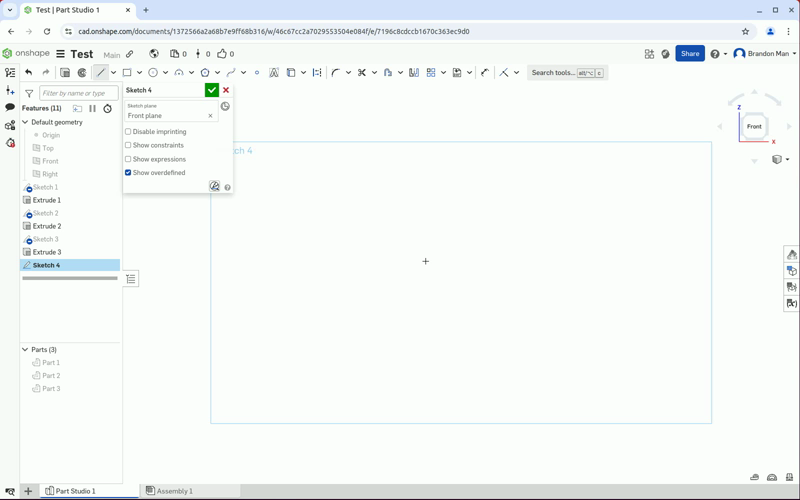
key_up(shift)
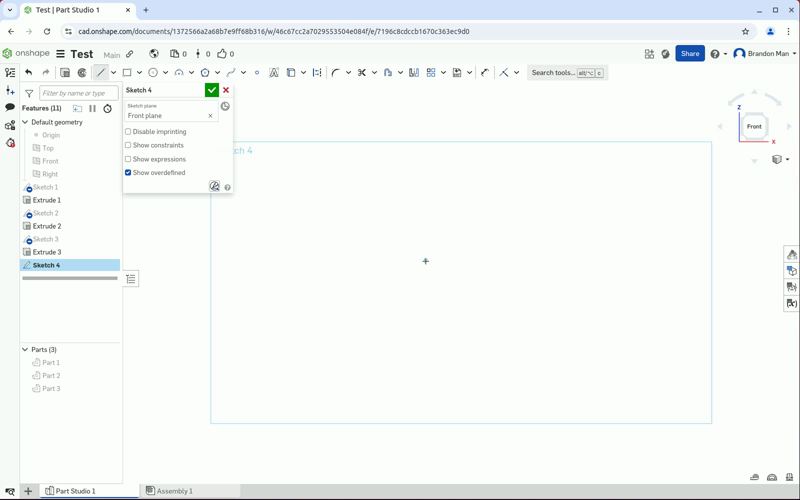
key_down(shift)
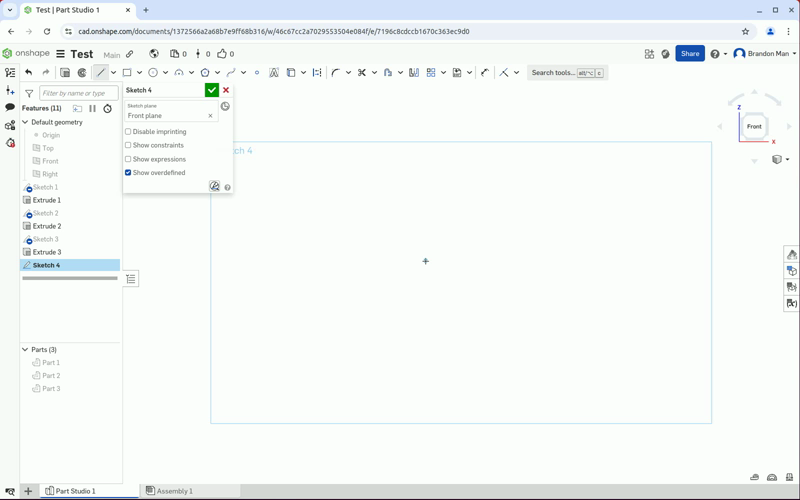
mouse_move(455, 260)
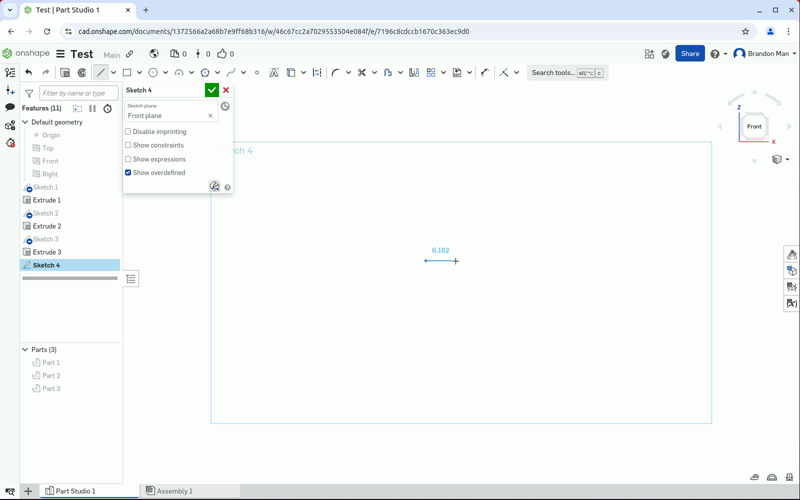
mouse_move(431, 254)
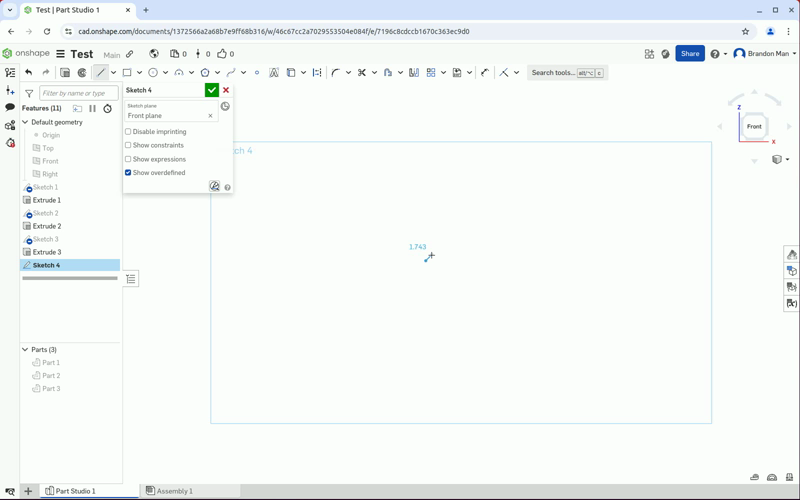
click(431, 254)
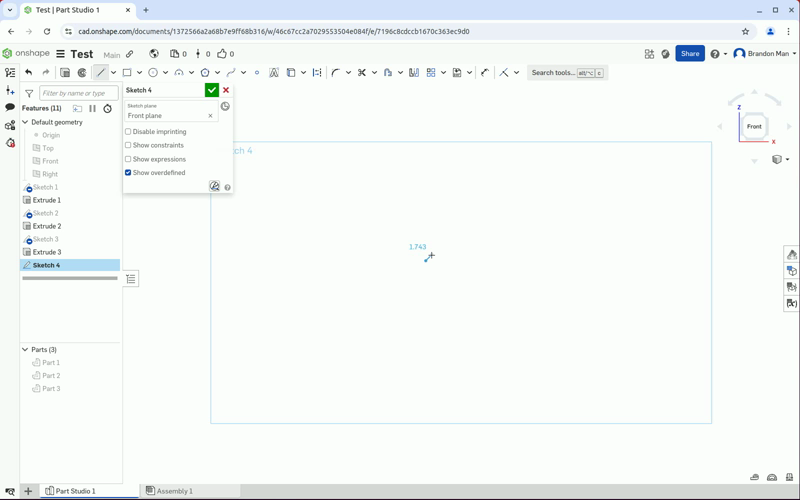
key_up(shift)
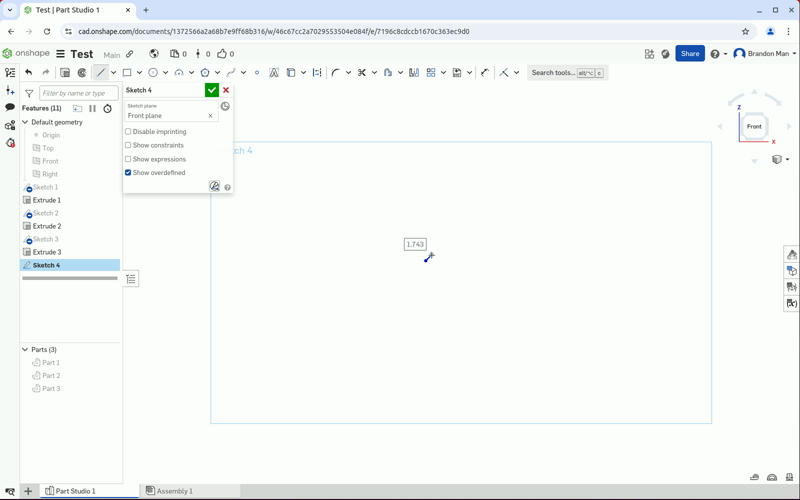
key_down(shift)
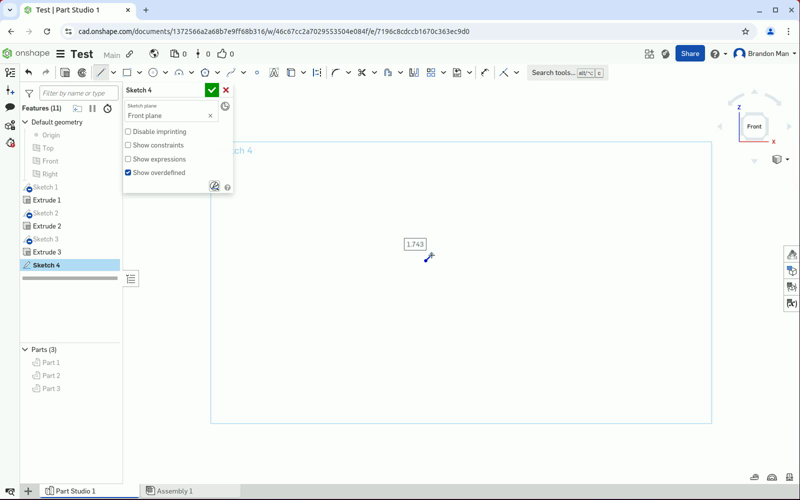
mouse_move(461, 254)
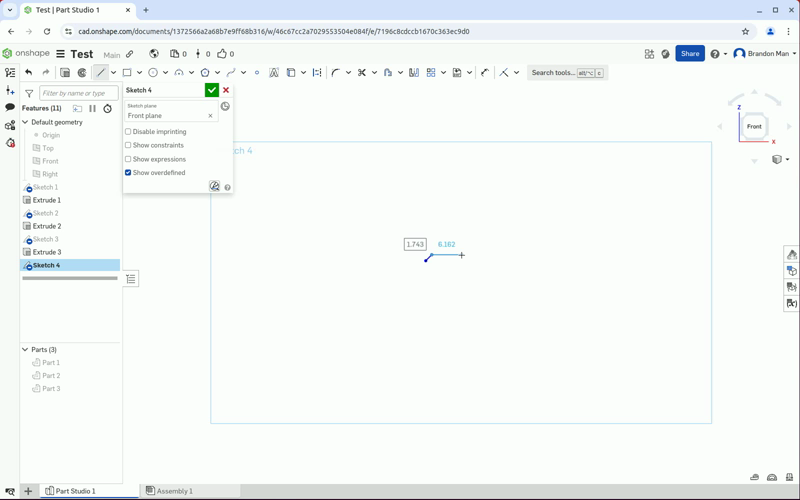
mouse_move(431, 253)
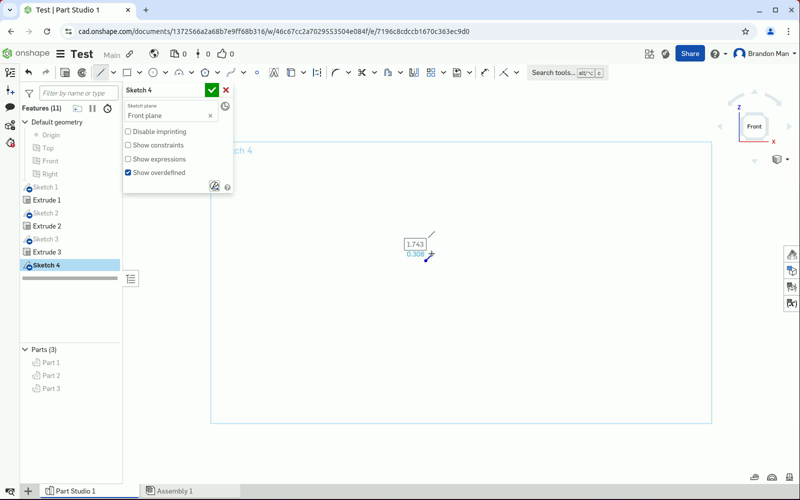
scroll(6)
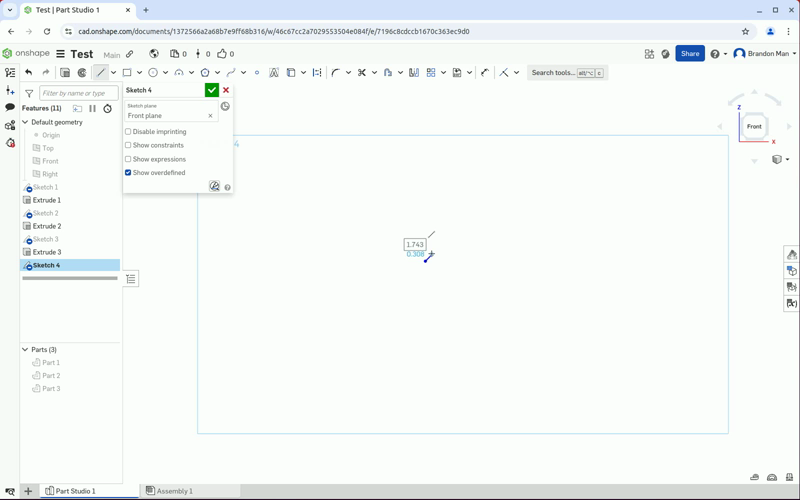
scroll(6)
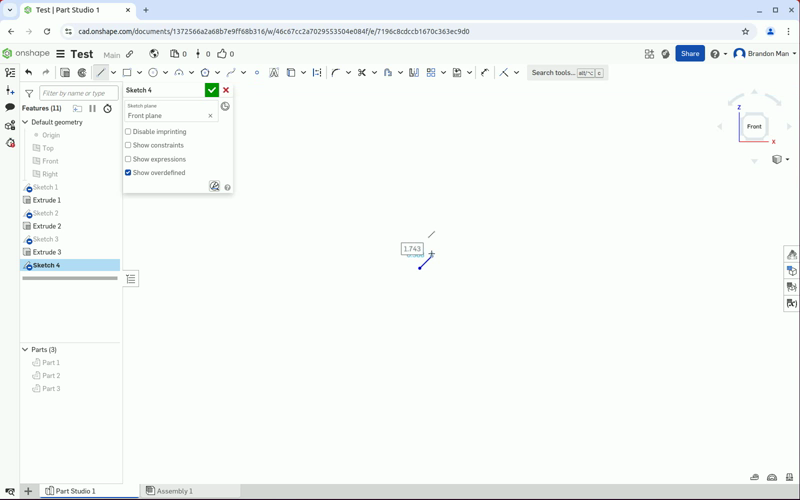
scroll(6)
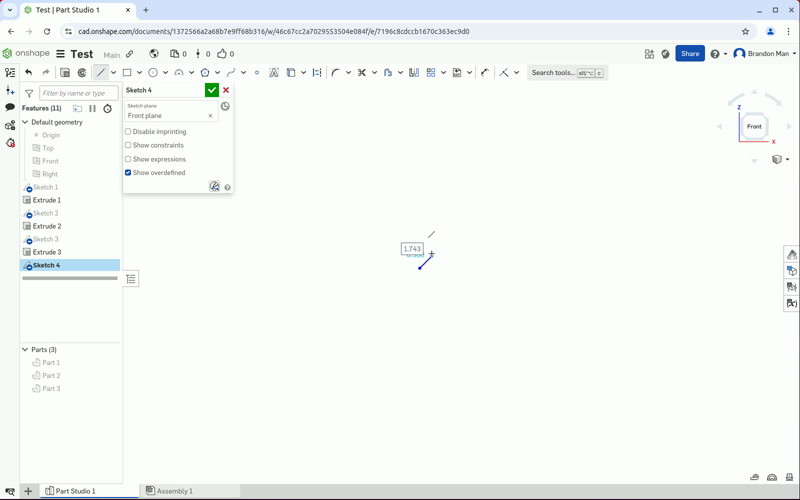
scroll(6)
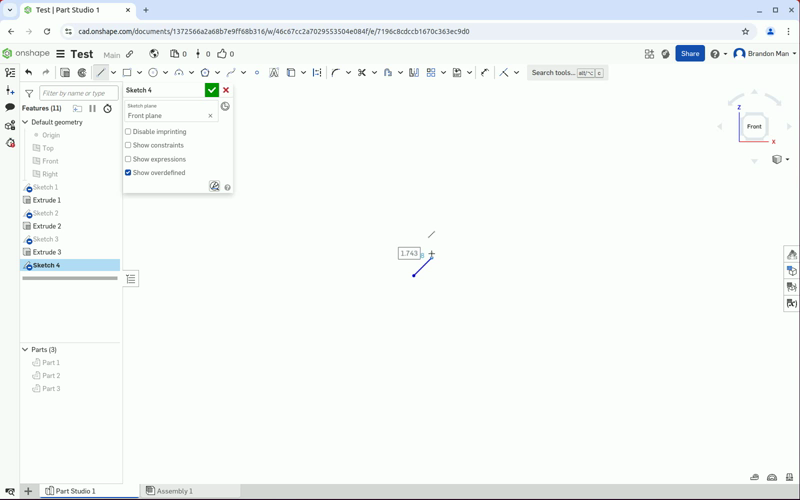
scroll(6)
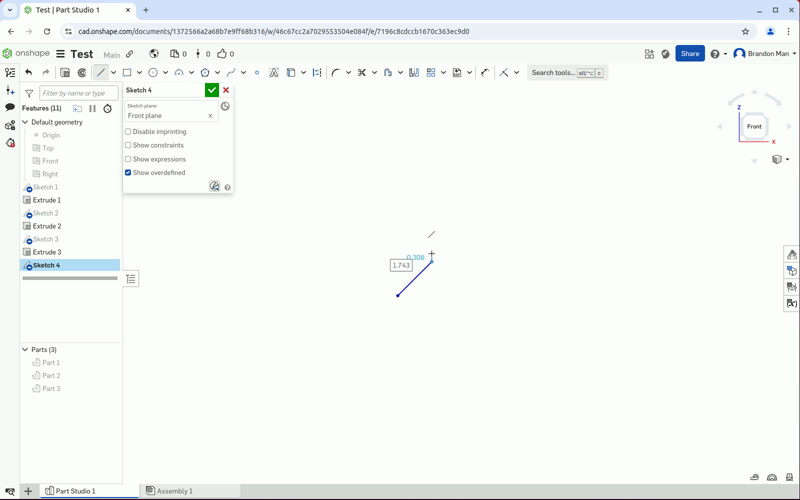
scroll(6)
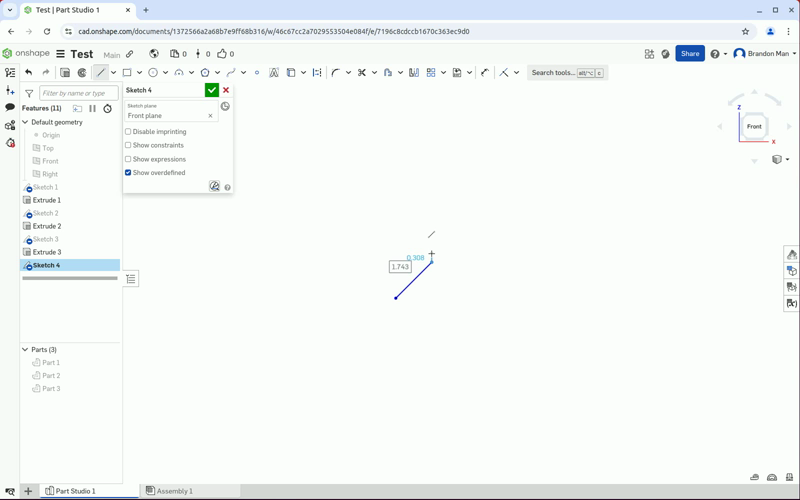
scroll(6)
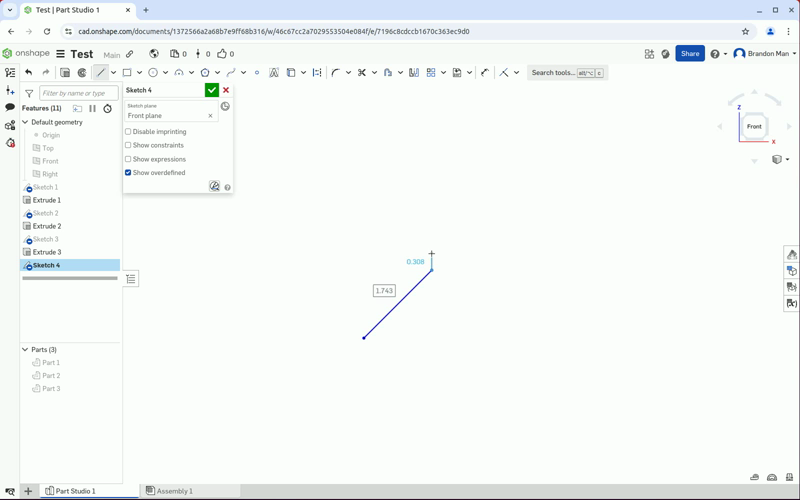
click(431, 253)
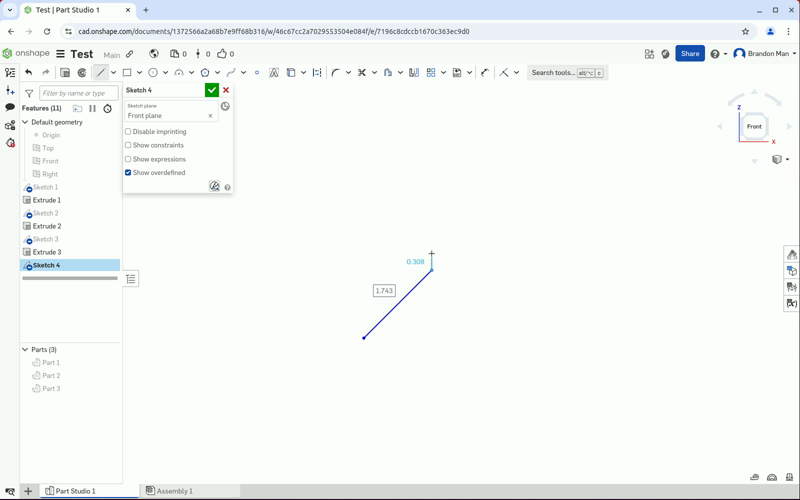
scroll(-6)
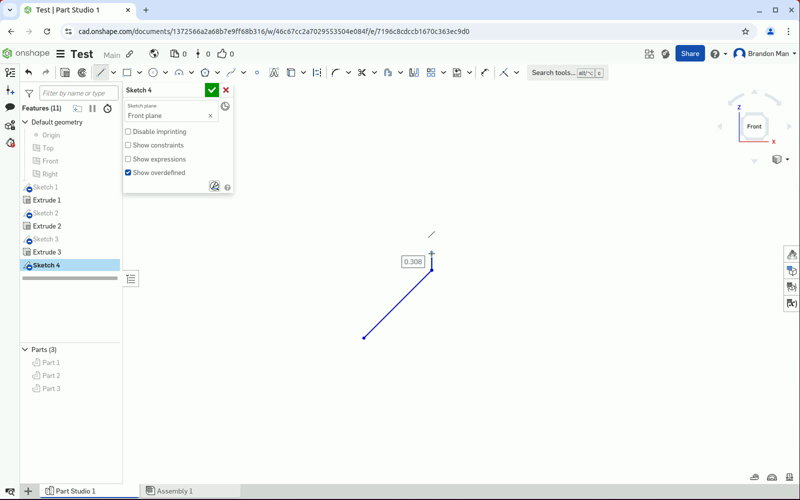
scroll(-6)
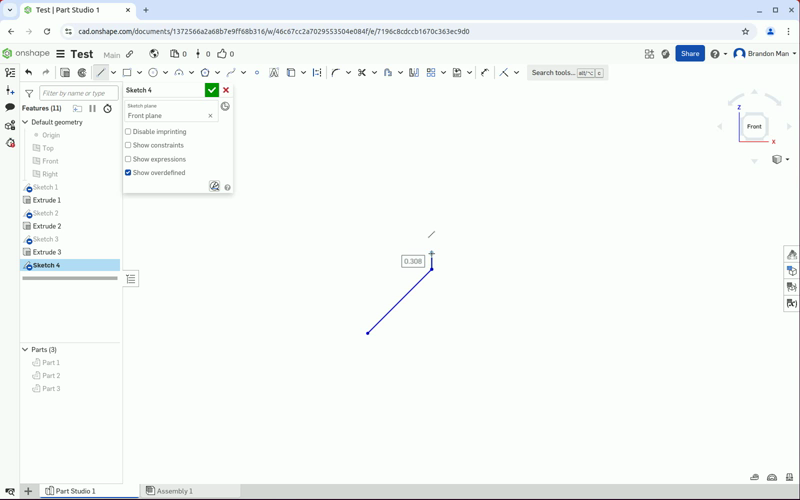
scroll(-6)
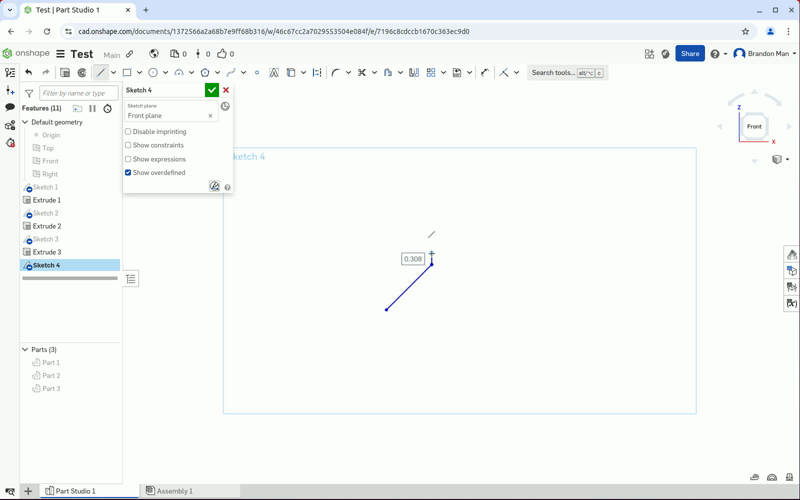
scroll(-6)
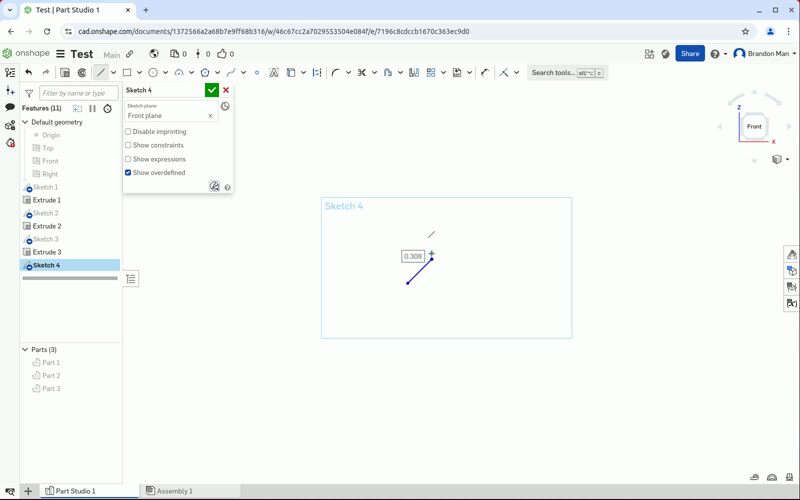
scroll(-6)
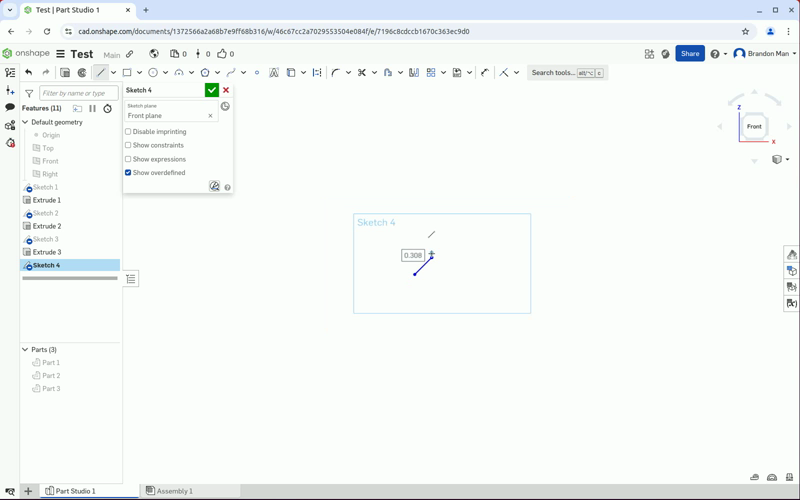
scroll(-6)
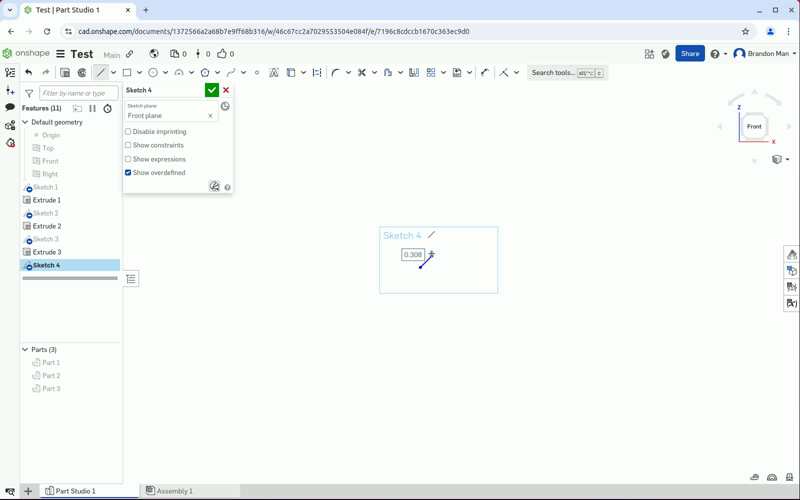
scroll(-6)
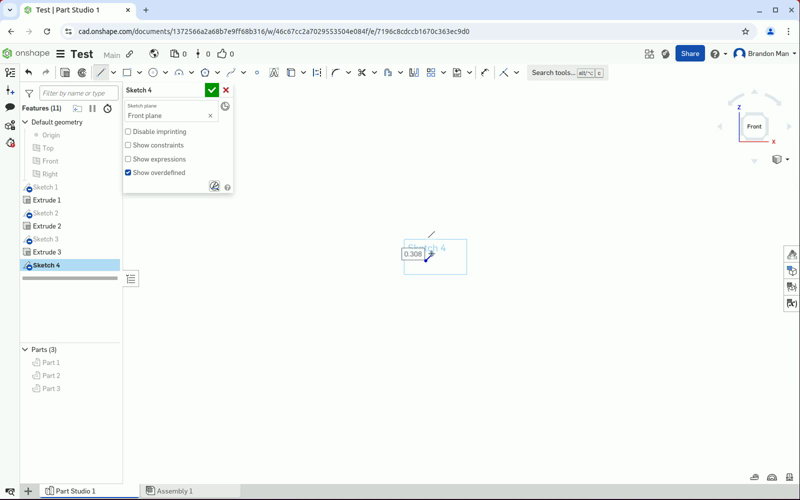
key_up(shift)
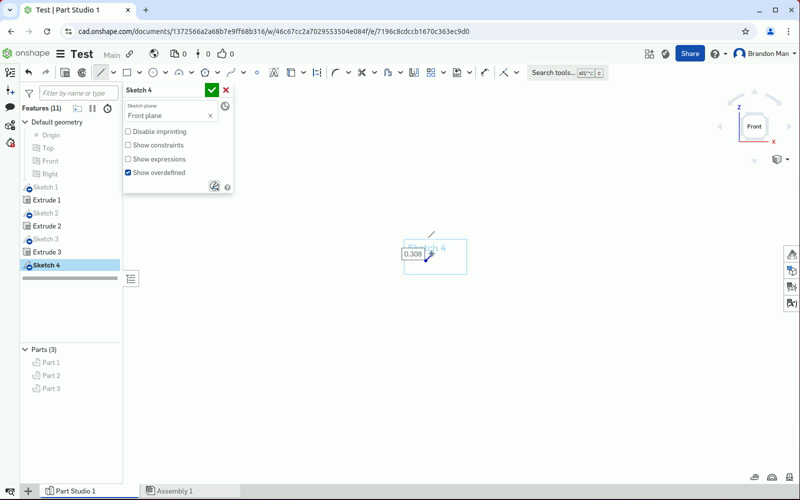
key_down(shift)
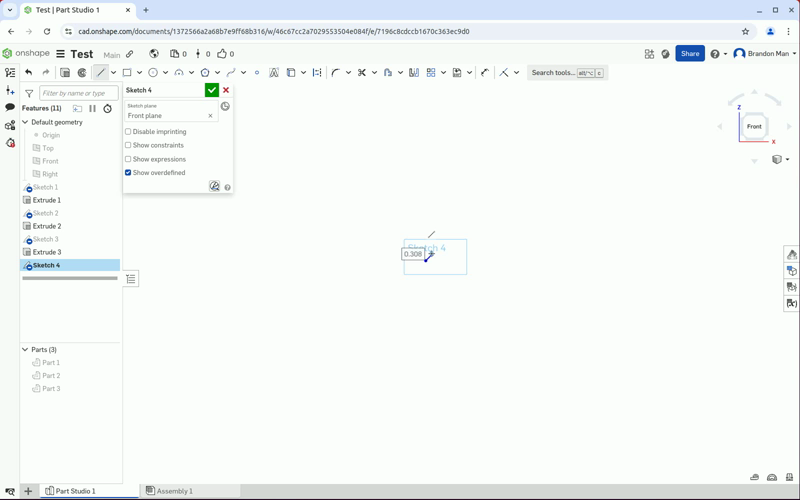
mouse_move(461, 253)
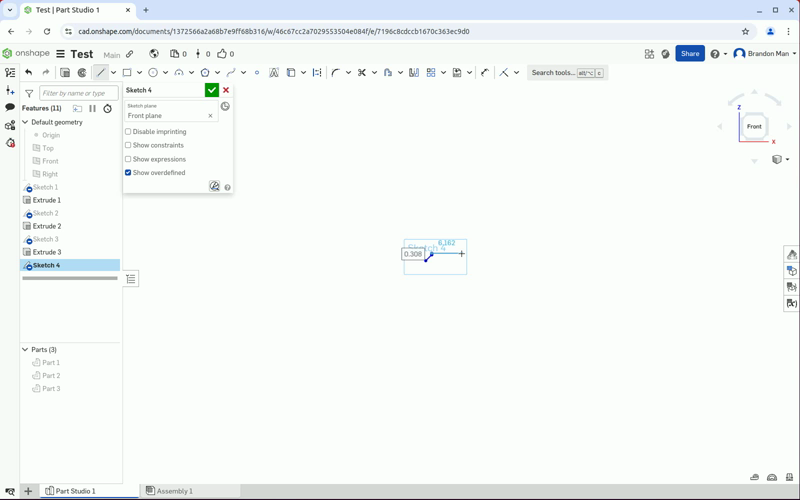
mouse_move(432, 253)
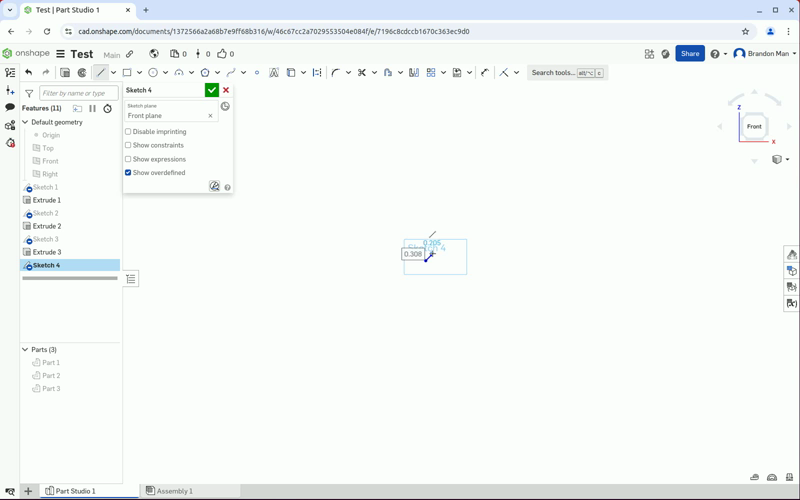
scroll(6)
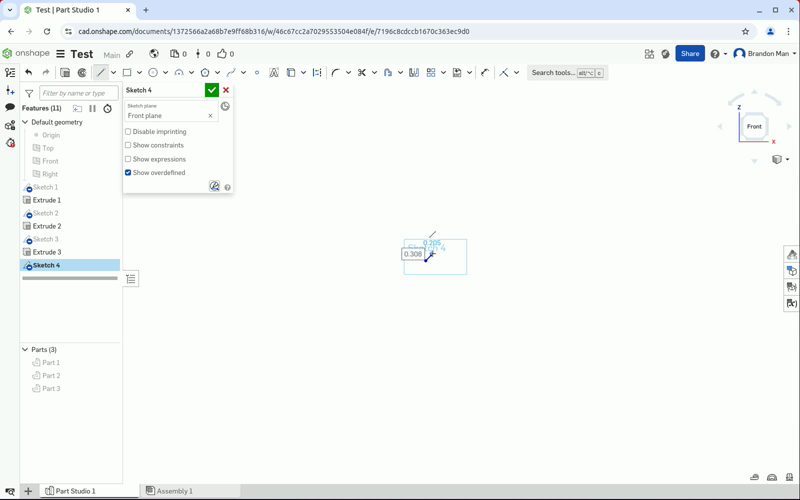
scroll(6)
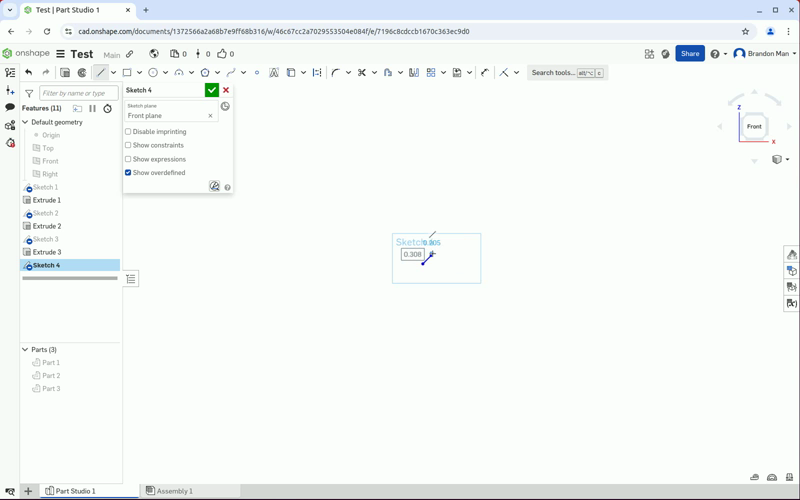
scroll(6)
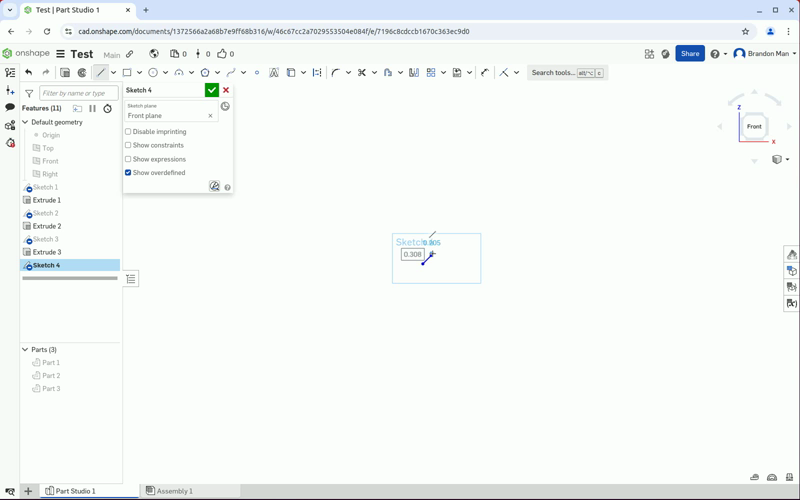
scroll(6)
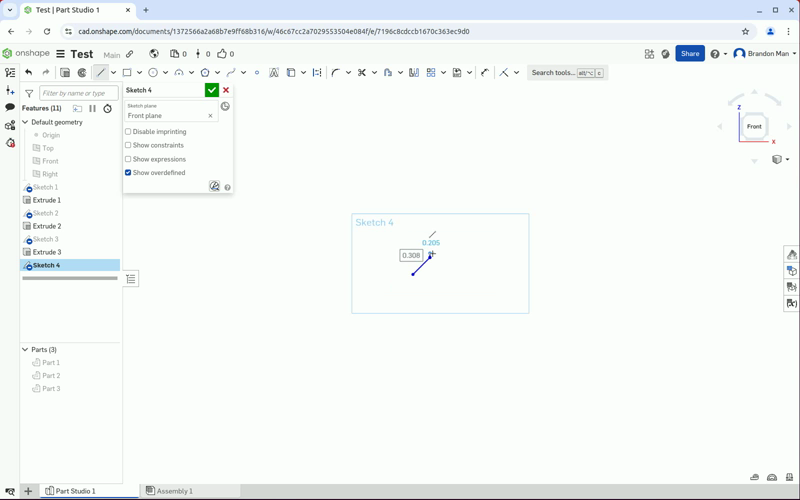
scroll(6)
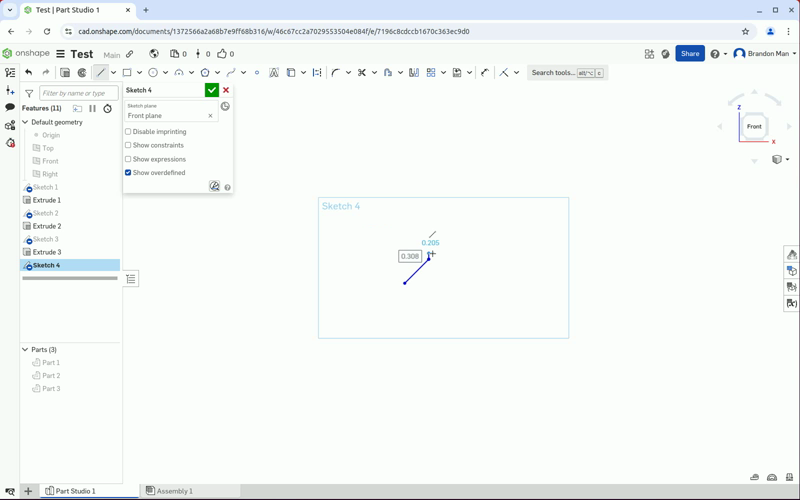
scroll(6)
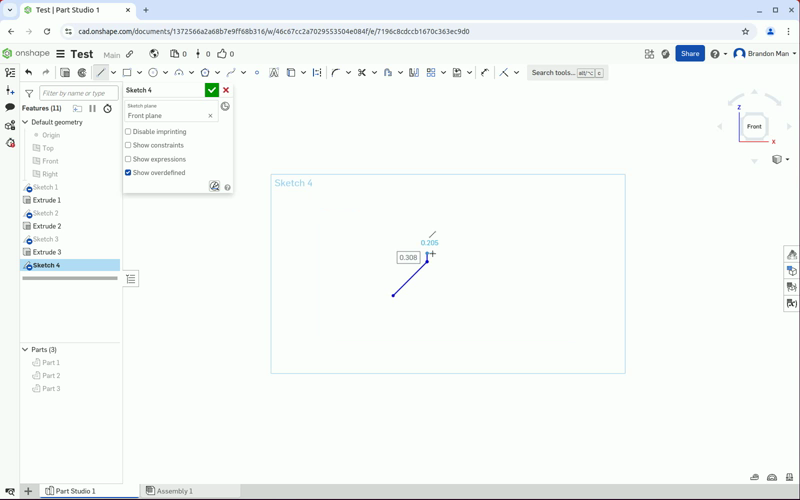
scroll(6)
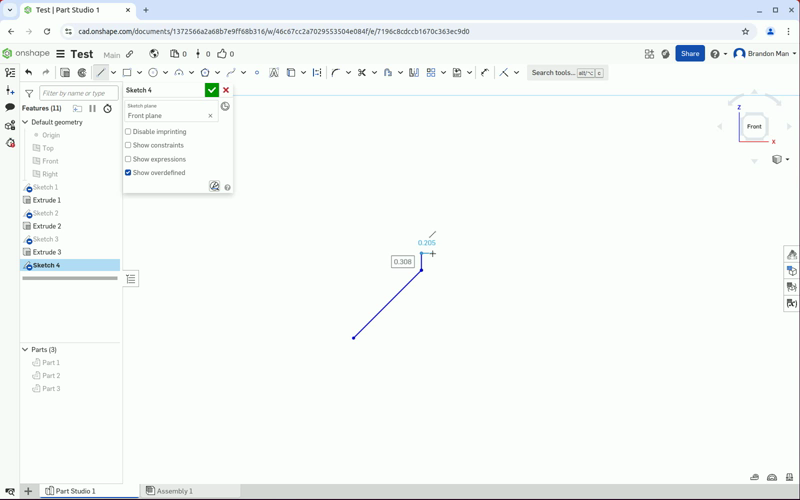
click(432, 253)
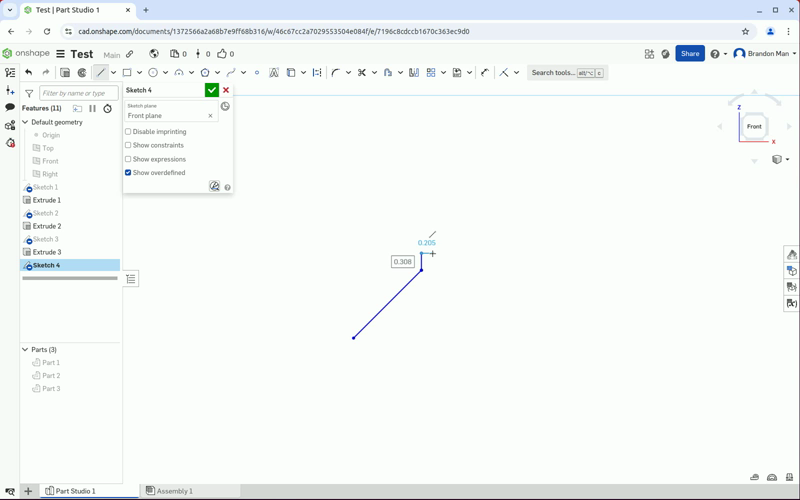
scroll(-6)
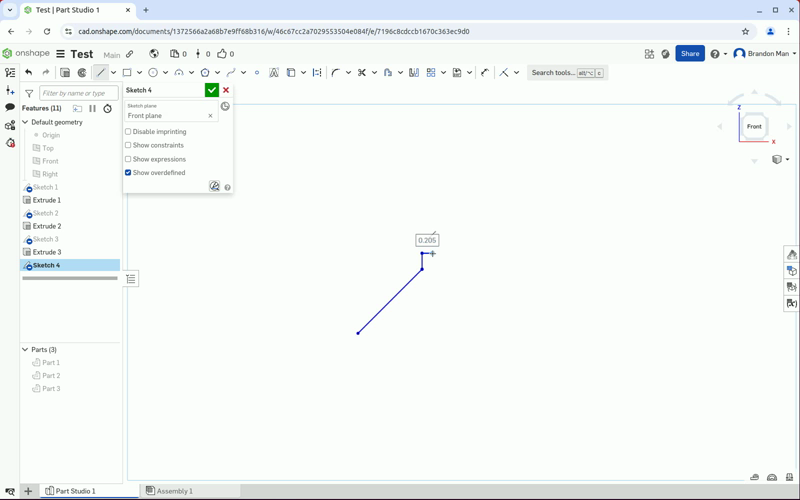
scroll(-6)
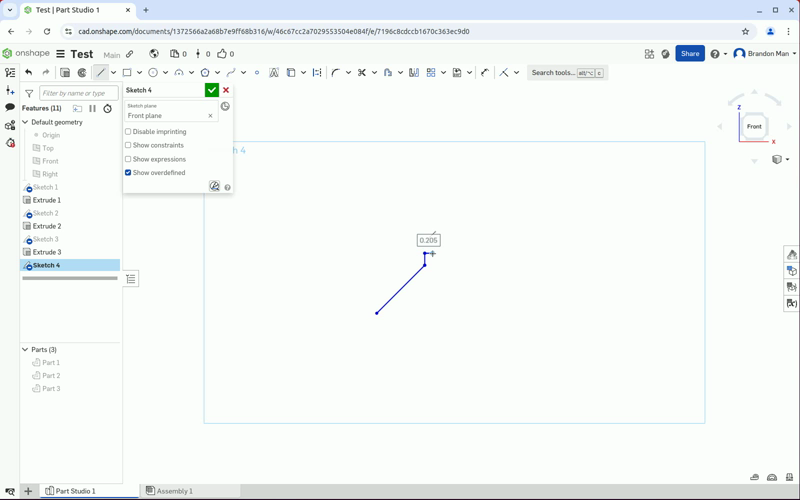
scroll(-6)
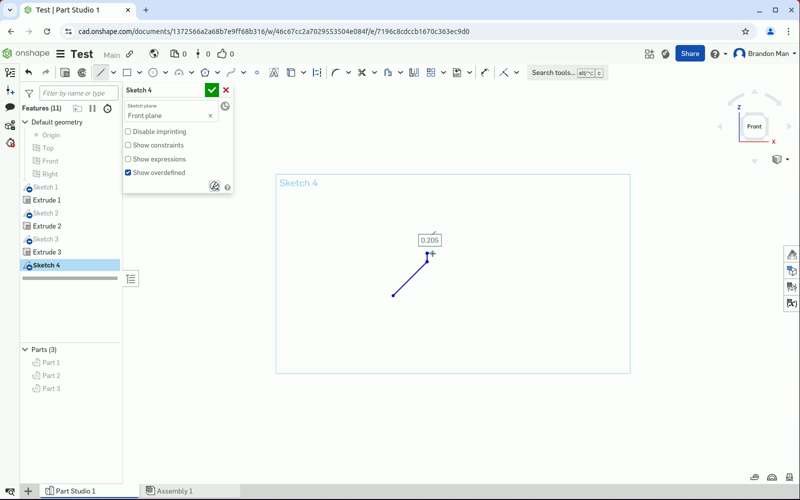
scroll(-6)
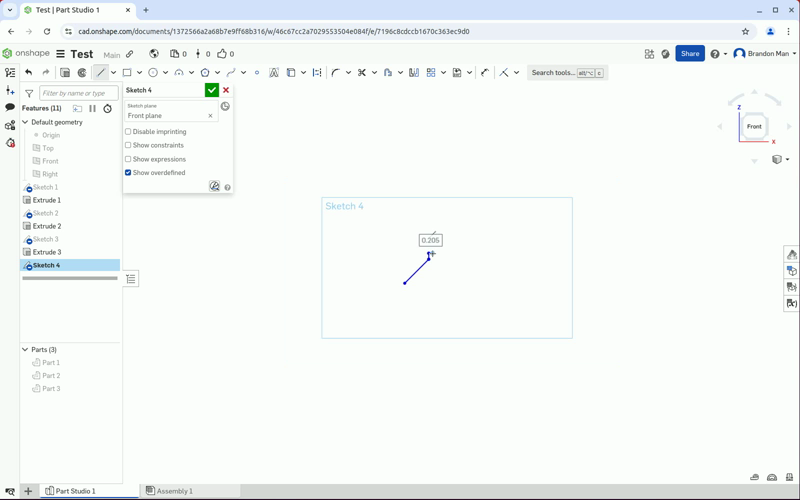
scroll(-6)
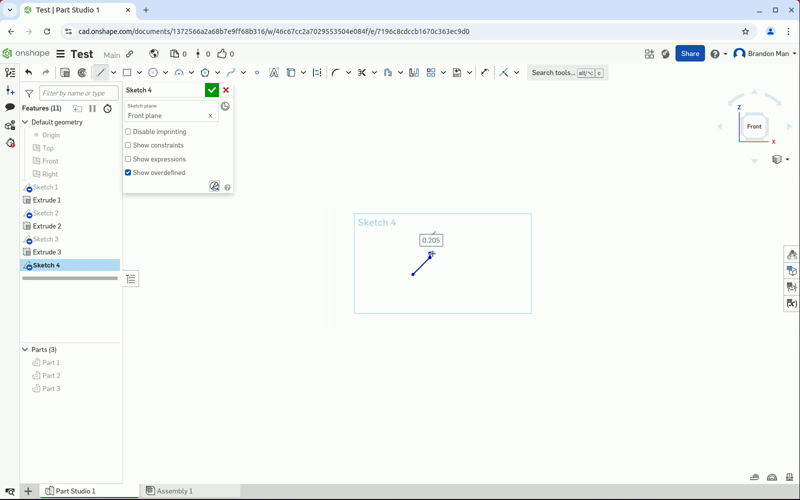
scroll(-6)
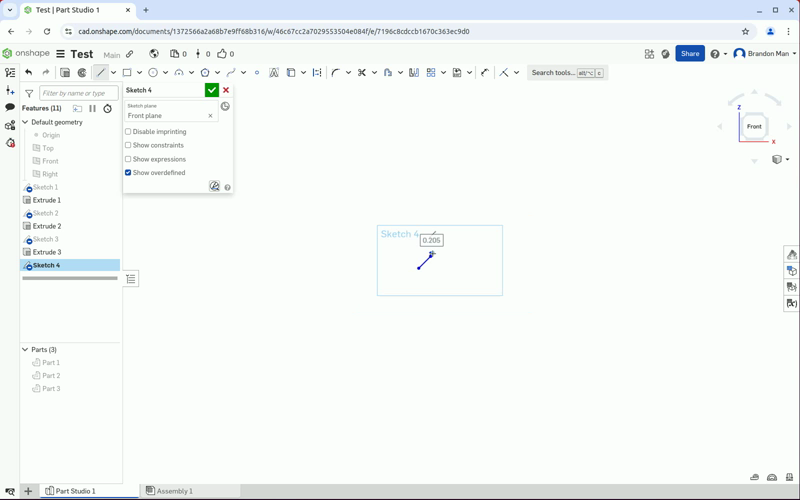
scroll(-6)
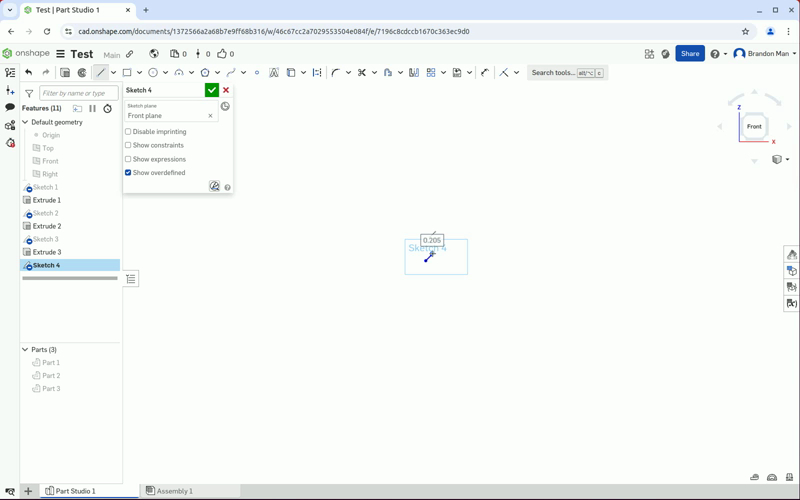
key_up(shift)
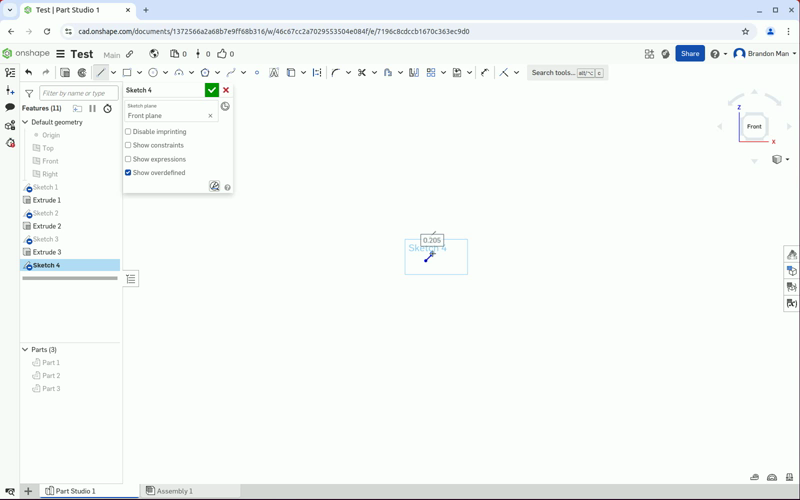
key_down(shift)
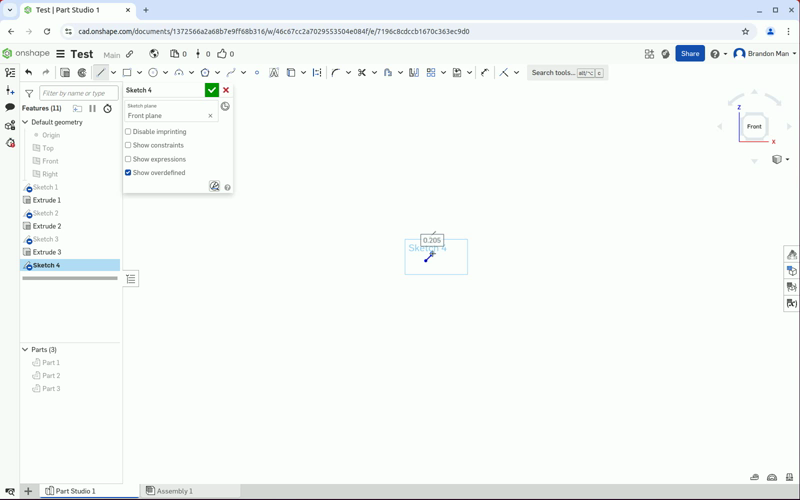
mouse_move(462, 253)
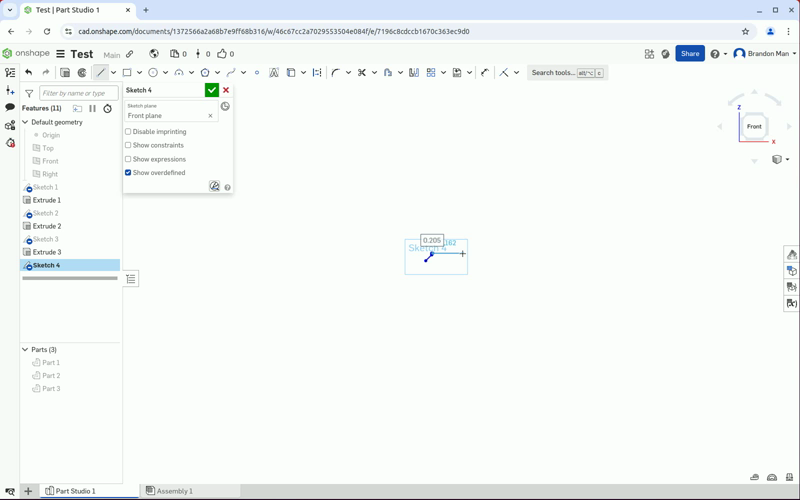
mouse_move(432, 255)
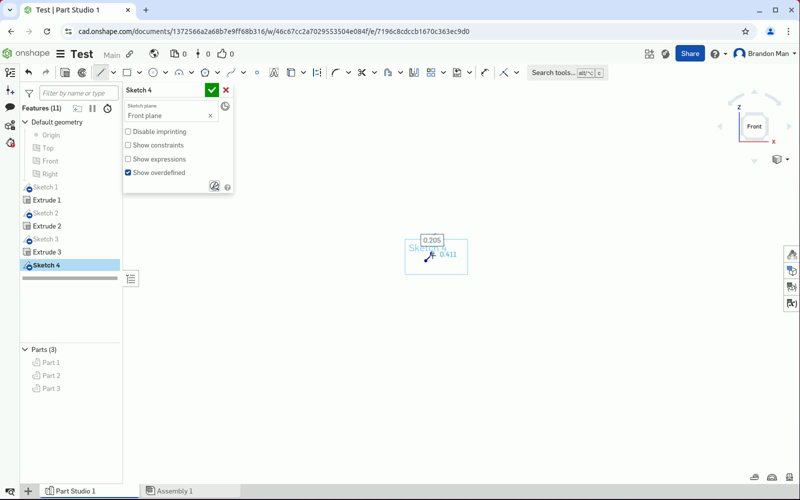
scroll(6)
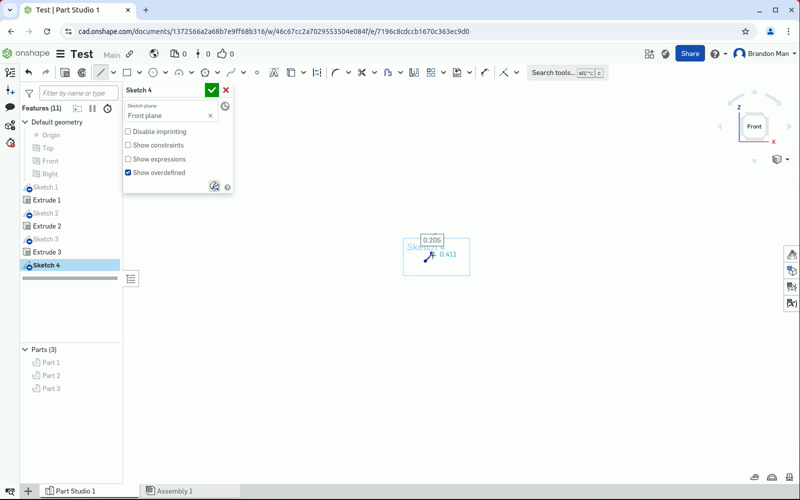
scroll(6)
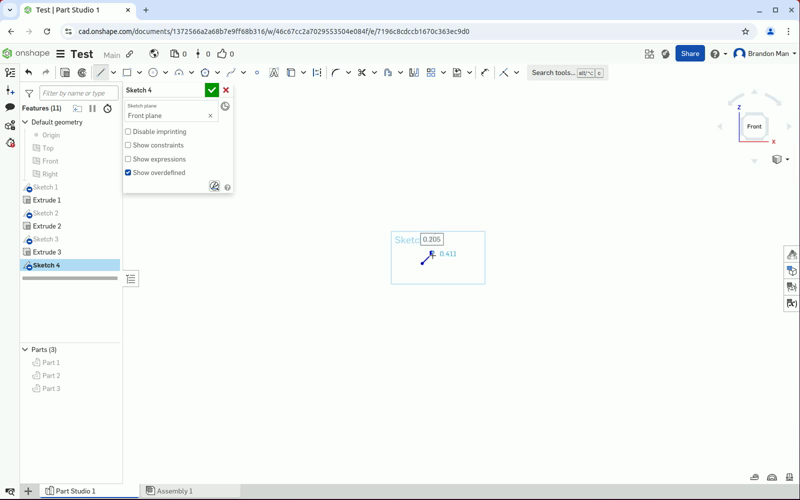
scroll(6)
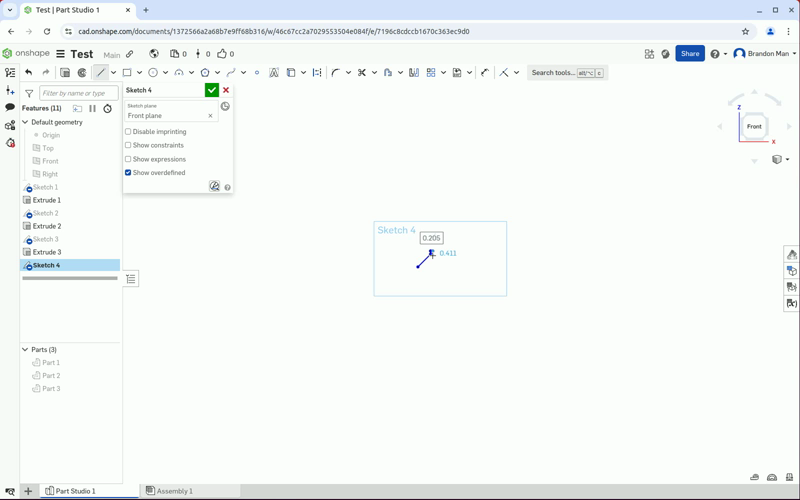
scroll(6)
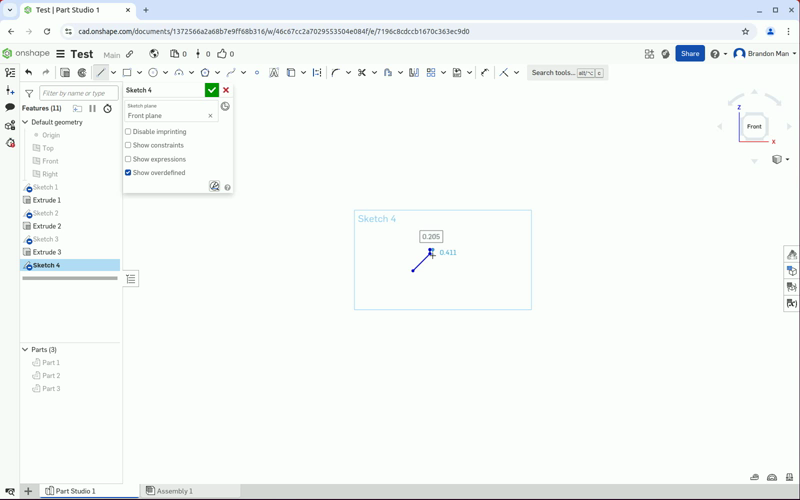
scroll(6)
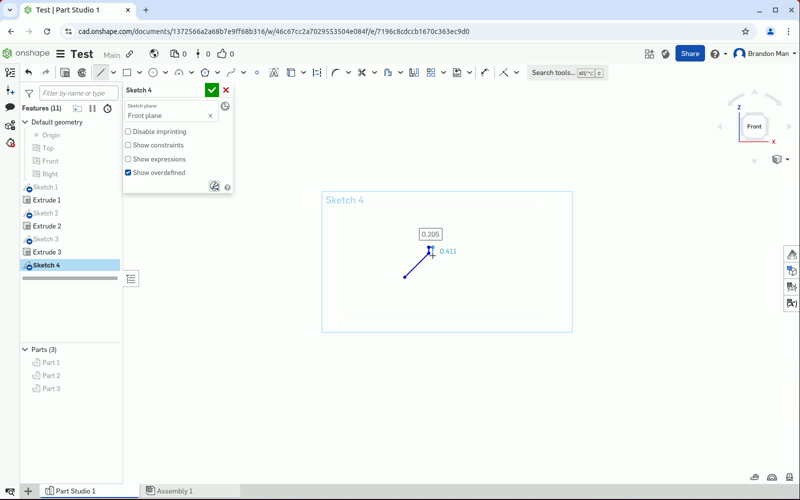
scroll(6)
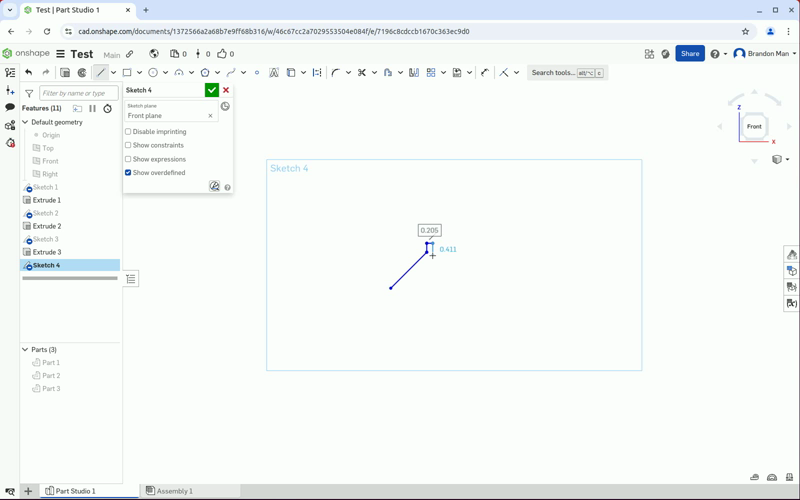
scroll(6)
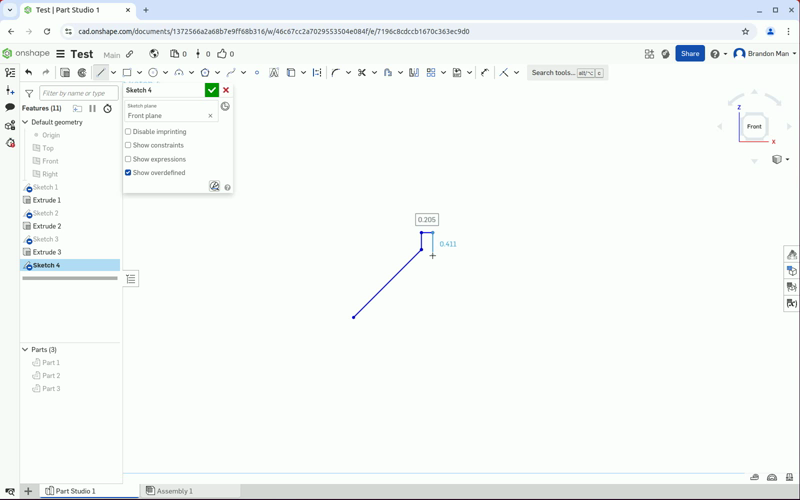
click(432, 255)
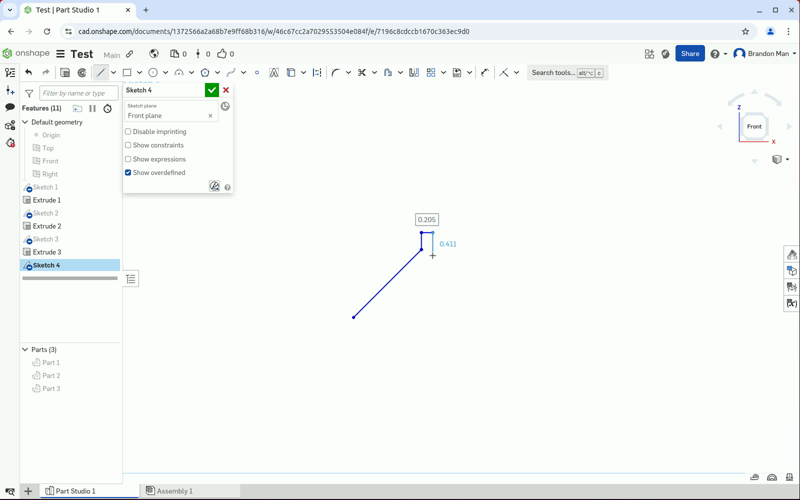
scroll(-6)
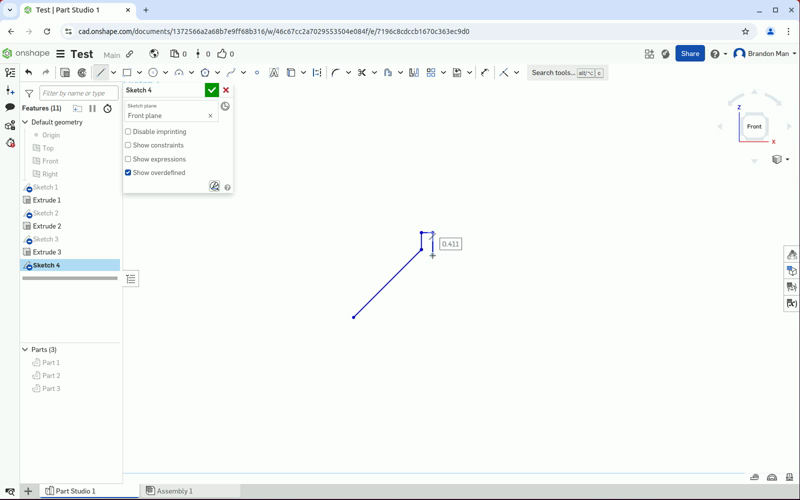
scroll(-6)
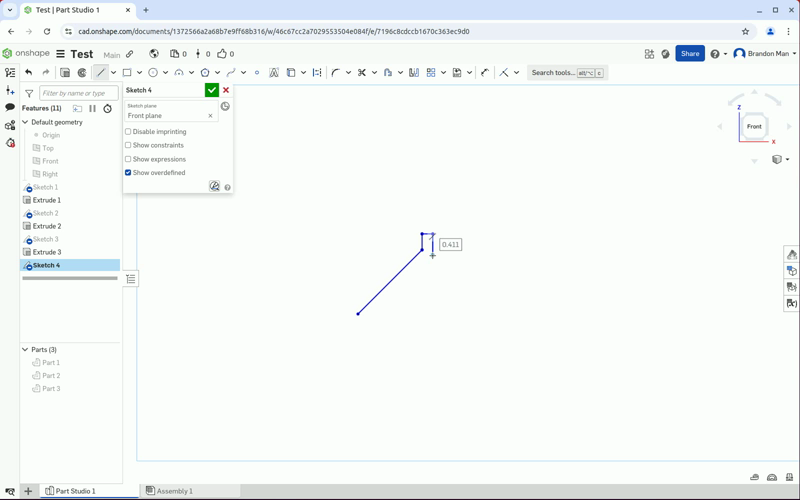
scroll(-6)
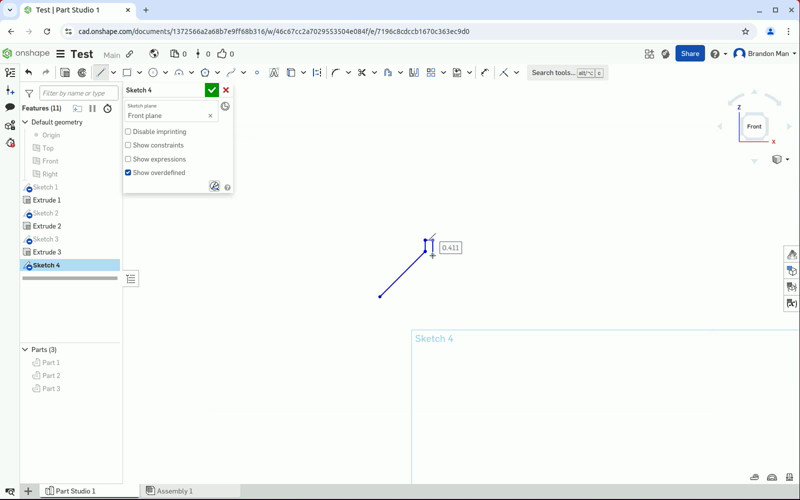
scroll(-6)
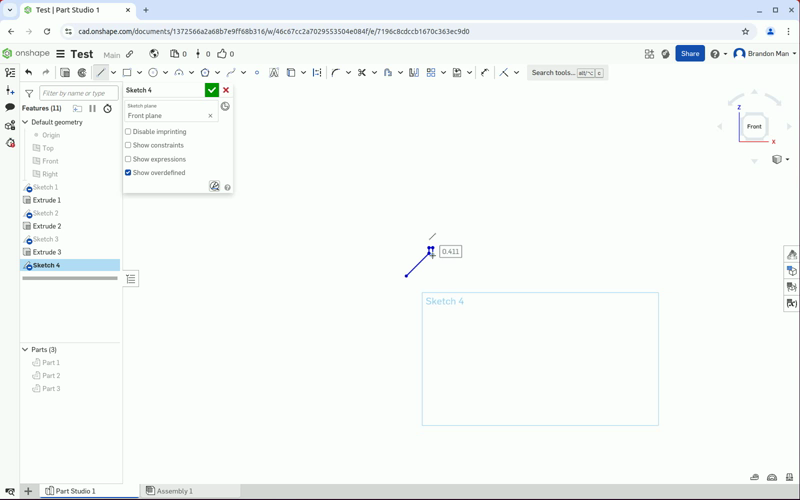
scroll(-6)
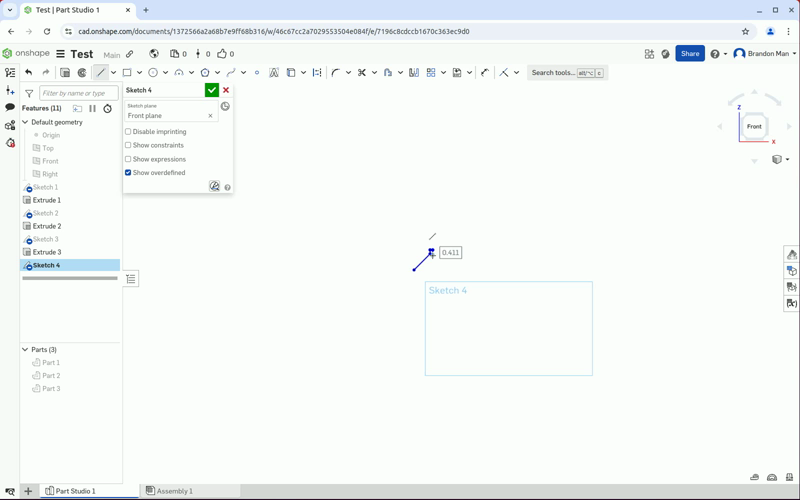
scroll(-6)
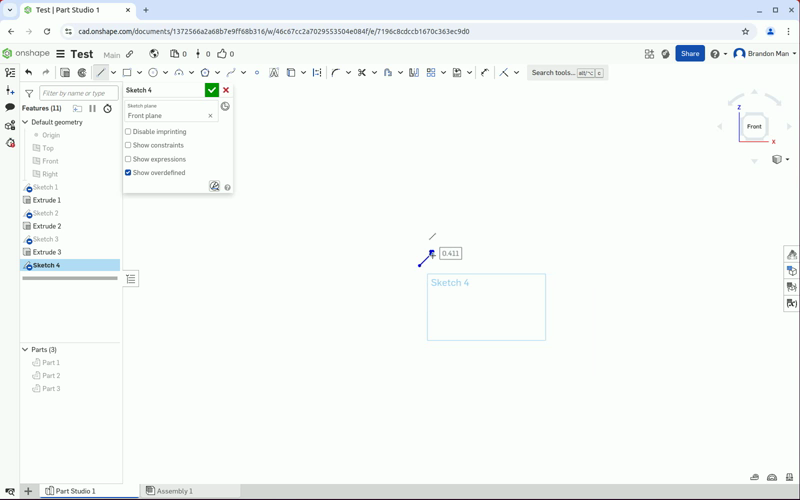
scroll(-6)
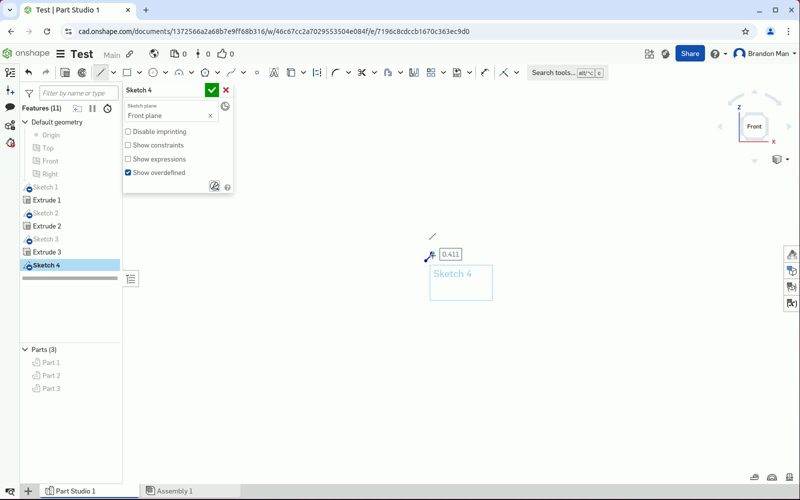
key_up(shift)
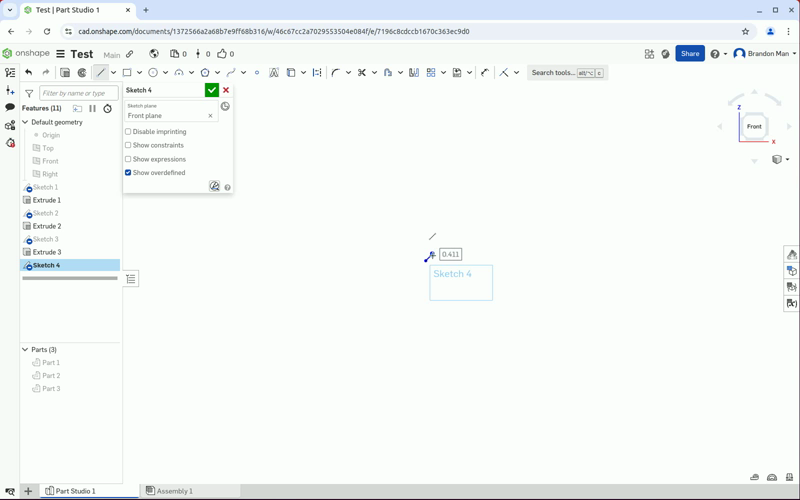
key_down(shift)
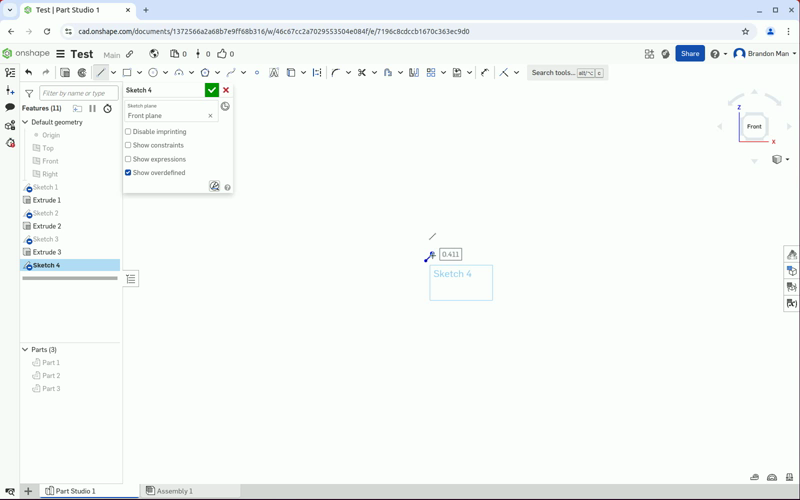
mouse_move(462, 255)
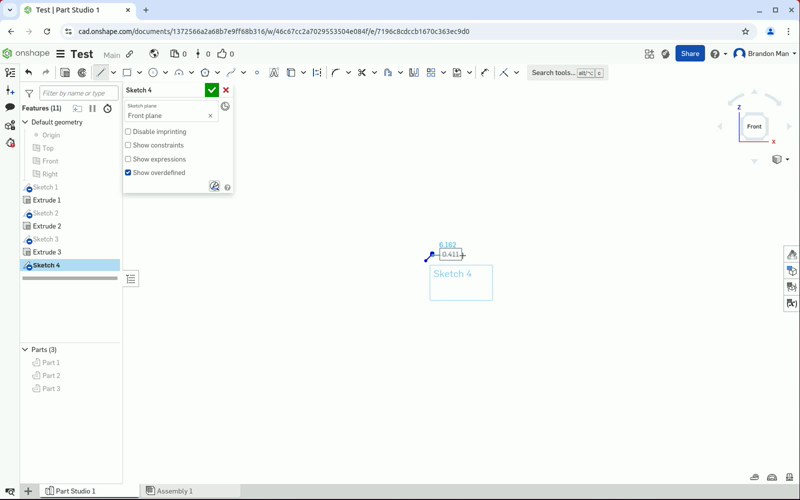
mouse_move(432, 258)
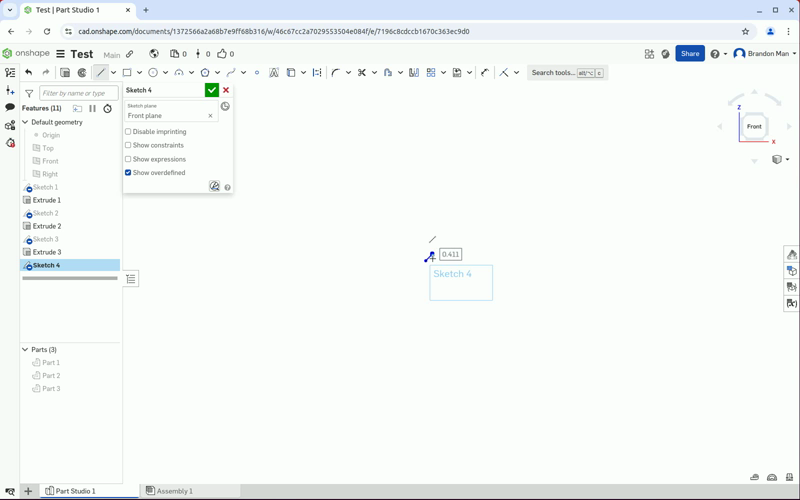
scroll(6)
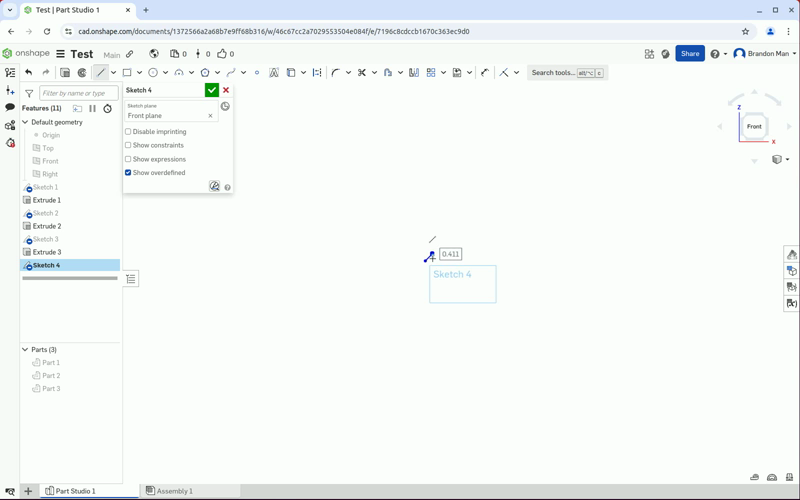
scroll(6)
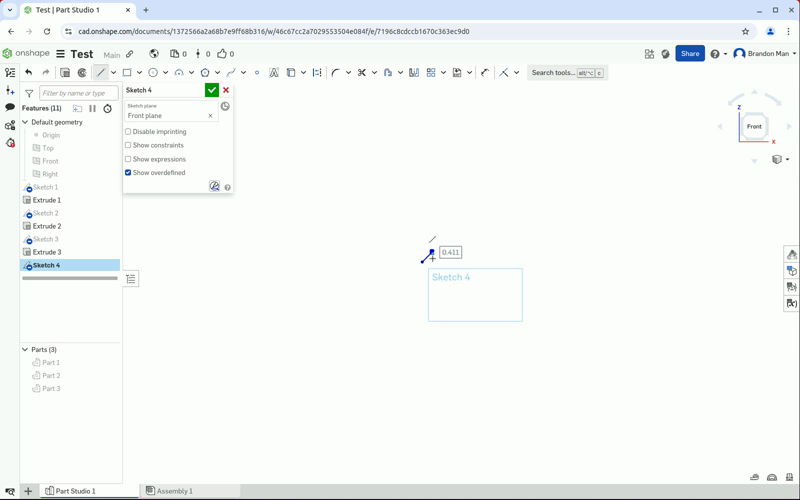
scroll(6)
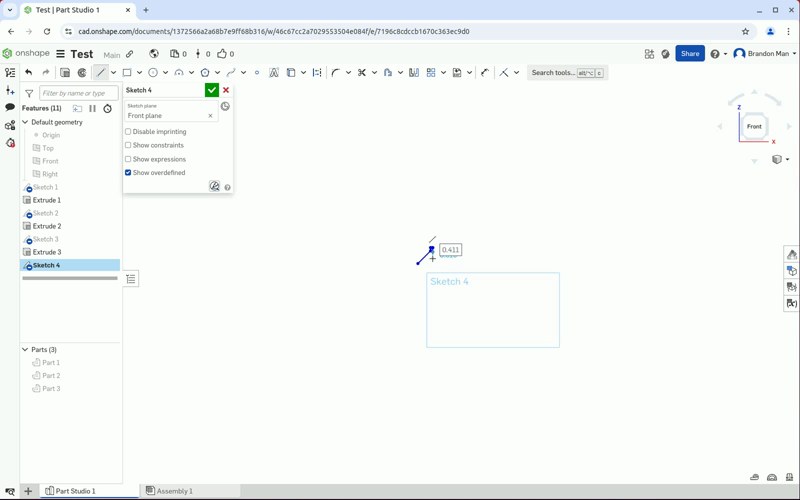
scroll(6)
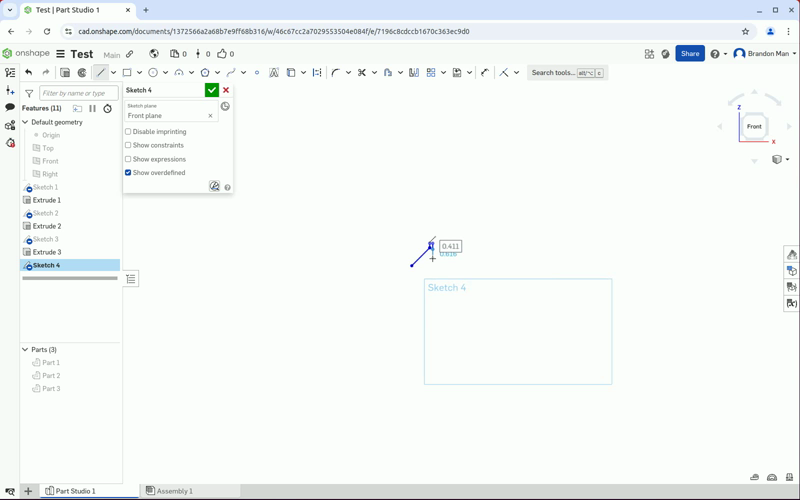
scroll(6)
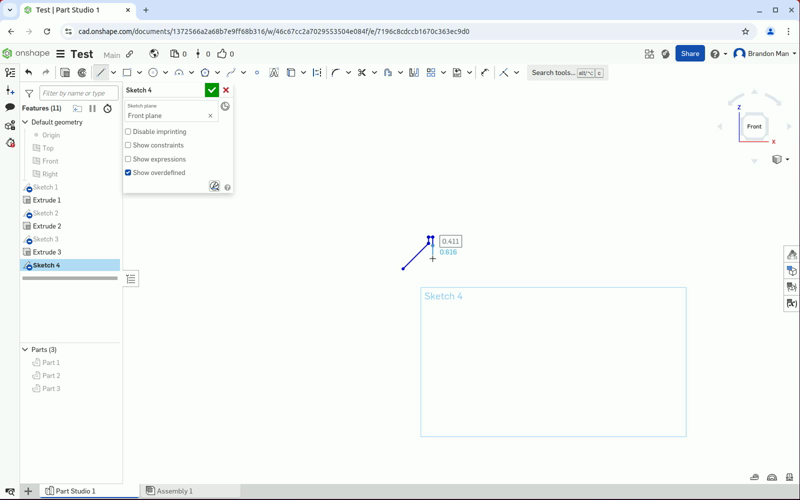
scroll(6)
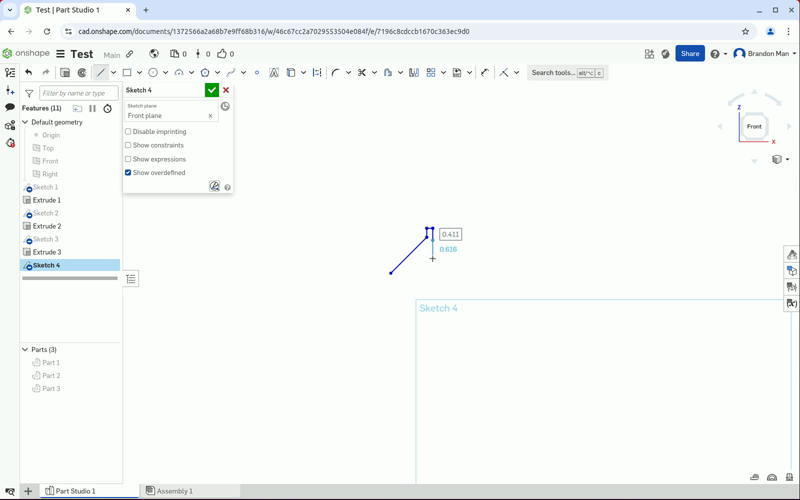
scroll(6)
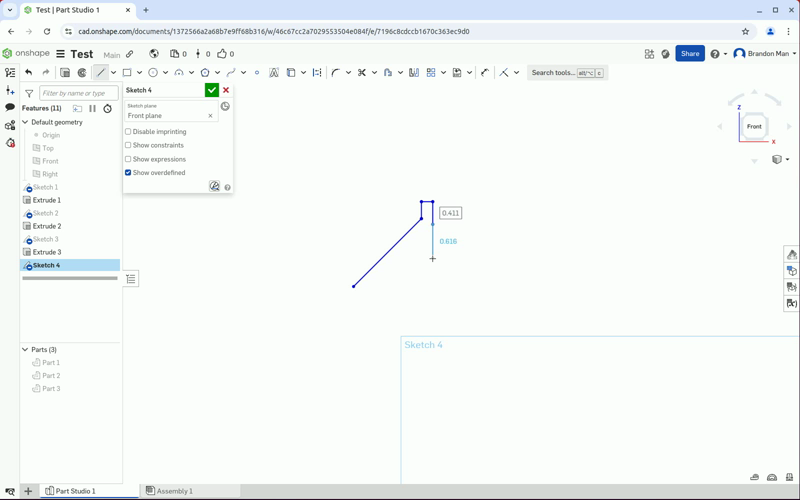
click(432, 258)
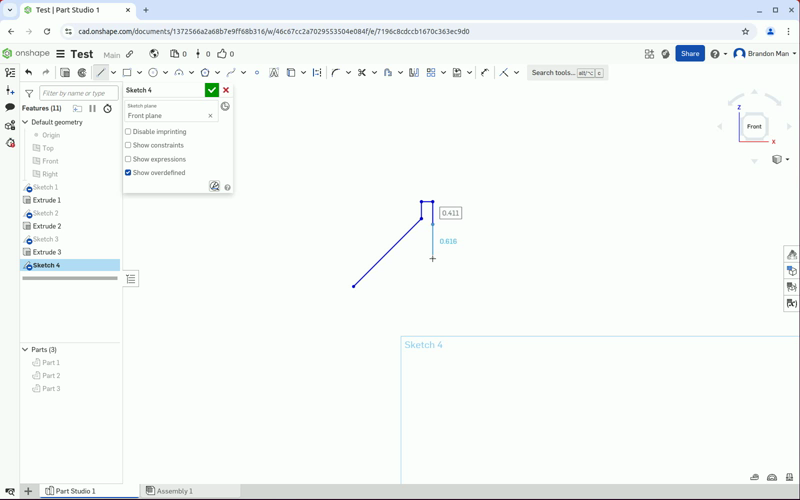
scroll(-6)
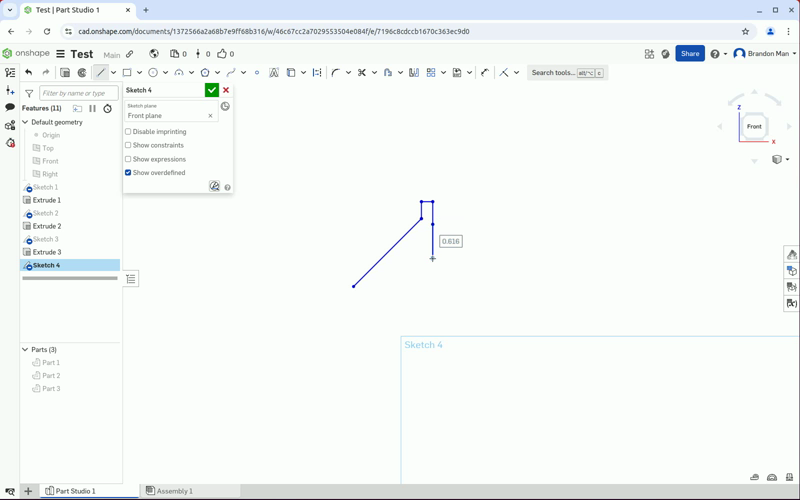
scroll(-6)
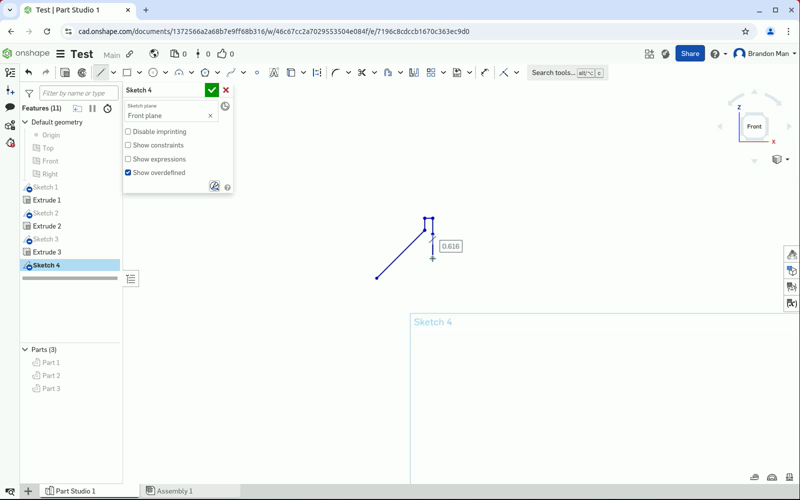
scroll(-6)
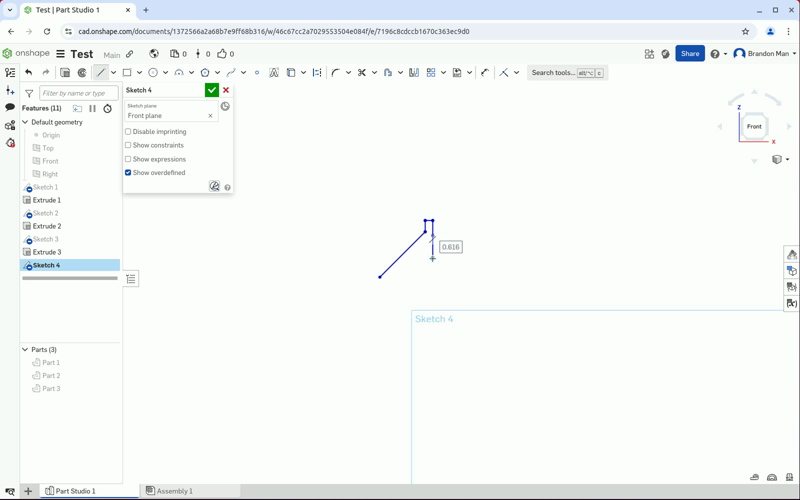
scroll(-6)
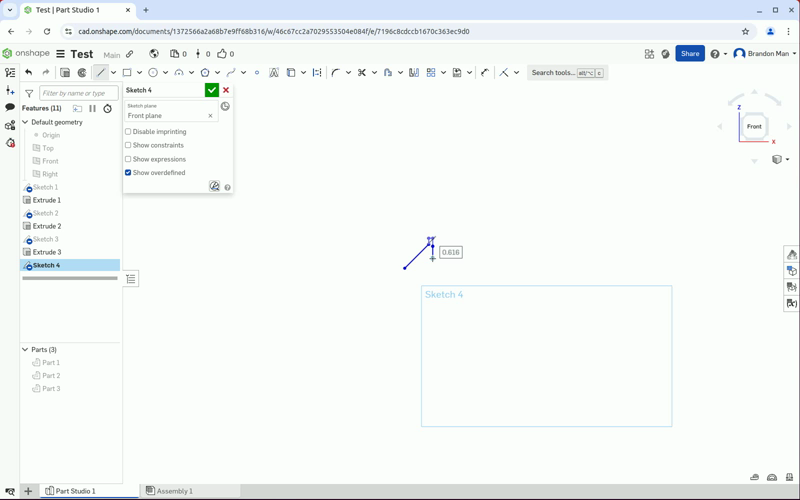
scroll(-6)
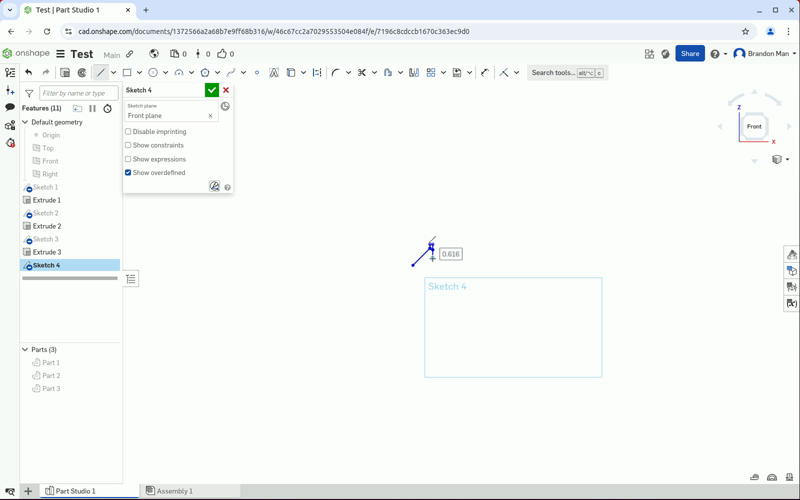
scroll(-6)
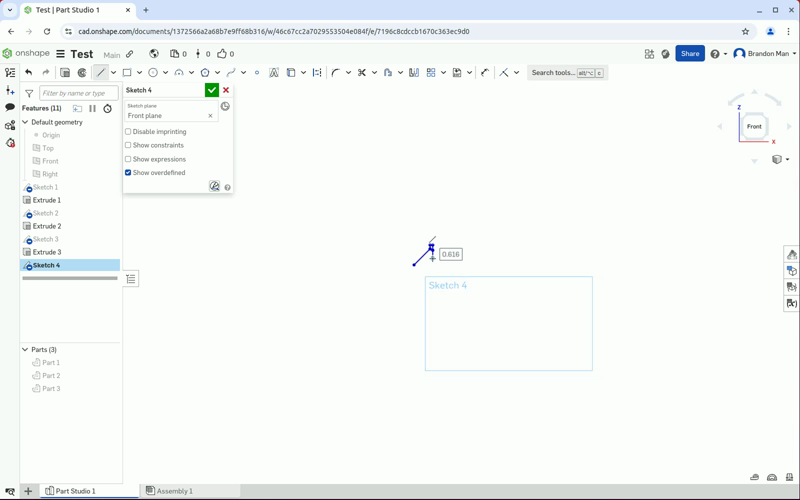
scroll(-6)
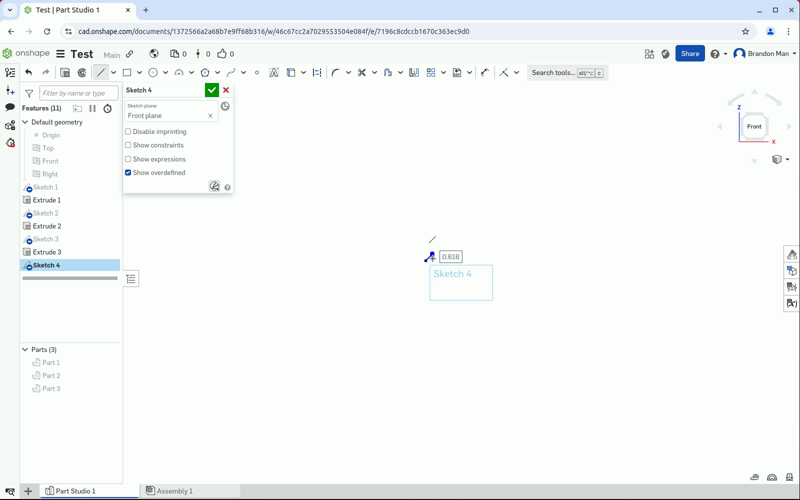
key_up(shift)
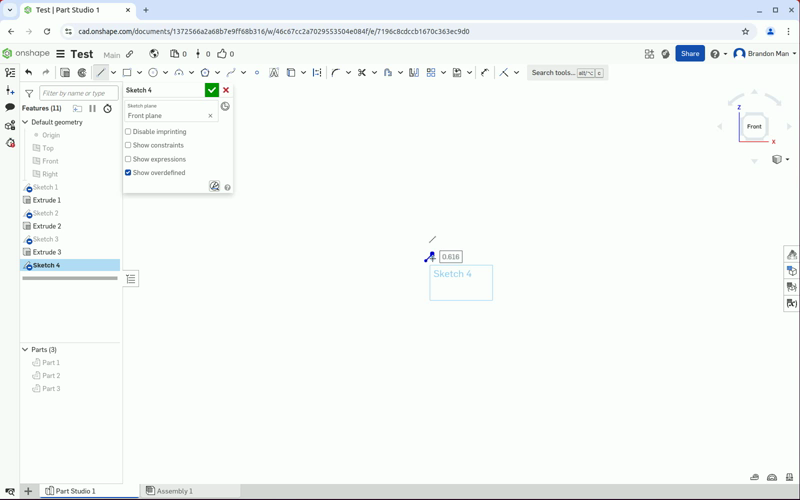
key(esc)
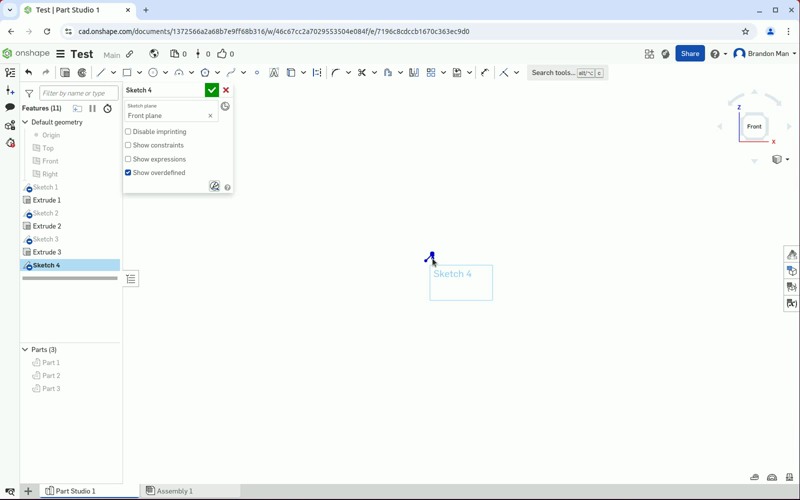
key(a)
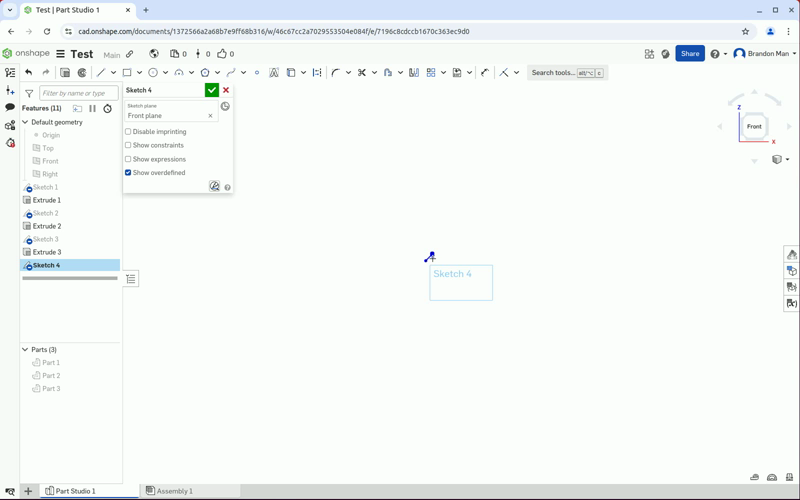
mouse_move(432, 258)
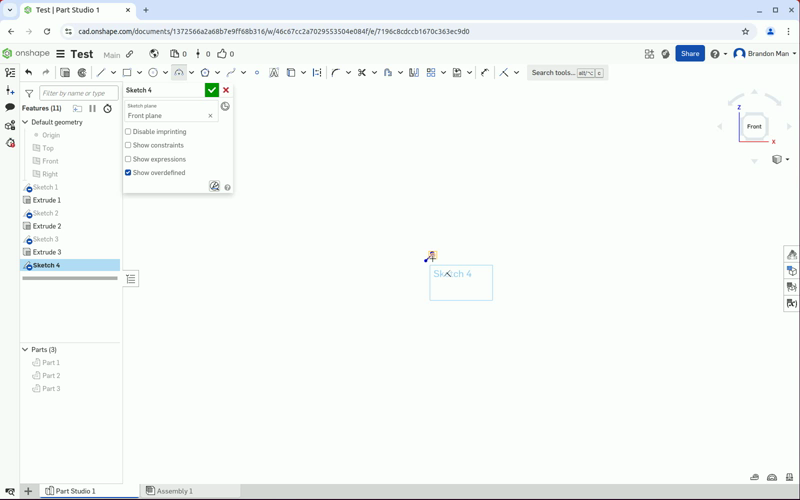
scroll(6)
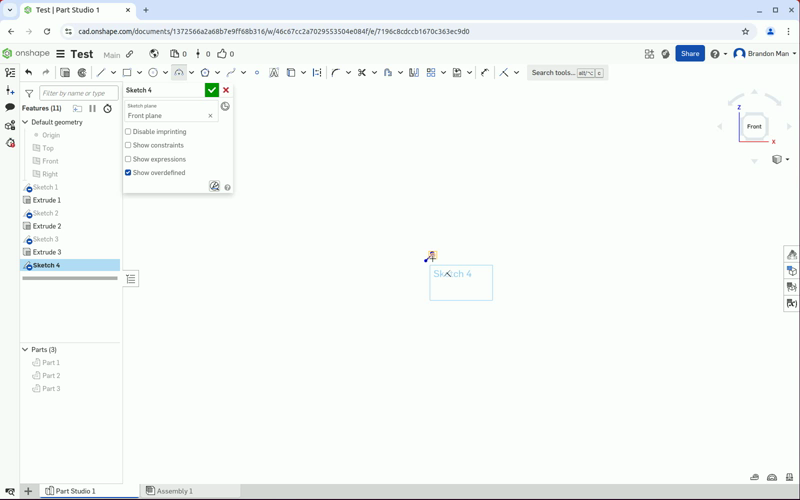
scroll(6)
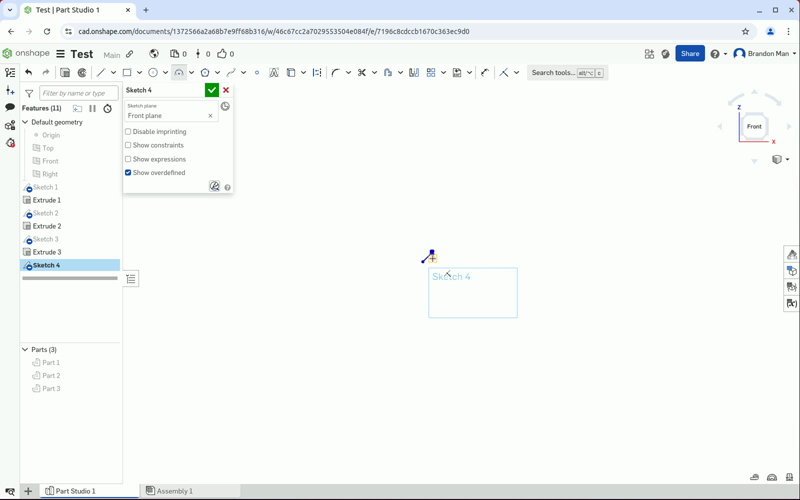
scroll(6)
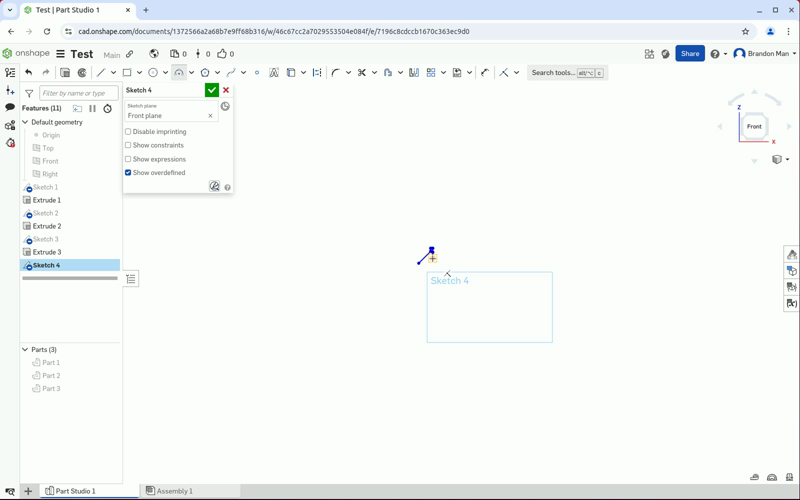
scroll(6)
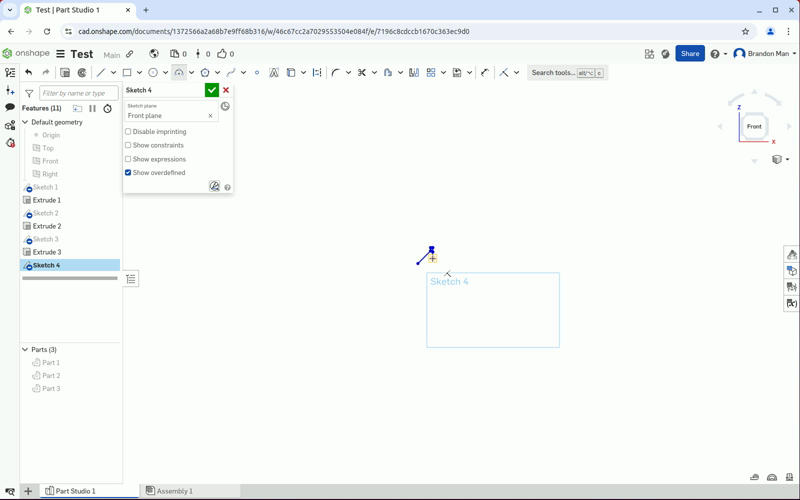
scroll(6)
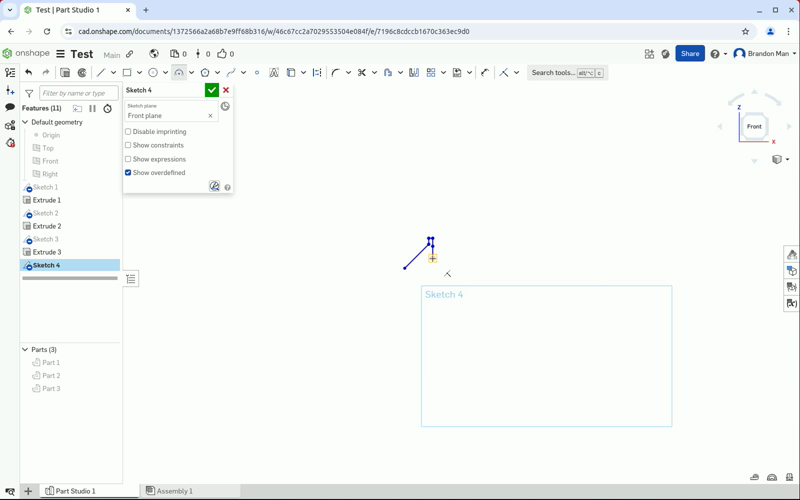
scroll(6)
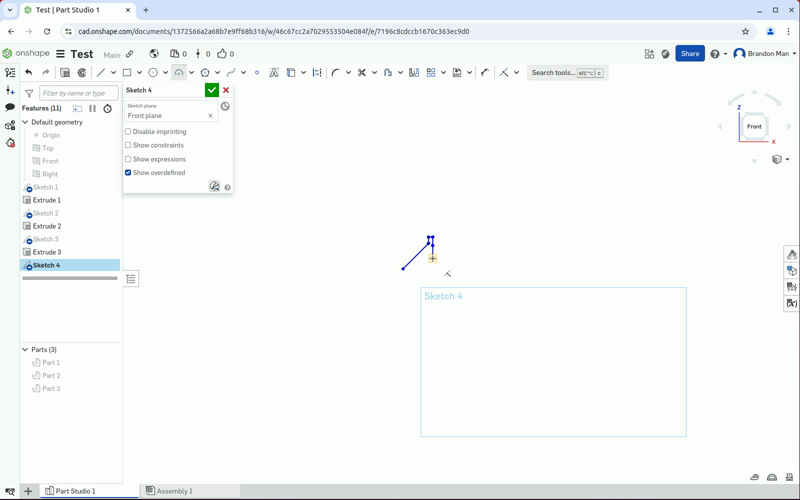
scroll(6)
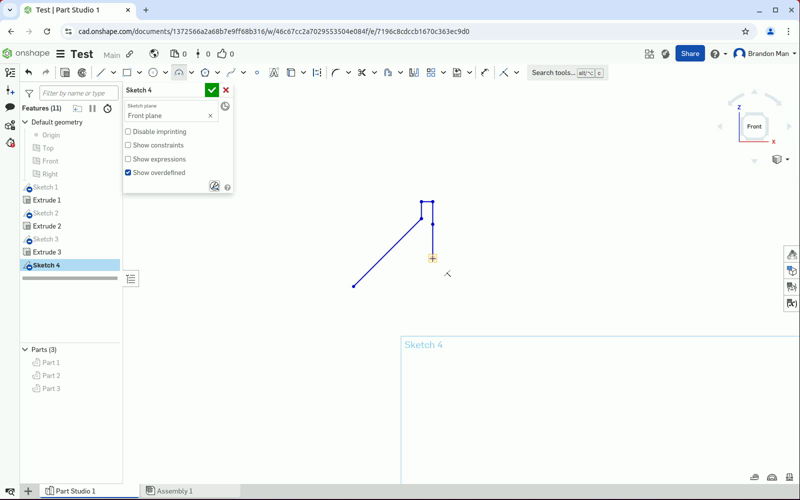
click(432, 258)
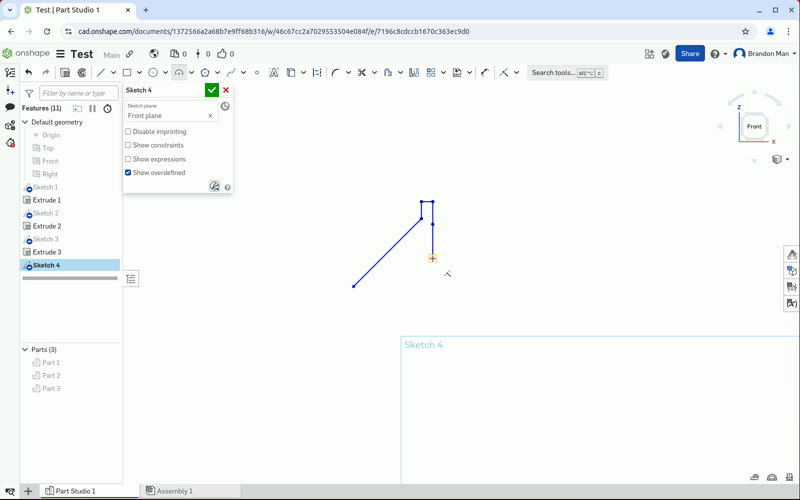
scroll(-6)
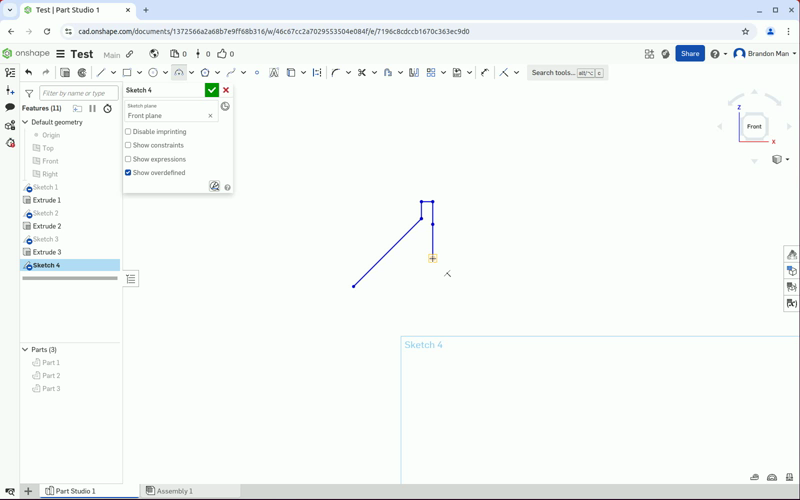
scroll(-6)
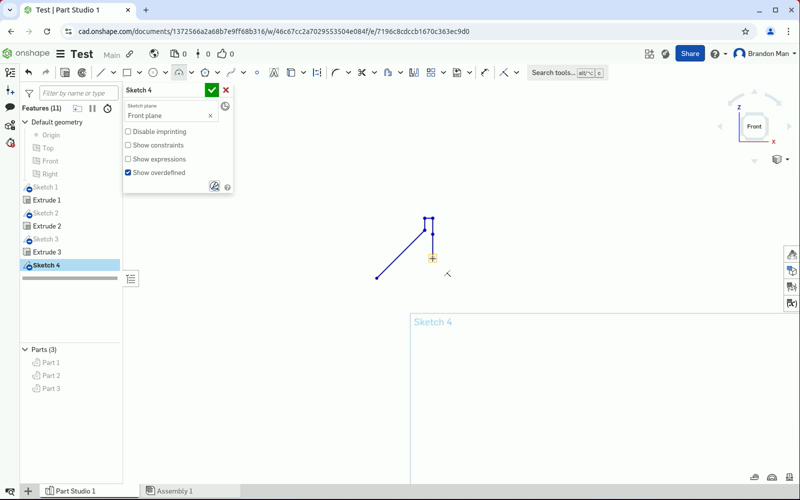
scroll(-6)
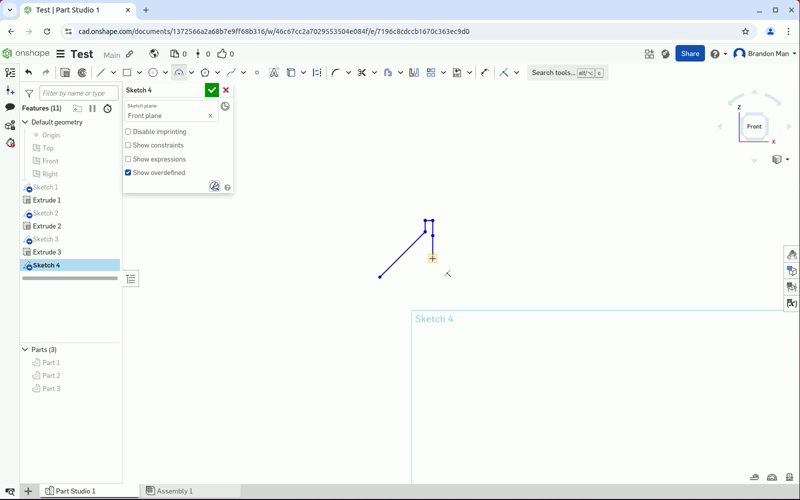
scroll(-6)
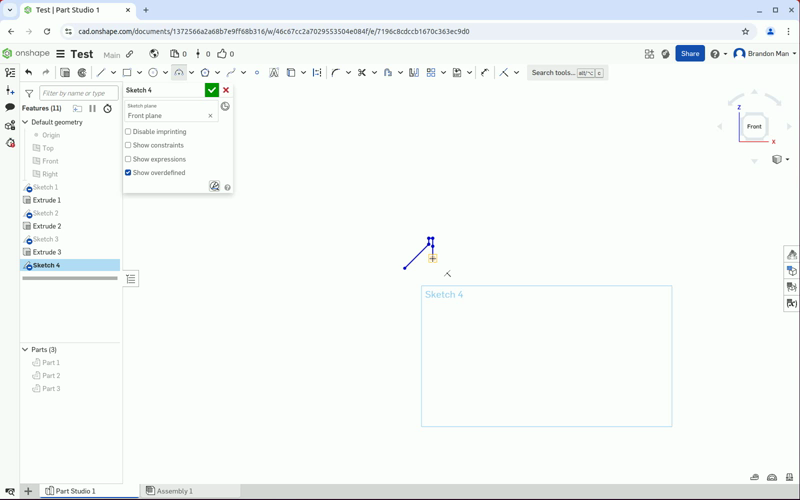
scroll(-6)
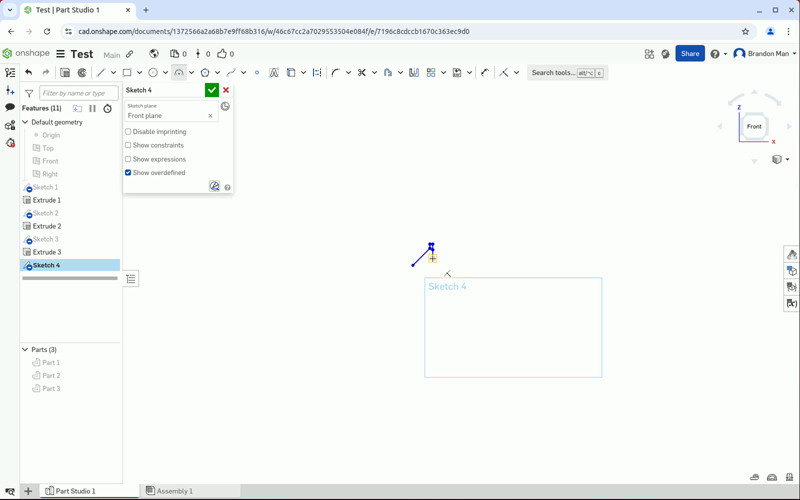
scroll(-6)
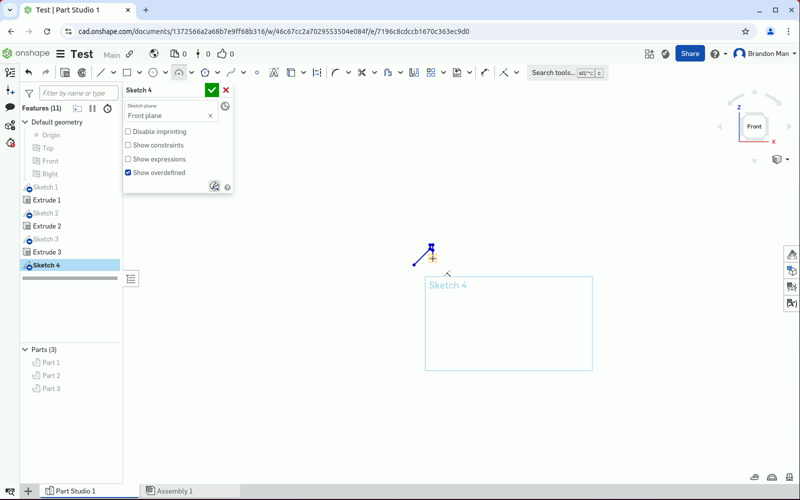
scroll(-6)
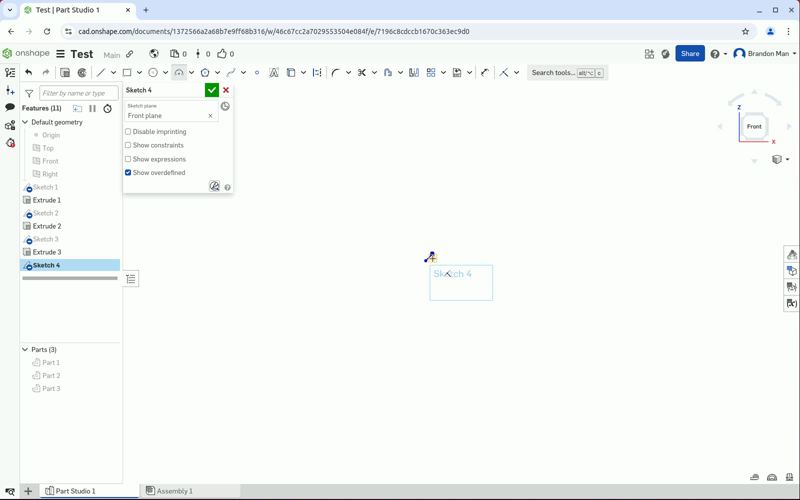
mouse_move(425, 260)
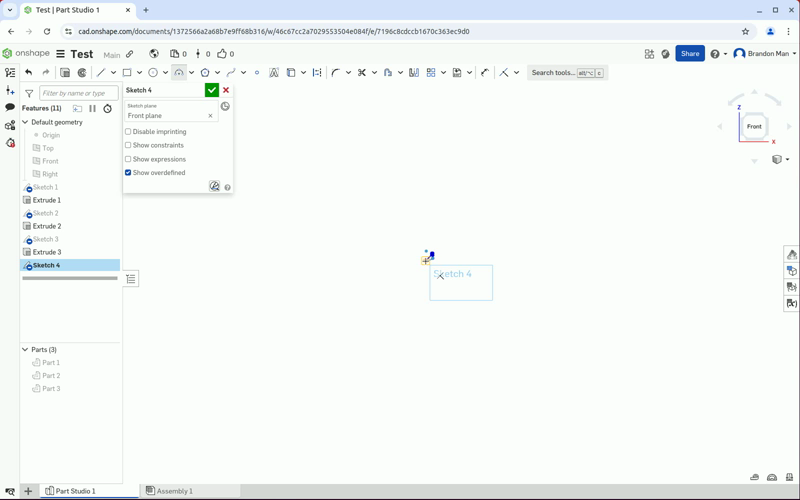
scroll(6)
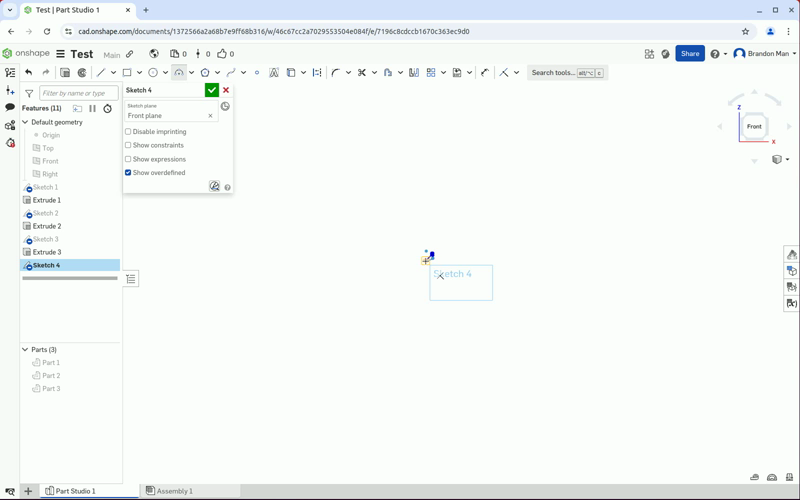
scroll(6)
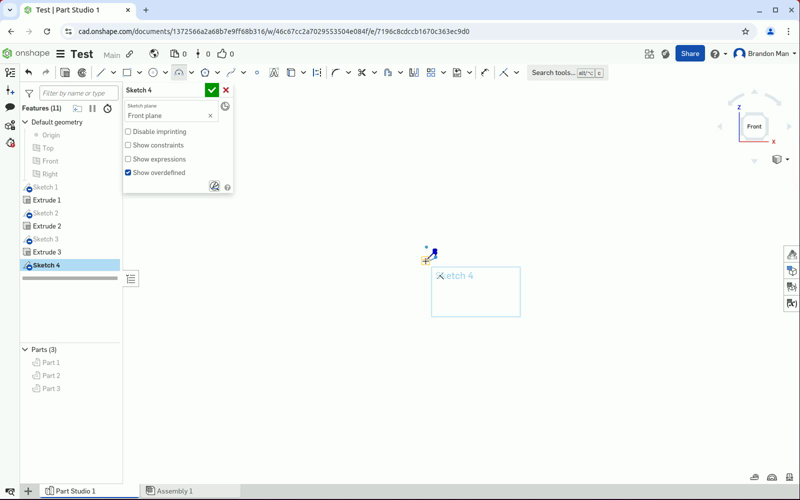
scroll(6)
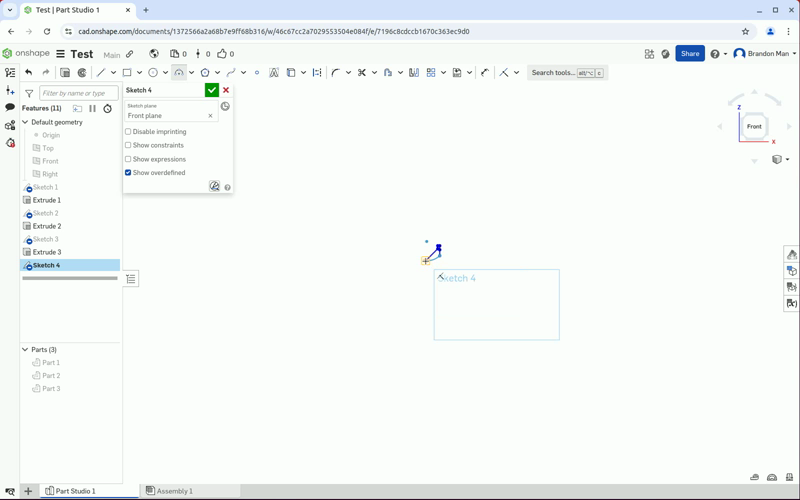
scroll(6)
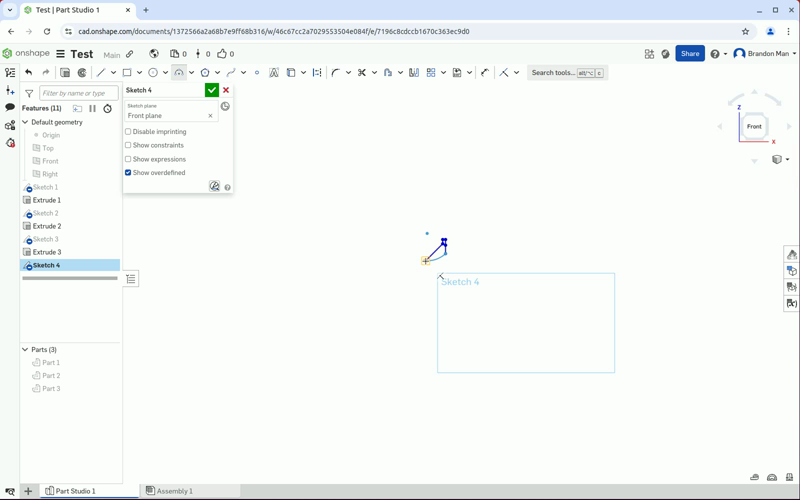
scroll(6)
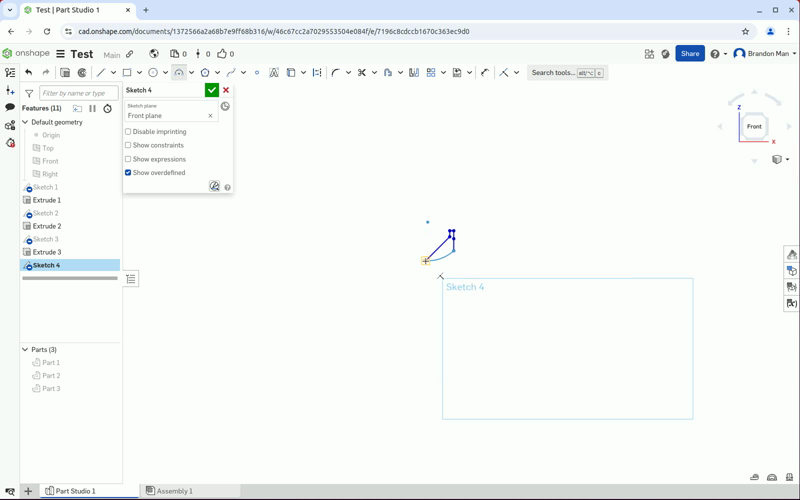
scroll(6)
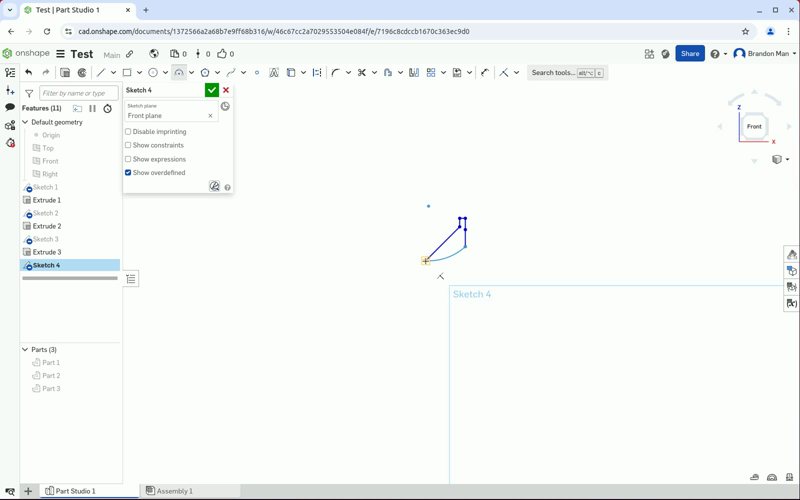
scroll(6)
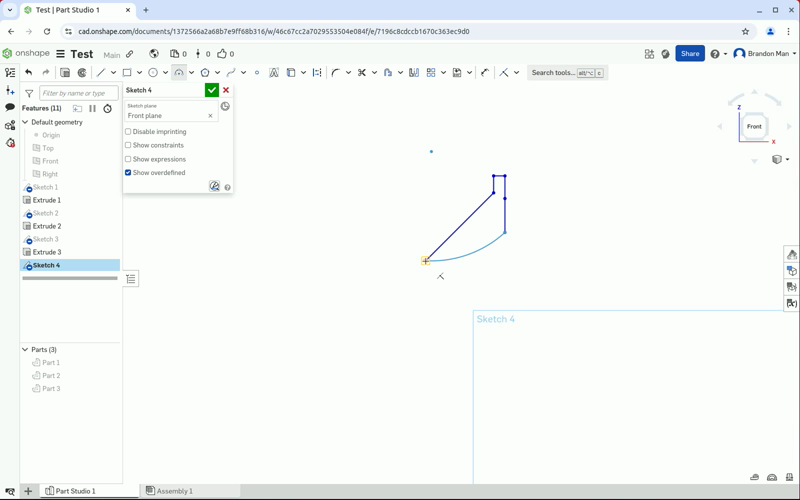
click(425, 260)
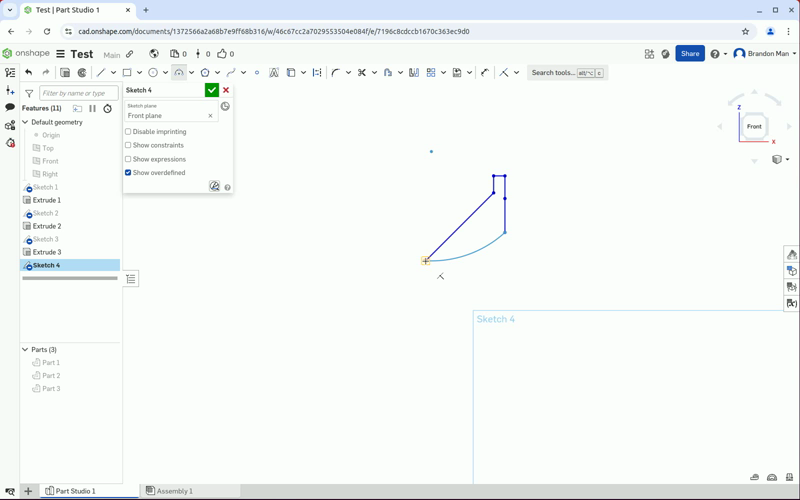
scroll(-6)
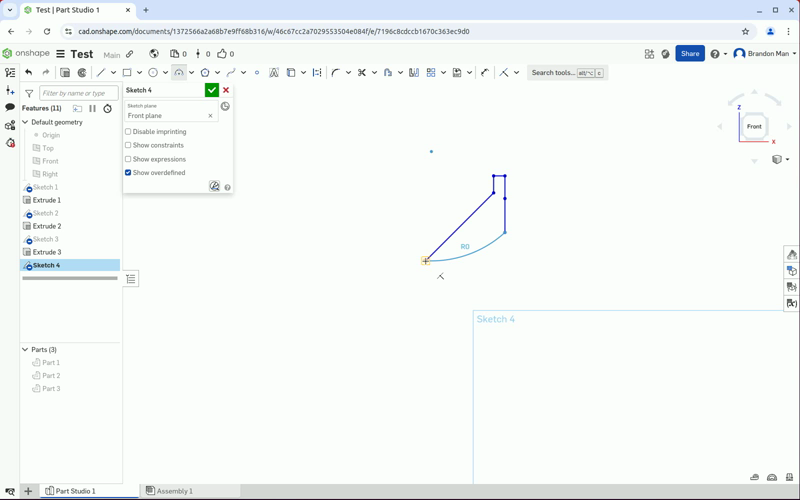
scroll(-6)
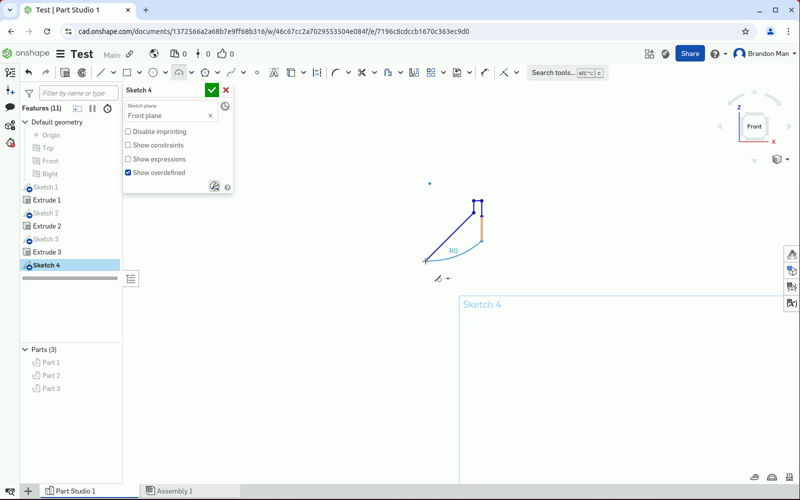
scroll(-6)
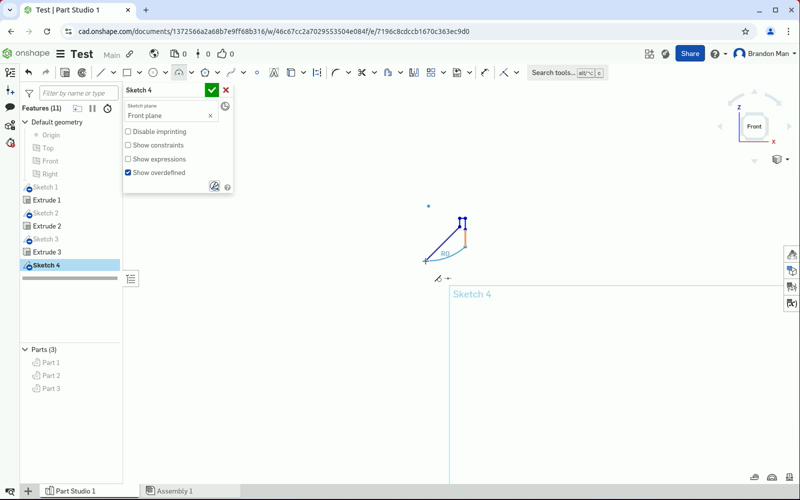
scroll(-6)
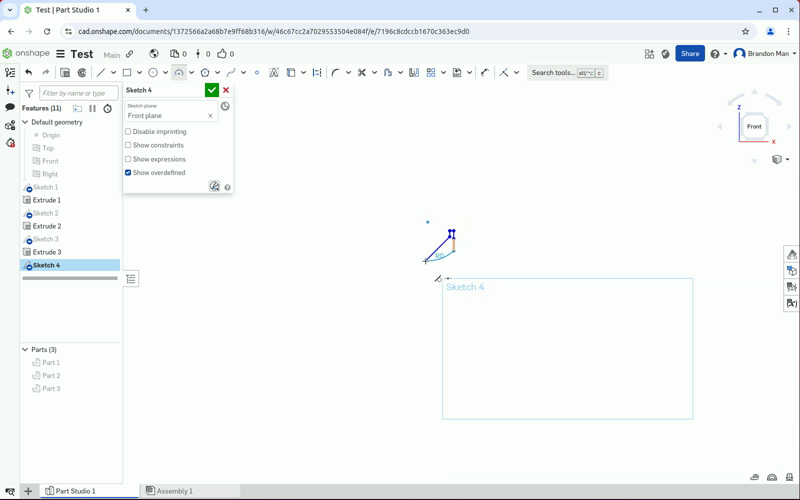
scroll(-6)
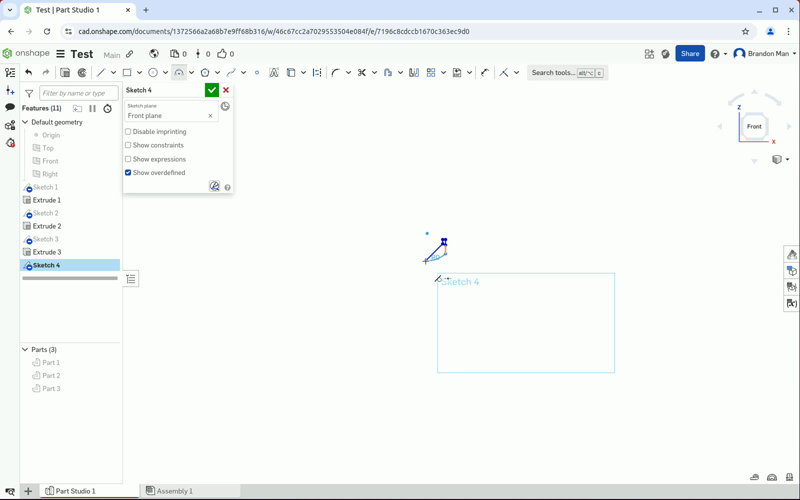
scroll(-6)
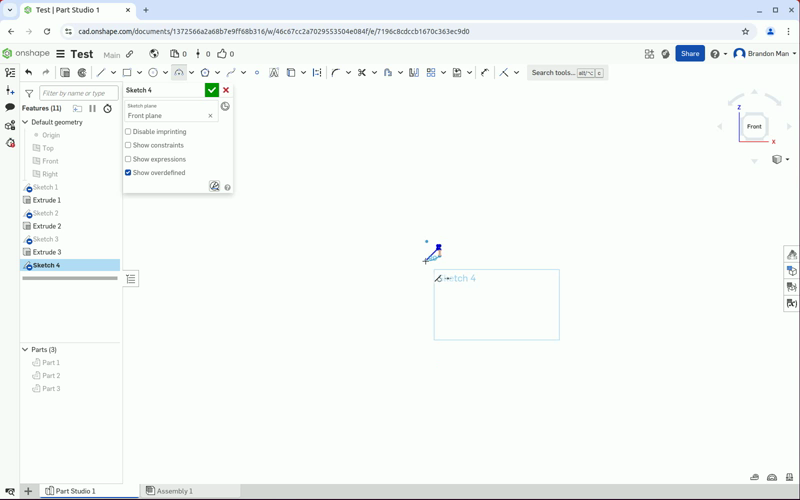
scroll(-6)
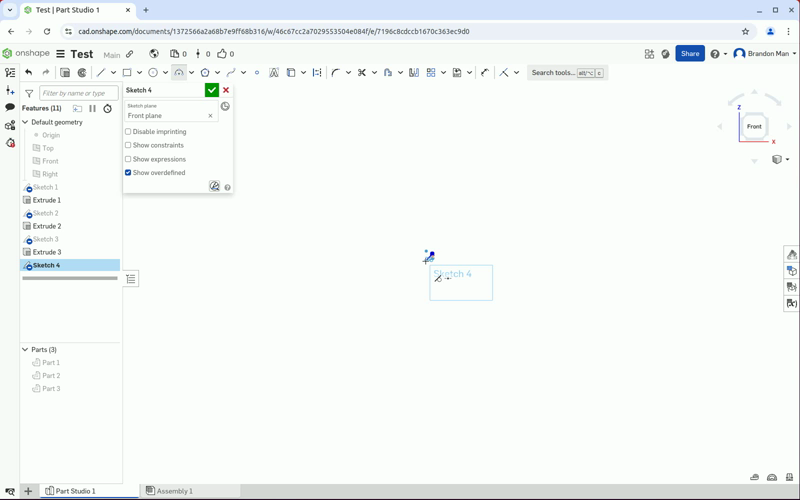
key_down(shift)
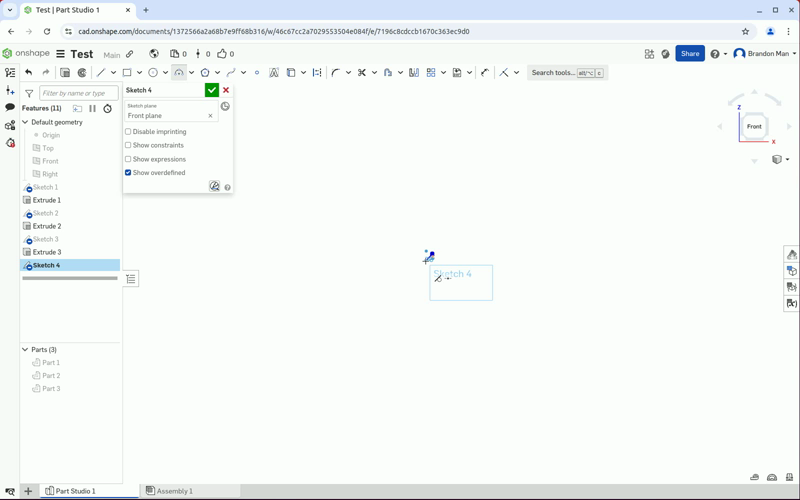
mouse_move(420, 236)
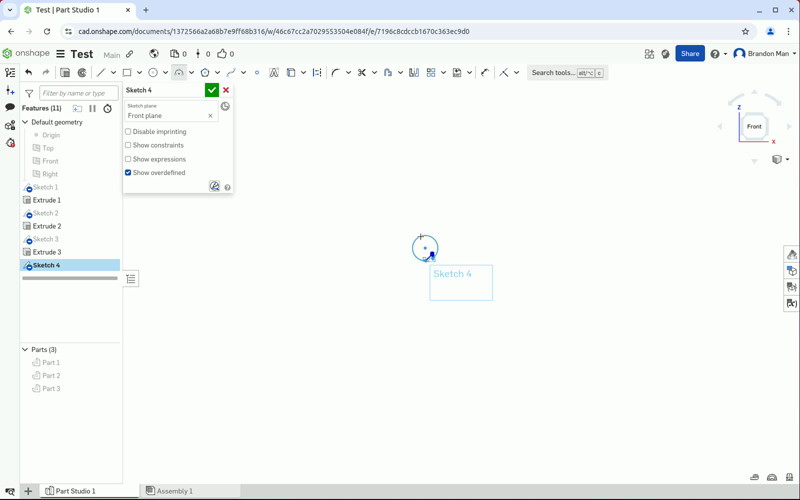
scroll(6)
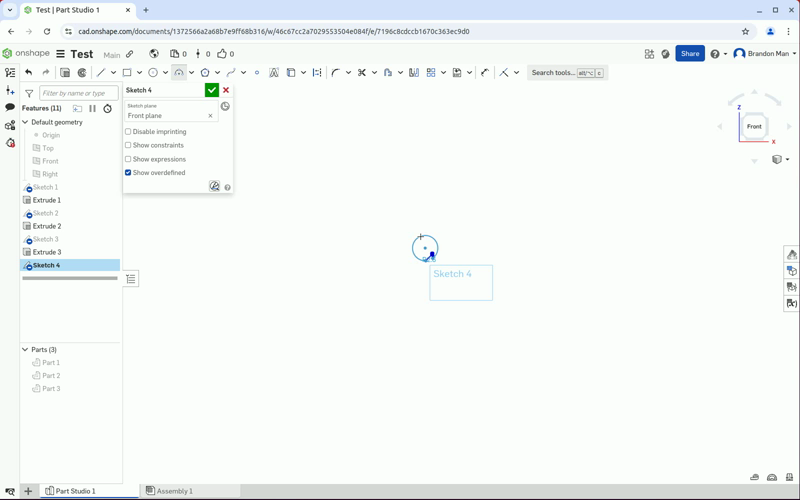
scroll(6)
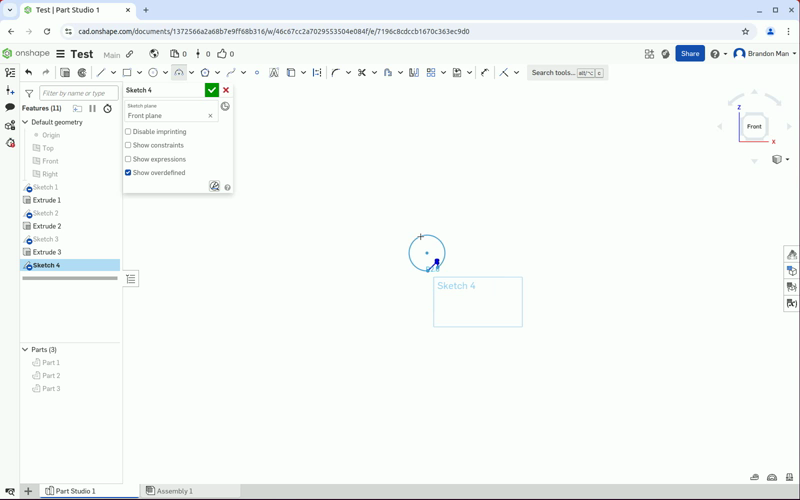
scroll(6)
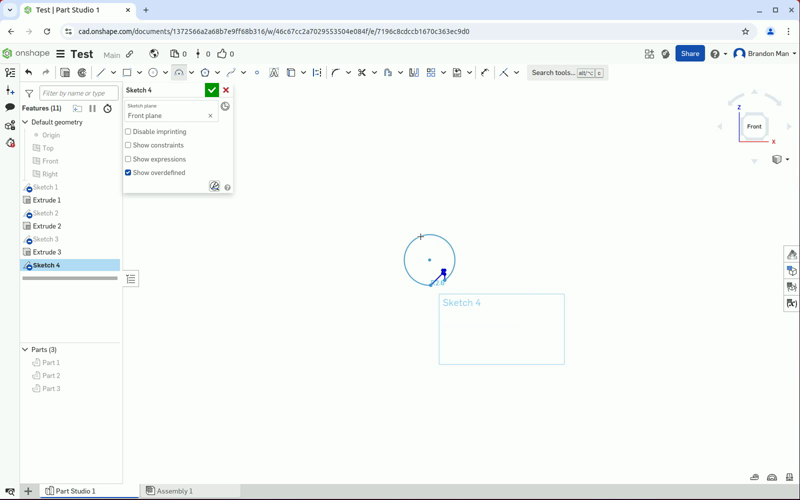
scroll(6)
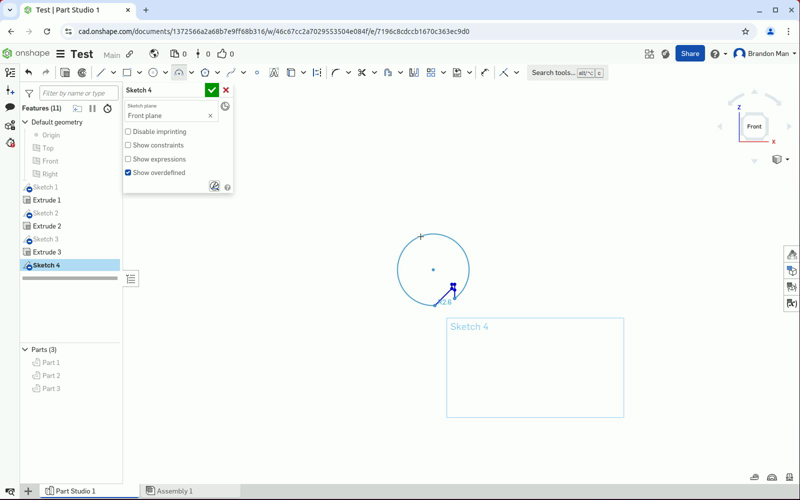
scroll(6)
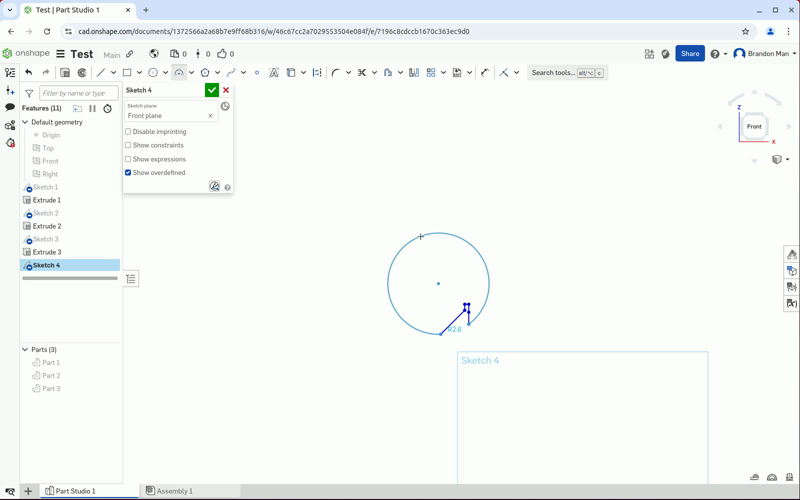
scroll(6)
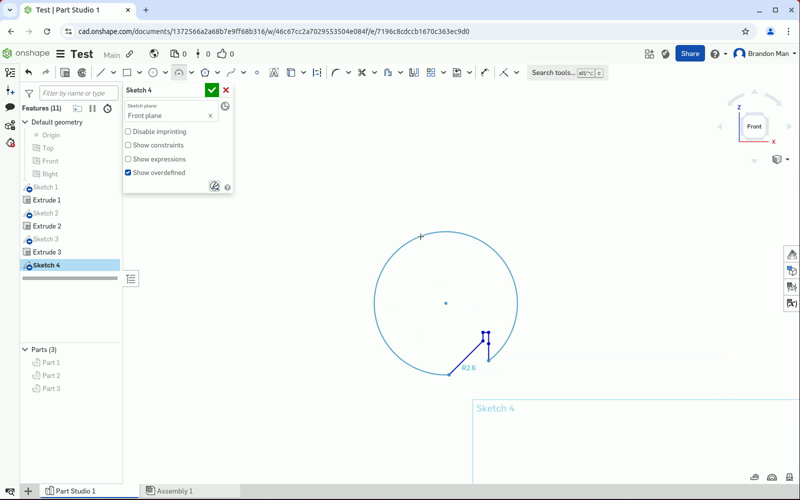
scroll(6)
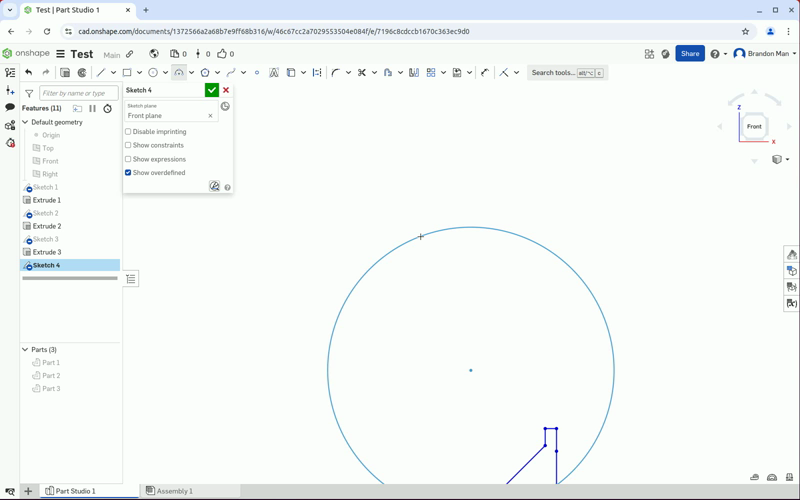
click(420, 236)
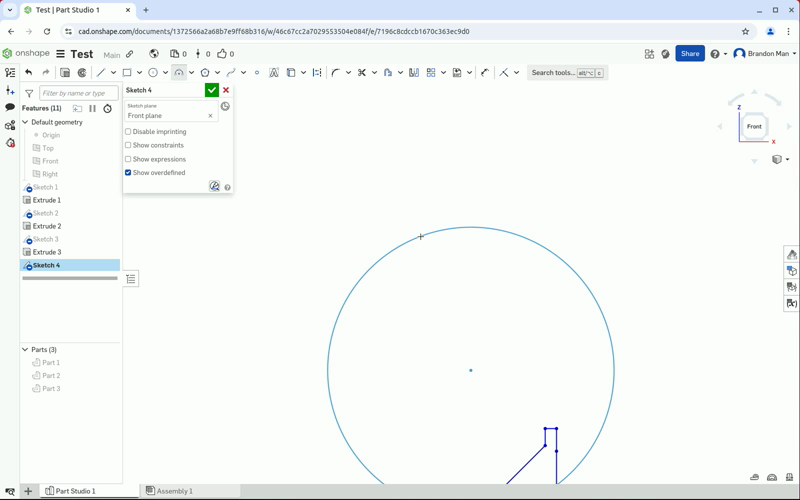
scroll(-6)
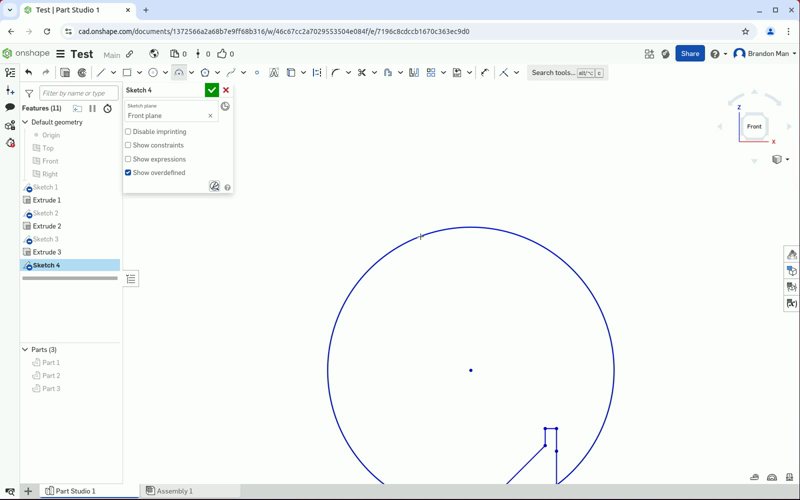
scroll(-6)
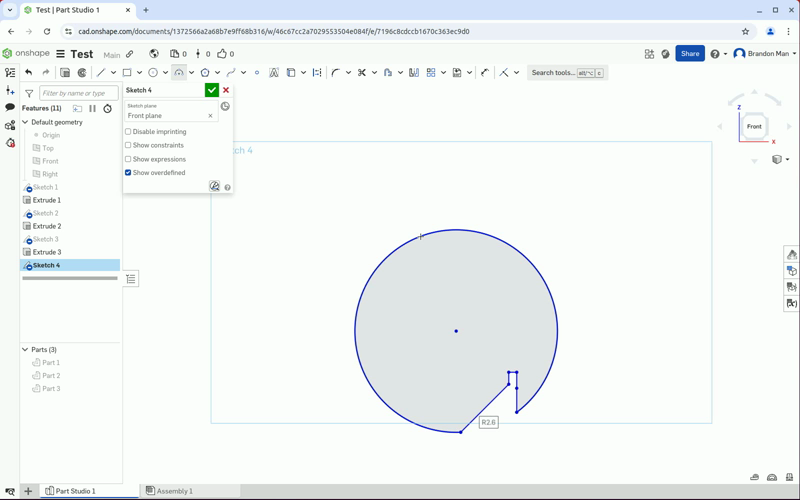
scroll(-6)
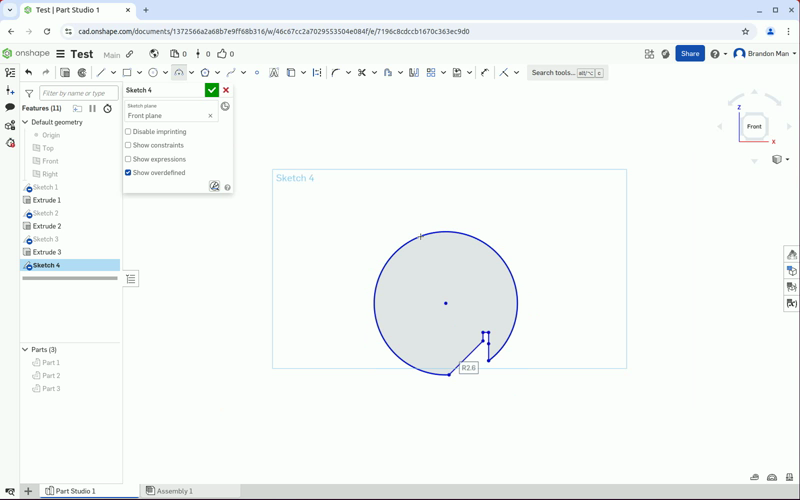
scroll(-6)
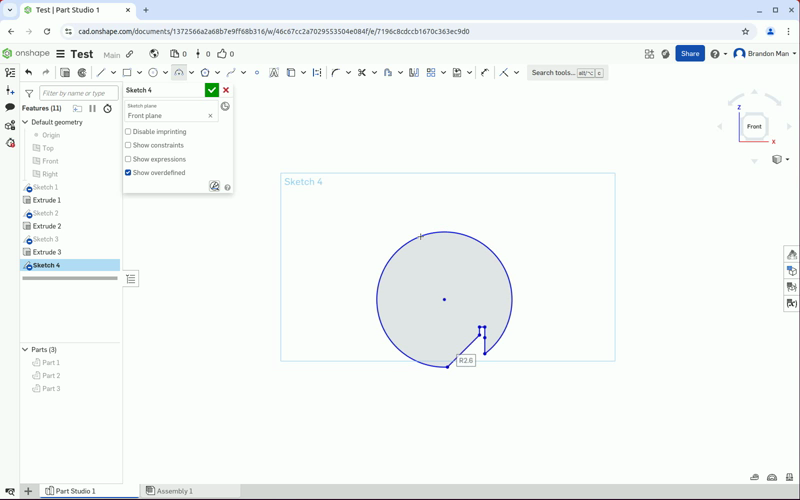
scroll(-6)
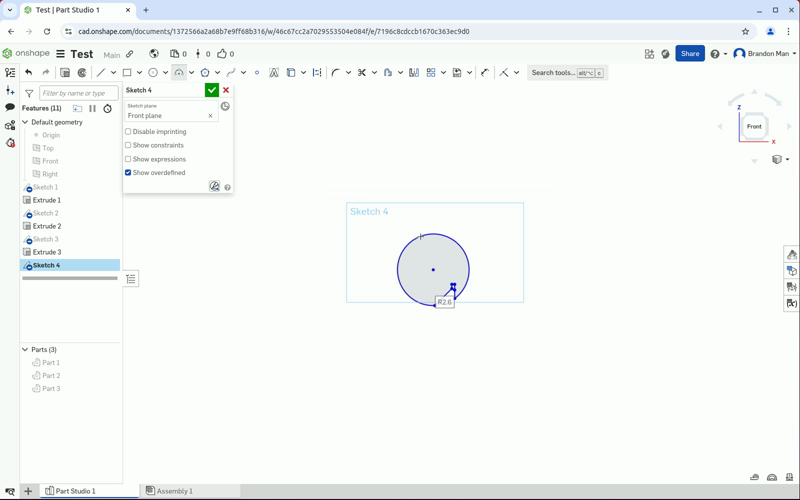
scroll(-6)
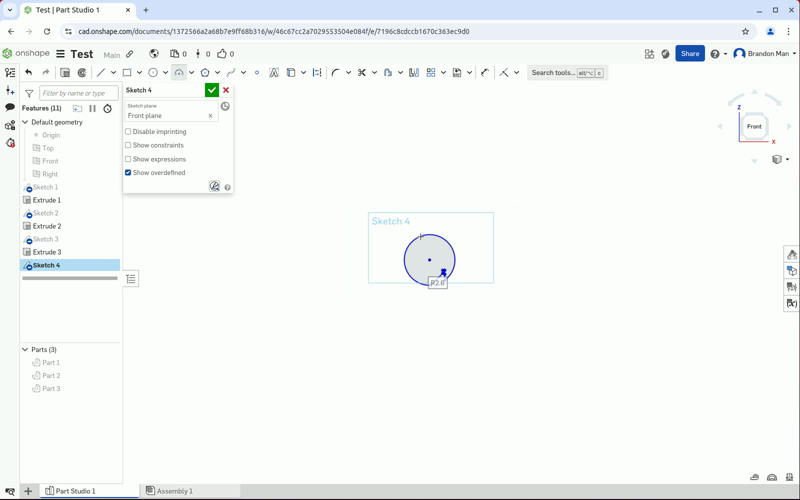
scroll(-6)
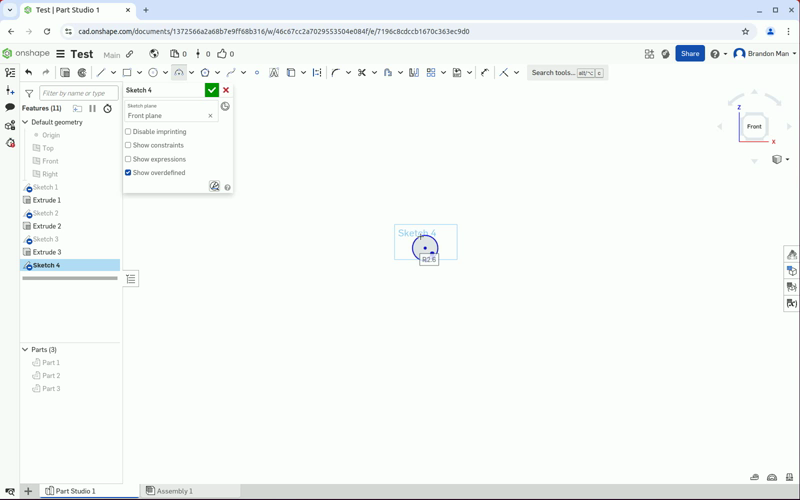
key_up(shift)
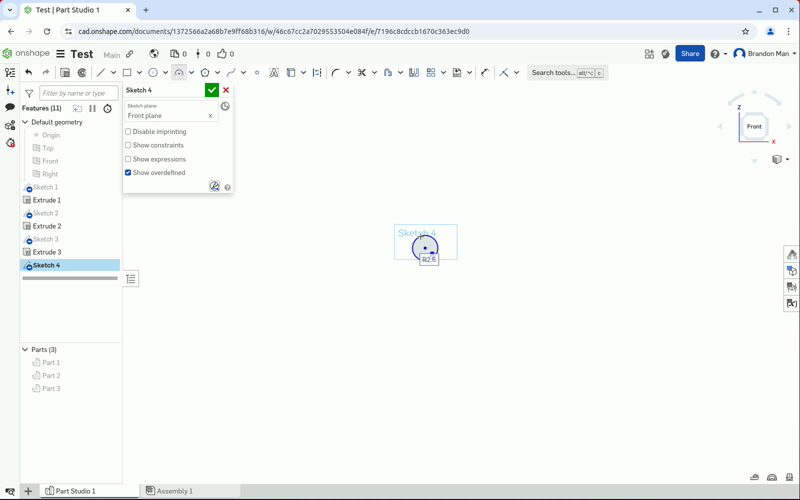
key(esc)
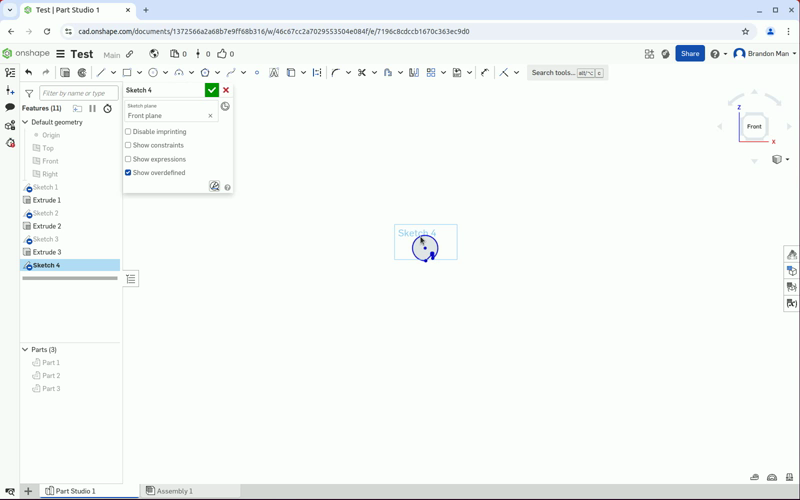
mouse_move(431, 241)
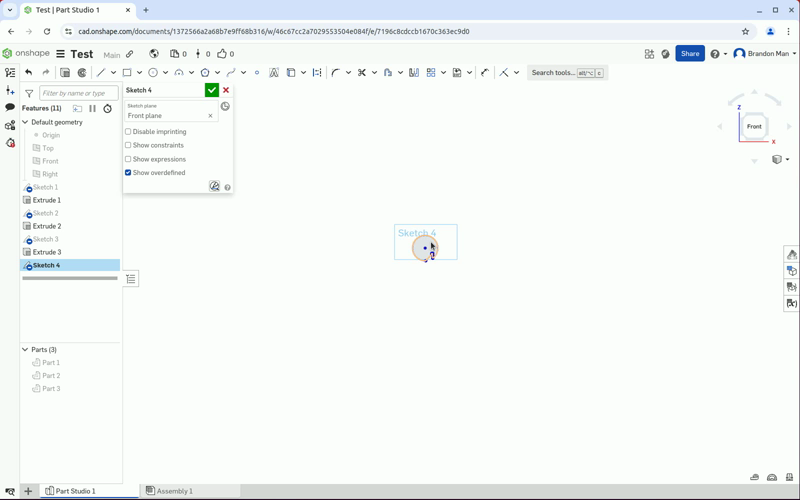
scroll(6)
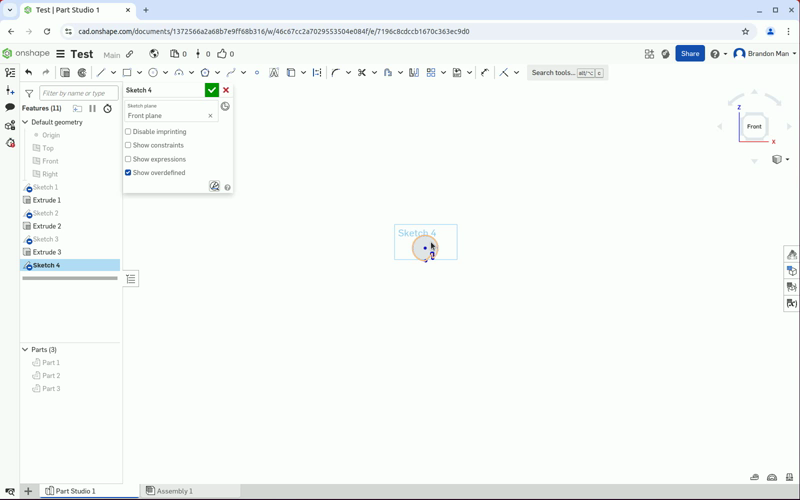
scroll(6)
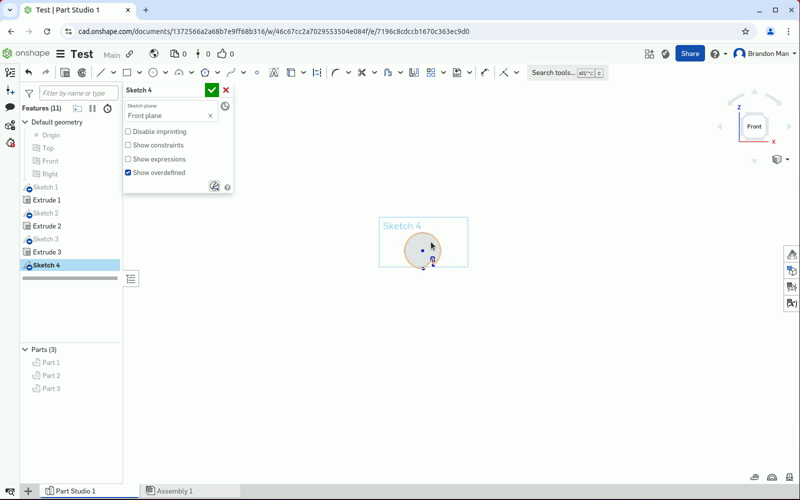
scroll(6)
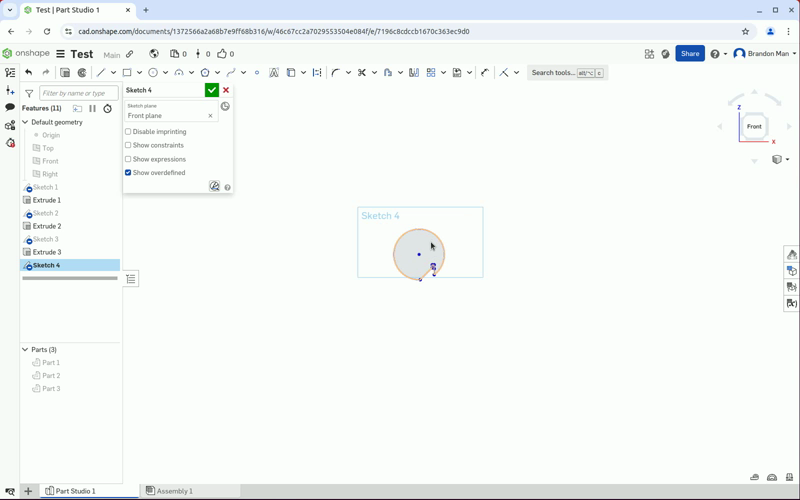
scroll(6)
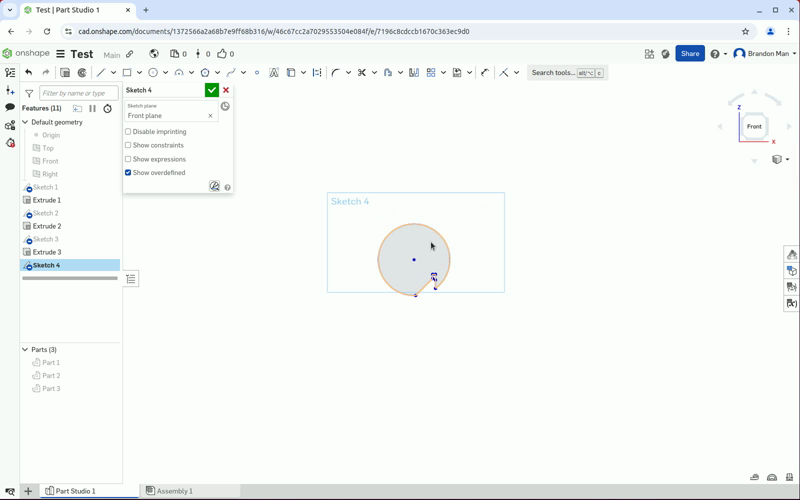
scroll(6)
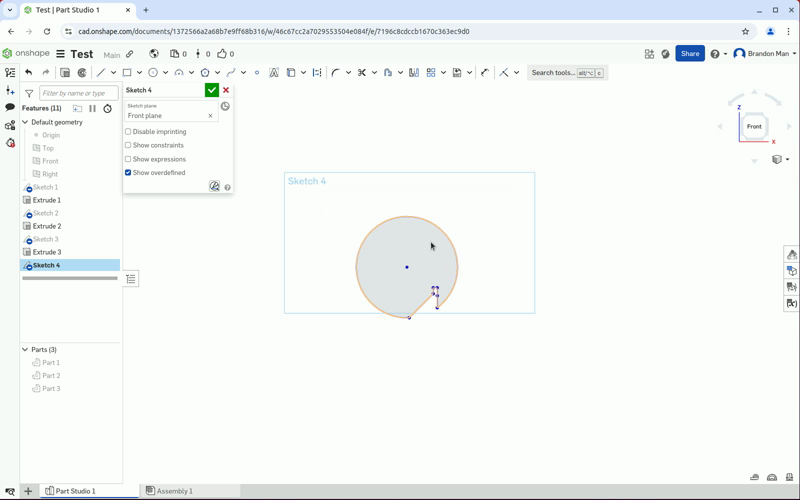
scroll(6)
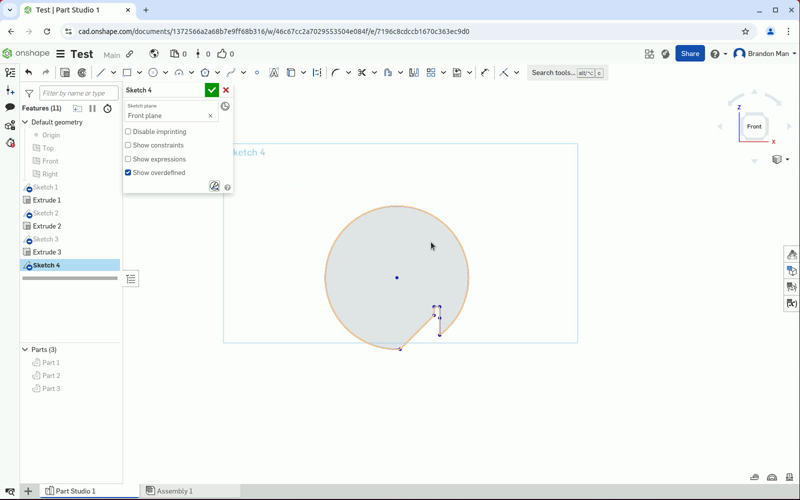
scroll(6)
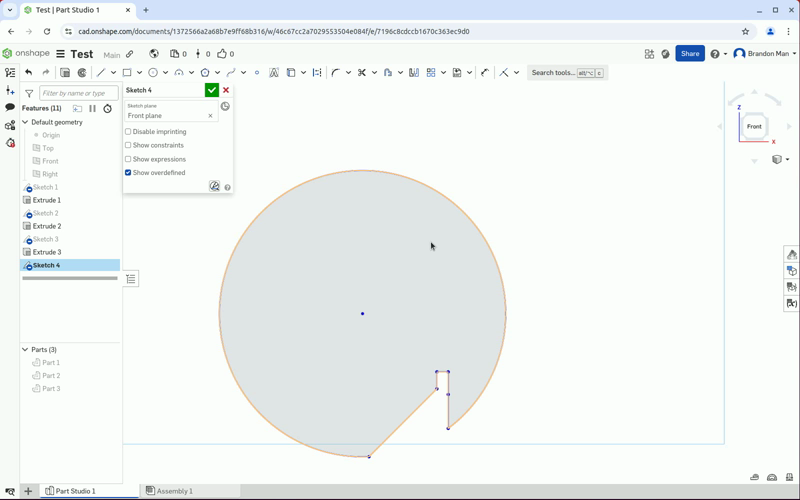
click(431, 241)
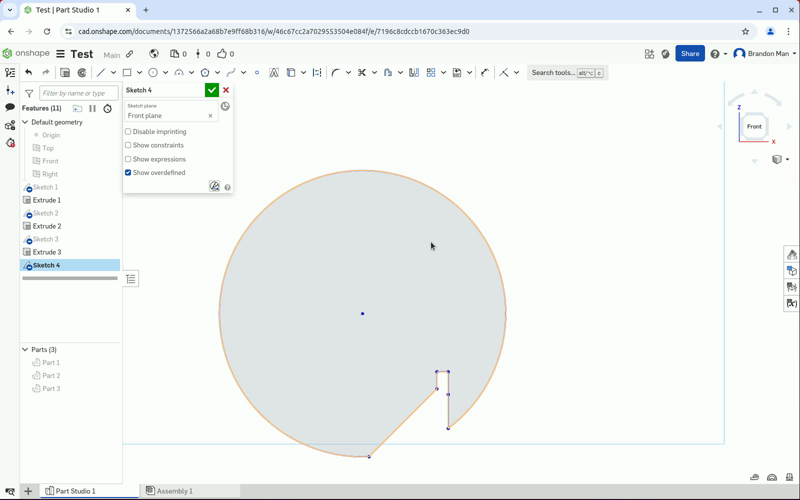
scroll(-6)
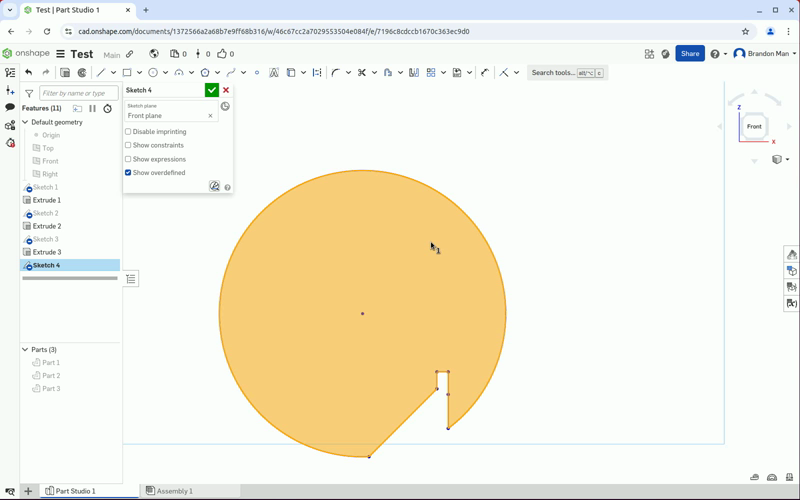
scroll(-6)
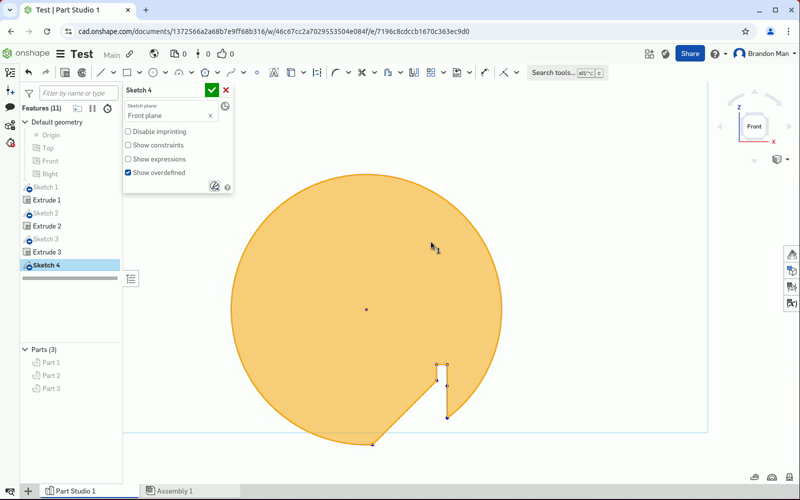
scroll(-6)
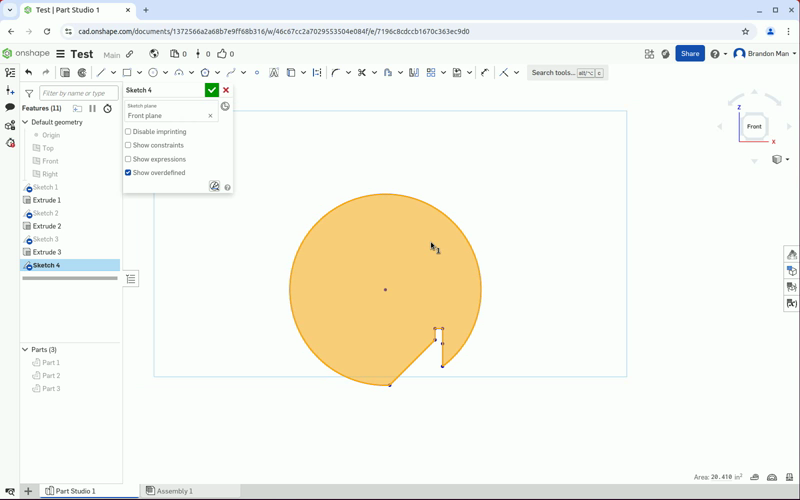
scroll(-6)
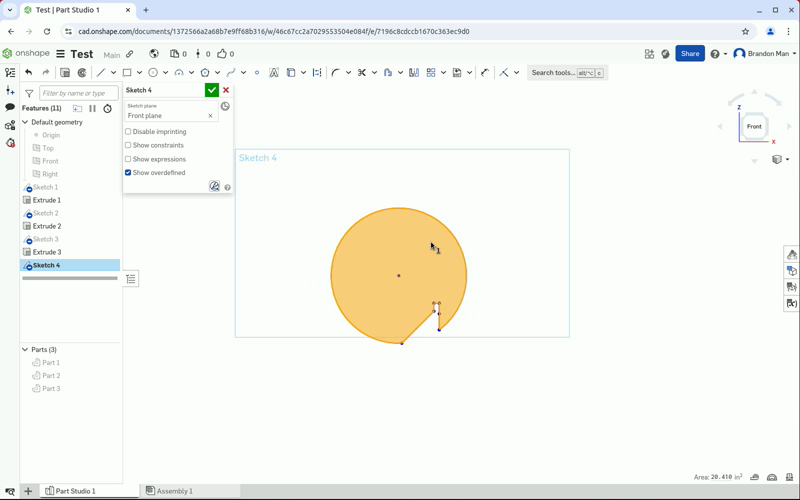
scroll(-6)
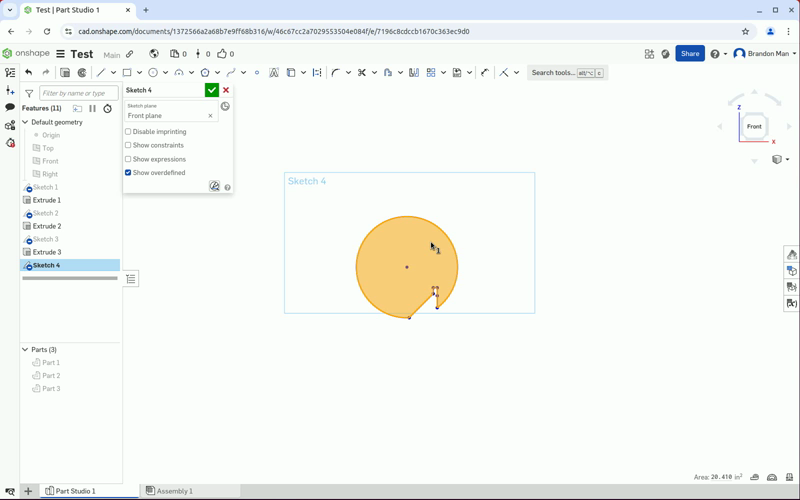
scroll(-6)
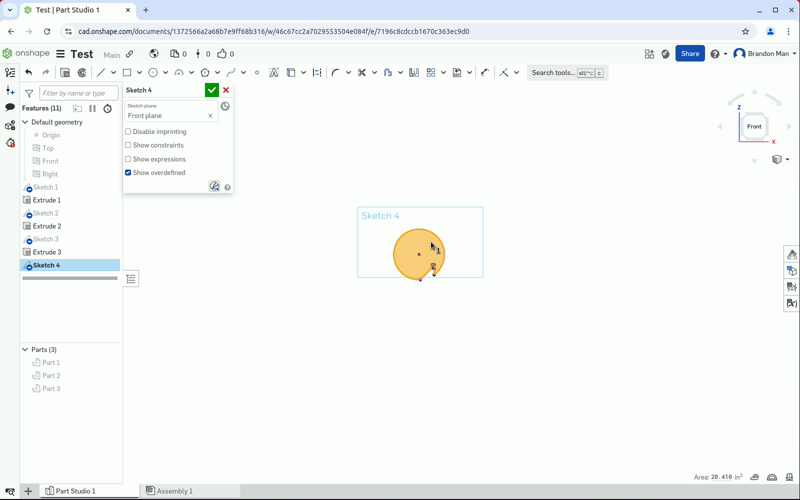
scroll(-6)
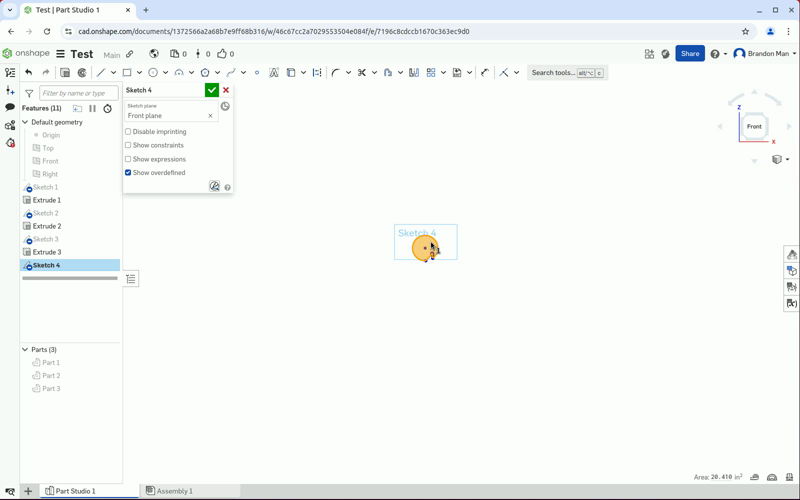
mouse_move(73, 352)
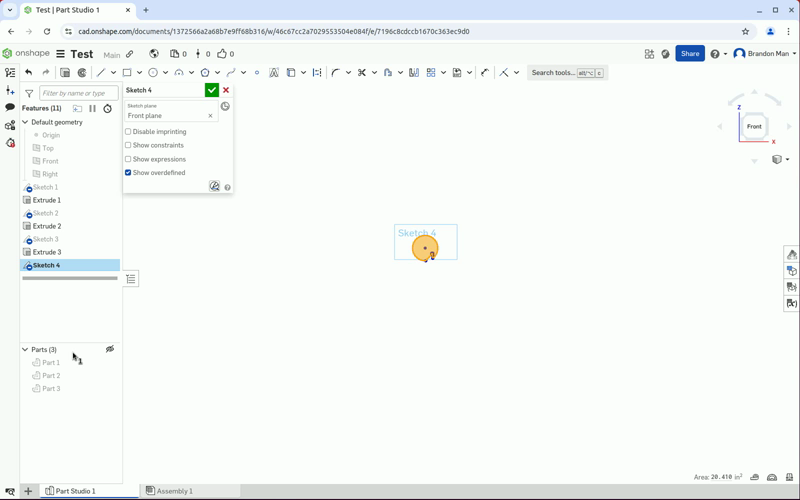
key(shift+y)
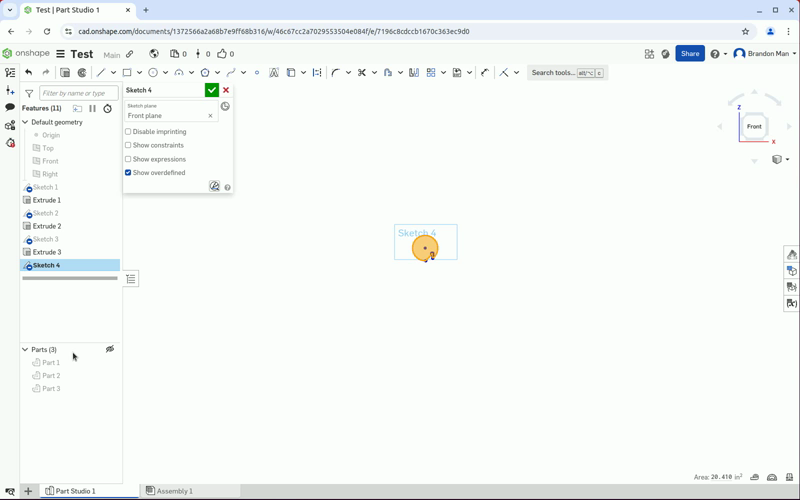
key(shift+e)
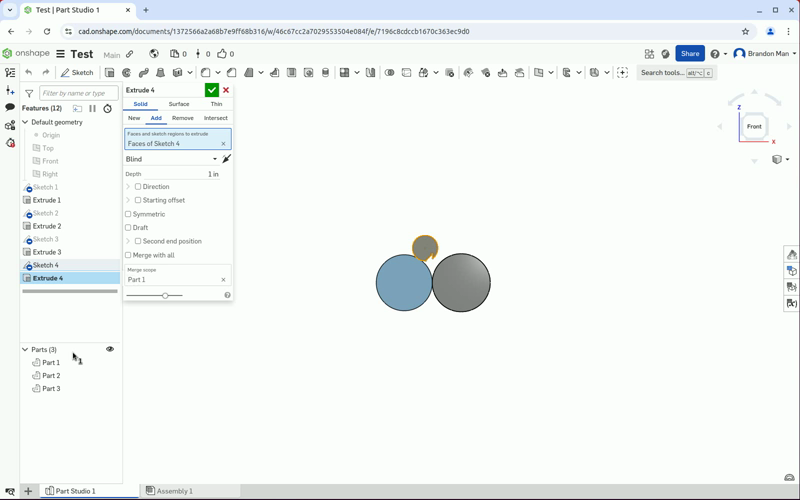
mouse_move(143, 106)
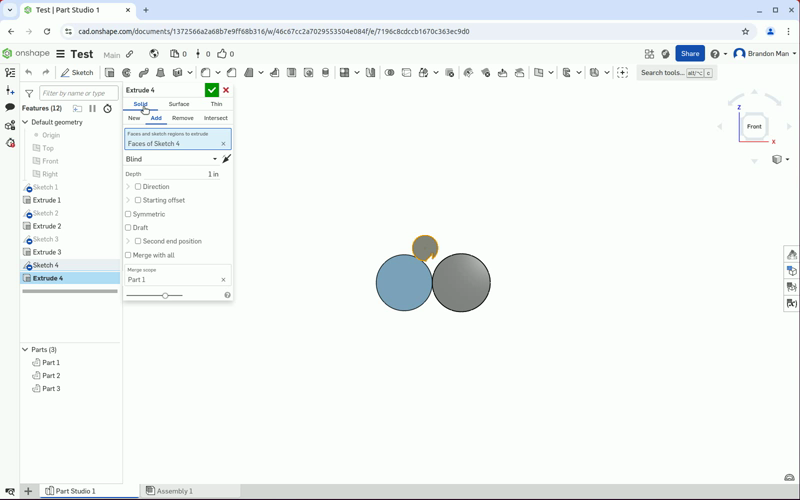
click(143, 106)
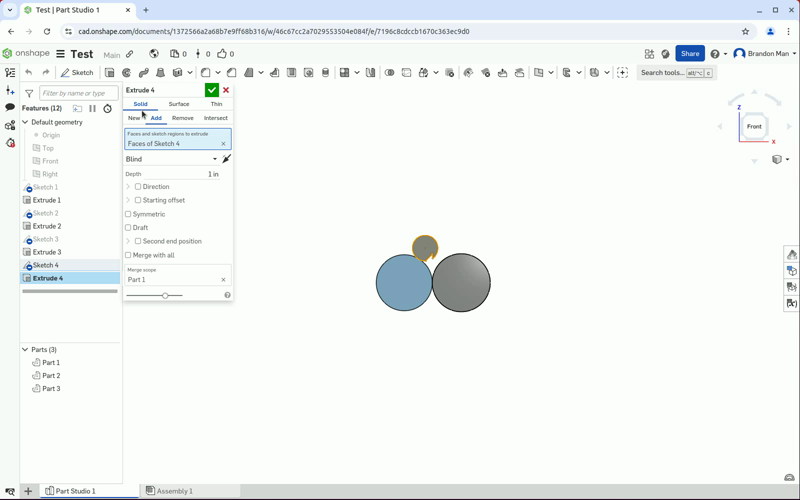
mouse_move(137, 120)
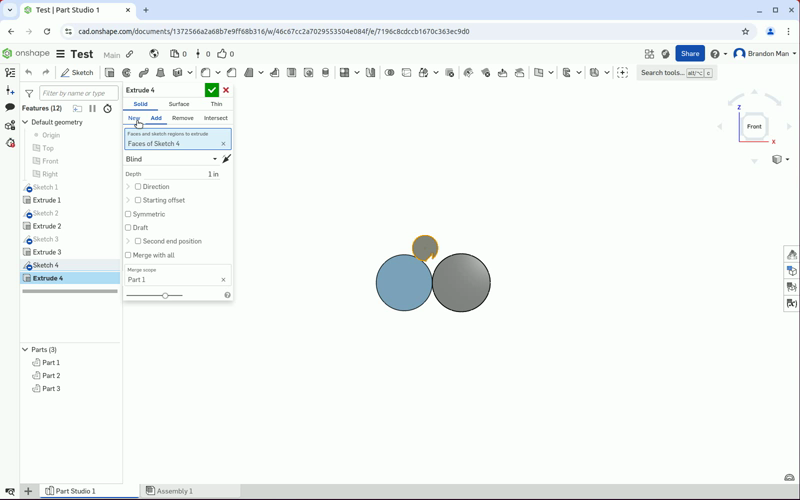
click(137, 120)
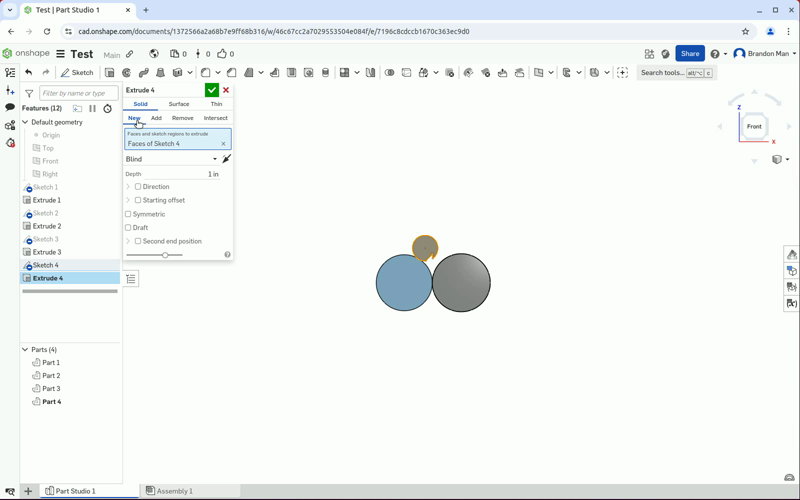
key(tab, 4)
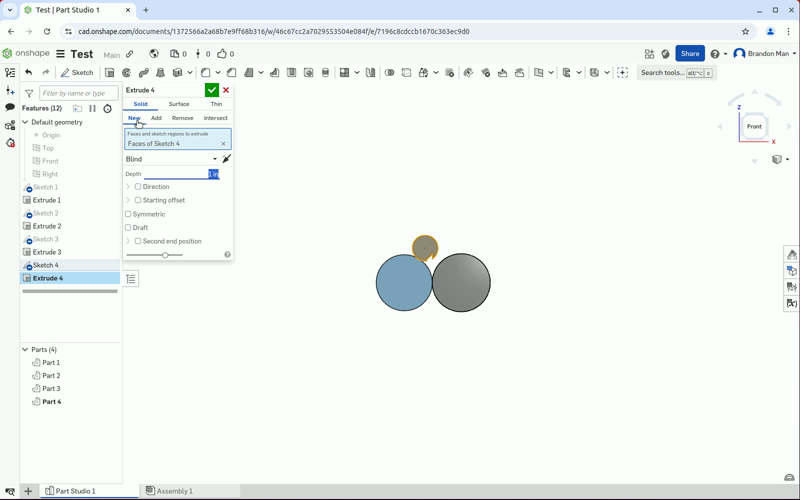
text(-11.073)
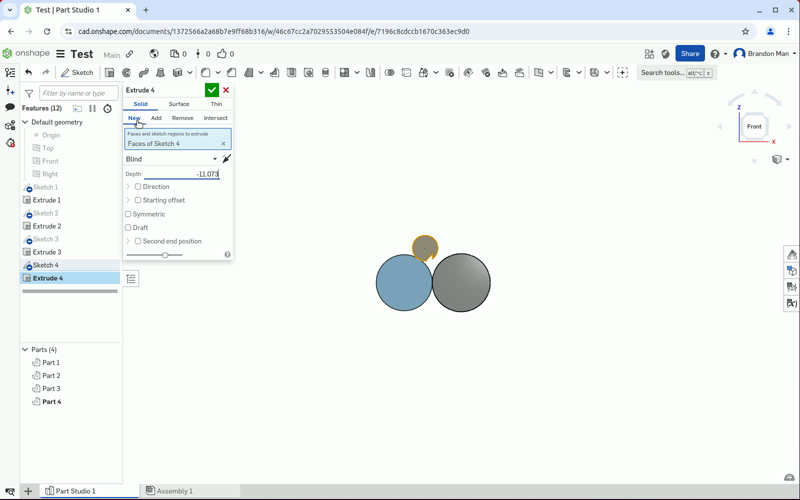
key(enter)
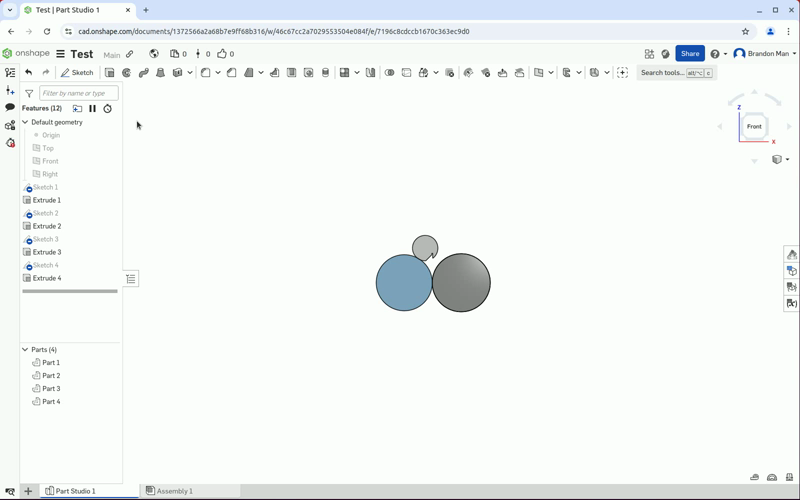
key(shift+h)
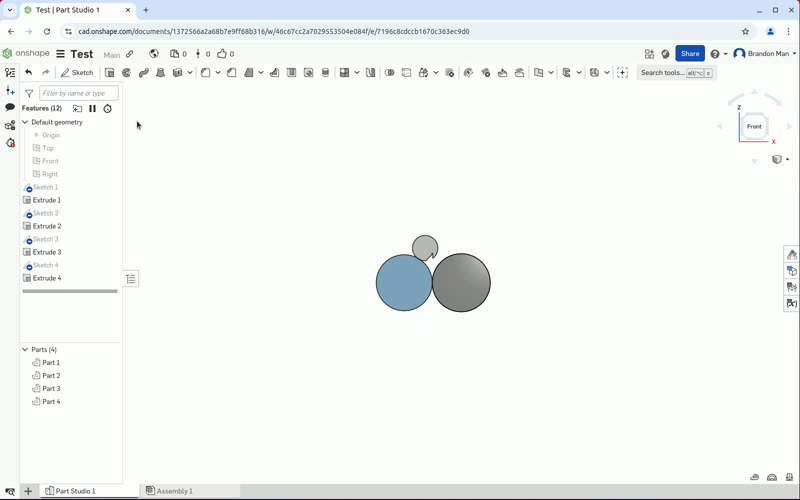
key(shift+h)
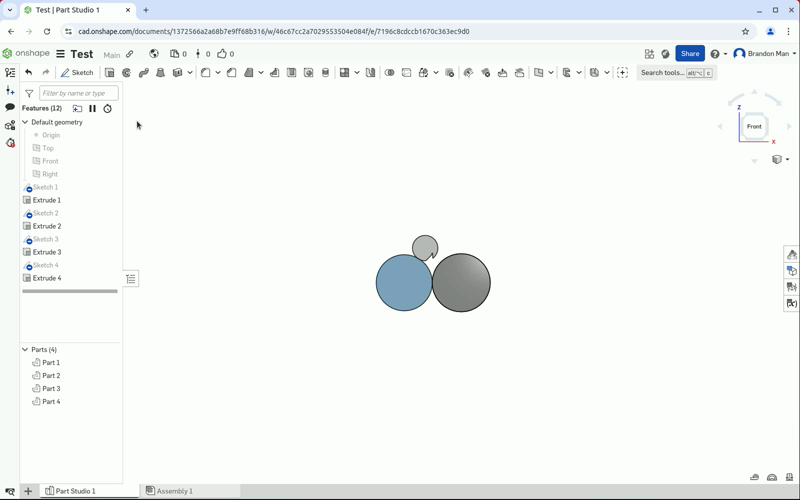
mouse_move(73, 189)
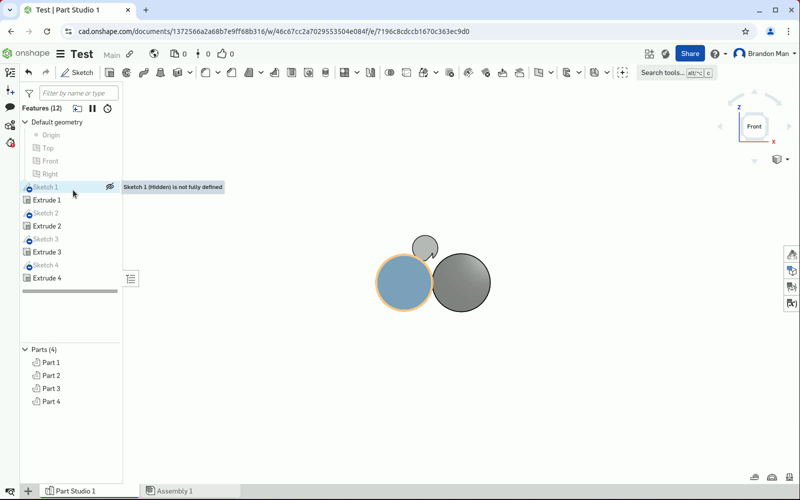
click(73, 189)
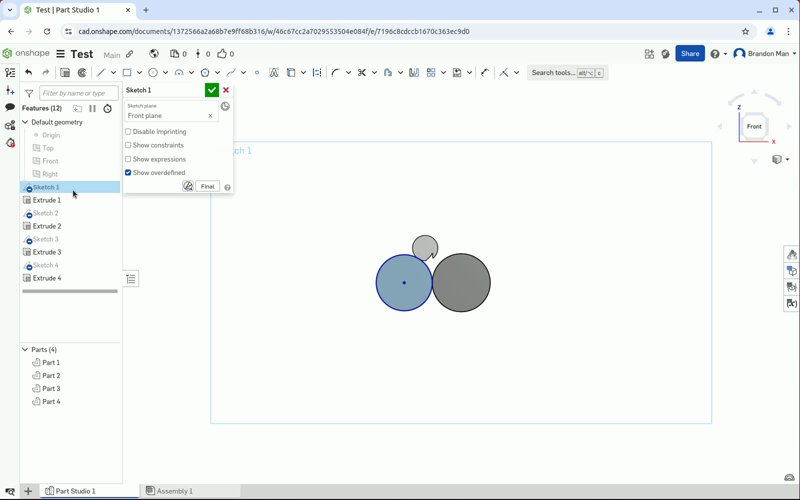
mouse_move(229, 92)
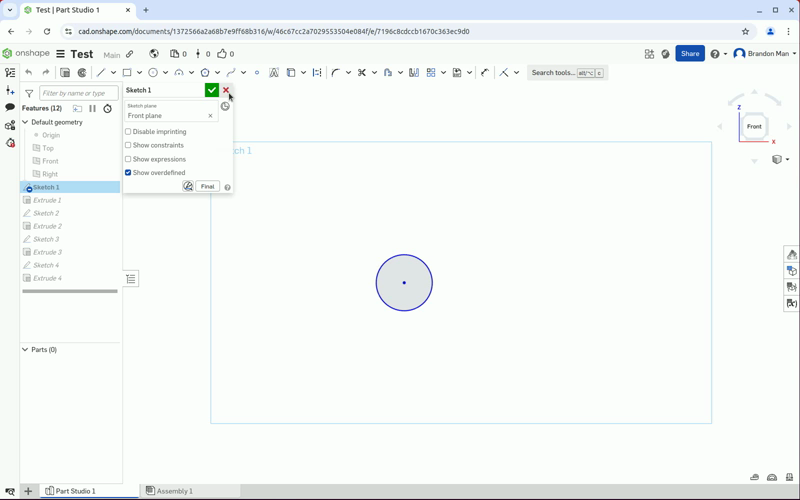
click(229, 92)
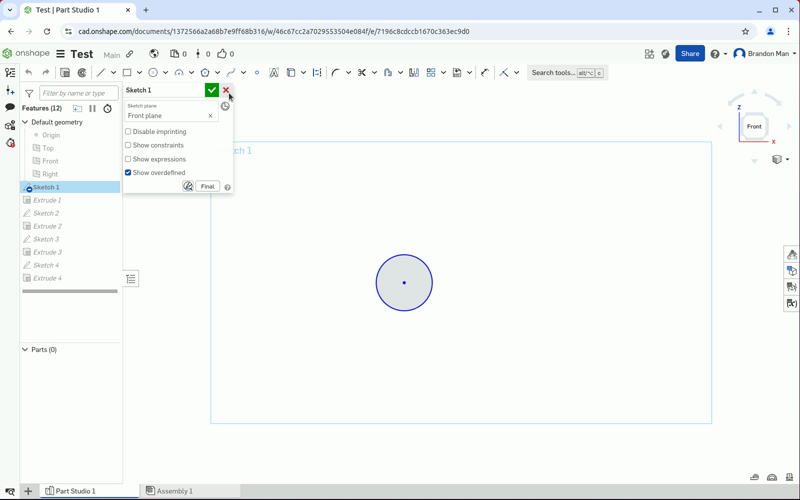
key(shift+s)
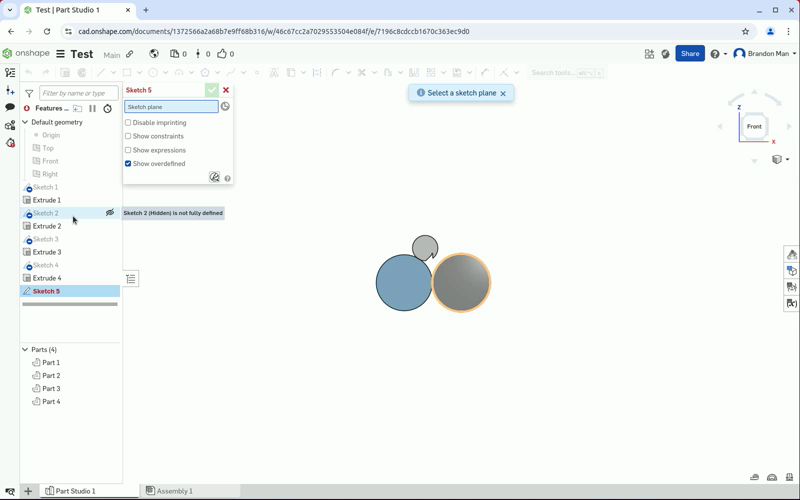
scroll(3)
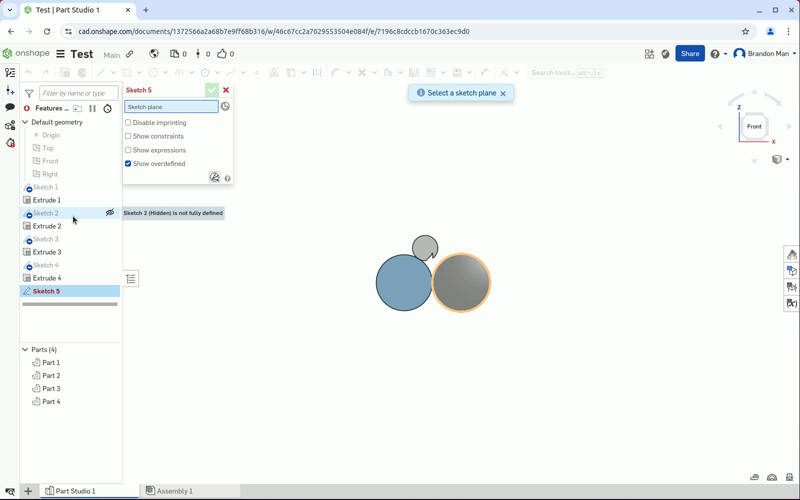
mouse_move(73, 163)
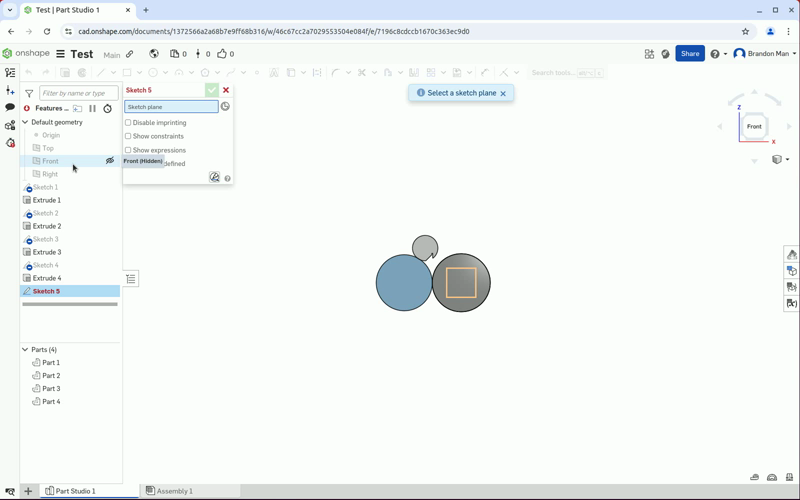
click(73, 163)
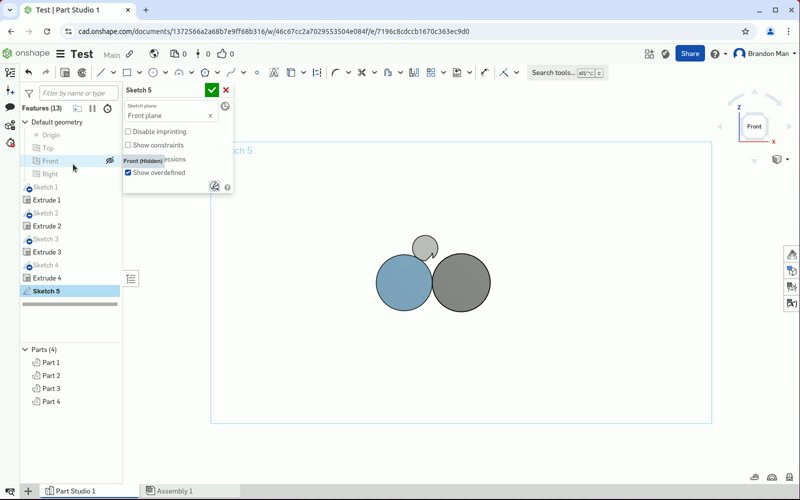
mouse_move(73, 352)
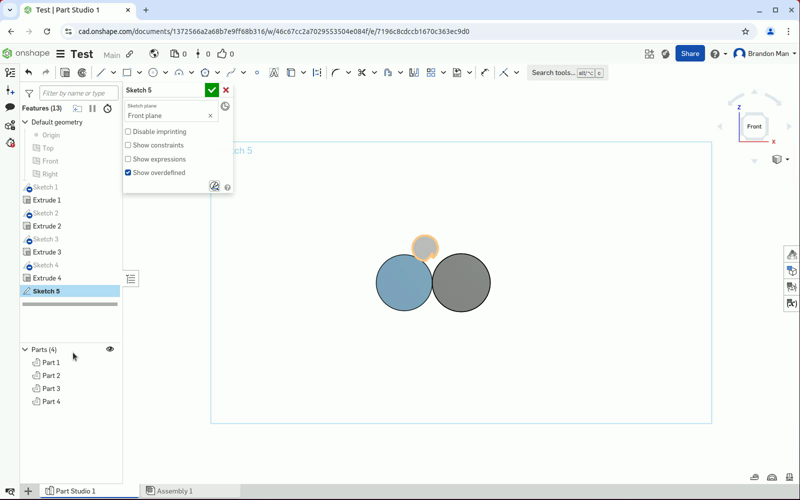
key(y)
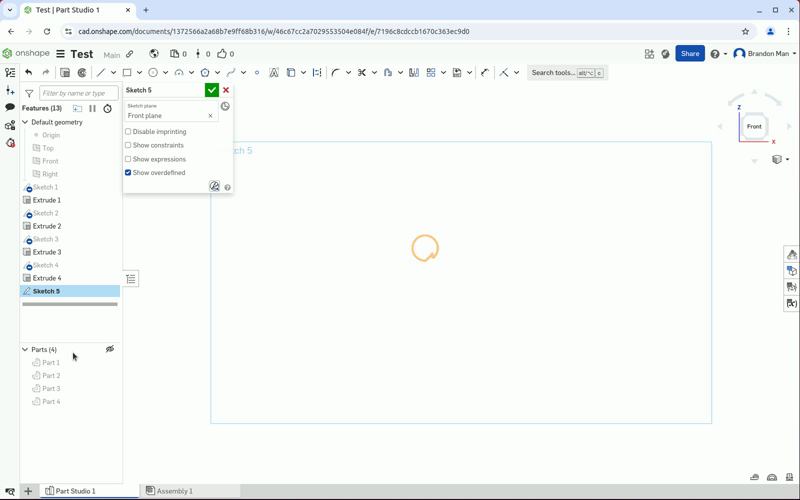
key(a)
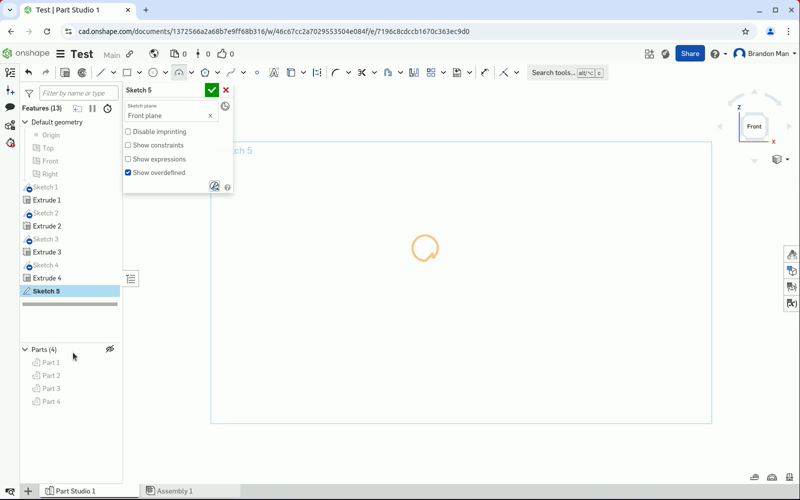
key_down(shift)
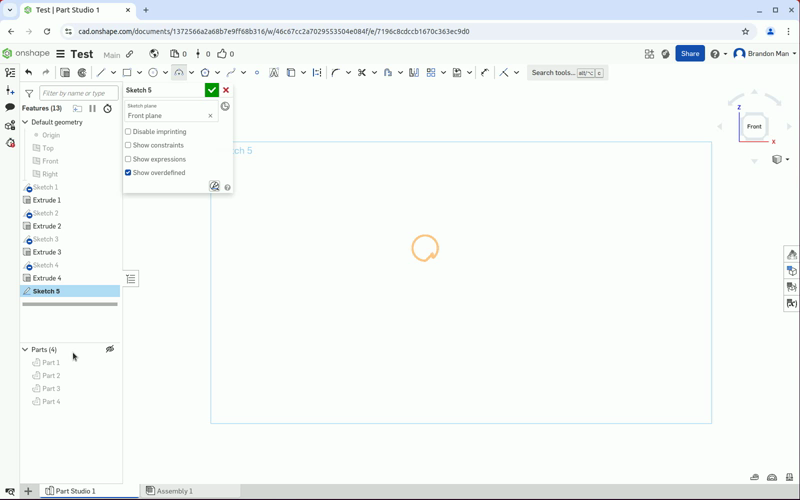
mouse_move(432, 326)
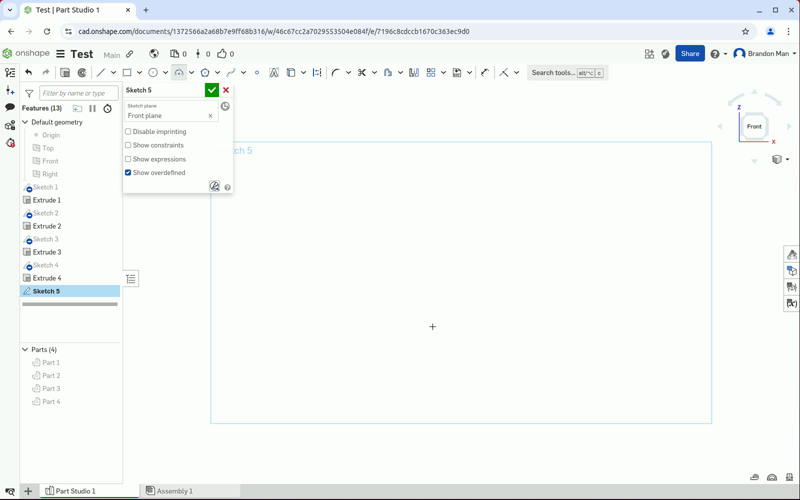
click(432, 326)
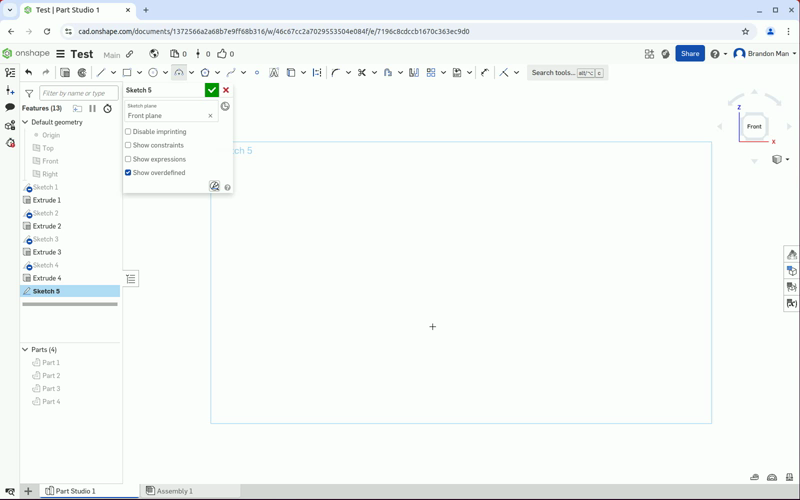
key_up(shift)
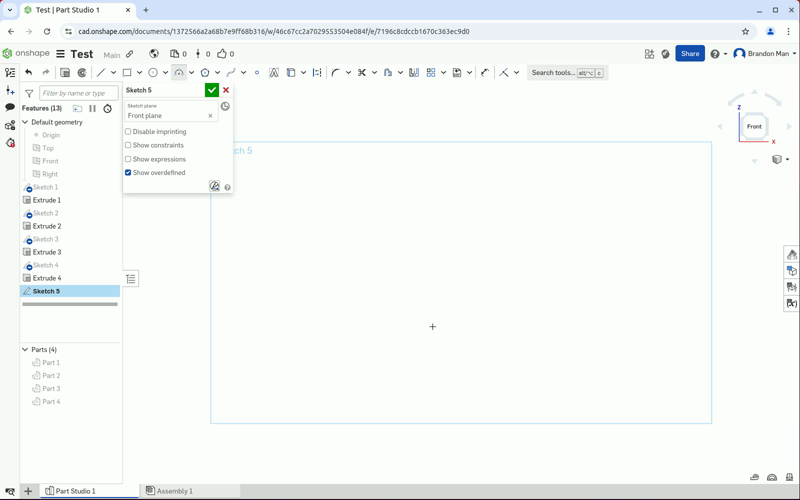
key_down(shift)
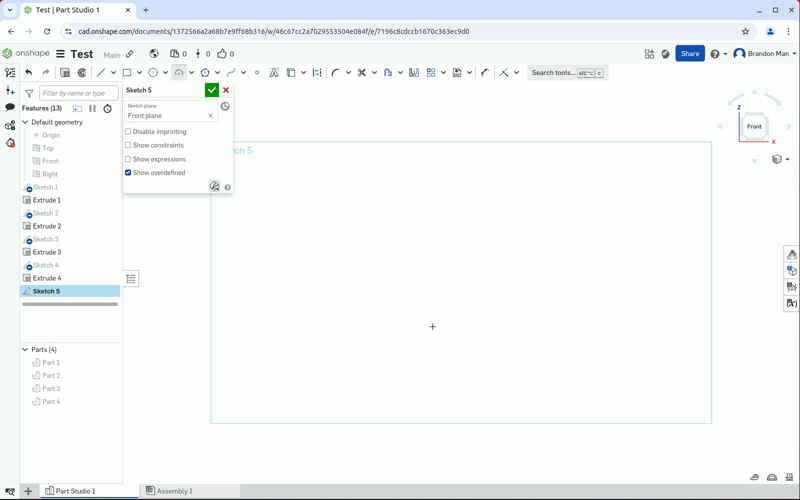
mouse_move(452, 312)
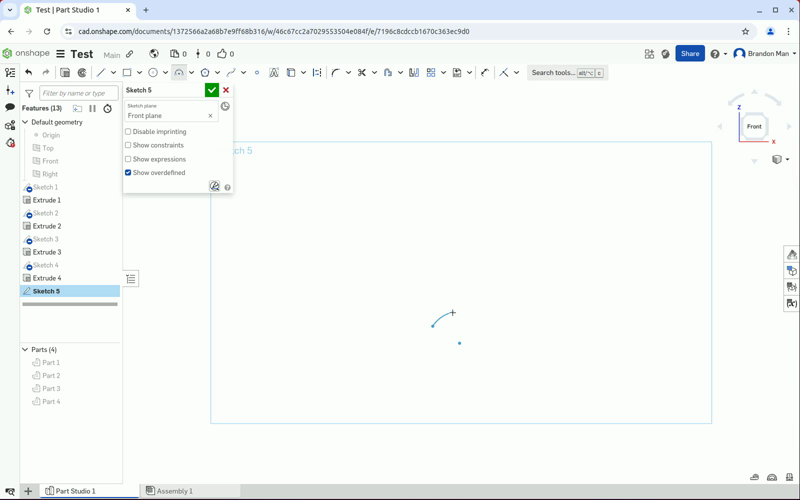
click(452, 312)
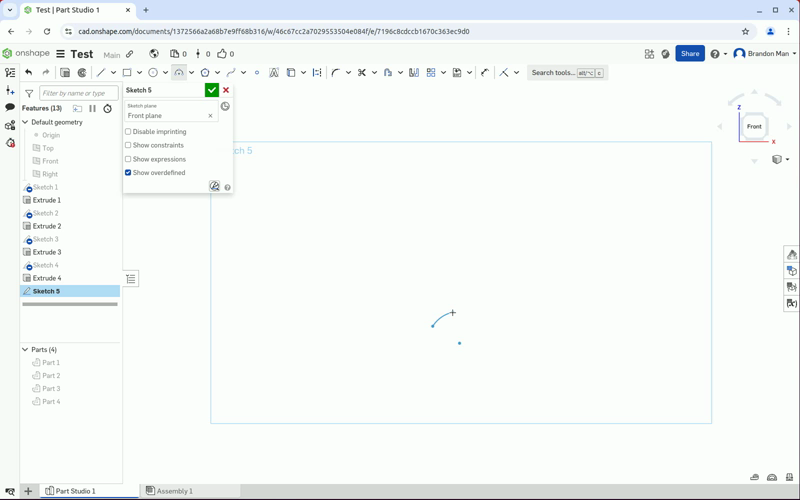
mouse_move(474, 364)
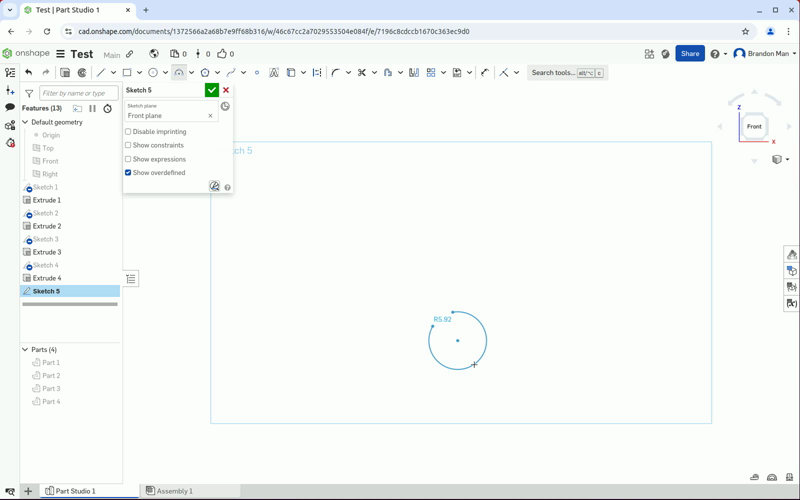
click(474, 364)
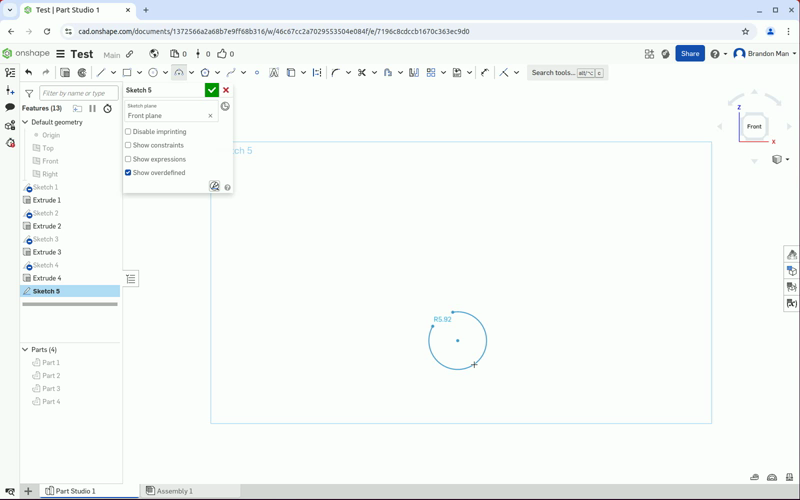
key_up(shift)
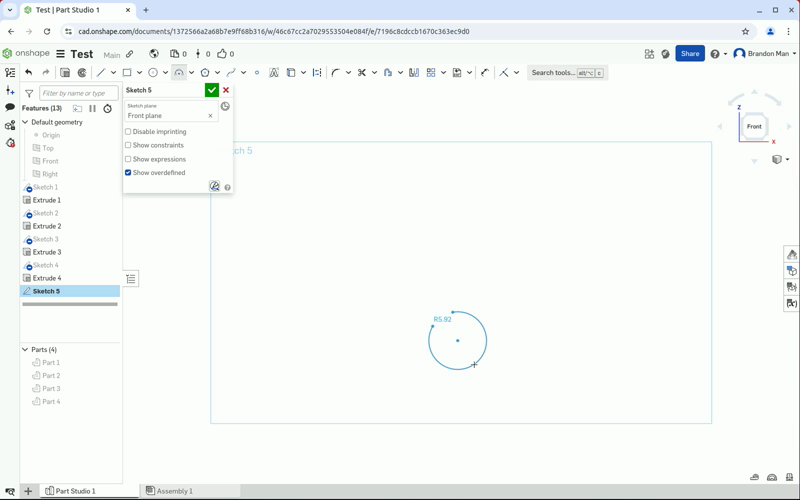
mouse_move(452, 312)
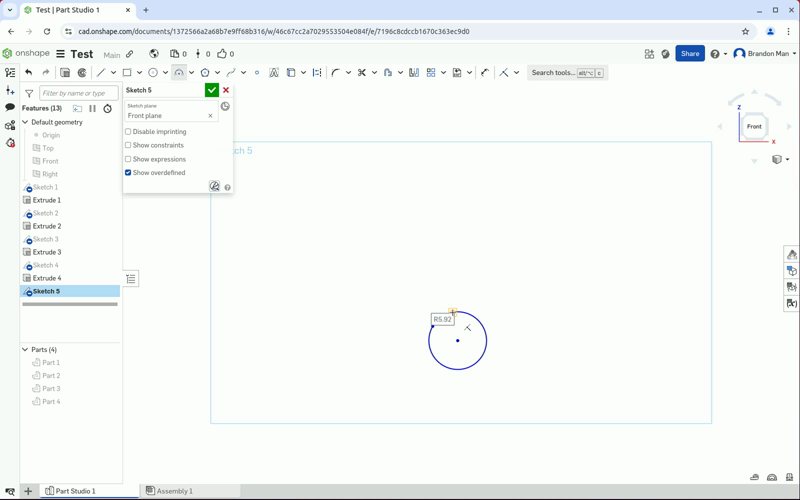
click(452, 312)
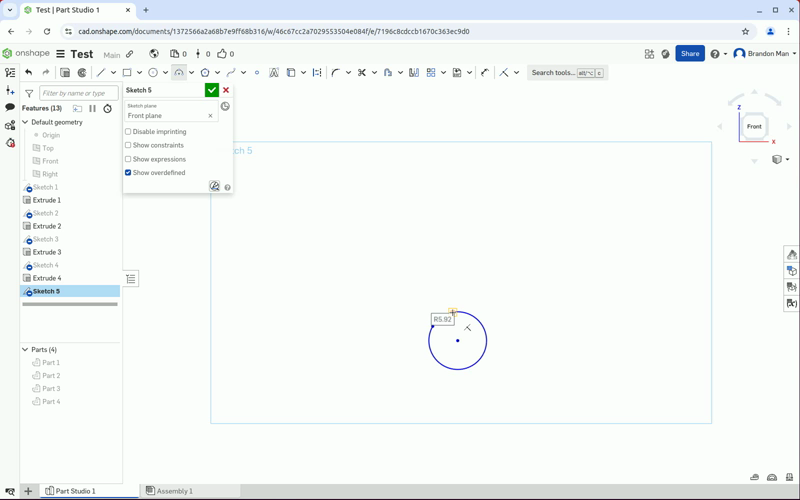
mouse_move(432, 326)
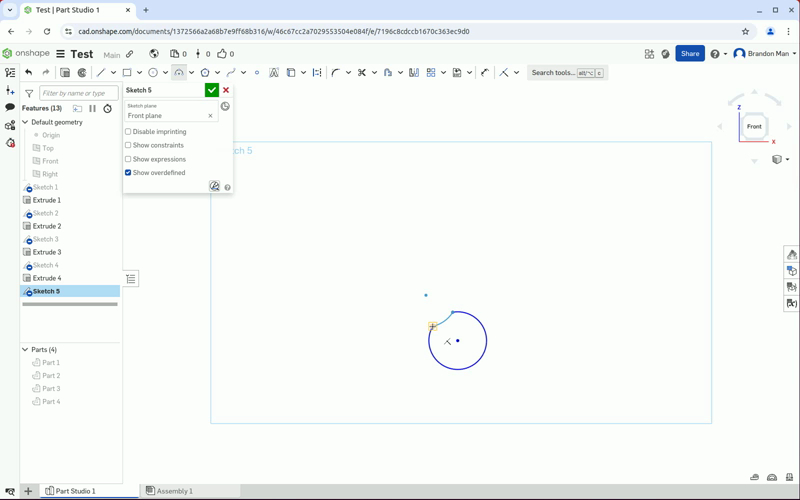
click(432, 326)
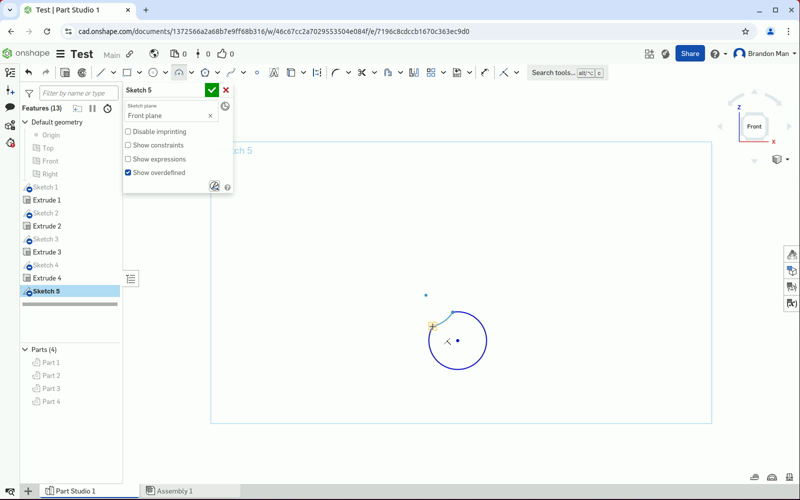
key_down(shift)
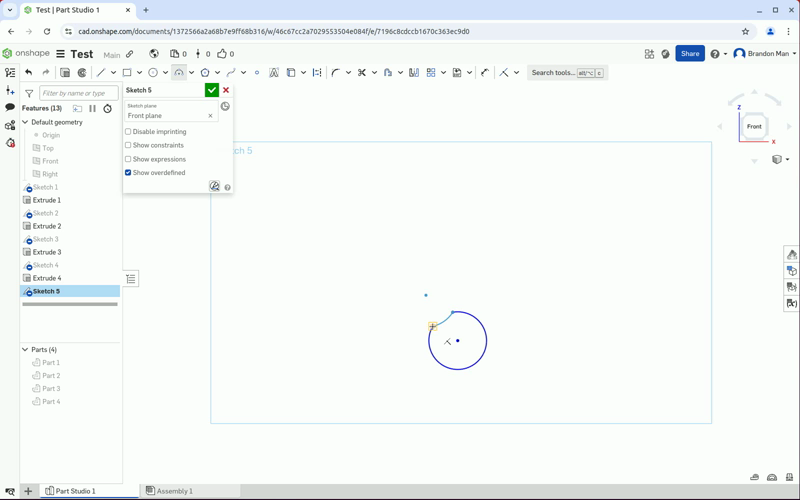
mouse_move(450, 329)
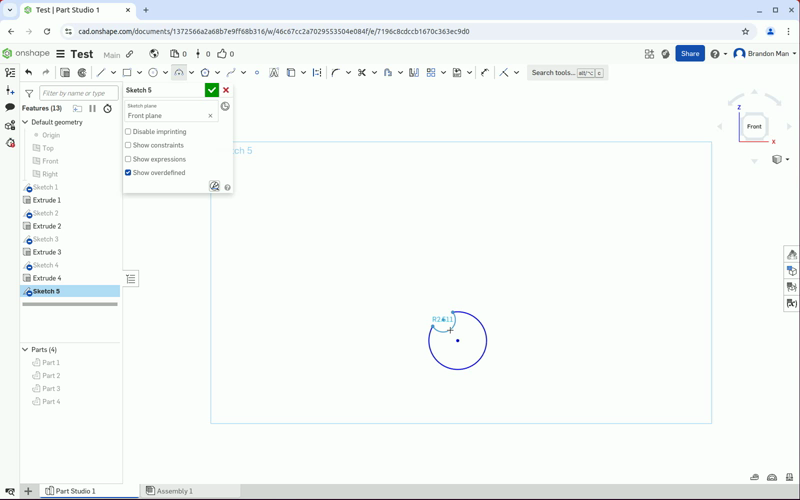
click(450, 329)
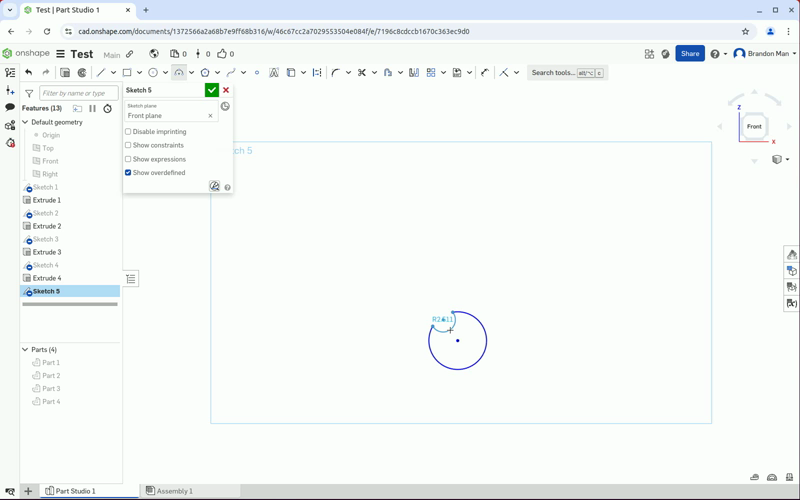
key_up(shift)
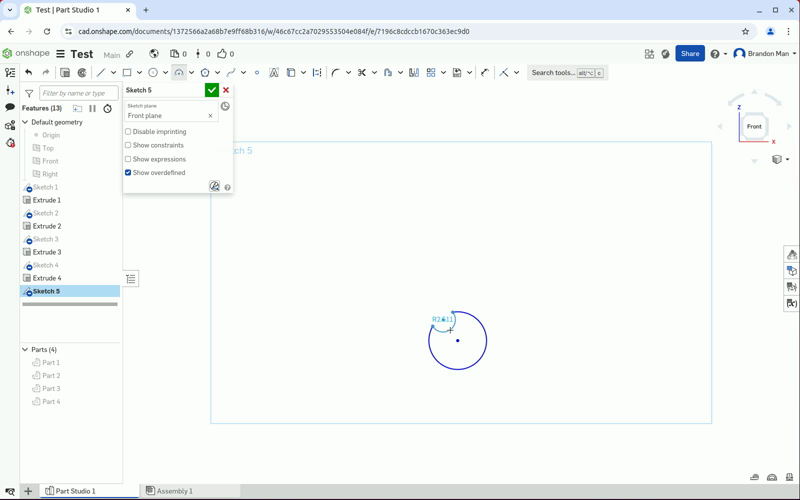
key(esc)
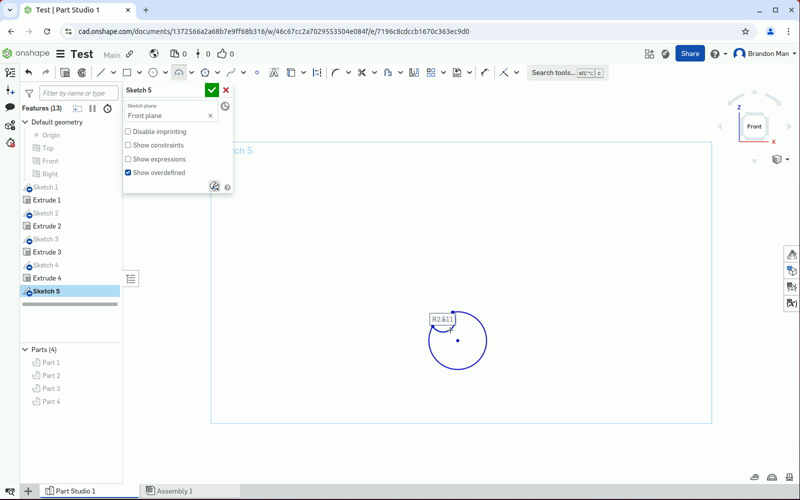
mouse_move(467, 340)
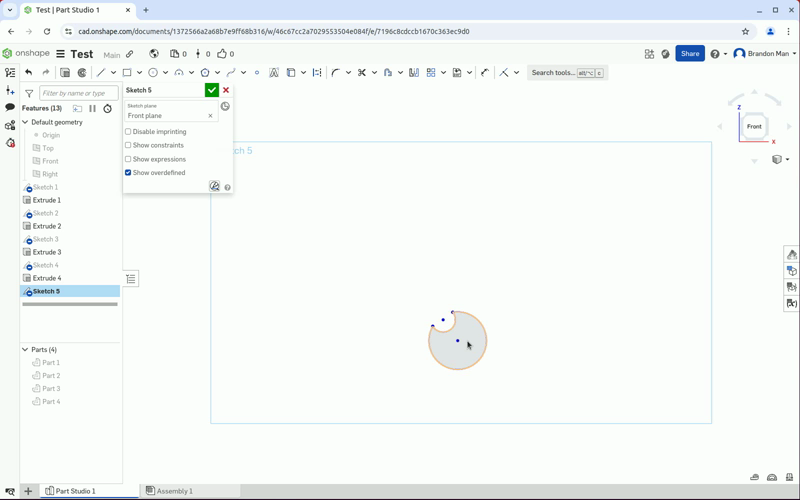
click(467, 340)
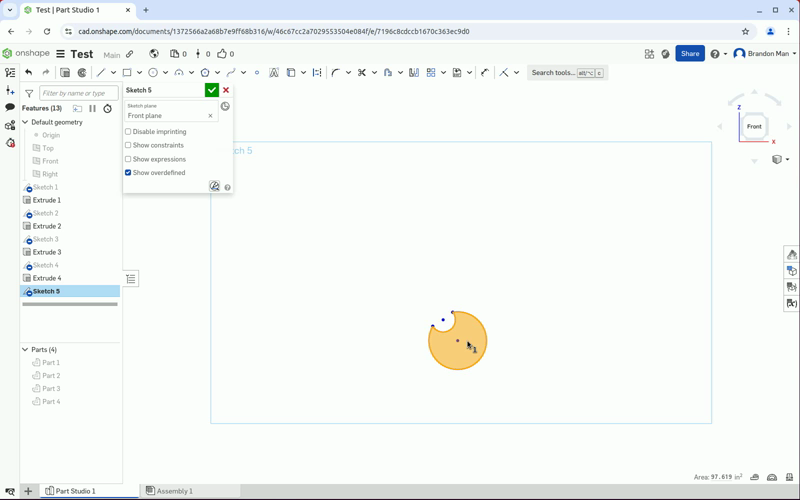
mouse_move(73, 352)
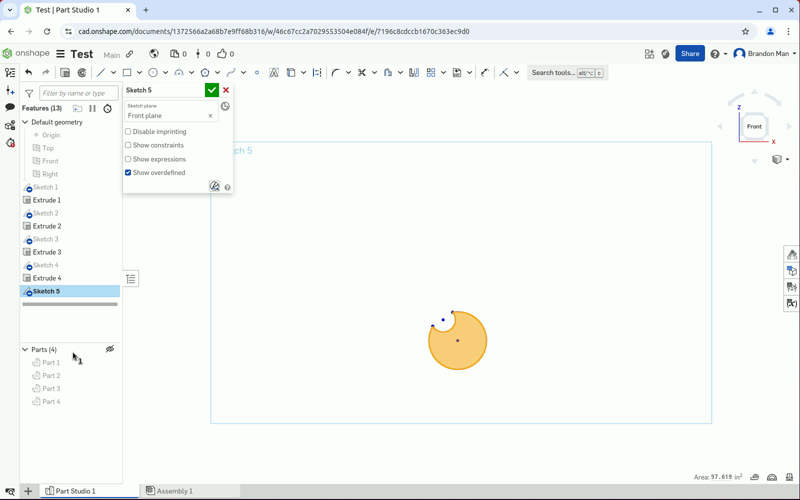
key(shift+y)
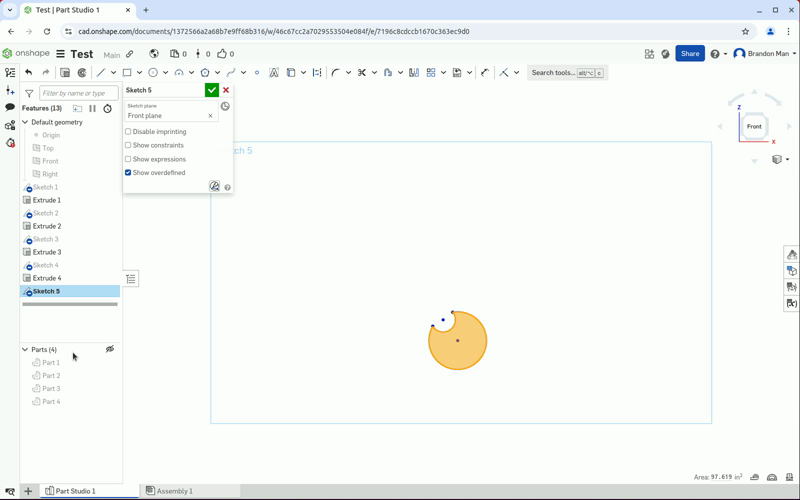
key(shift+e)
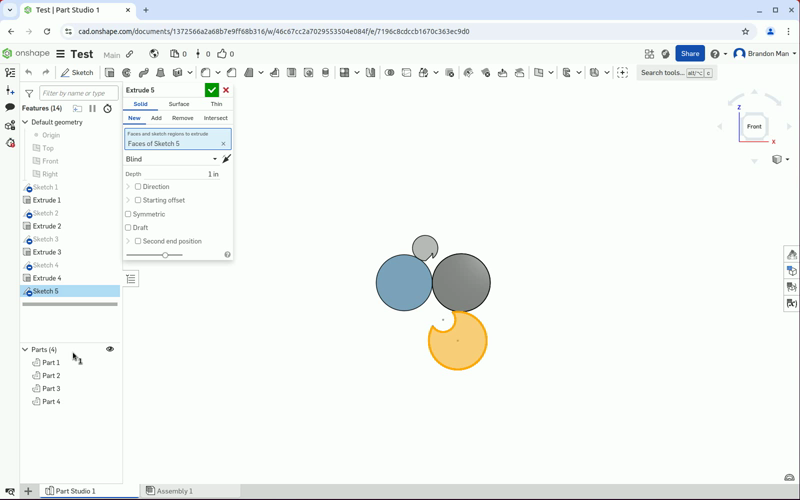
mouse_move(143, 106)
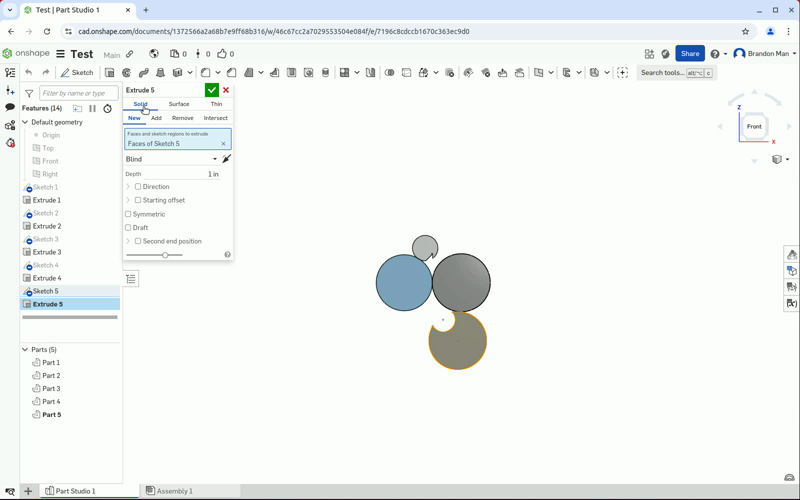
click(143, 106)
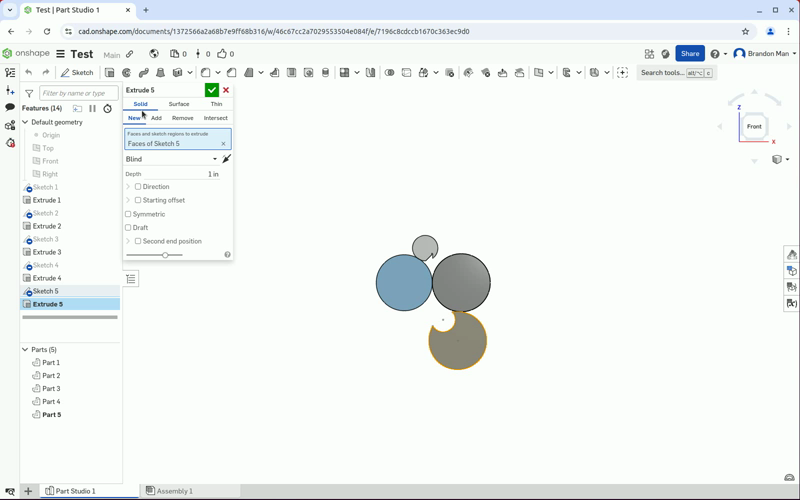
mouse_move(137, 120)
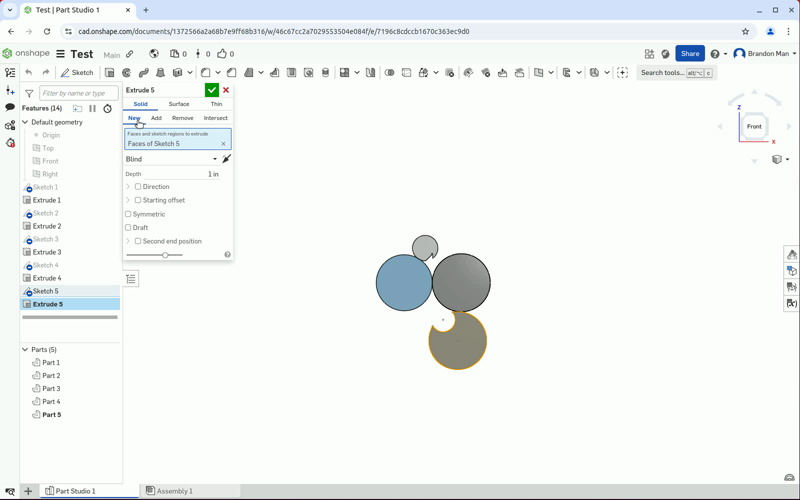
click(137, 120)
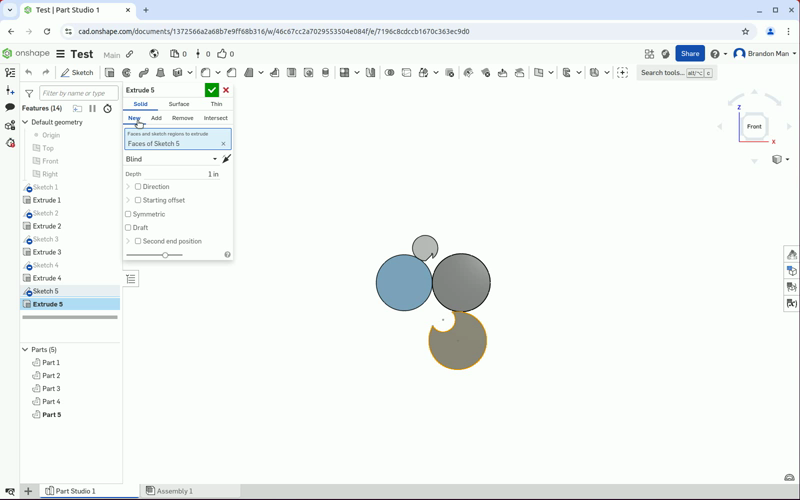
key(tab, 4)
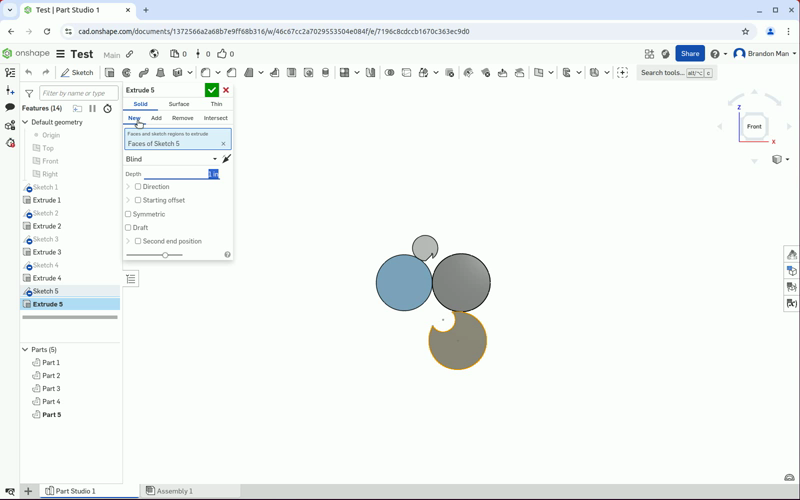
text(-11.073)
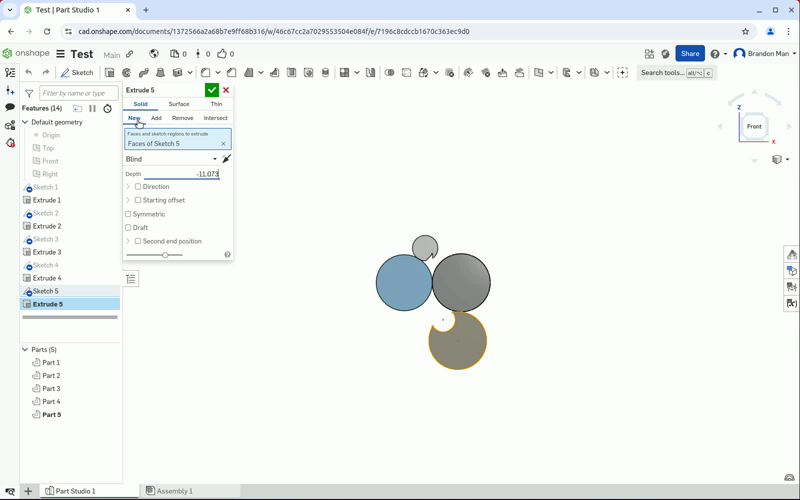
key(enter)
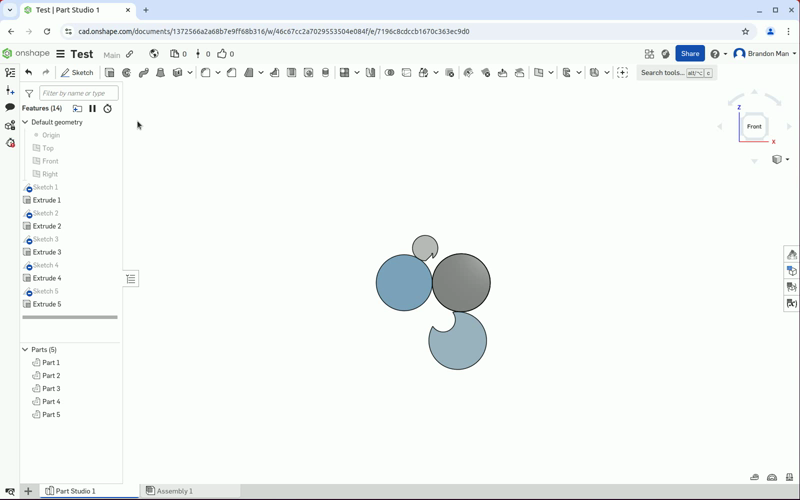
key(shift+h)
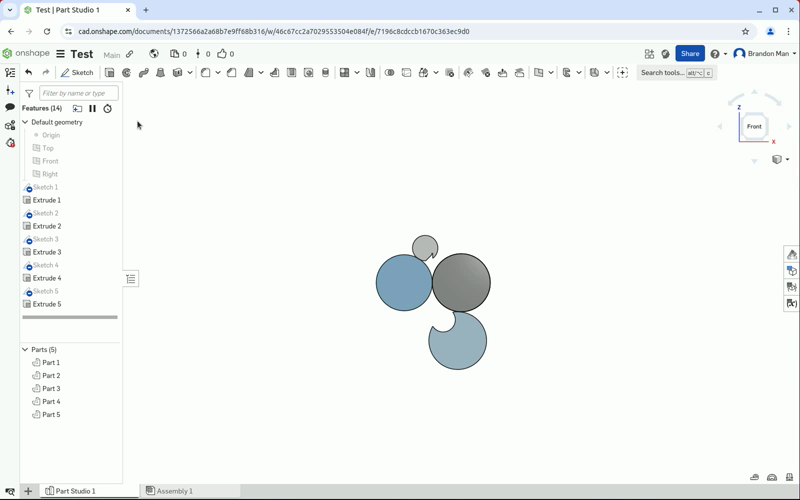
key(shift+h)
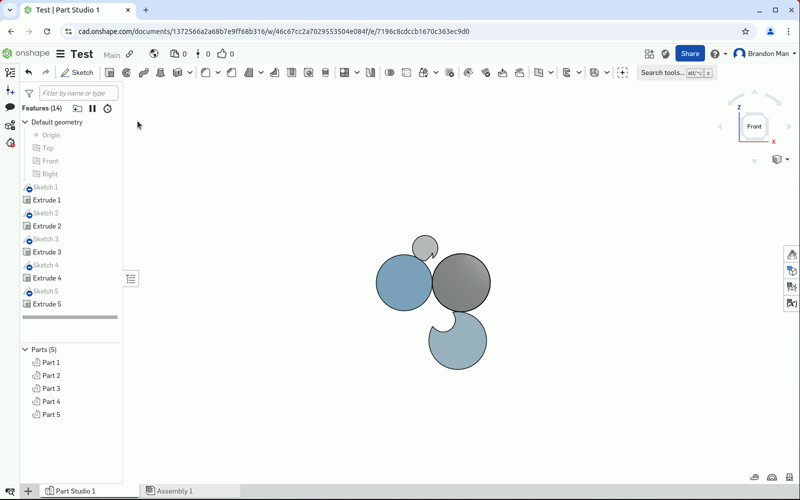
mouse_move(73, 189)
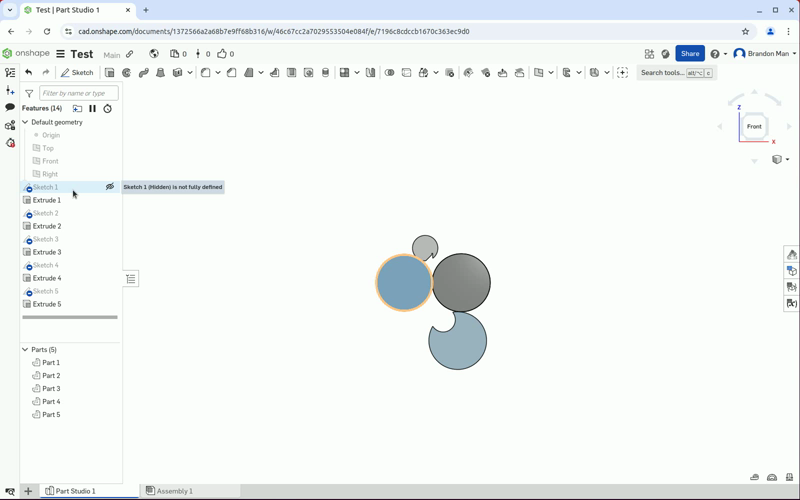
click(73, 189)
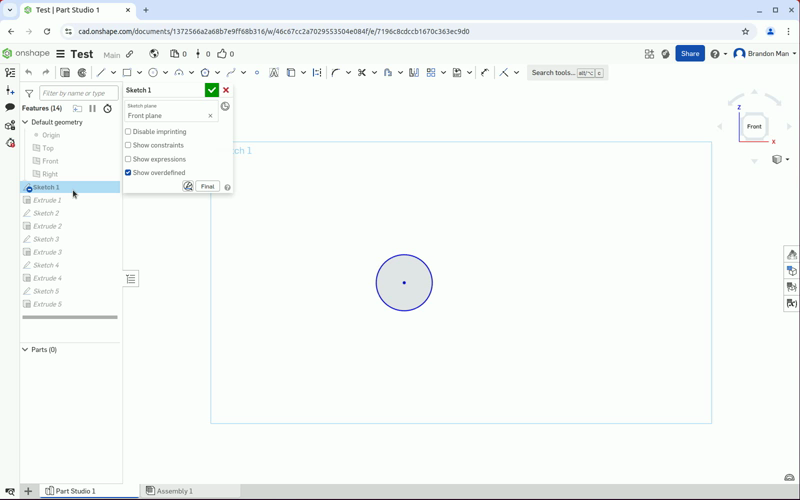
mouse_move(229, 92)
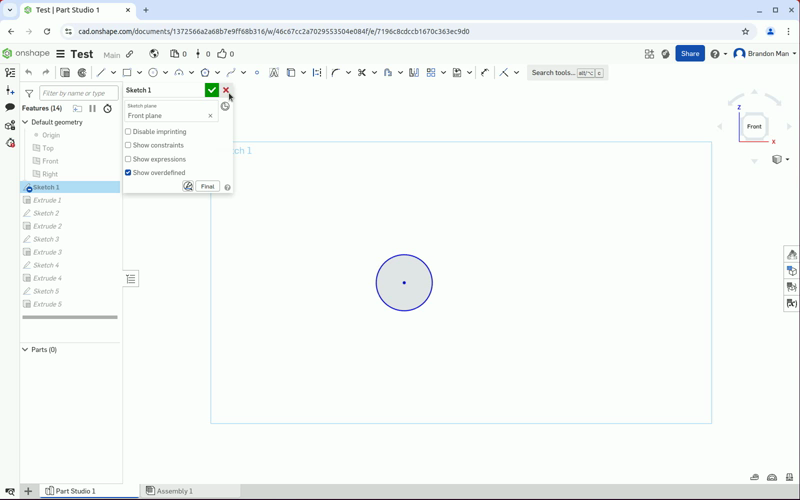
click(229, 92)
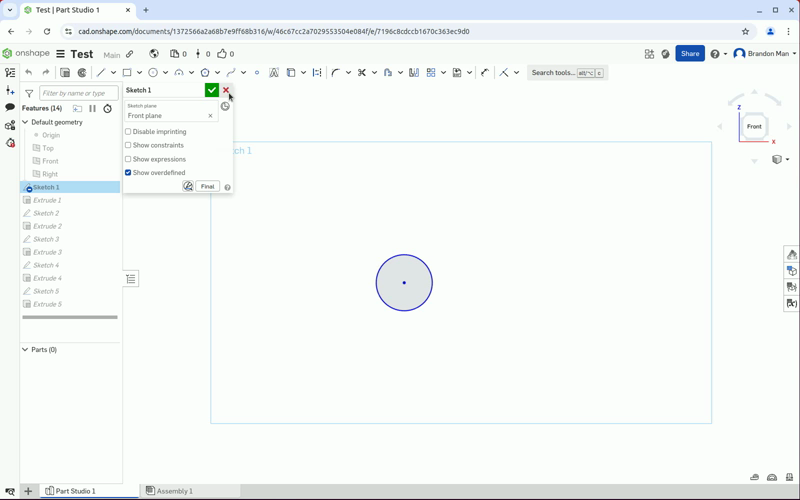
key(shift+s)
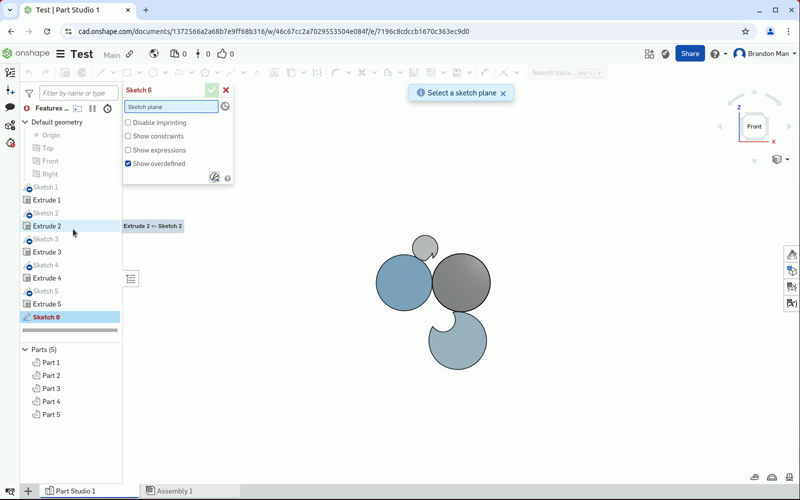
scroll(3)
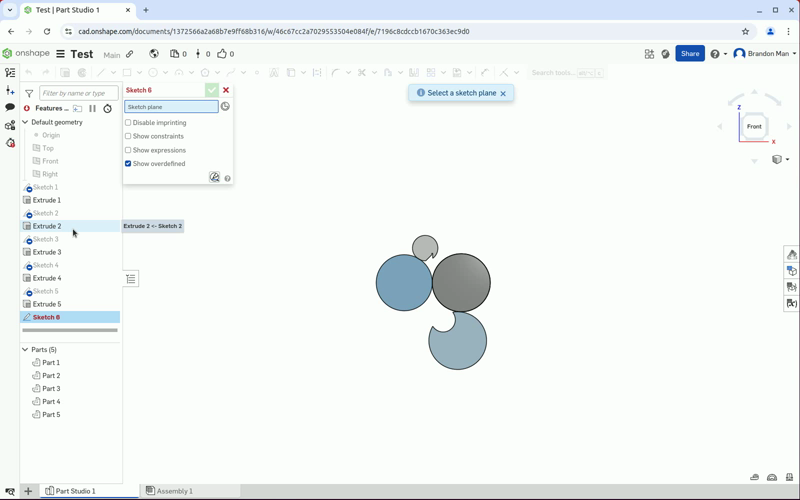
mouse_move(73, 163)
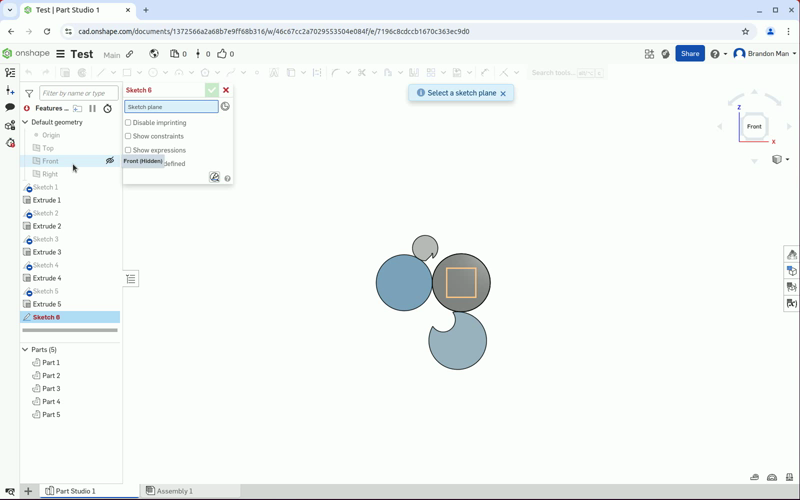
click(73, 163)
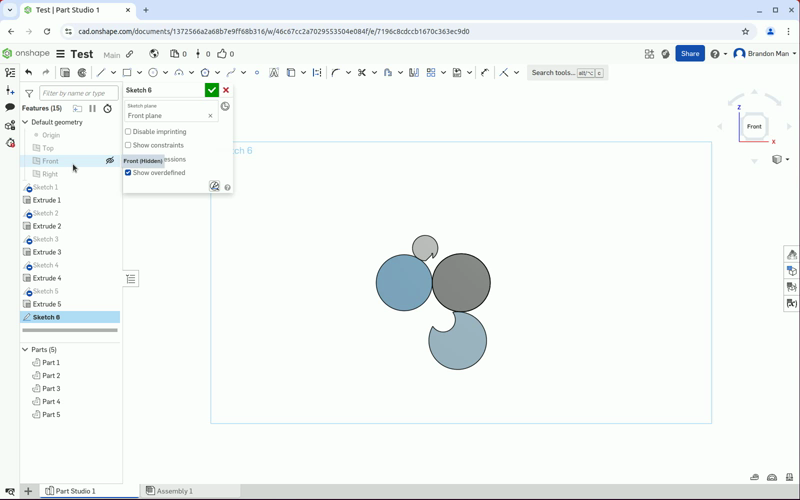
mouse_move(73, 352)
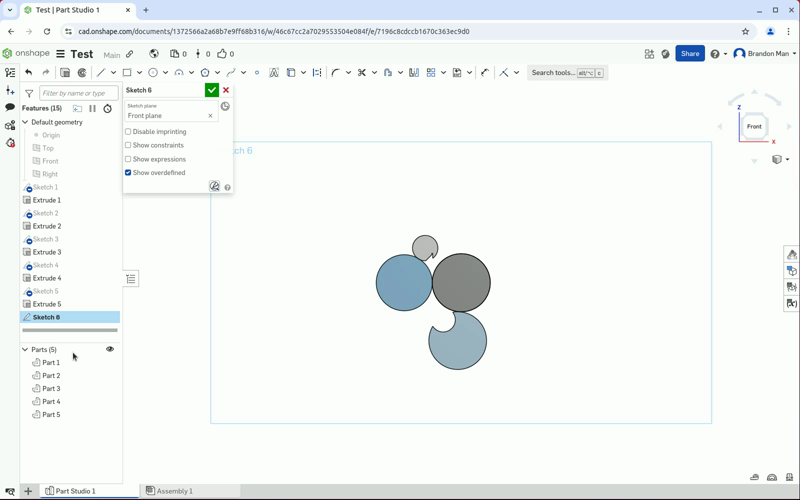
key(y)
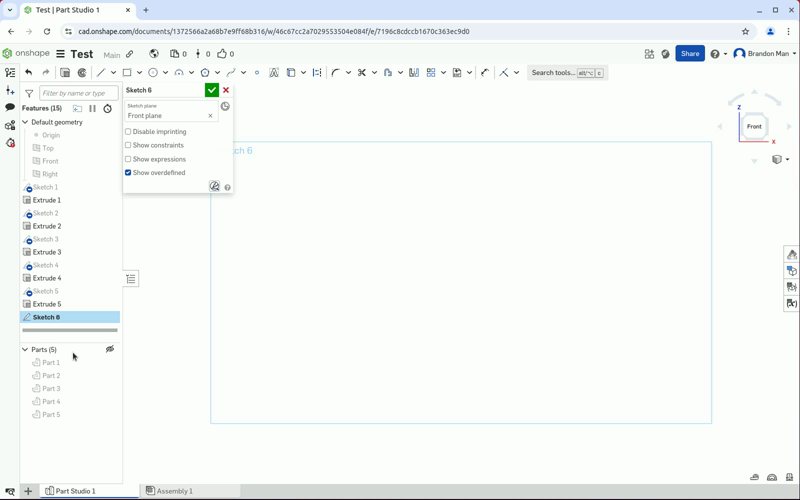
key(a)
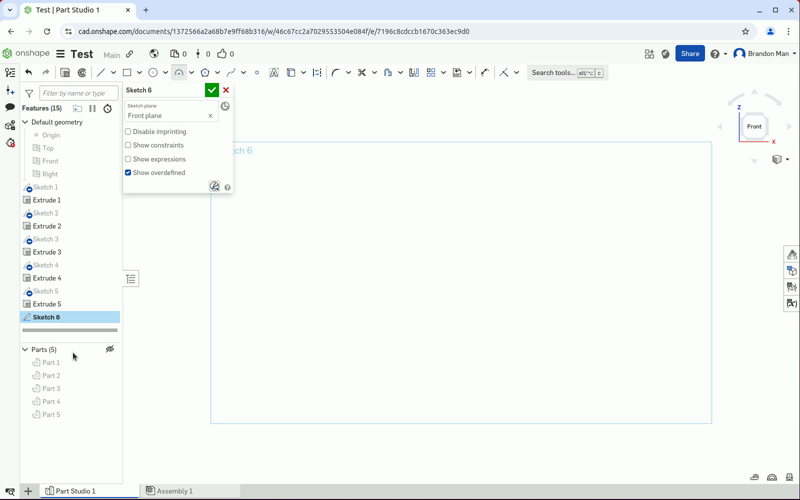
key_down(shift)
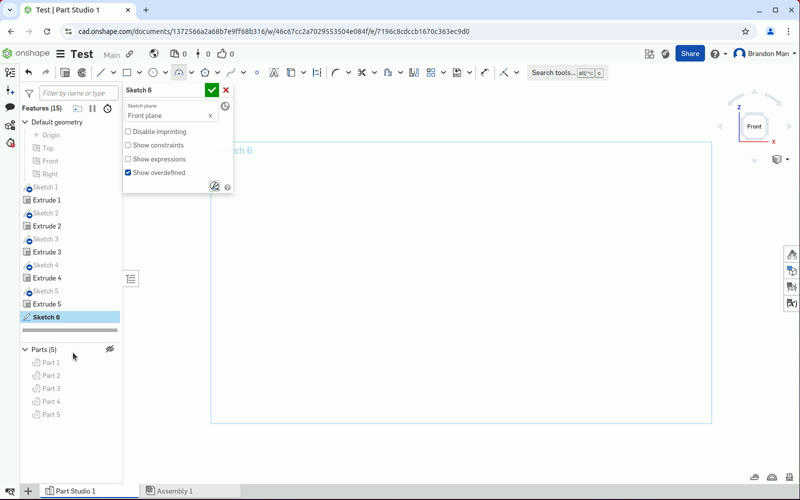
mouse_move(432, 326)
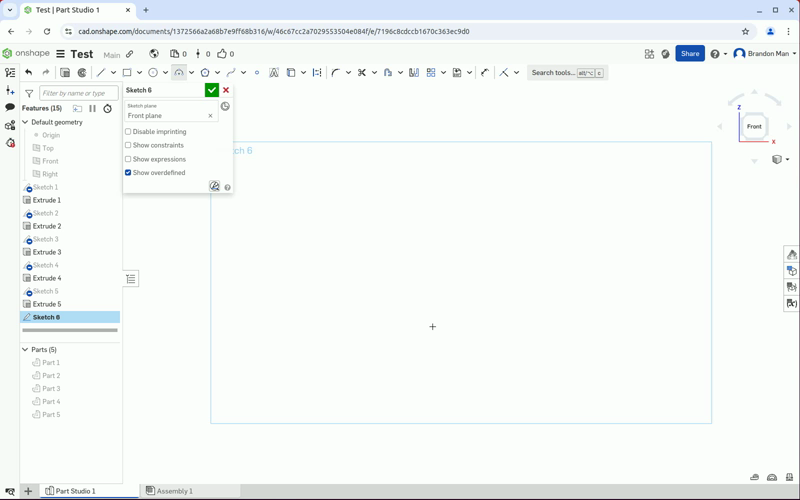
click(432, 326)
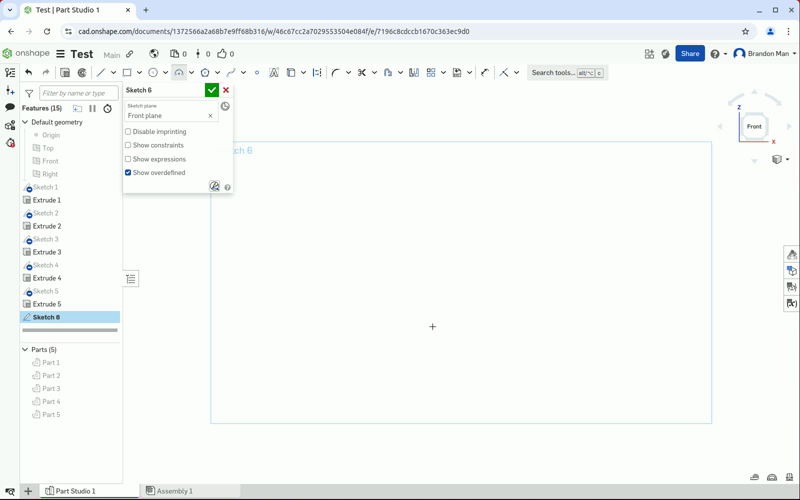
key_up(shift)
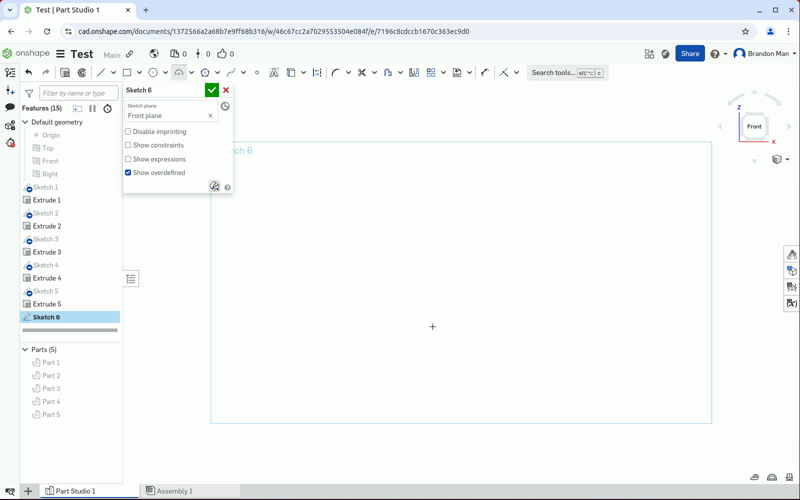
key_down(shift)
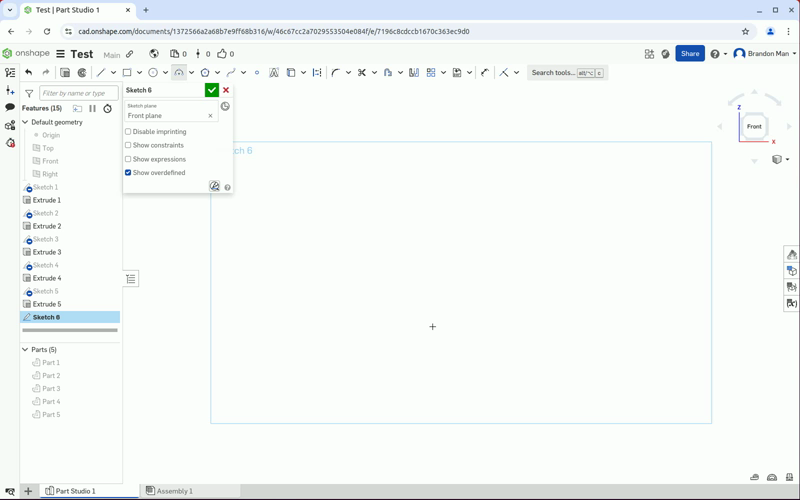
mouse_move(453, 311)
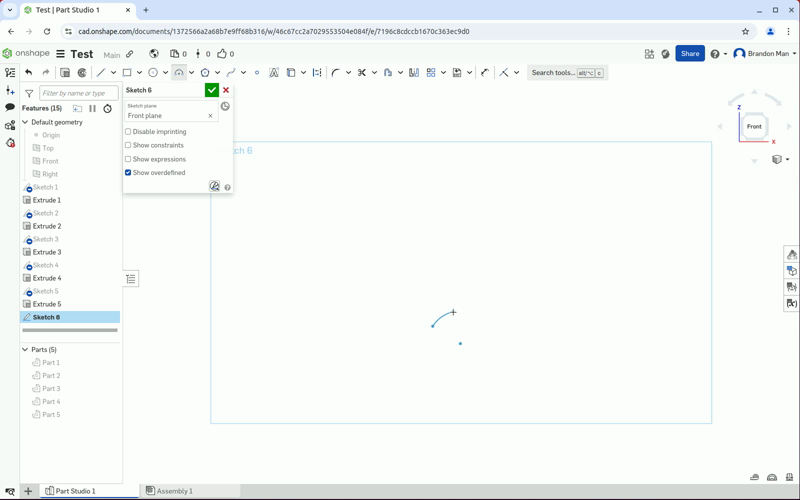
click(453, 311)
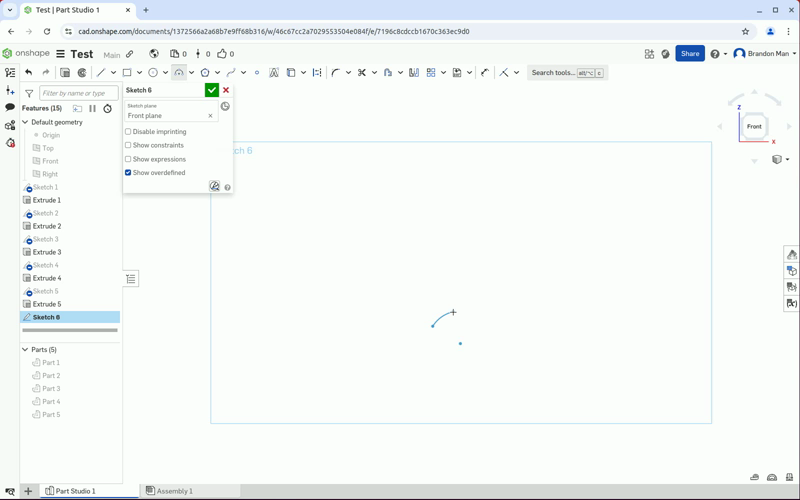
mouse_move(450, 329)
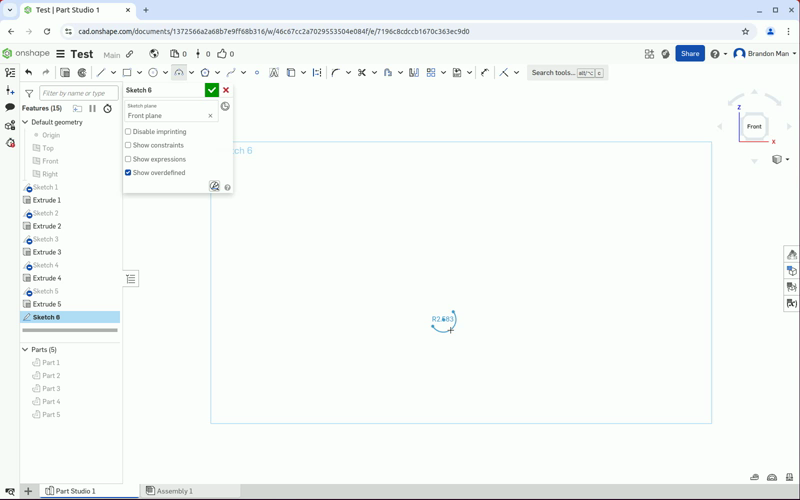
click(450, 329)
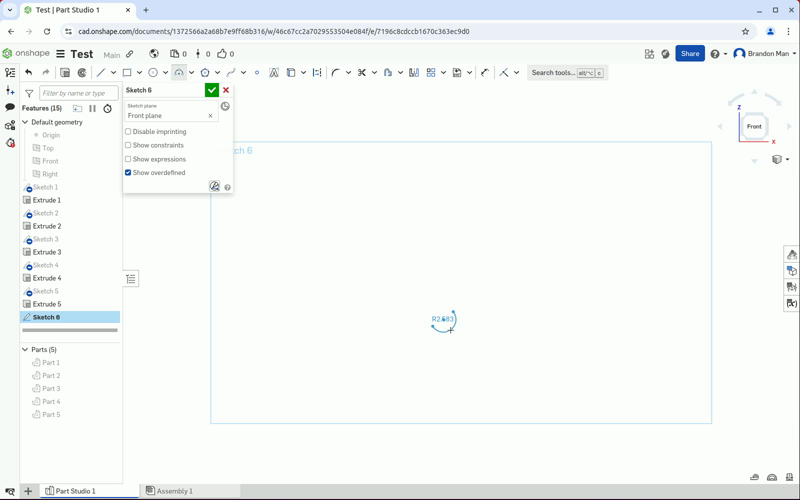
key_up(shift)
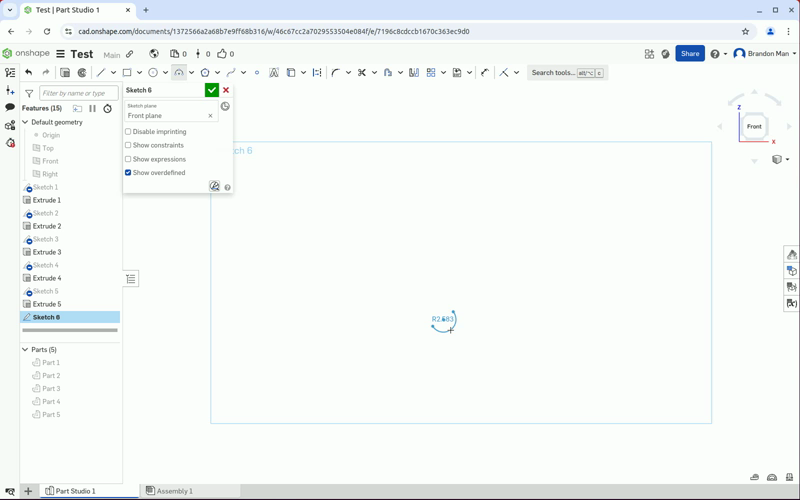
mouse_move(453, 311)
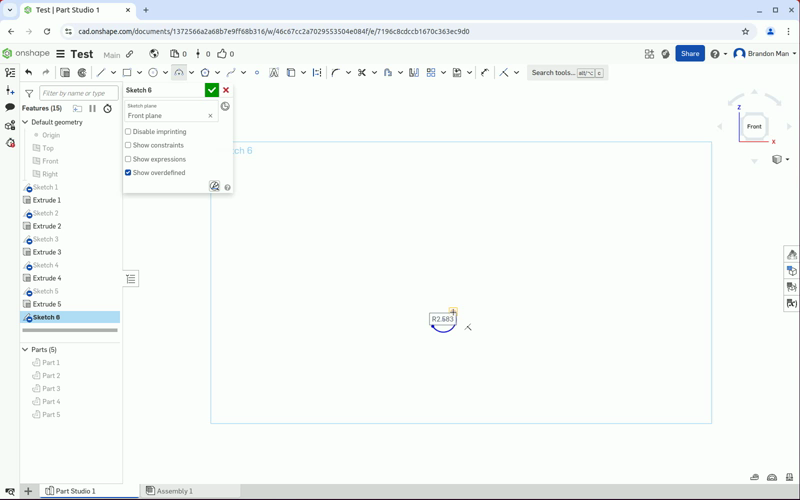
click(453, 311)
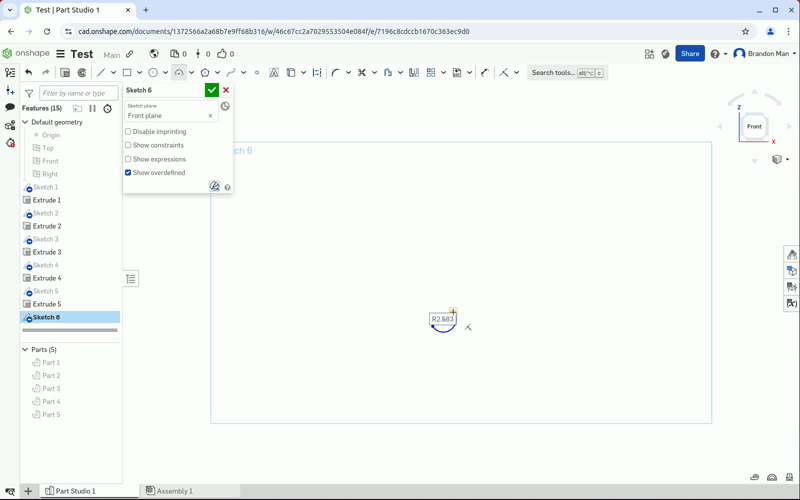
mouse_move(432, 326)
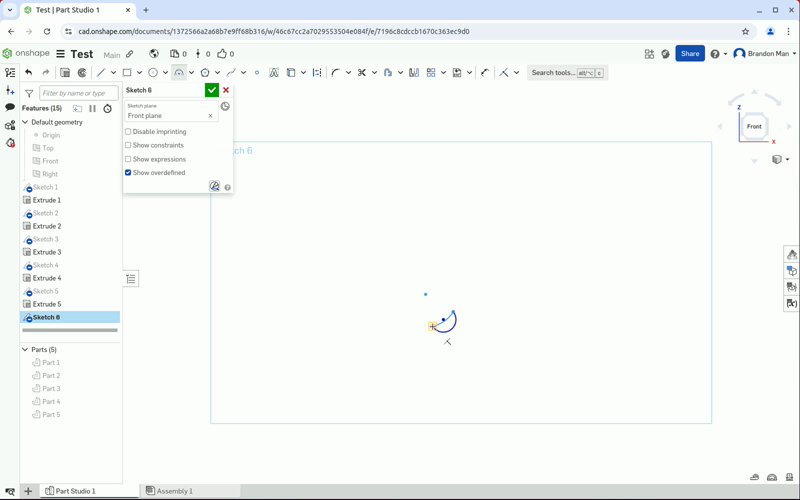
click(432, 326)
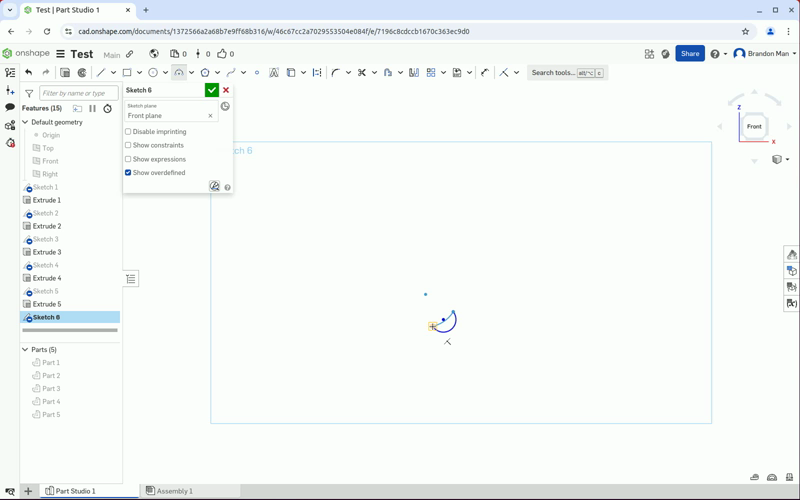
key_down(shift)
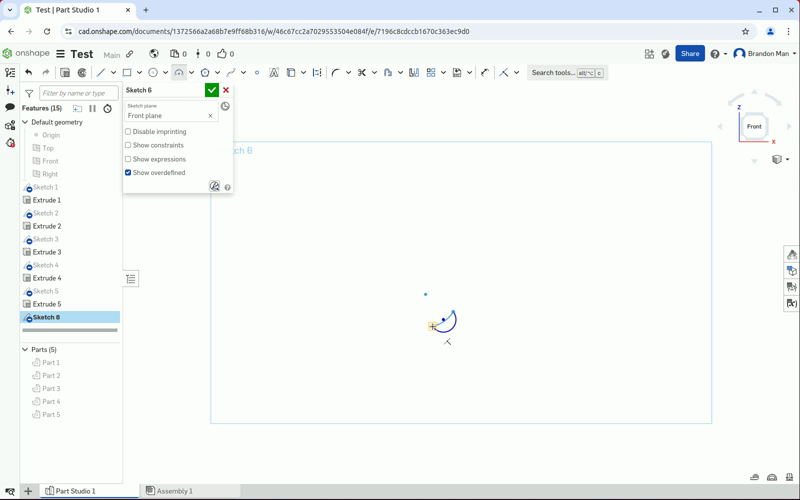
mouse_move(441, 316)
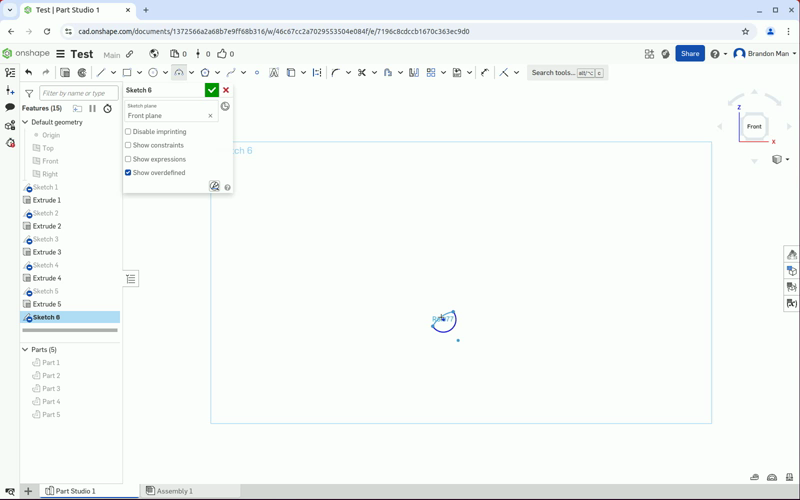
scroll(6)
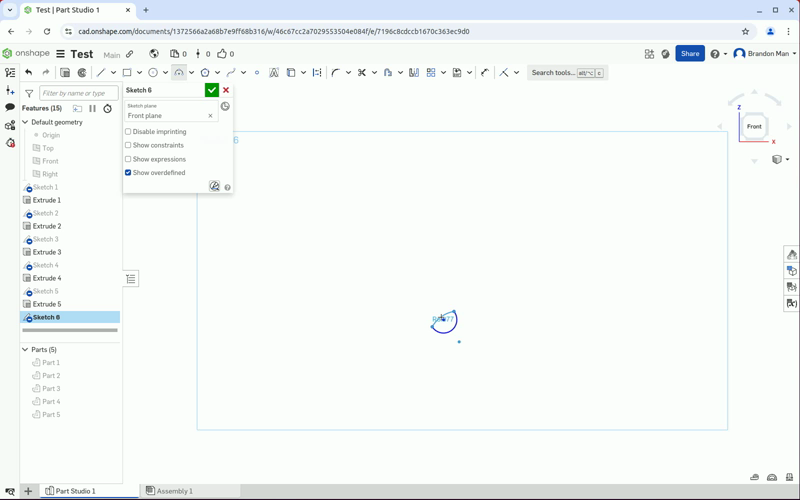
scroll(6)
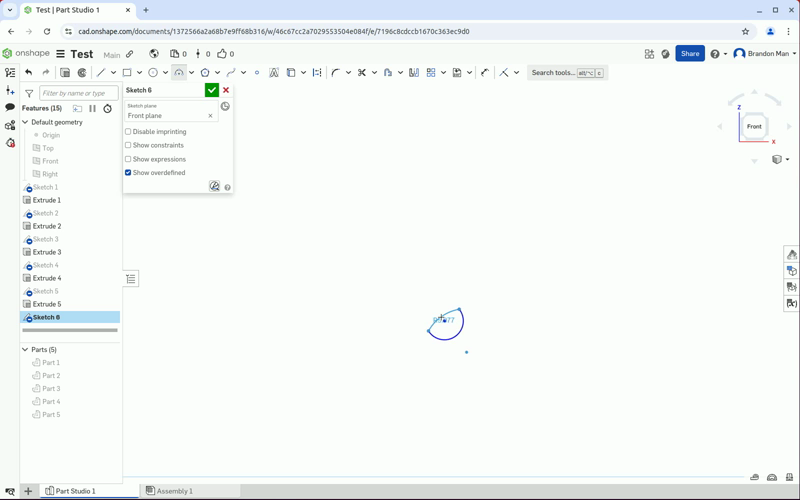
scroll(6)
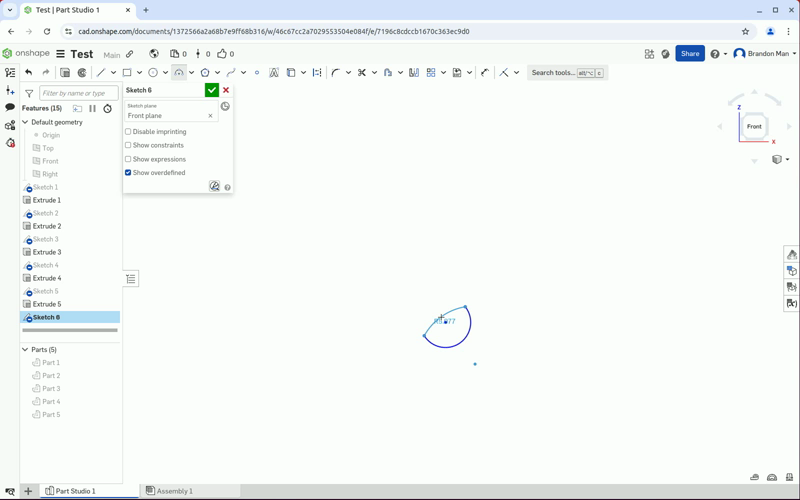
scroll(6)
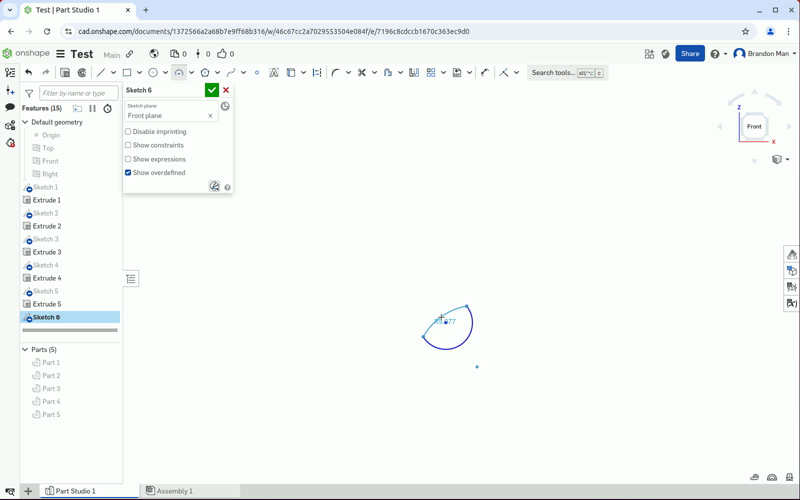
scroll(6)
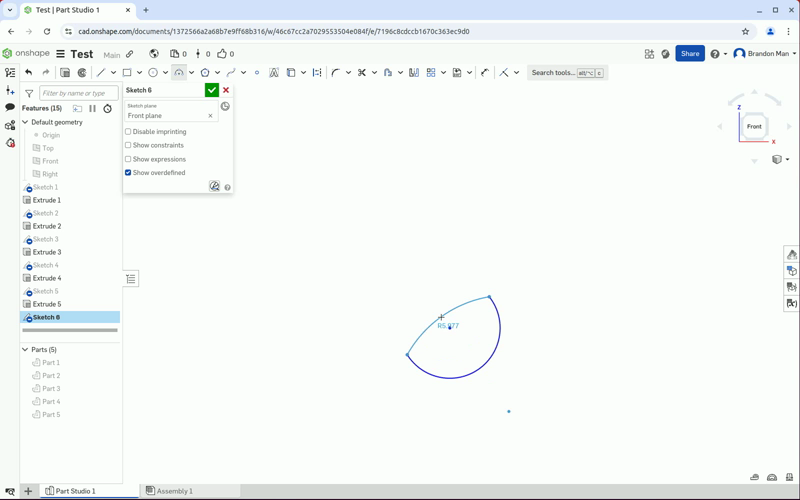
scroll(6)
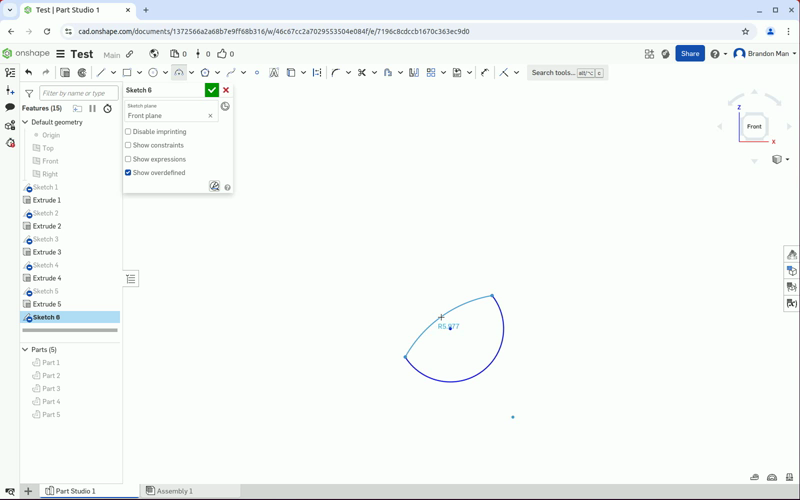
scroll(6)
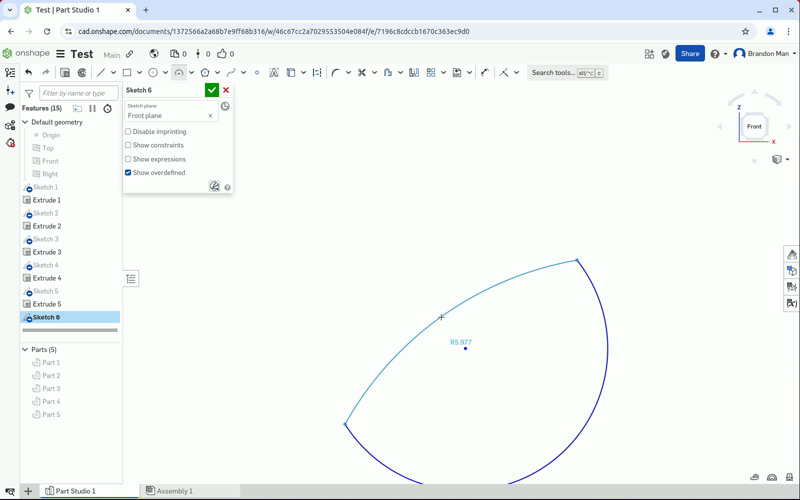
click(441, 316)
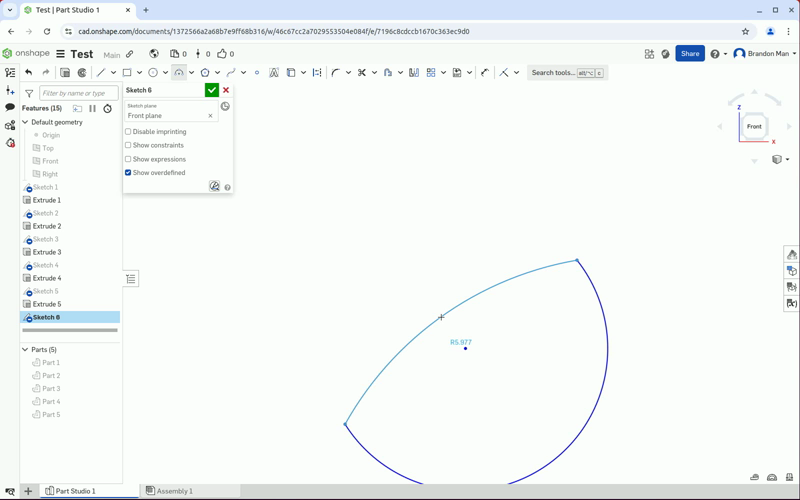
scroll(-6)
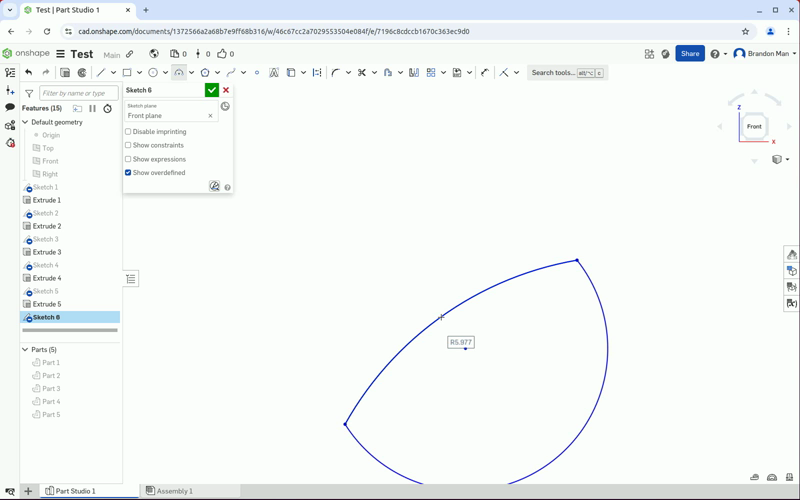
scroll(-6)
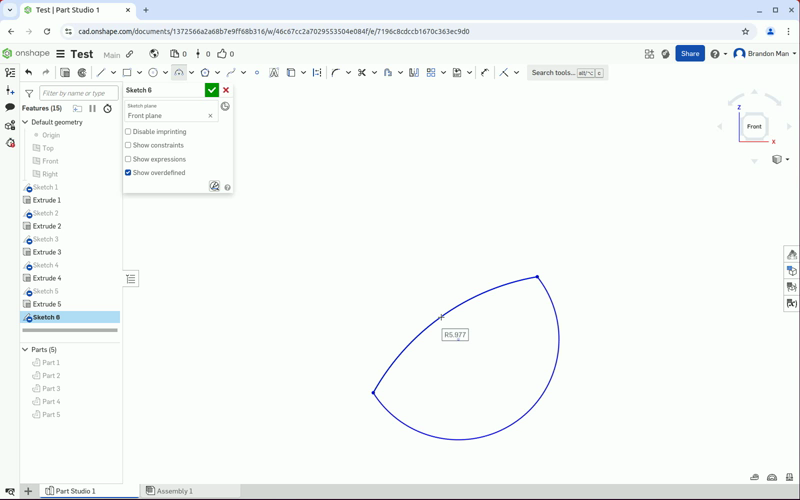
scroll(-6)
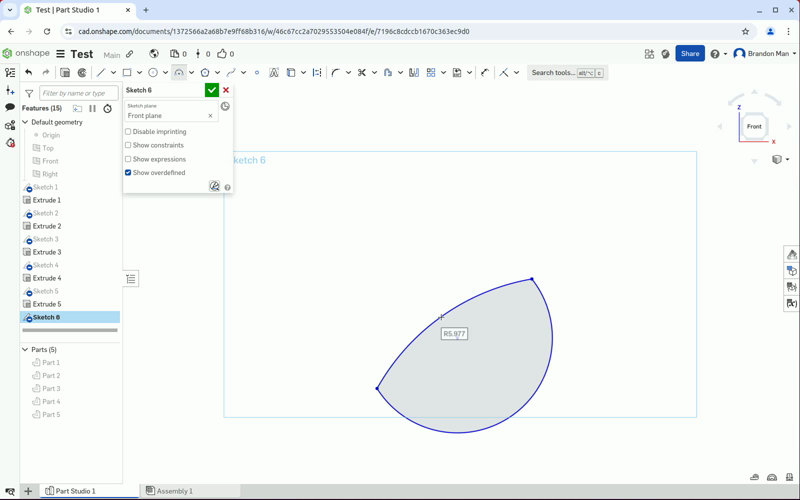
scroll(-6)
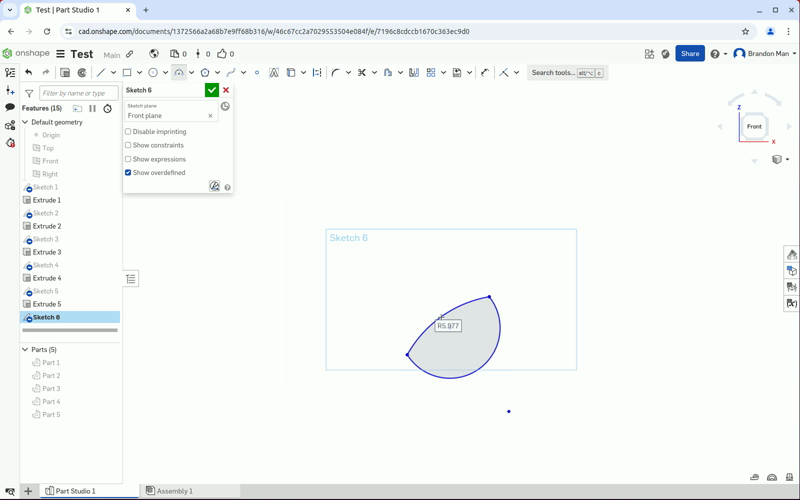
scroll(-6)
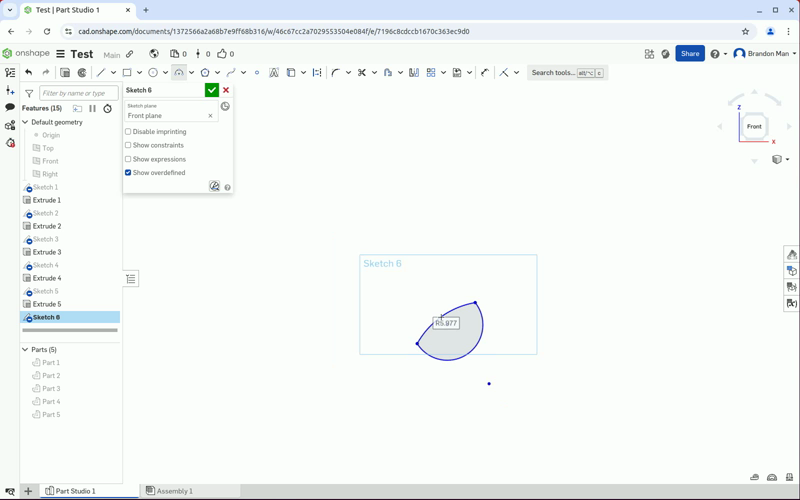
scroll(-6)
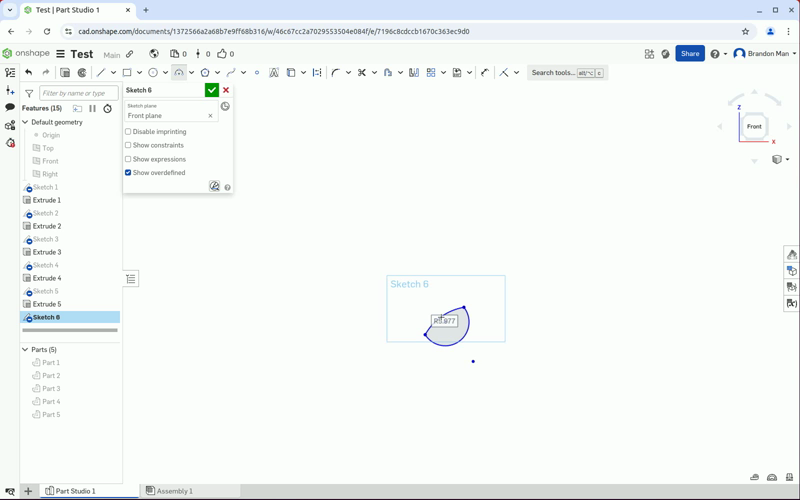
scroll(-6)
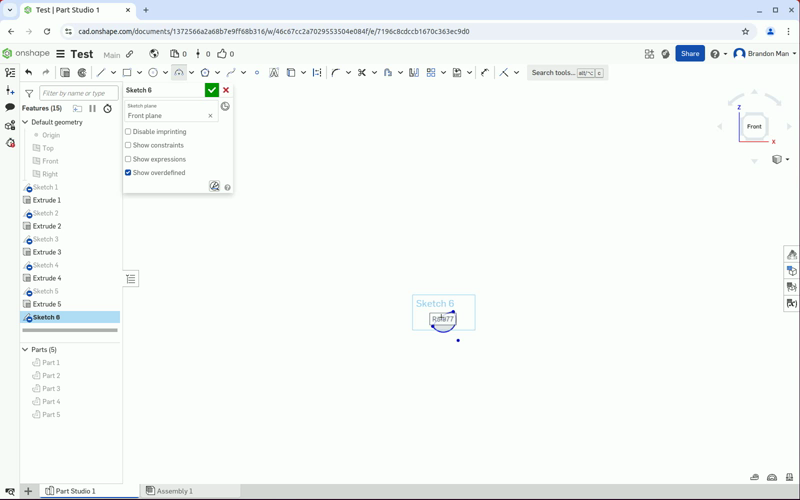
key_up(shift)
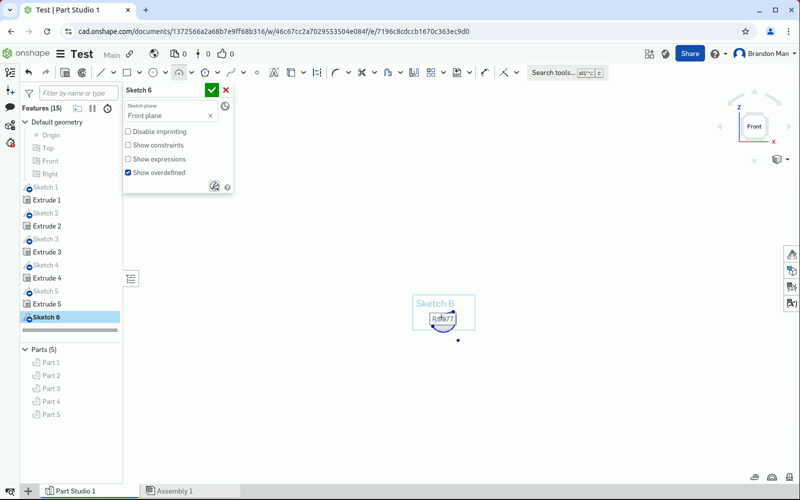
key(esc)
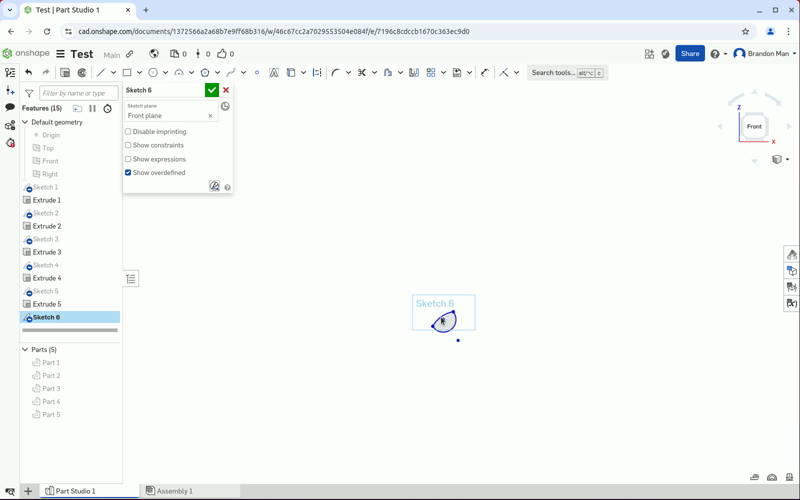
mouse_move(441, 320)
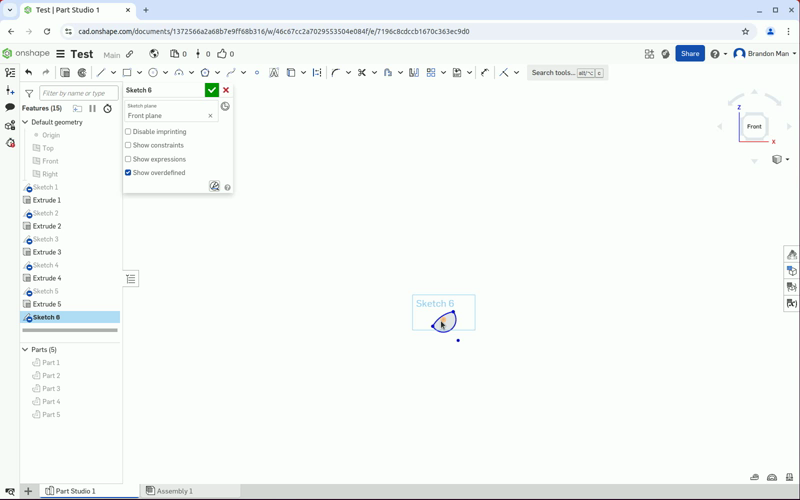
scroll(6)
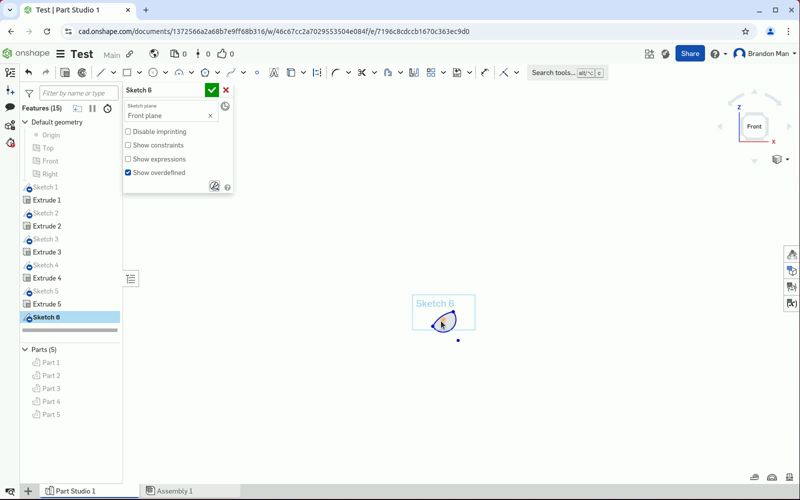
scroll(6)
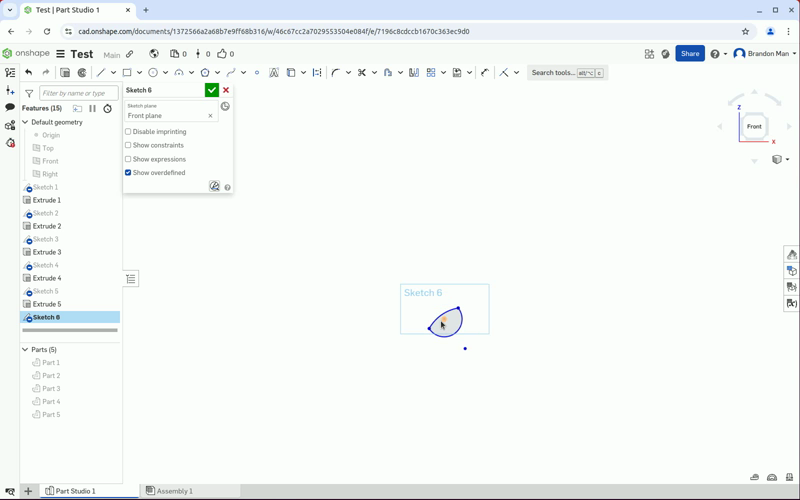
scroll(6)
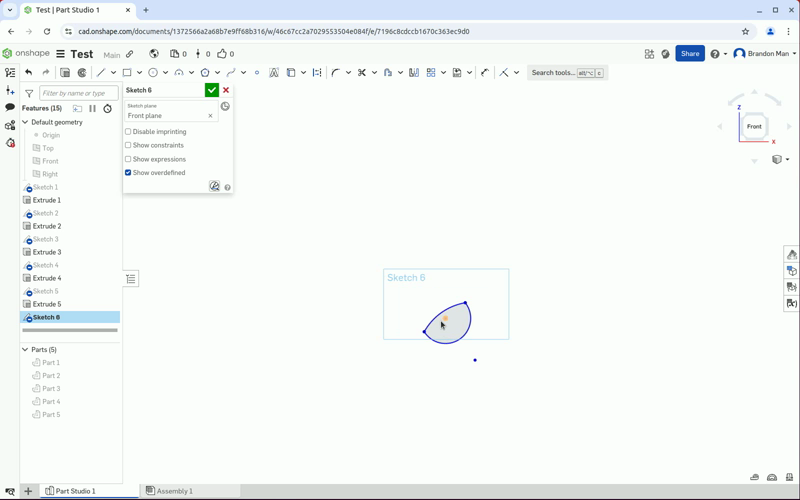
scroll(6)
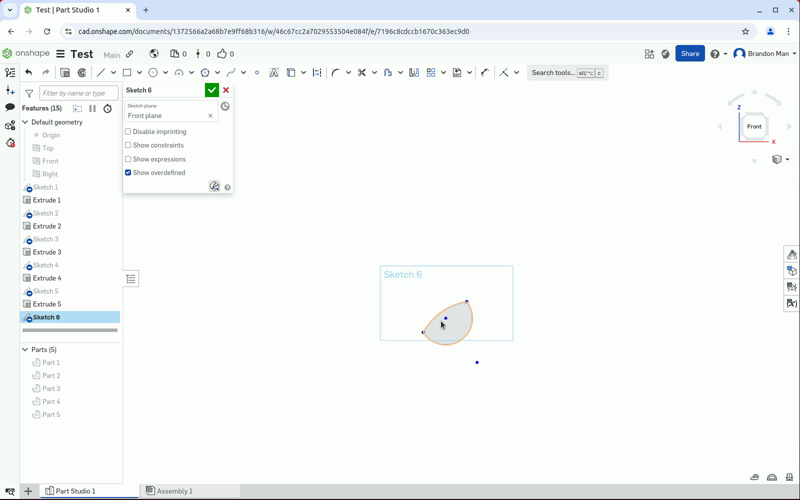
scroll(6)
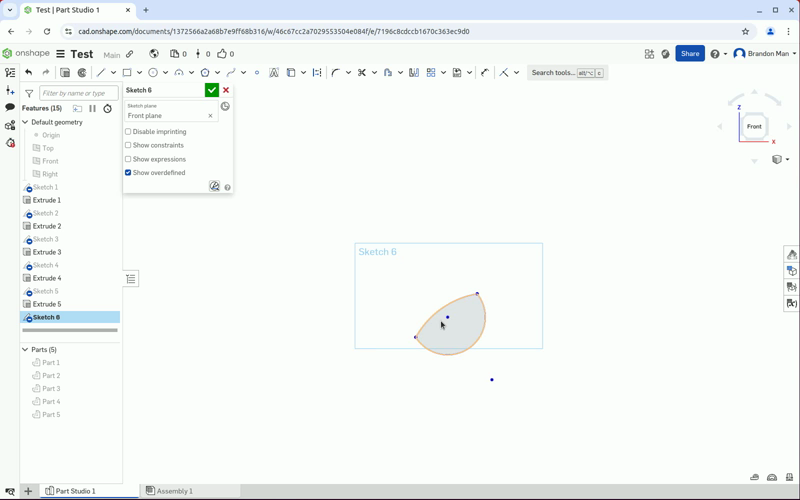
scroll(6)
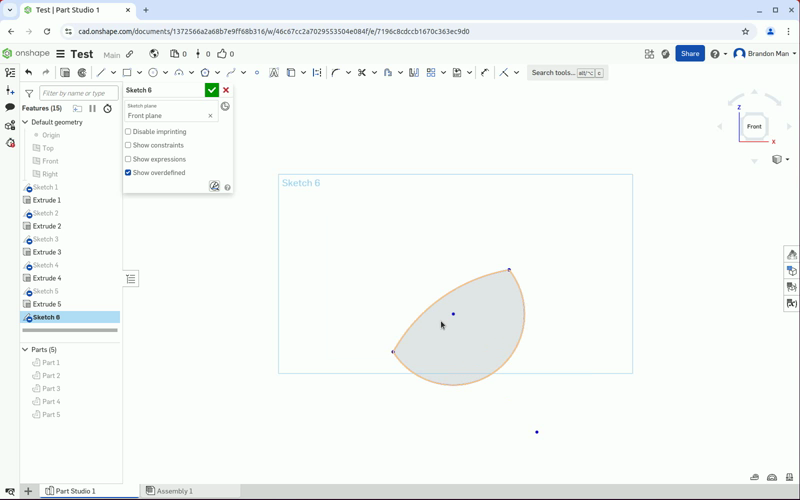
scroll(6)
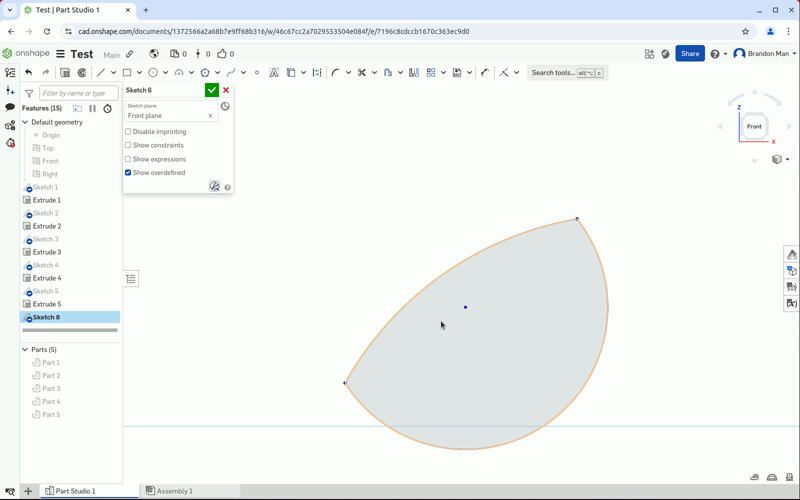
click(441, 320)
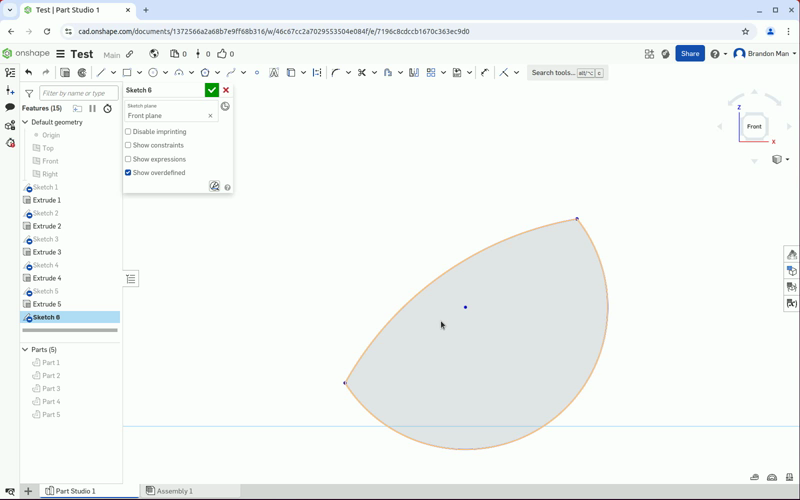
scroll(-6)
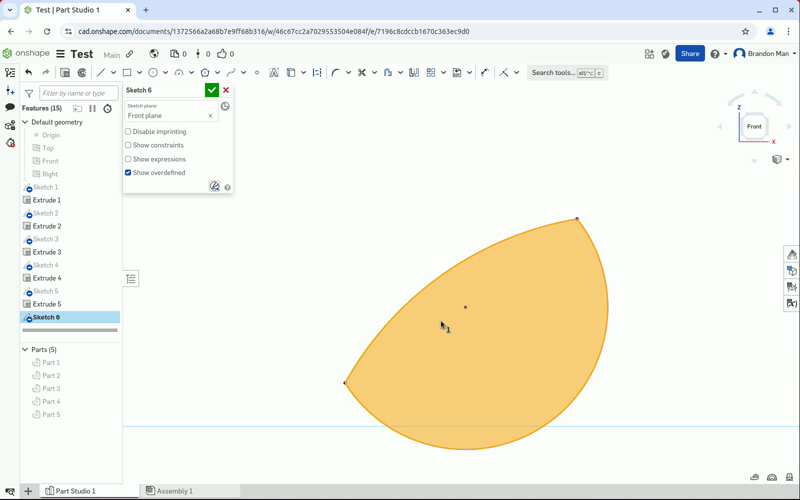
scroll(-6)
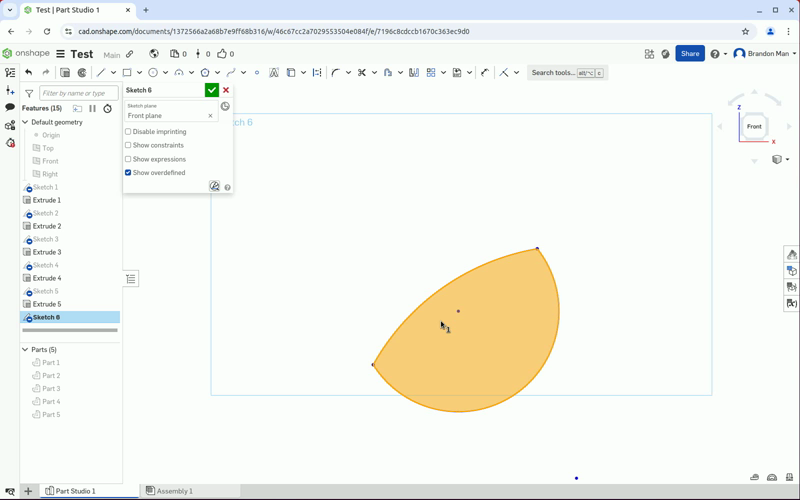
scroll(-6)
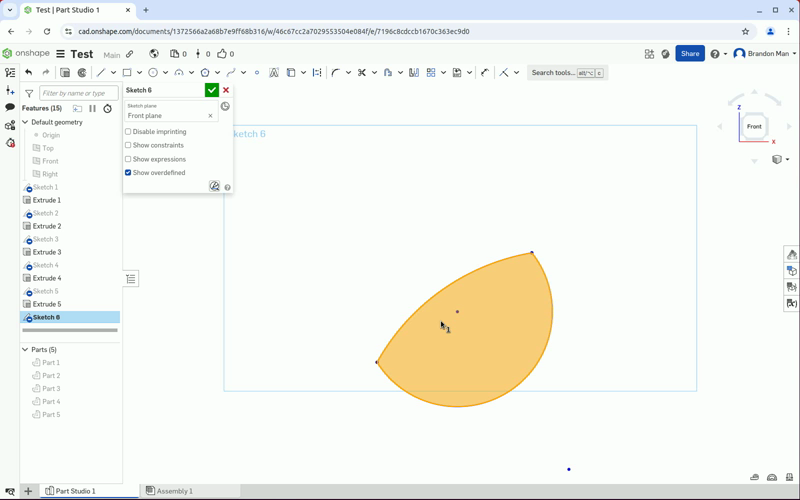
scroll(-6)
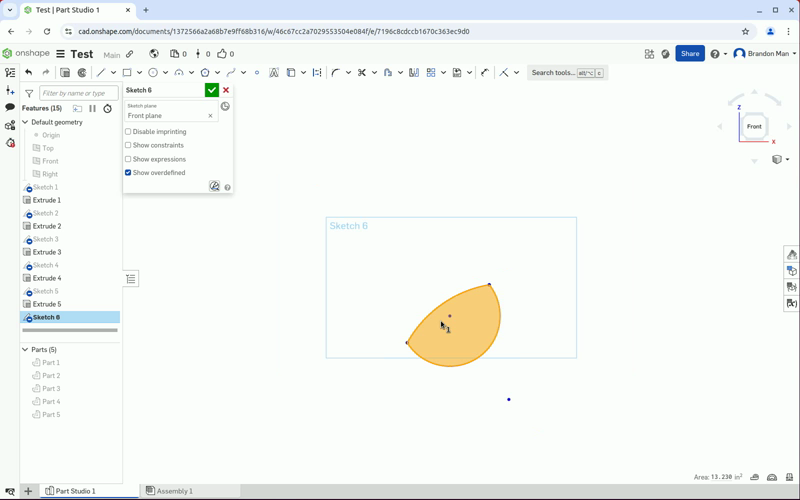
scroll(-6)
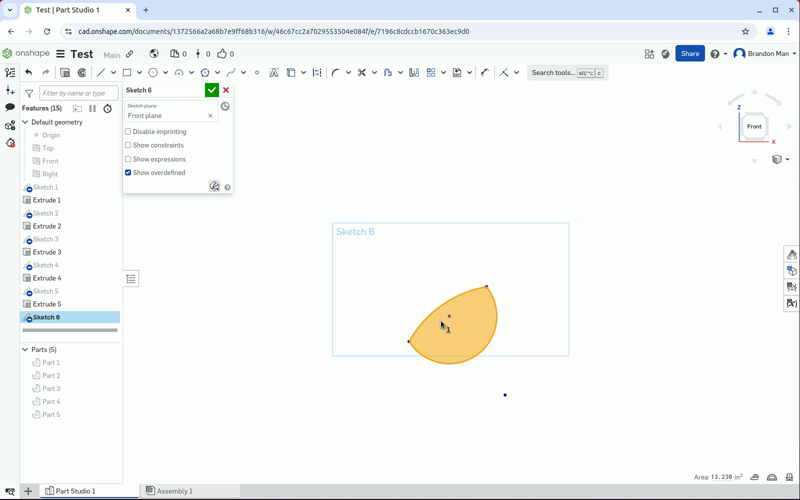
scroll(-6)
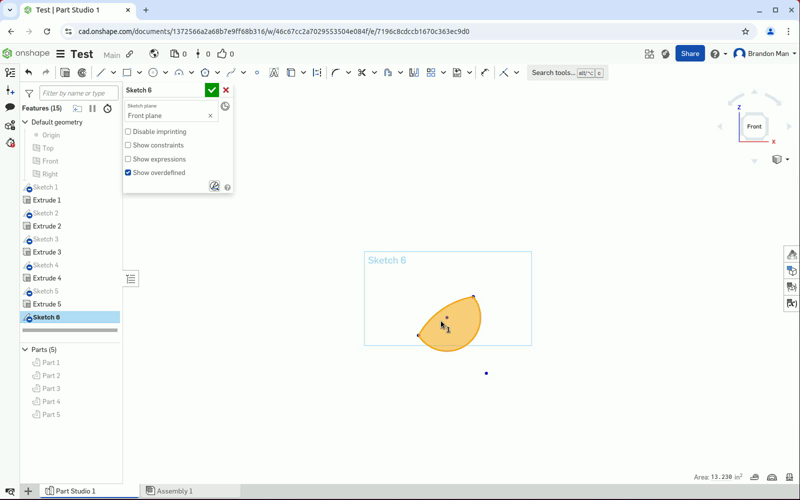
scroll(-6)
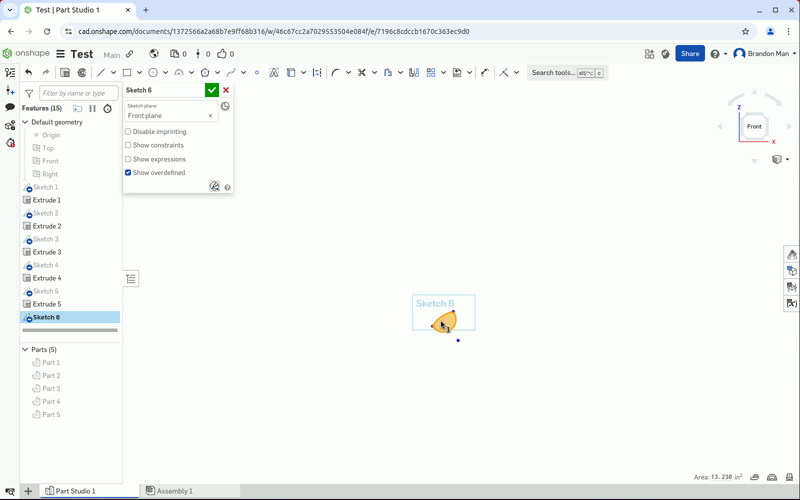
mouse_move(73, 352)
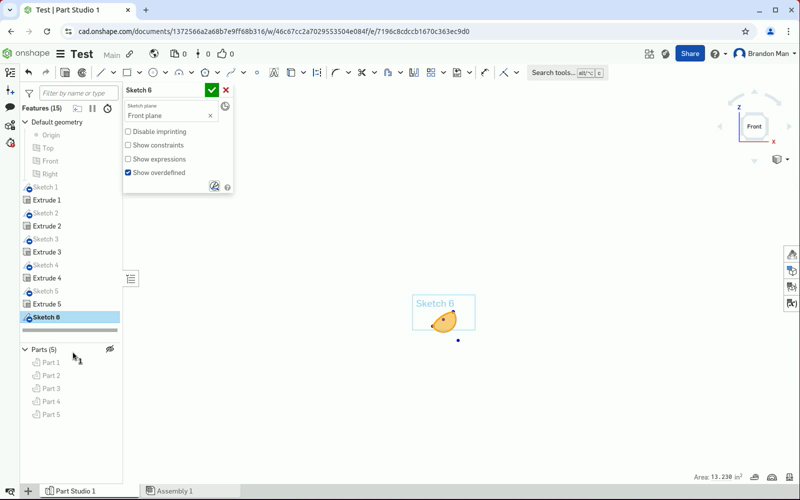
key(shift+y)
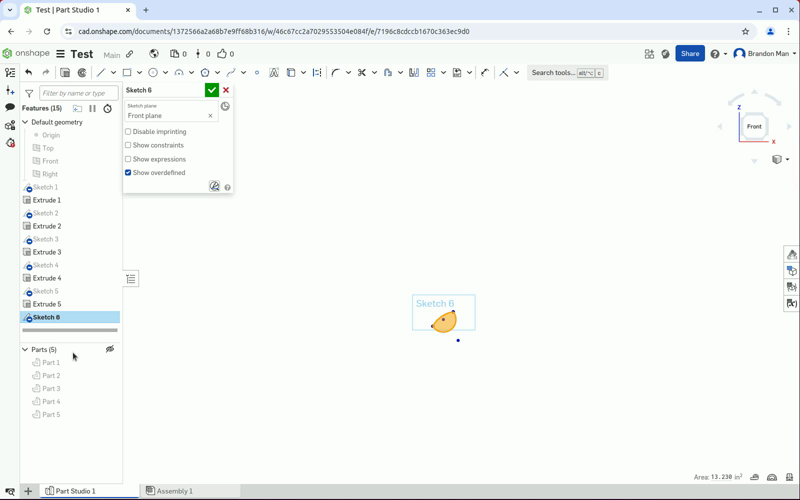
key(shift+e)
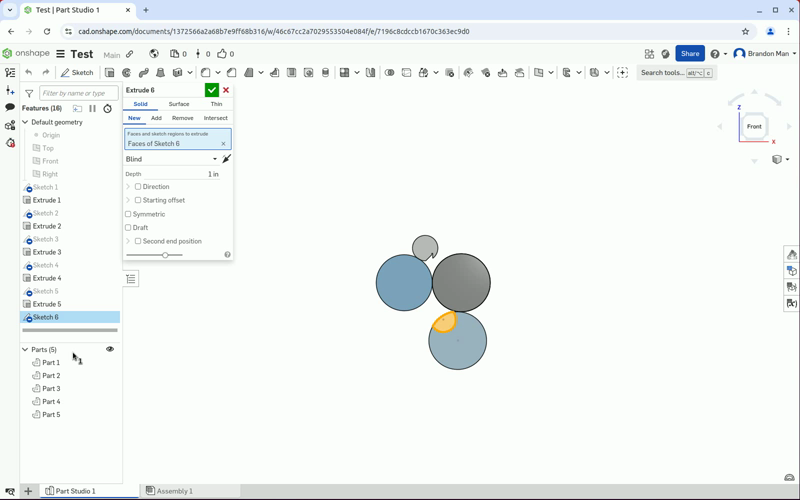
mouse_move(143, 106)
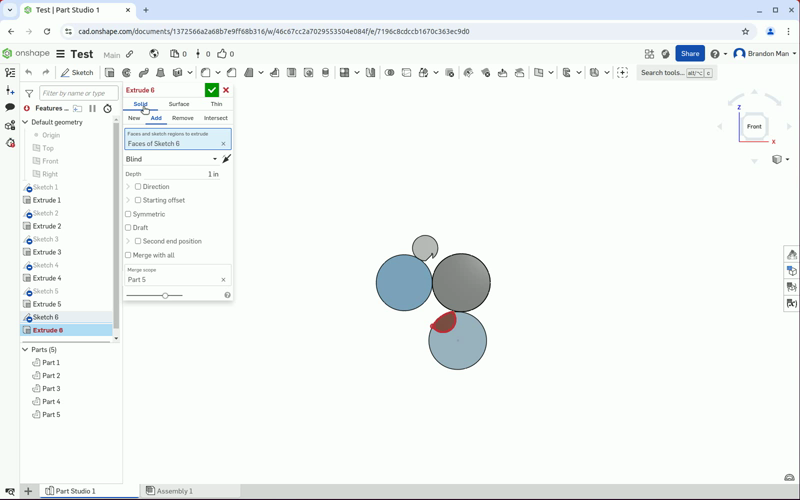
click(143, 106)
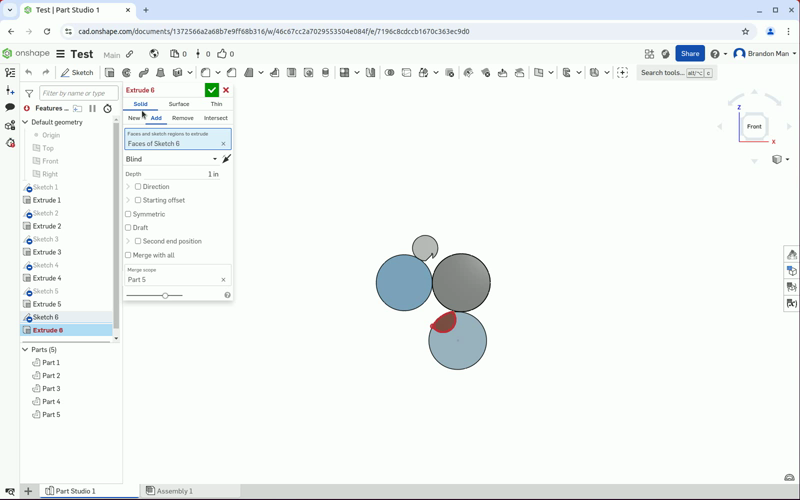
mouse_move(137, 120)
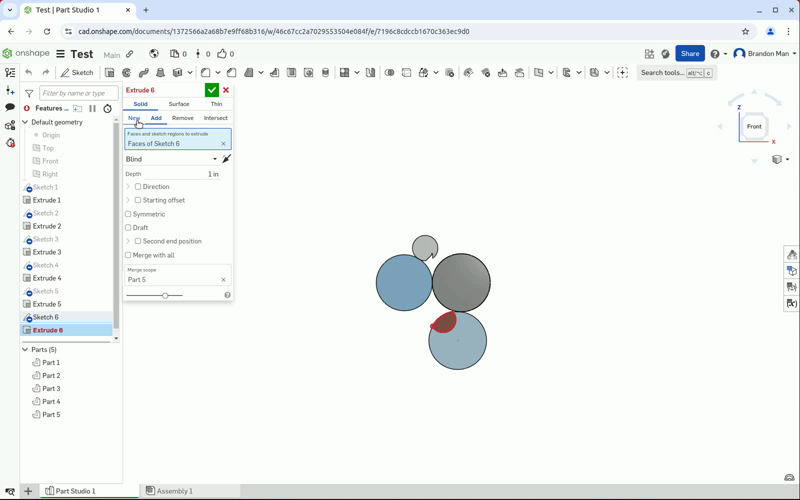
click(137, 120)
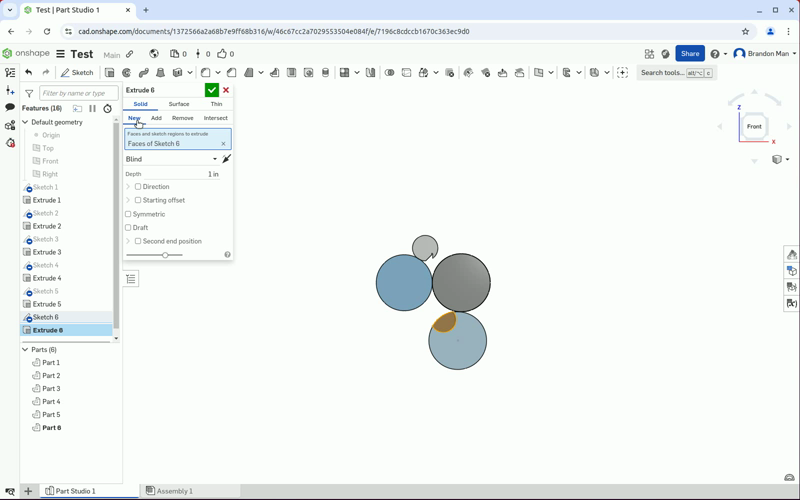
key(tab, 4)
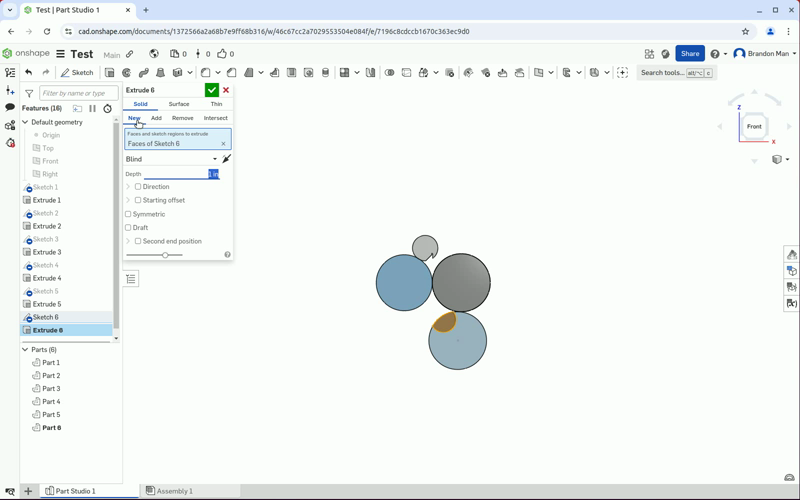
text(-11.073)
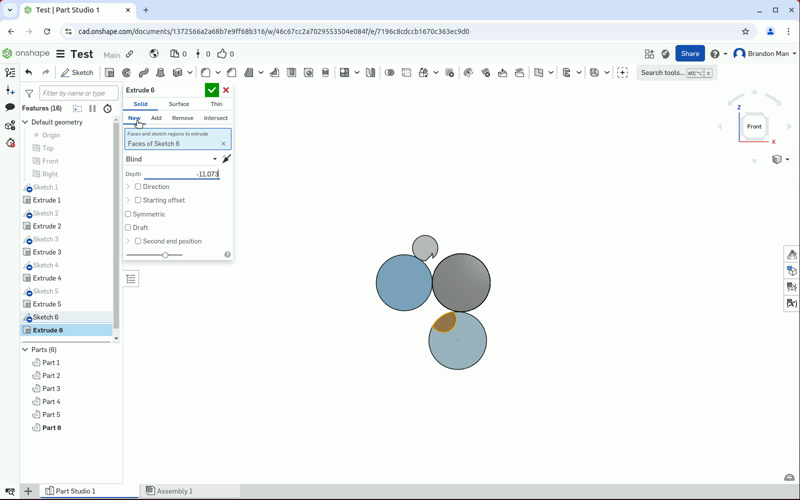
key(enter)
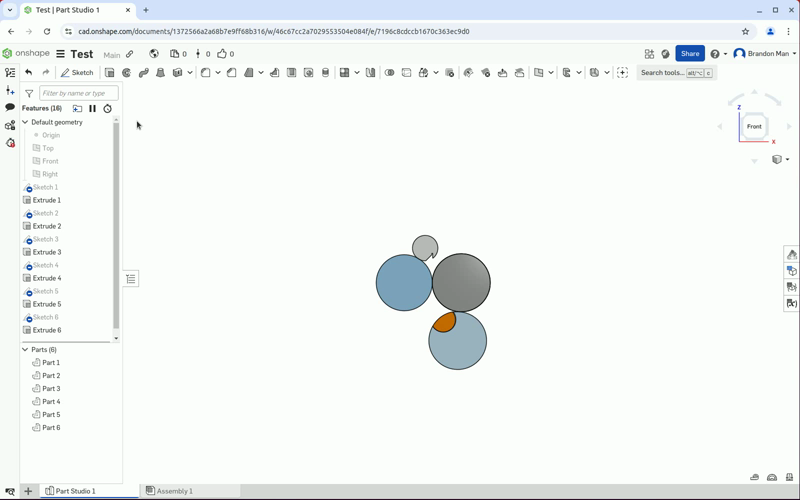
key(shift+h)
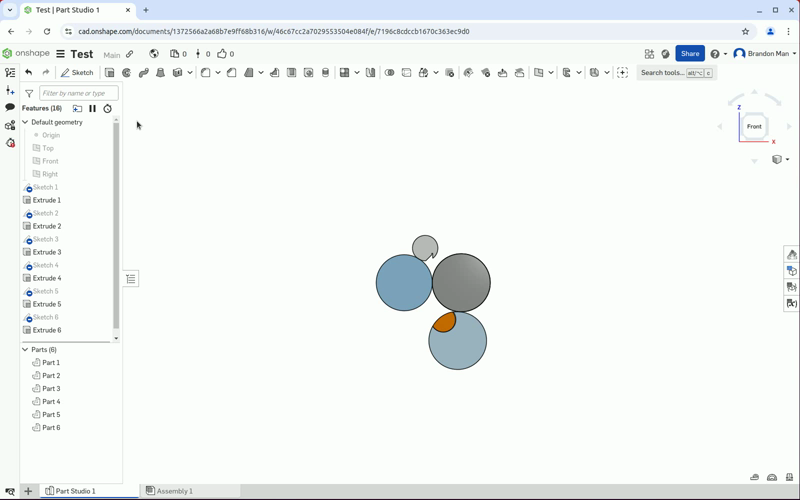
key(shift+h)
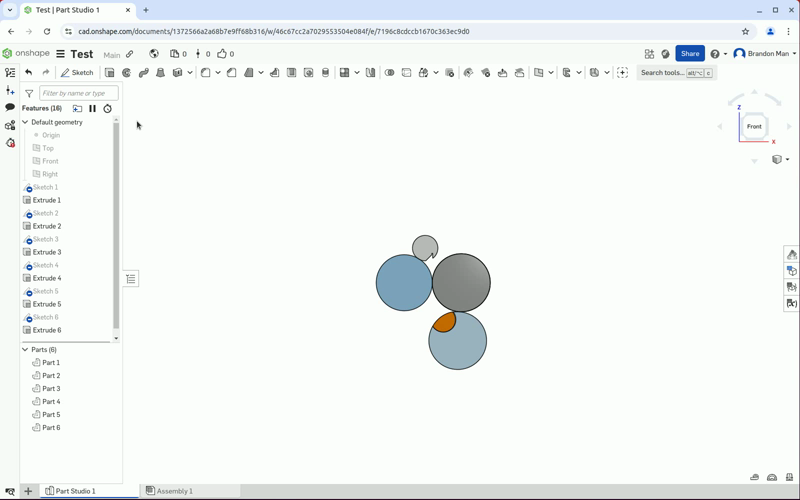
key(shift+7)
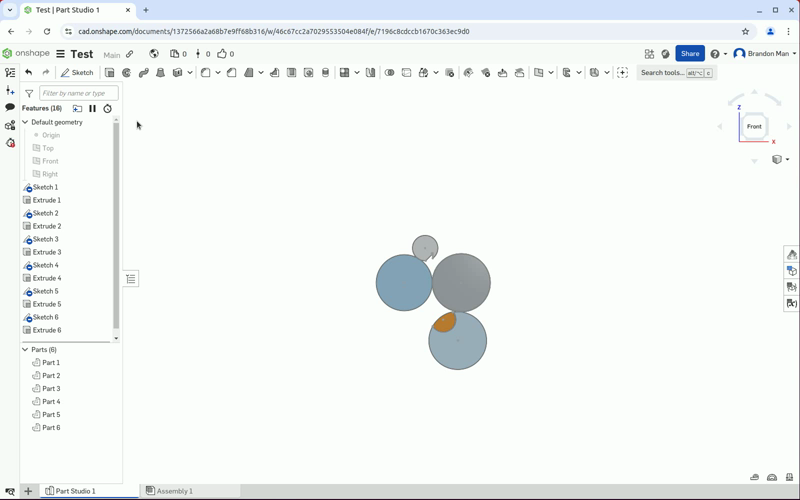
key(left, 2)
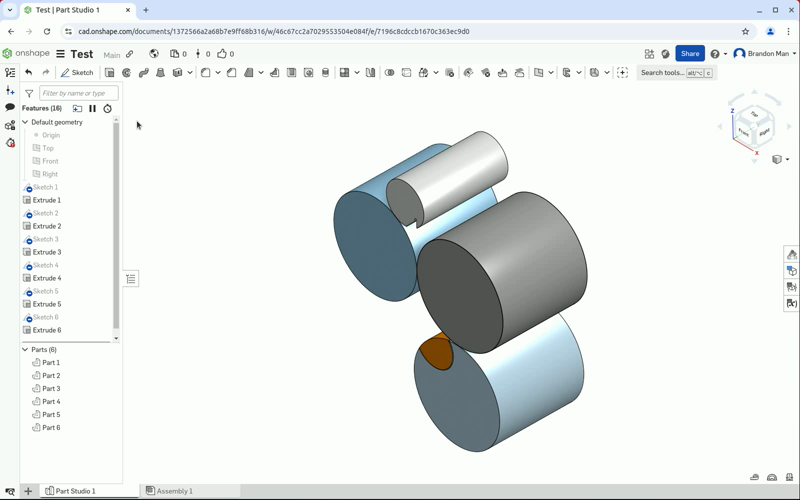
key(down, 2)
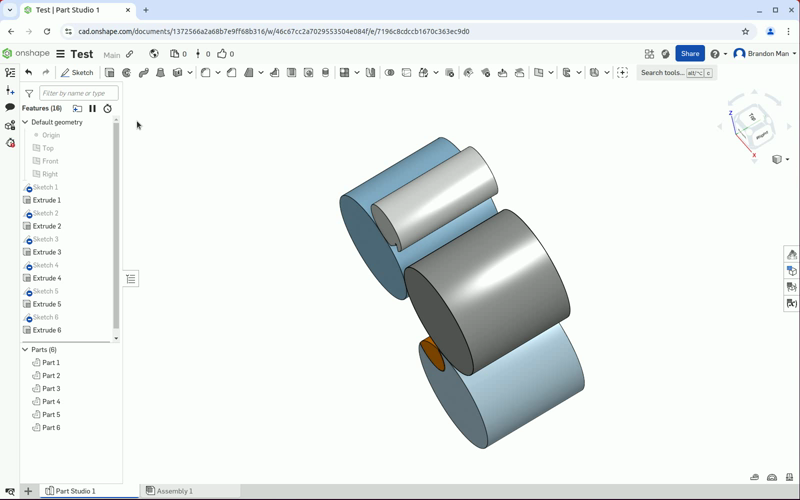
key(up, 2)
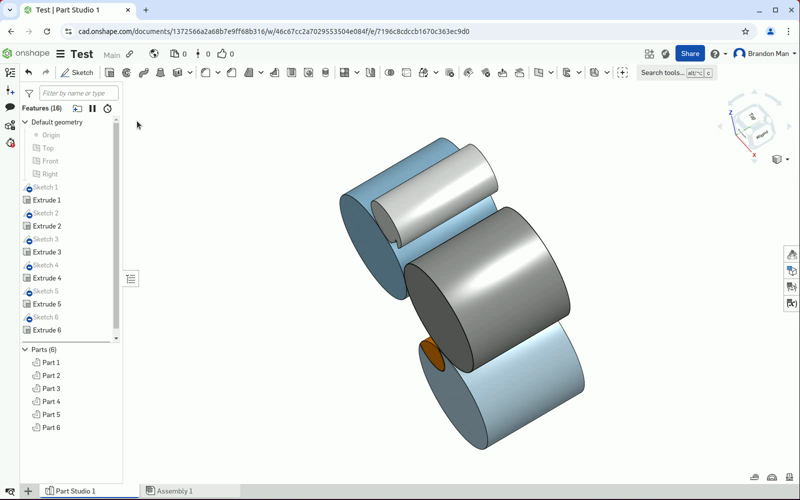
key(right, 2)
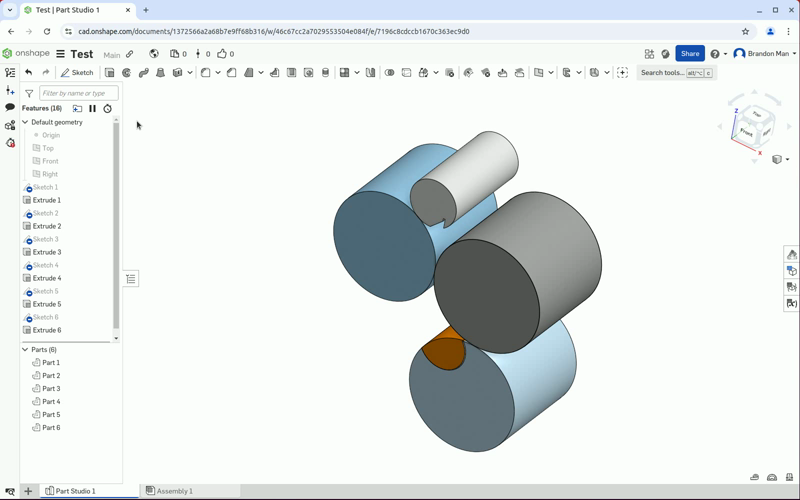
mouse_move(69, 189)
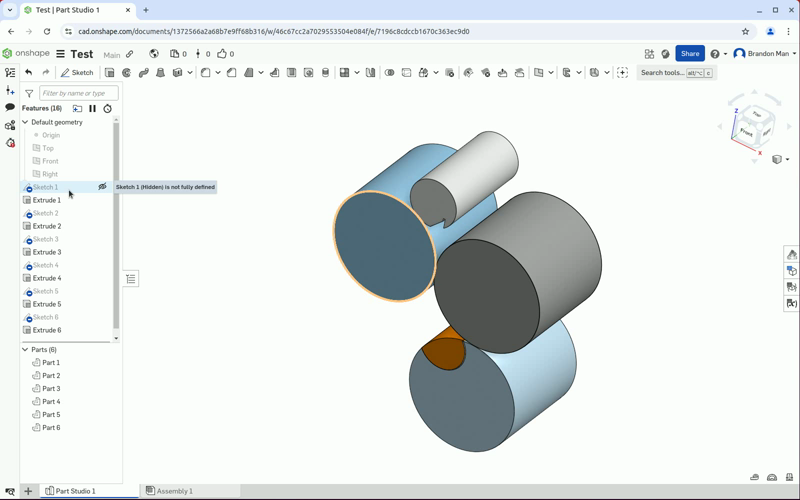
click(69, 189)